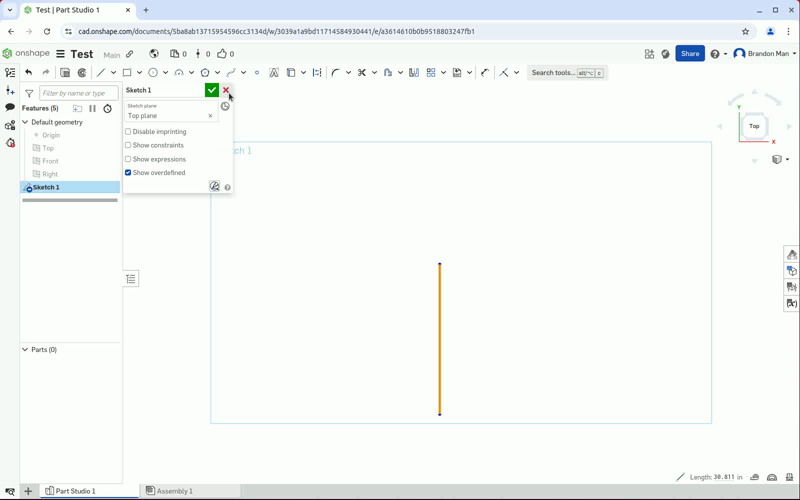
key(shift+h)
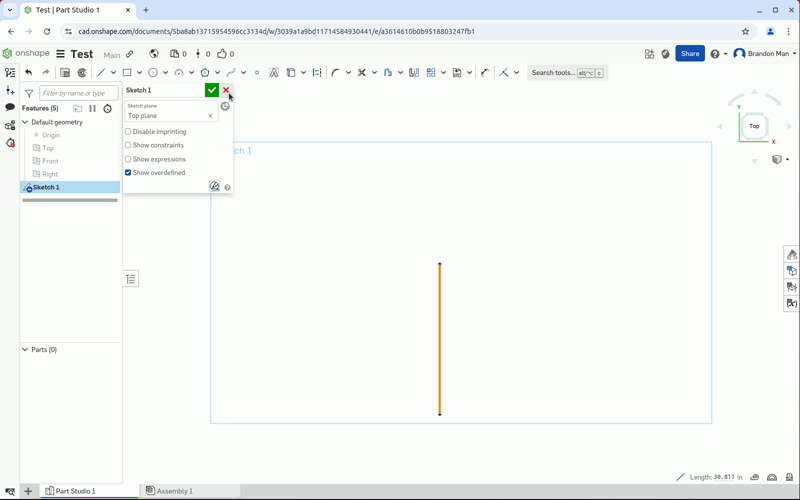
key(shift+s)
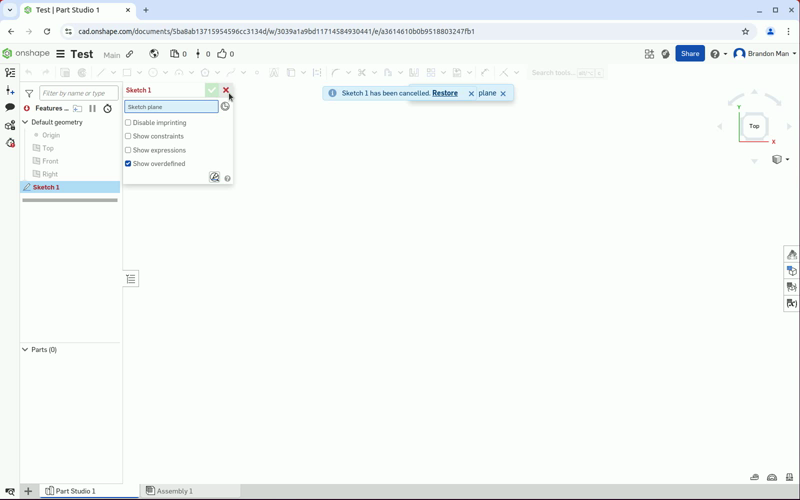
mouse_move(73, 150)
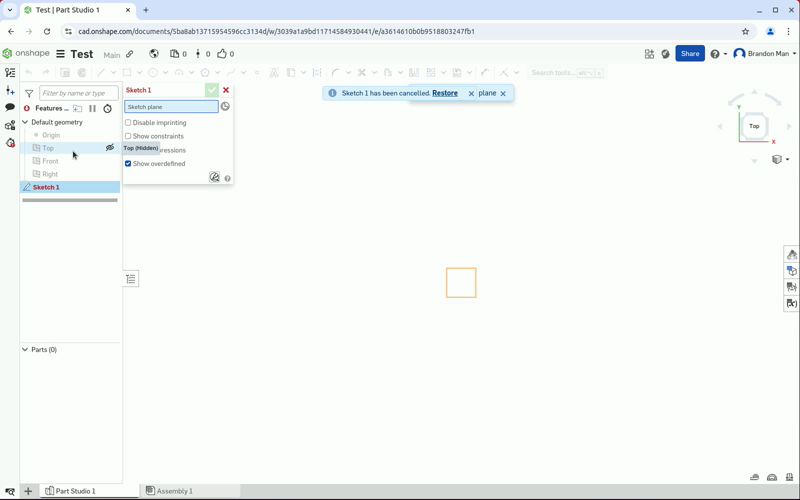
click(73, 150)
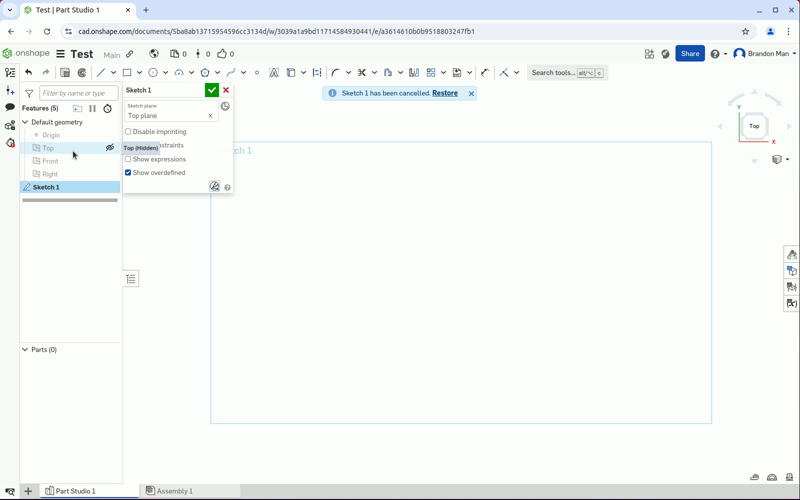
mouse_move(73, 352)
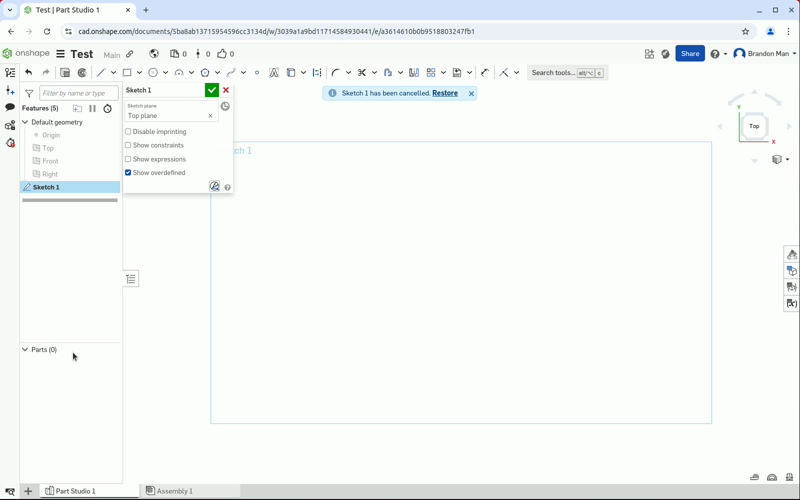
key(y)
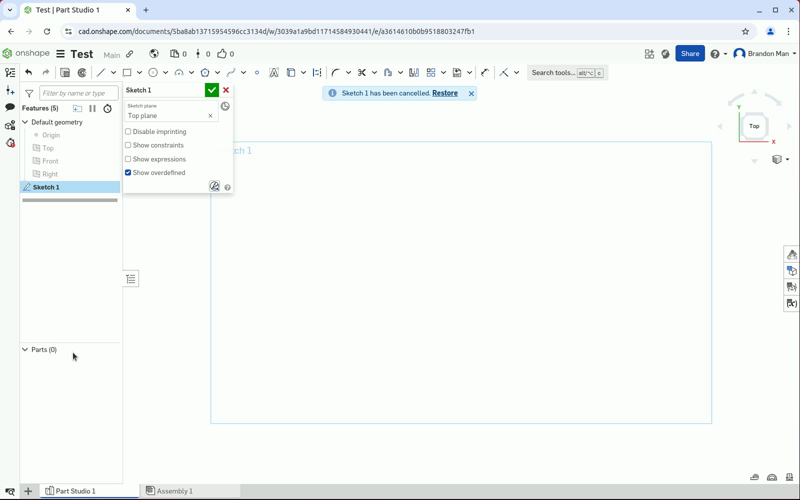
key(l)
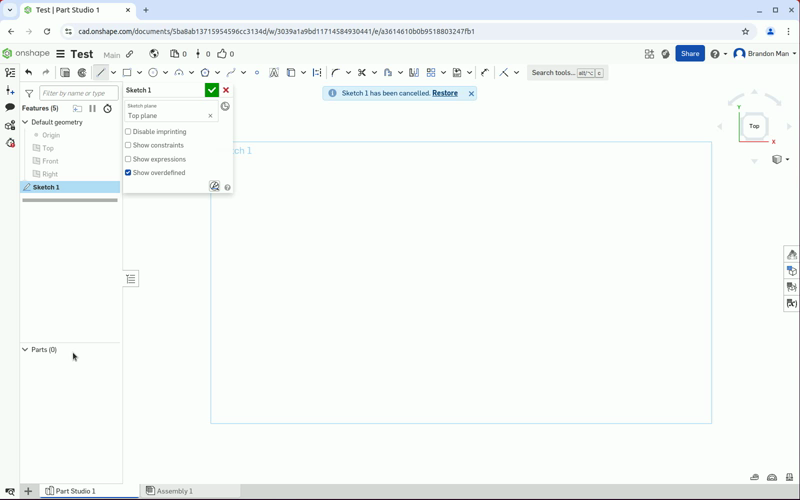
key_down(shift)
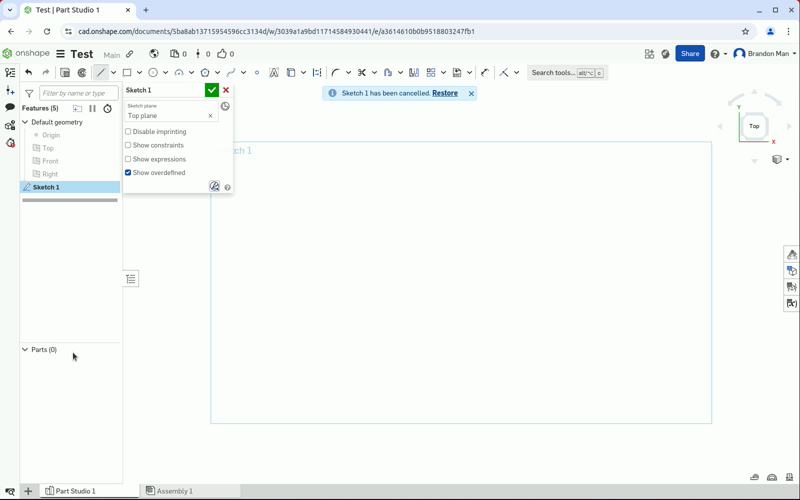
mouse_move(407, 395)
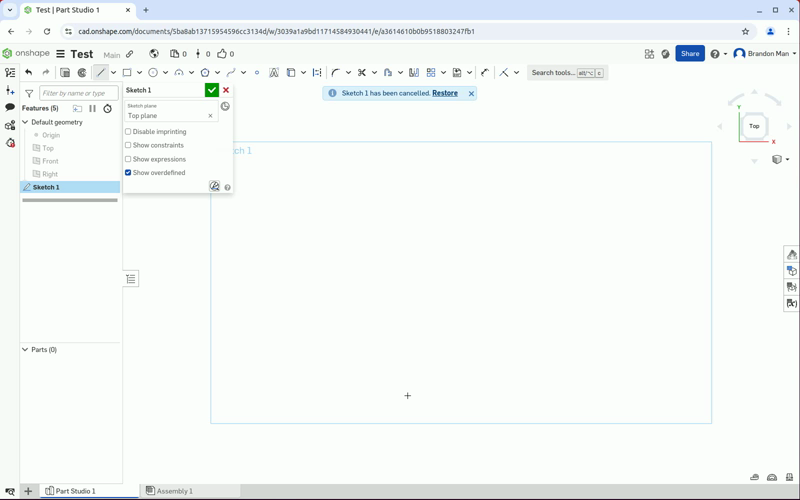
click(407, 395)
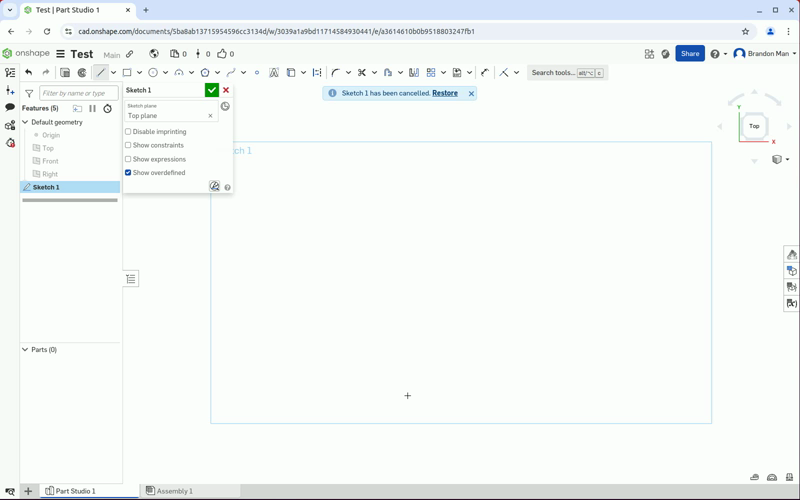
key_up(shift)
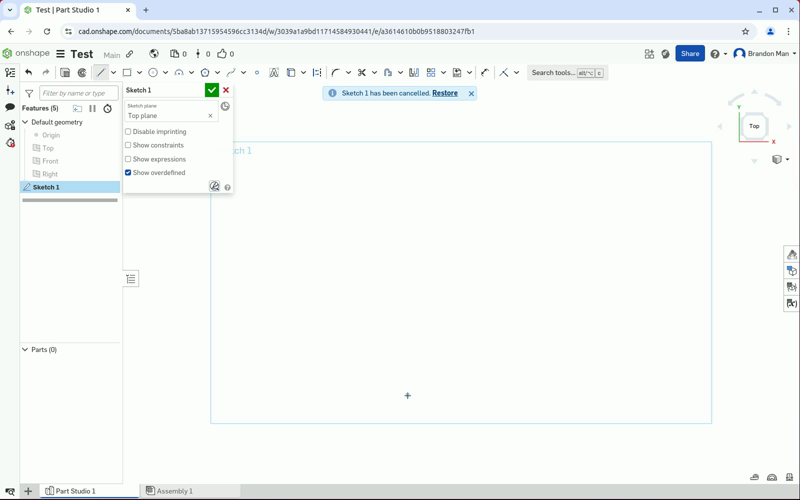
key_down(shift)
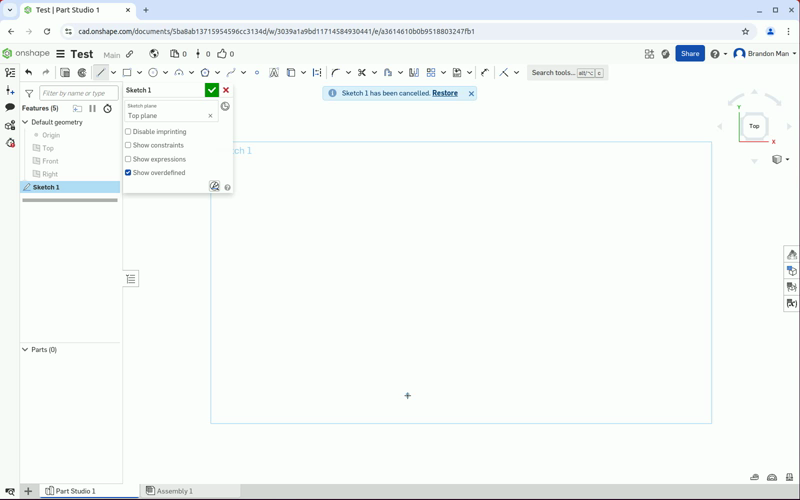
mouse_move(511, 395)
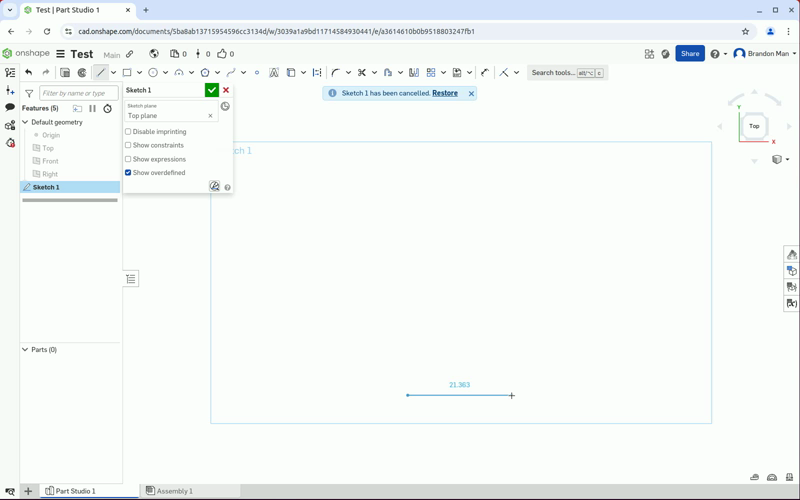
click(511, 395)
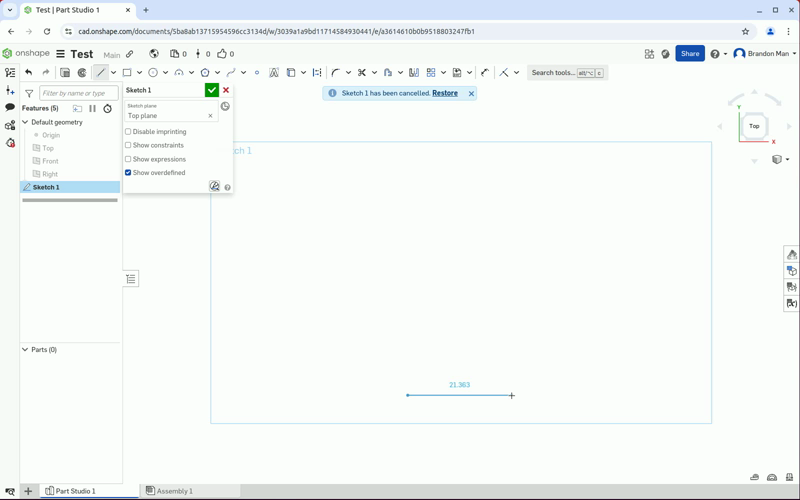
key_up(shift)
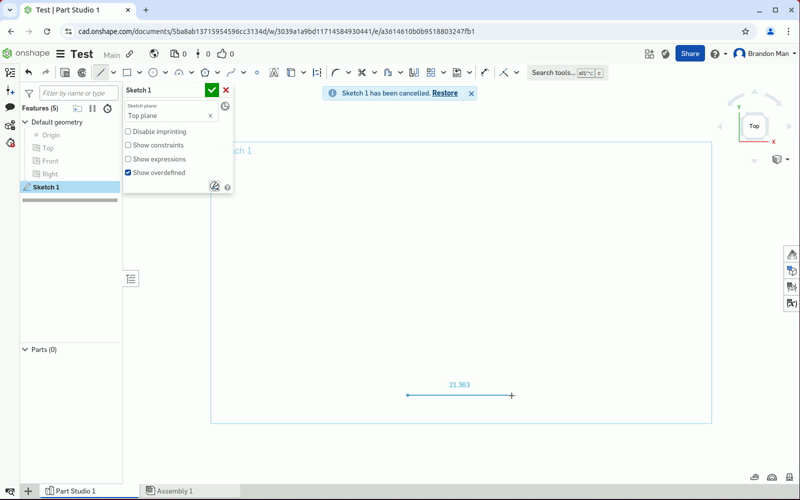
key_down(shift)
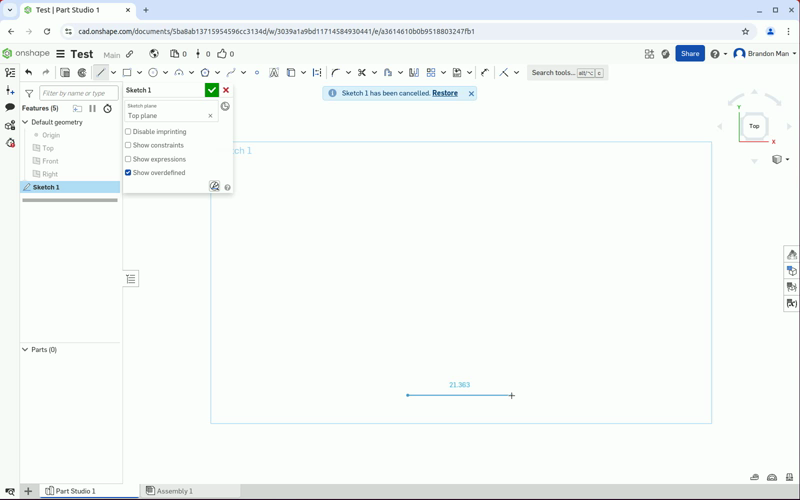
mouse_move(511, 171)
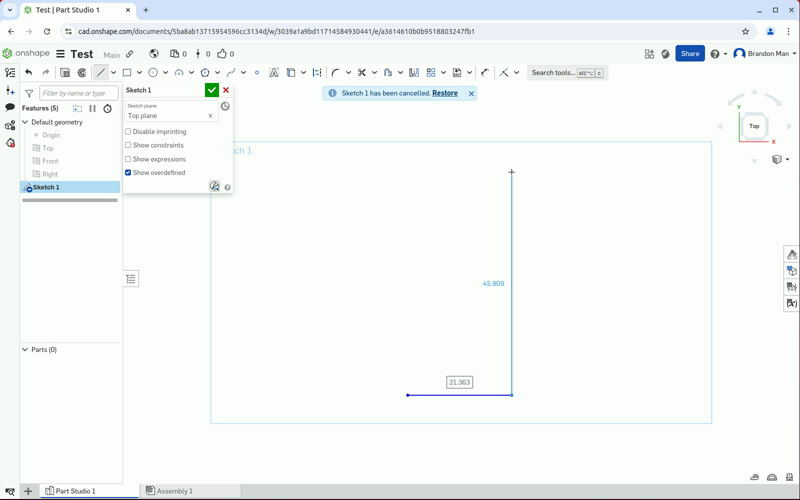
click(511, 171)
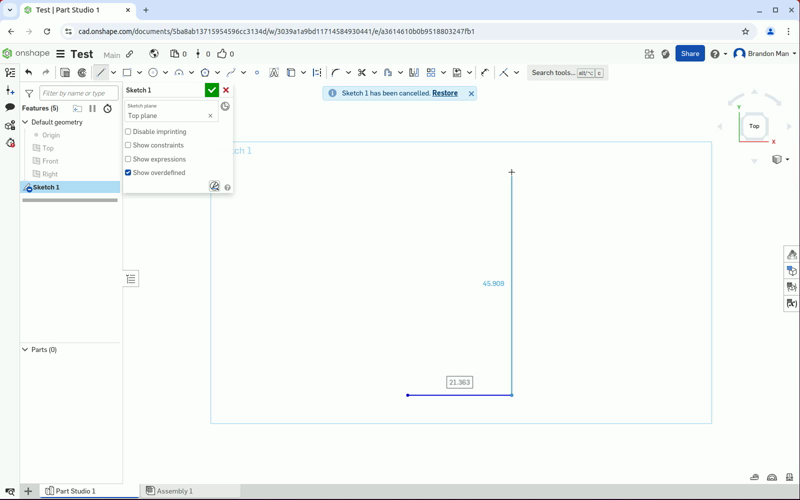
key_up(shift)
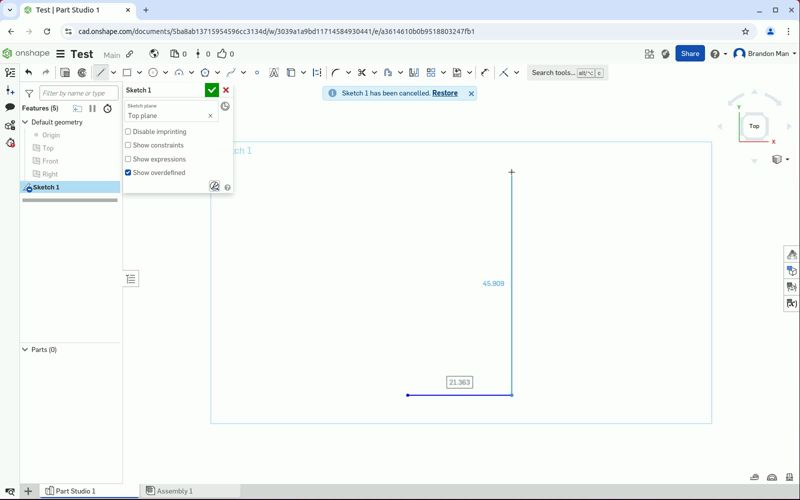
key_down(shift)
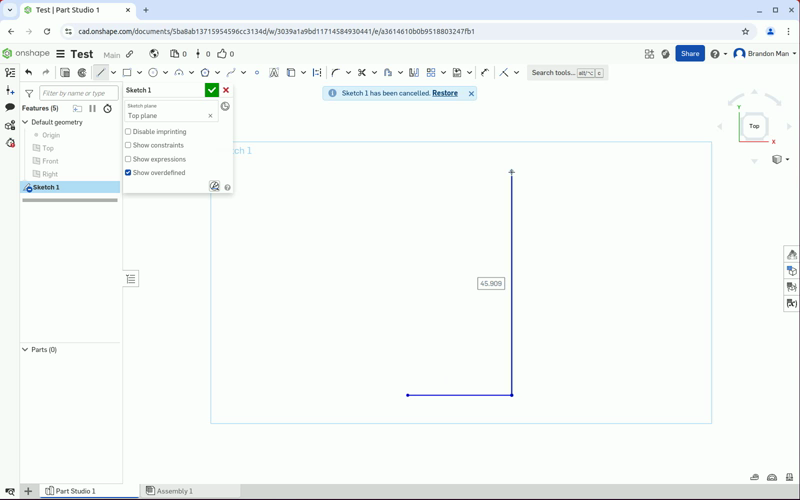
mouse_move(407, 171)
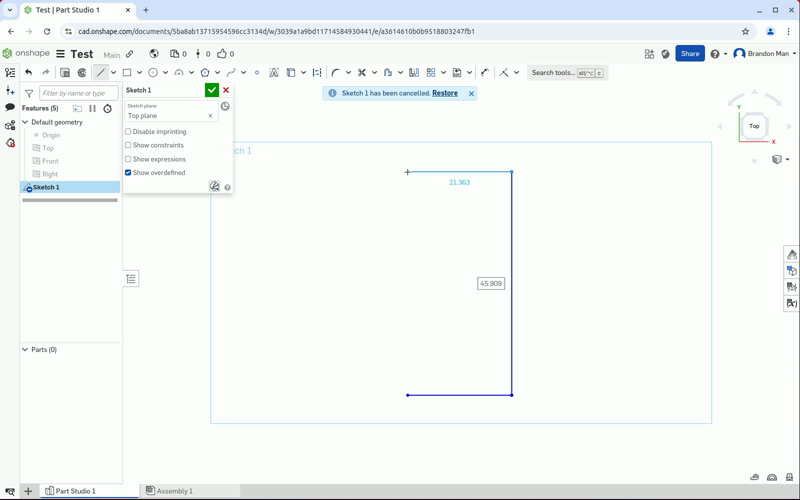
click(407, 171)
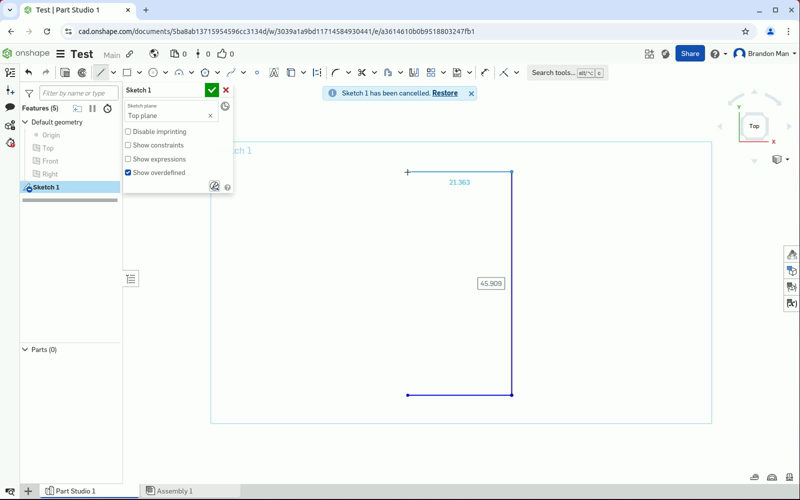
key_up(shift)
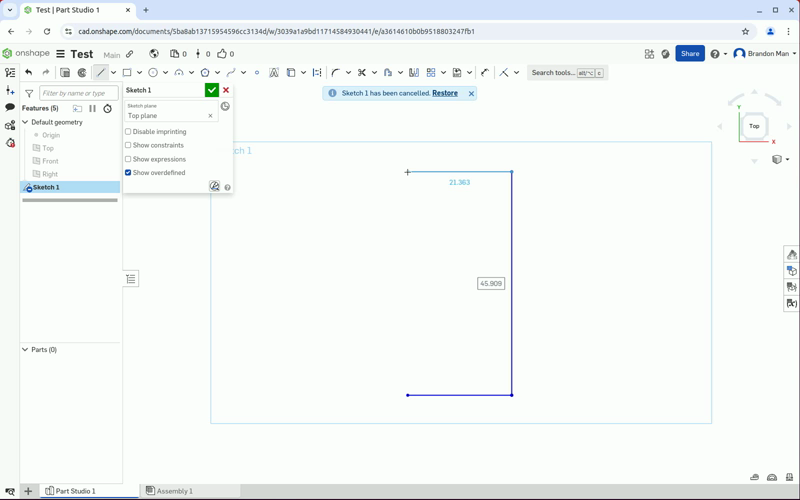
key_down(shift)
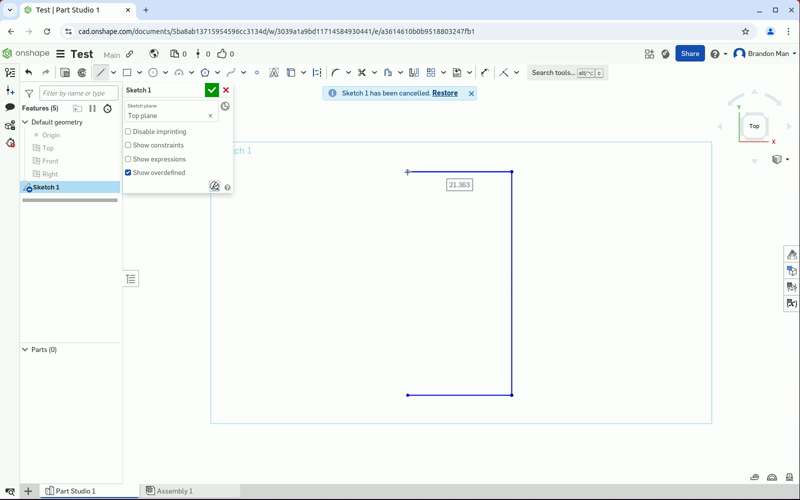
mouse_move(407, 395)
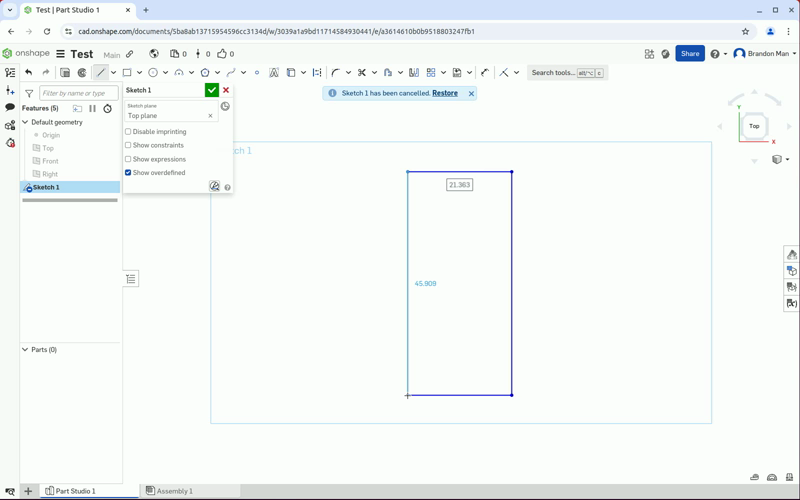
key_up(shift)
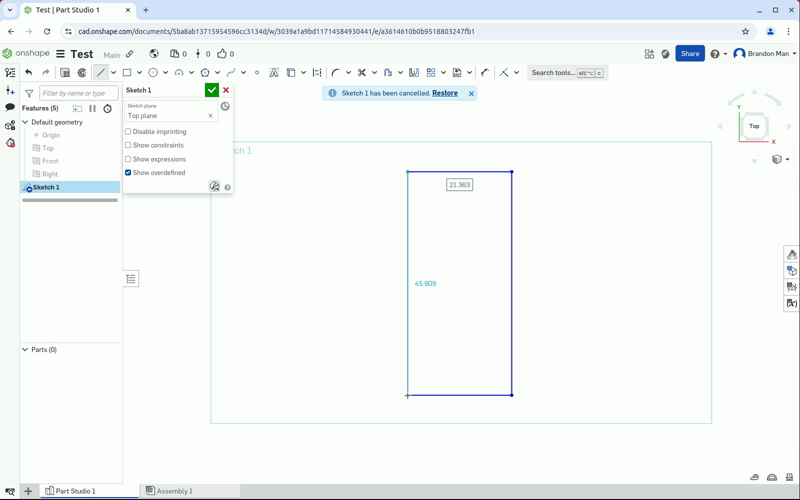
click(407, 395)
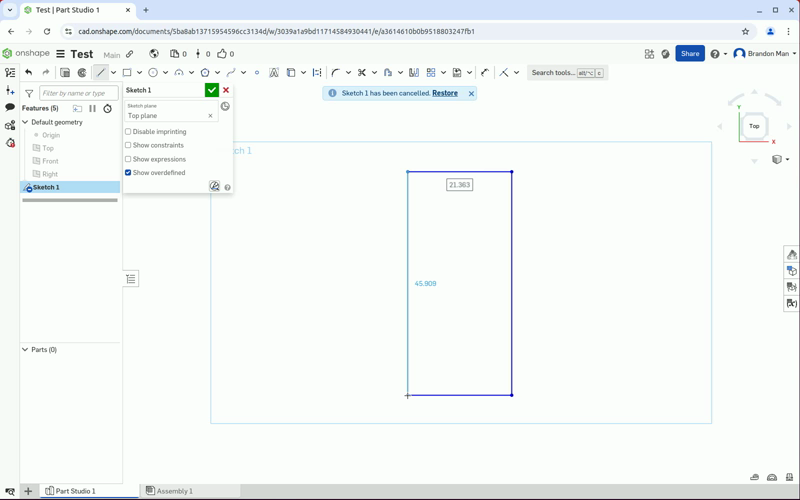
key(esc)
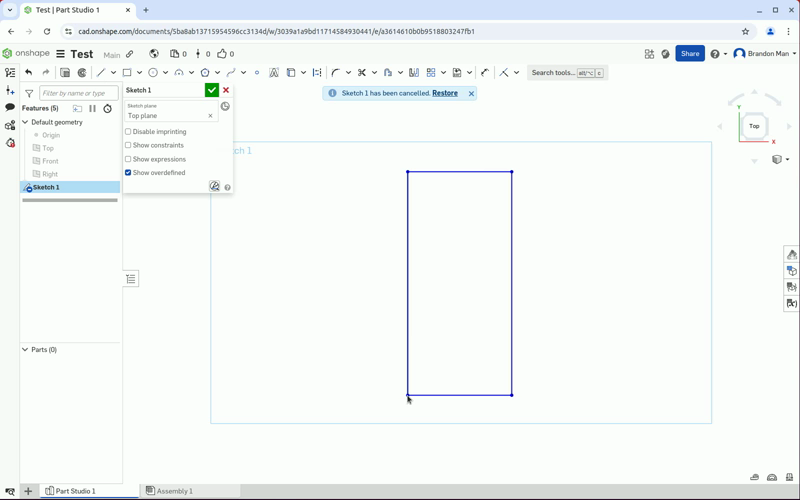
mouse_move(478, 216)
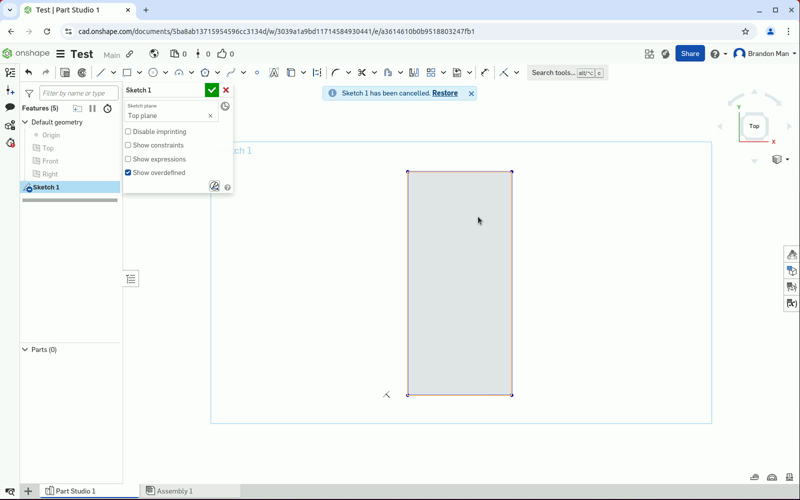
click(478, 216)
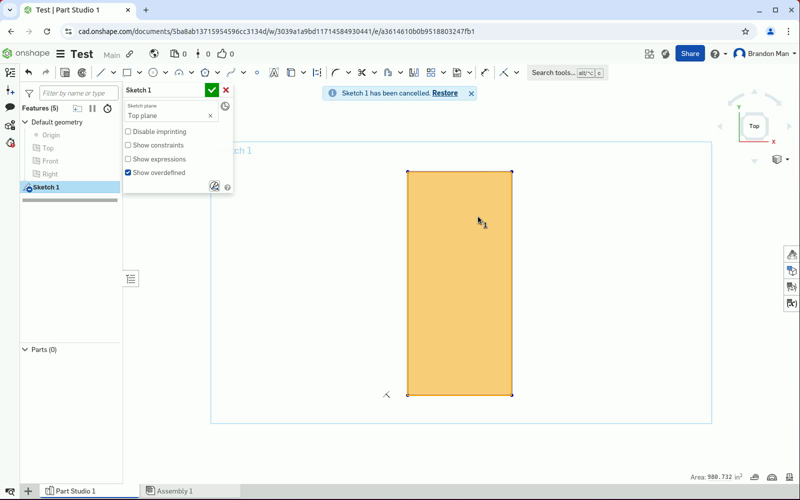
mouse_move(73, 352)
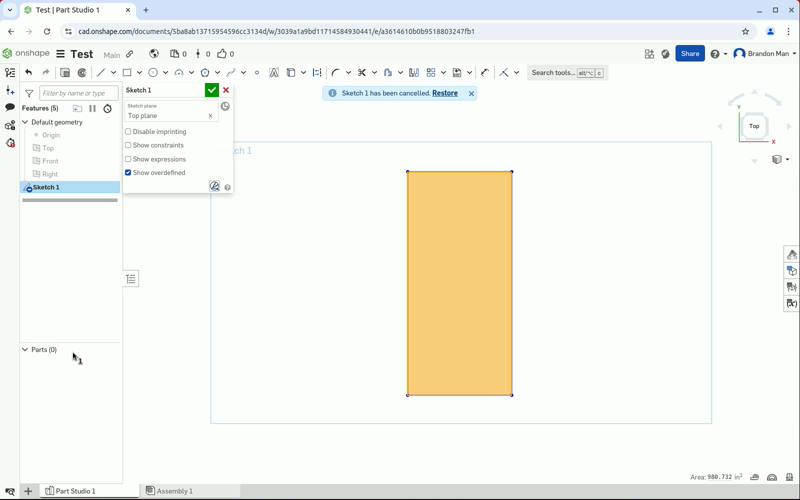
key(shift+y)
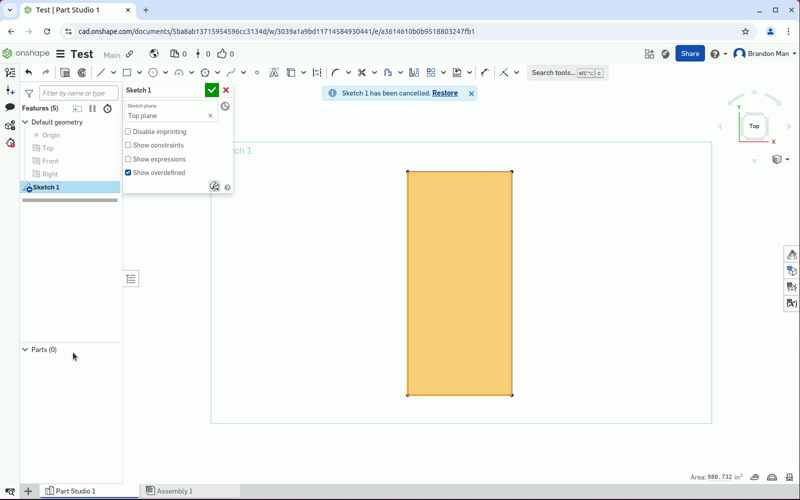
key(shift+e)
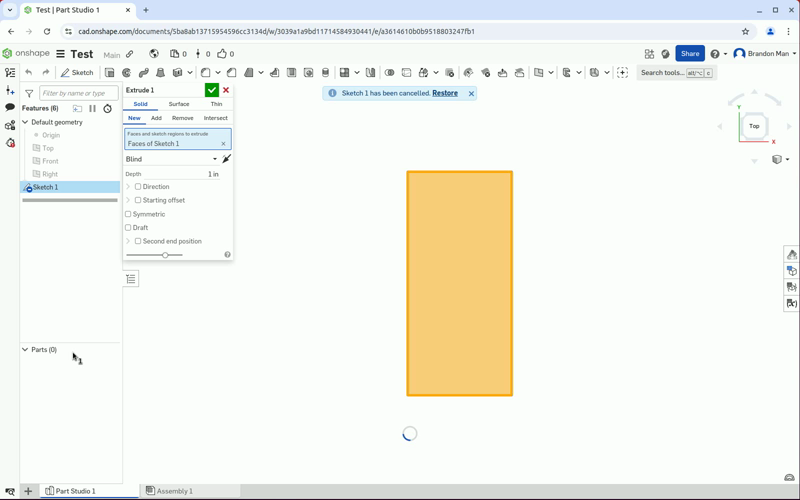
mouse_move(143, 106)
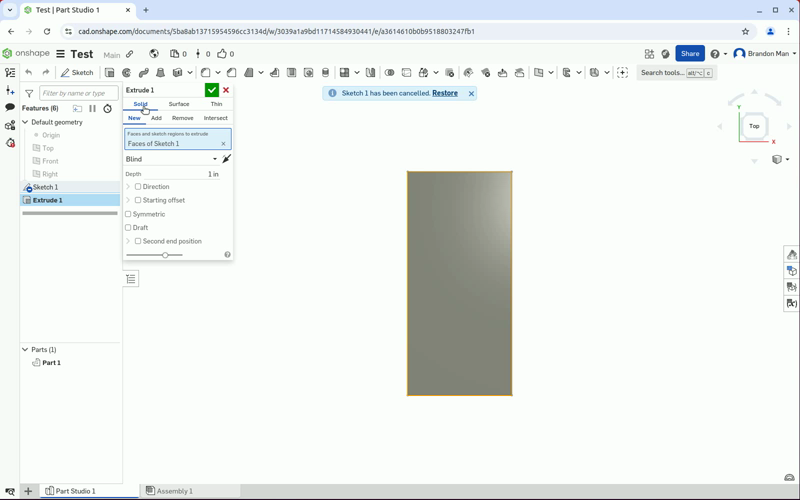
click(143, 106)
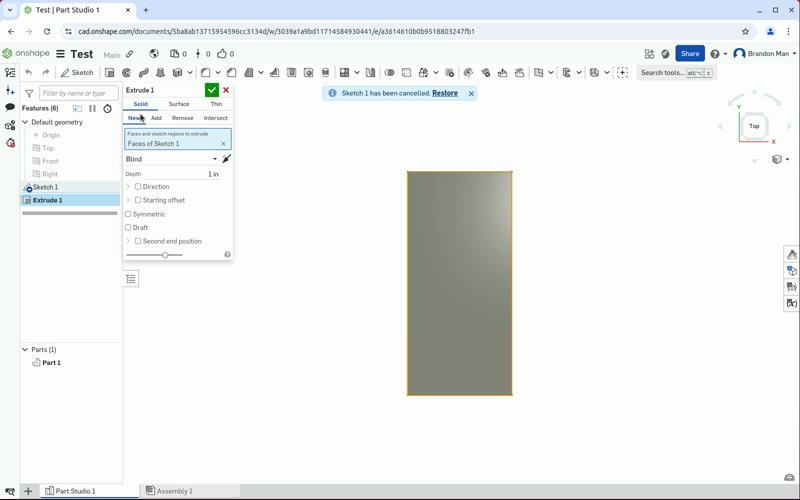
mouse_move(137, 120)
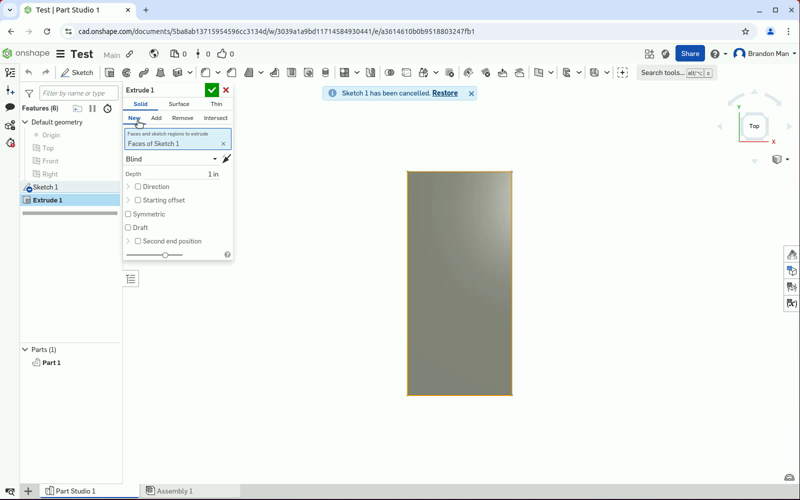
click(137, 120)
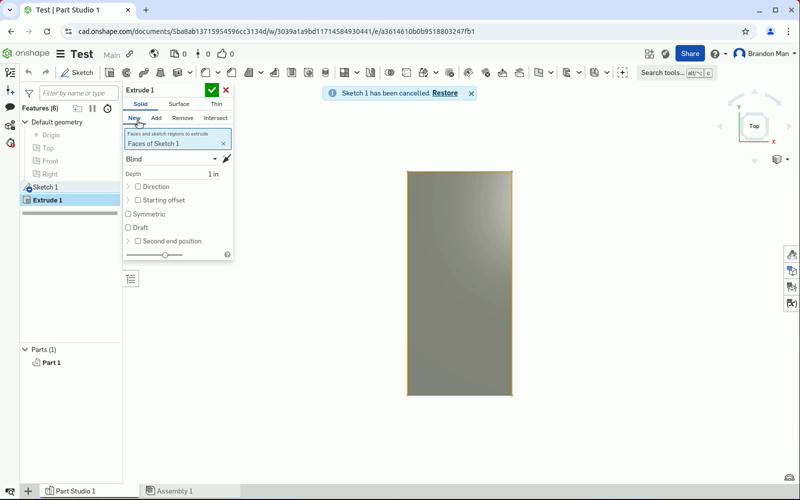
key(tab, 4)
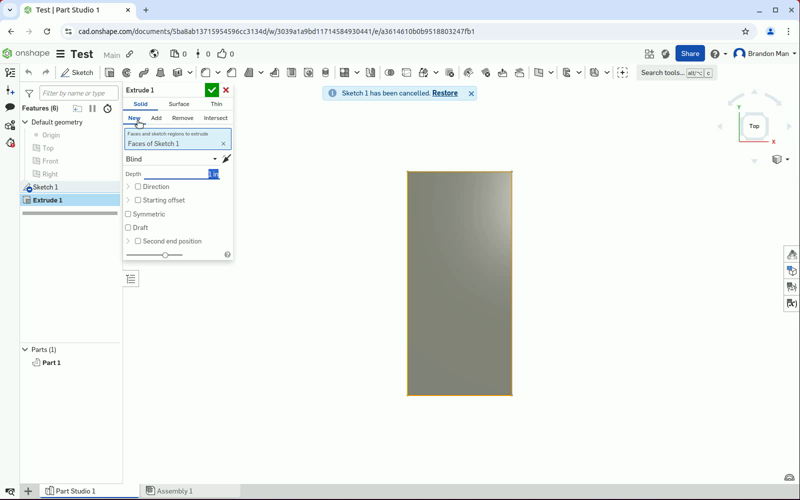
text(2.407)
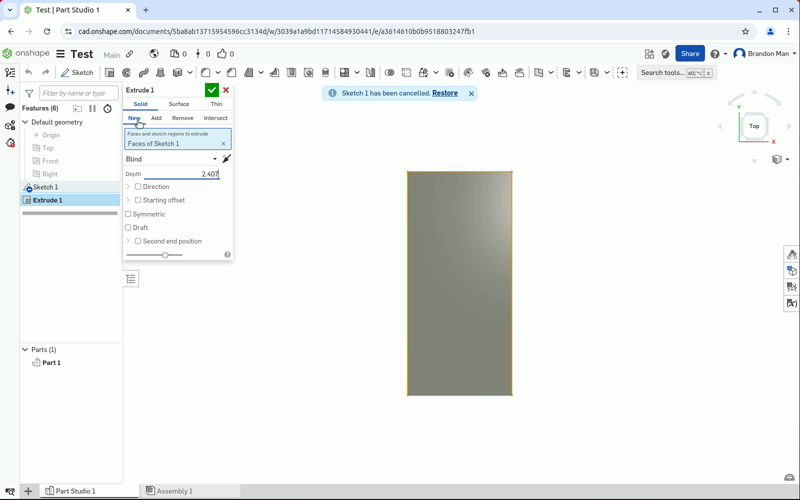
key(enter)
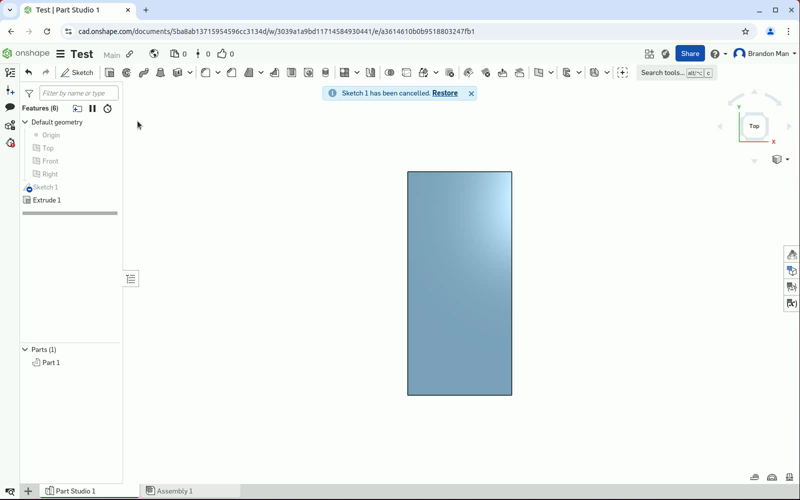
key(shift+h)
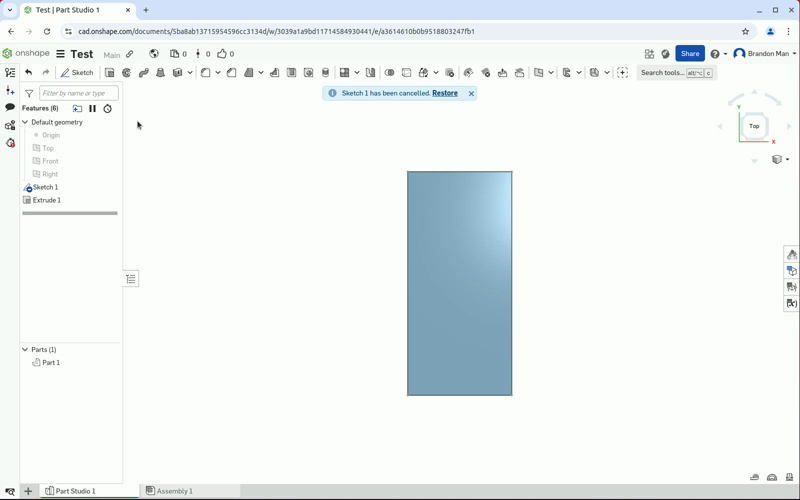
key(shift+h)
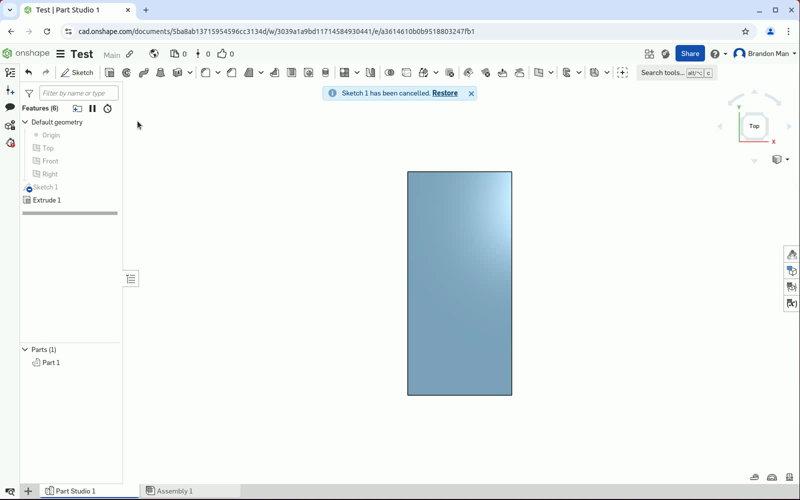
mouse_move(73, 189)
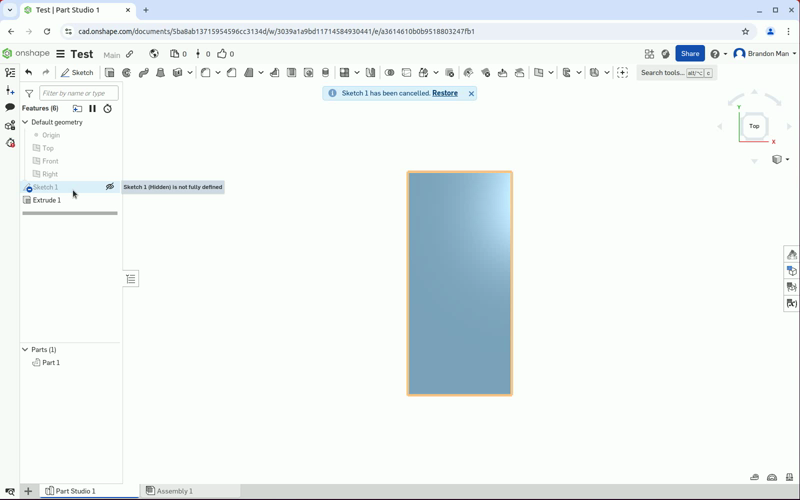
click(73, 189)
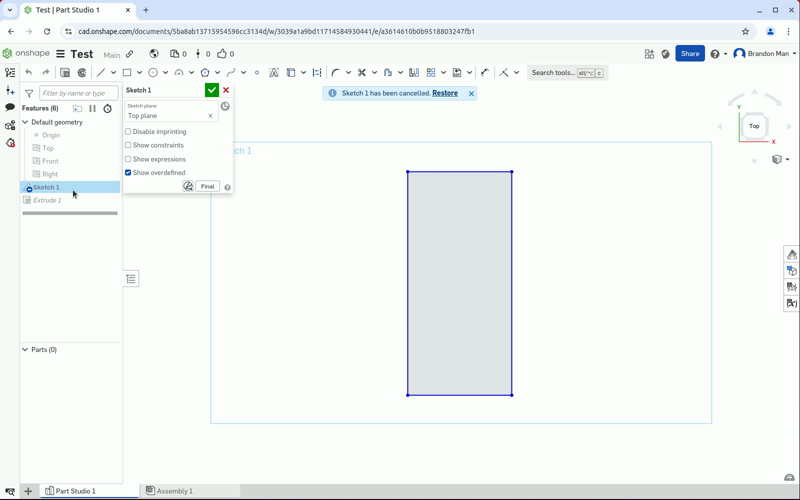
mouse_move(229, 92)
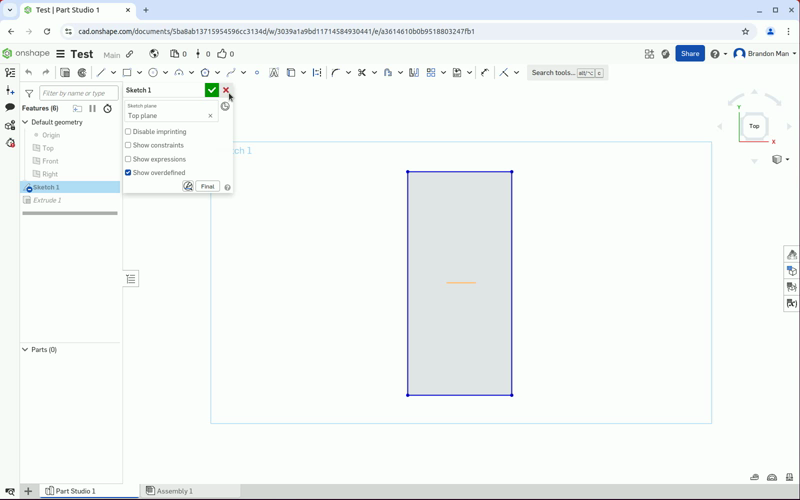
click(229, 92)
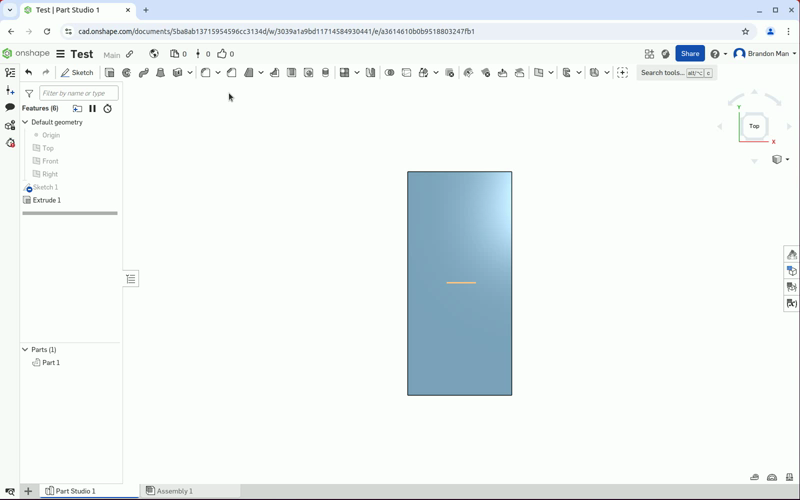
mouse_move(541, 75)
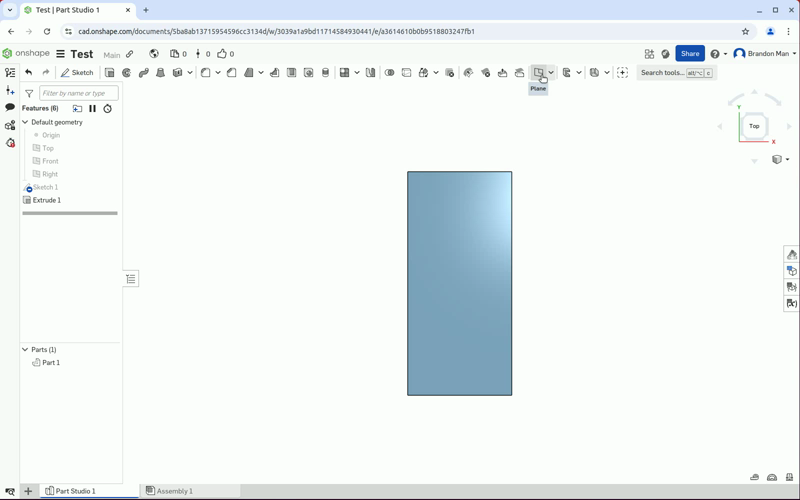
click(541, 75)
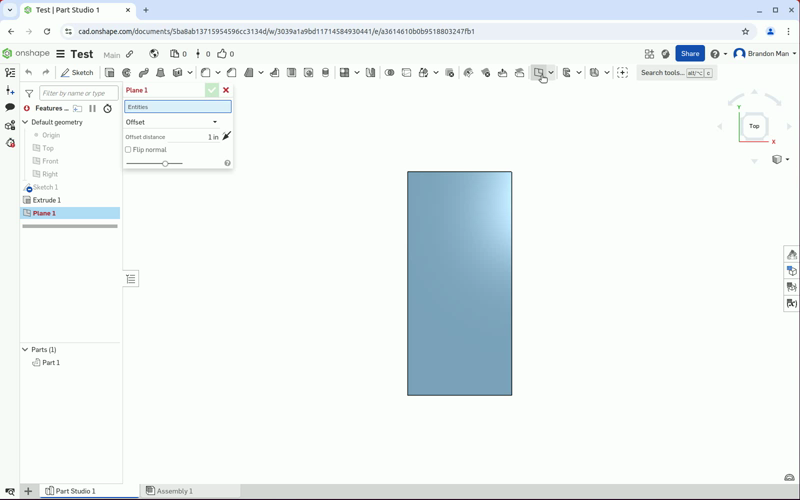
mouse_move(73, 150)
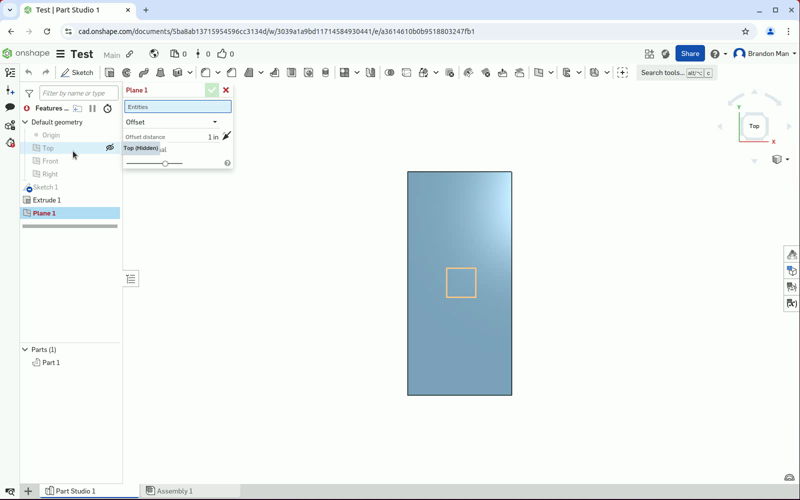
click(73, 150)
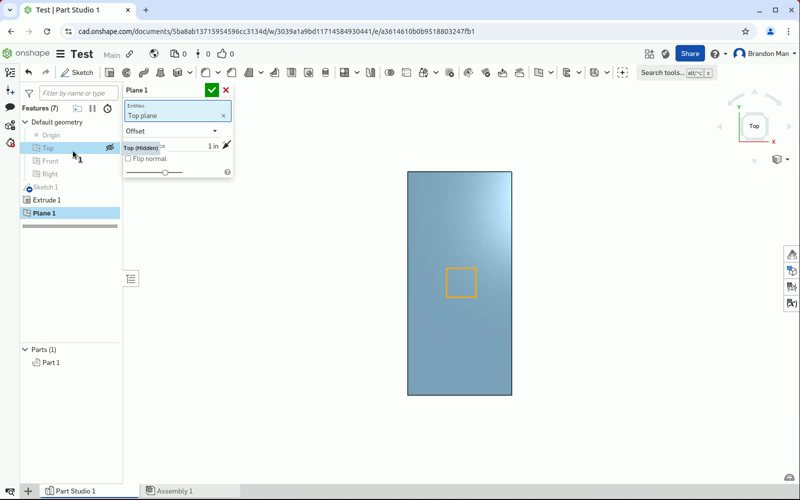
key(tab, 2)
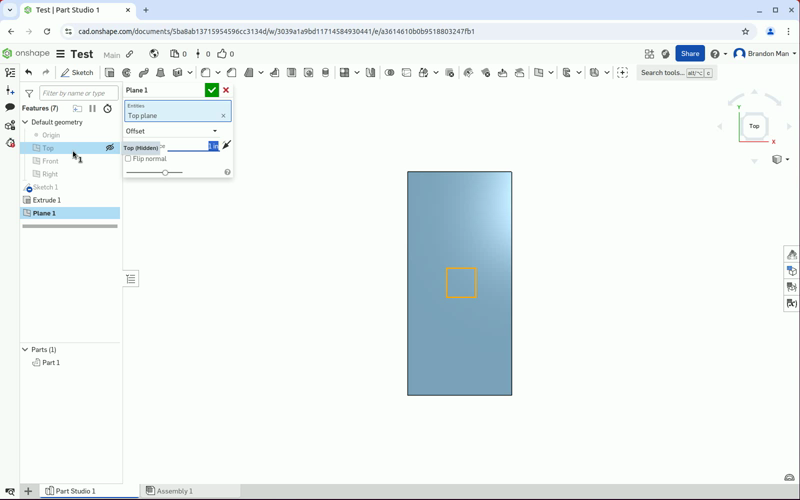
text(2.403)
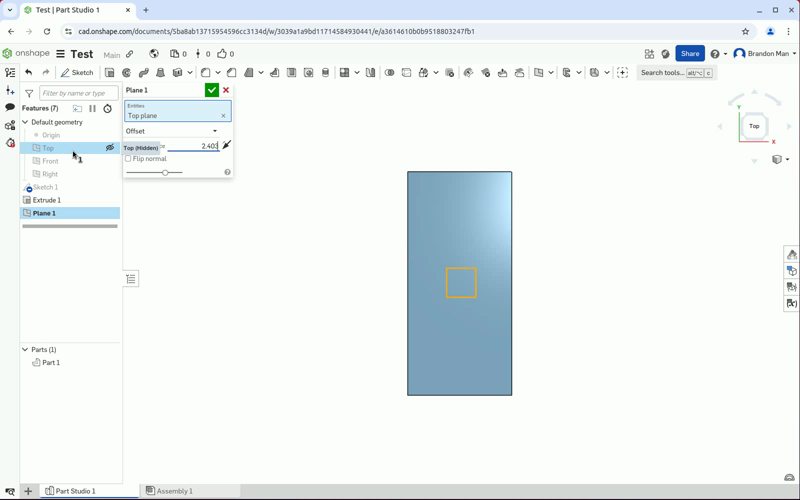
key(enter, 2)
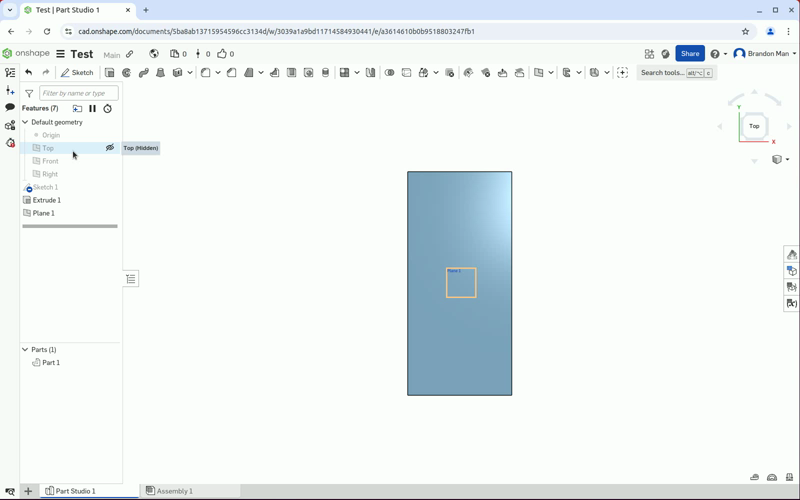
key(shift+s)
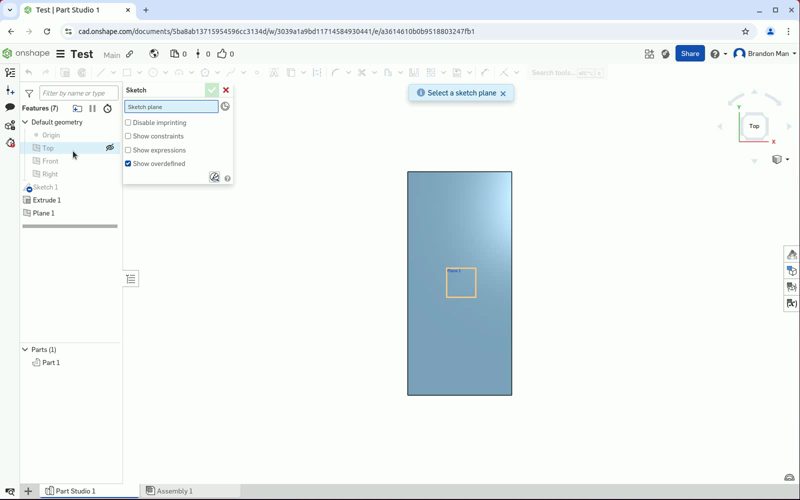
mouse_move(73, 215)
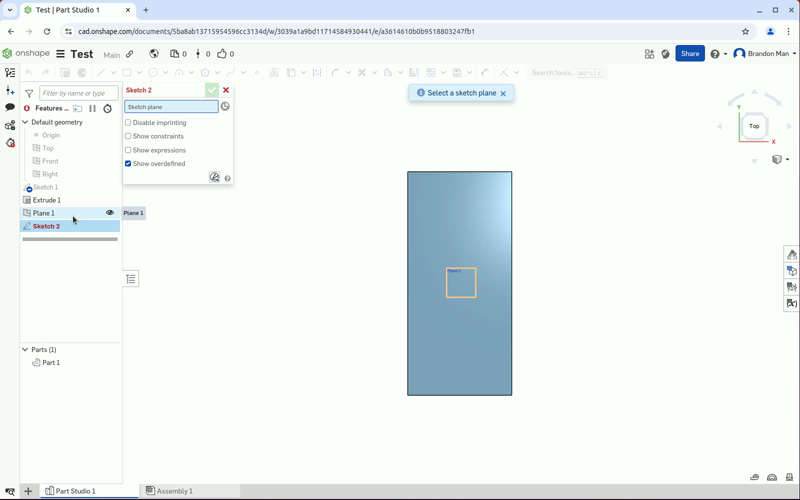
click(73, 215)
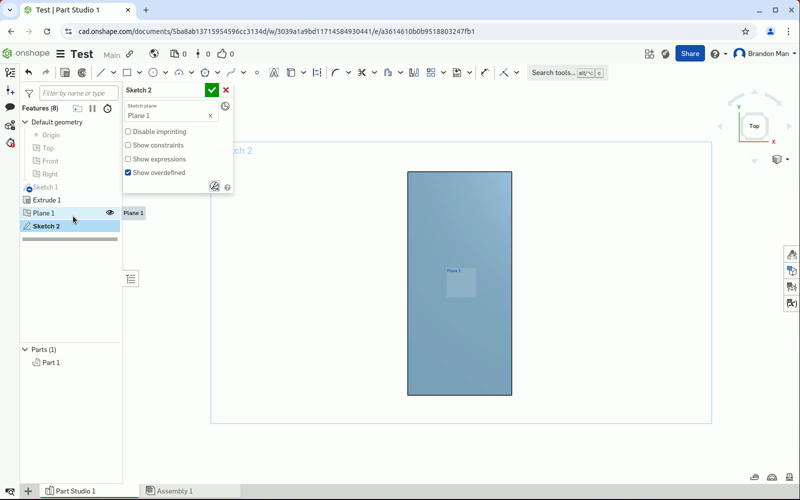
mouse_move(73, 352)
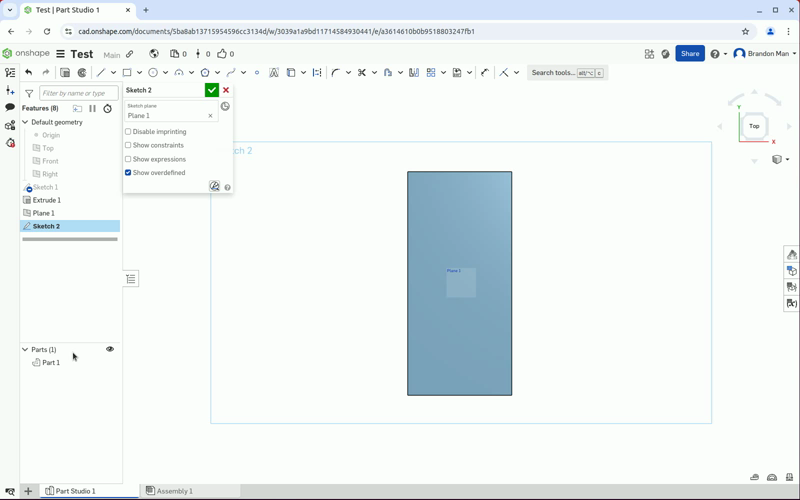
key(y)
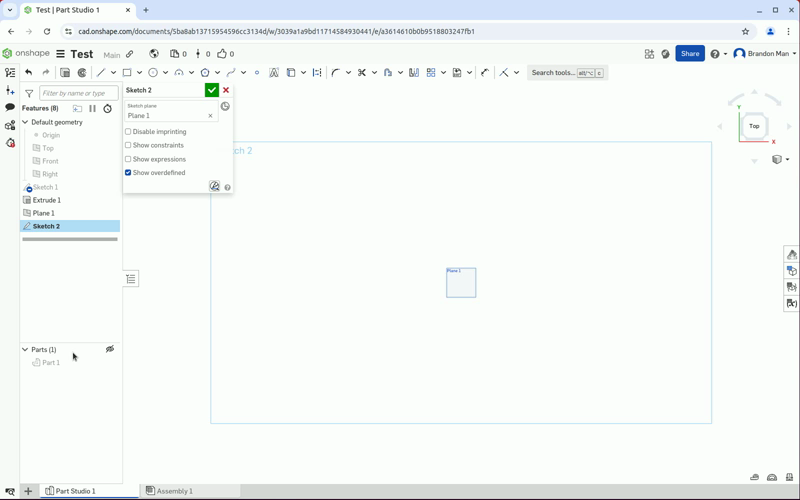
key(l)
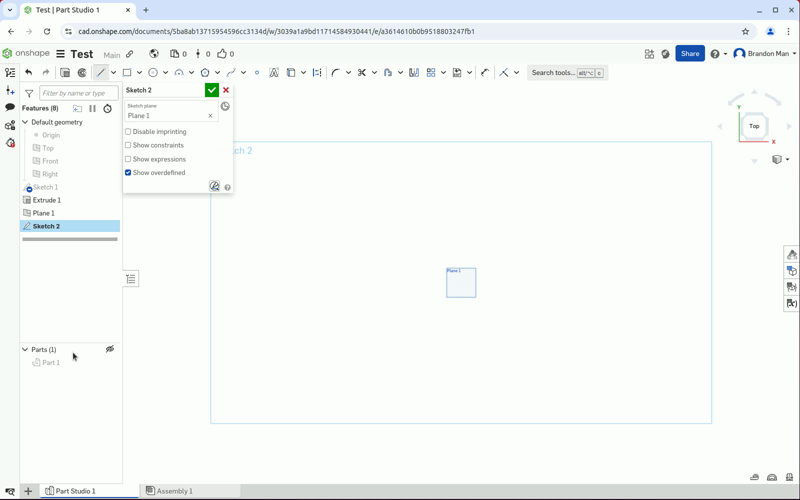
key_down(shift)
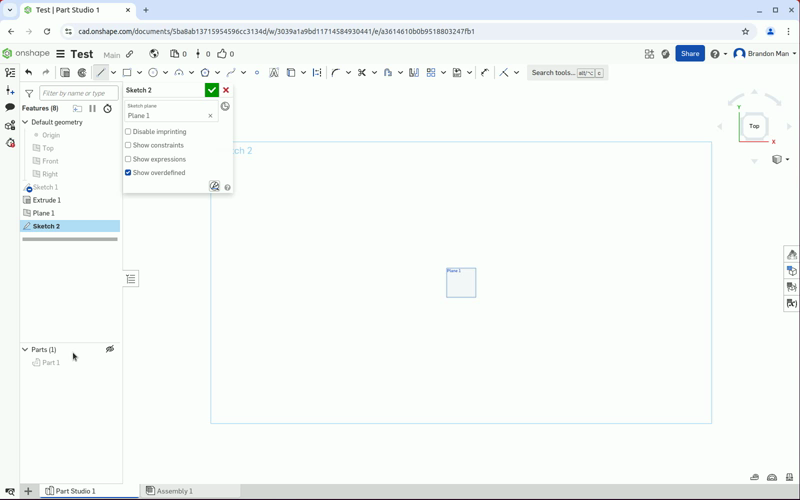
mouse_move(407, 209)
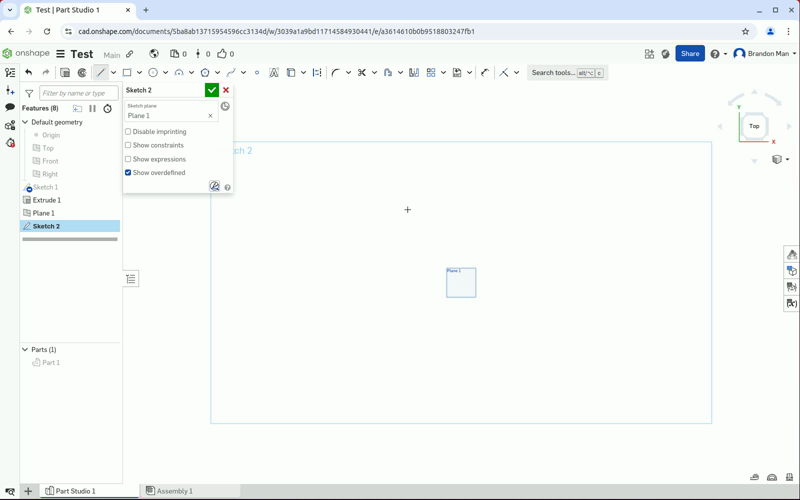
click(407, 209)
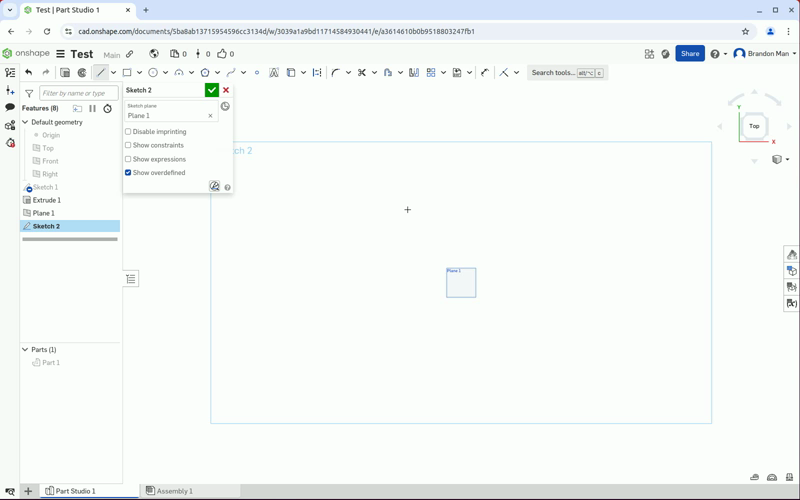
key_up(shift)
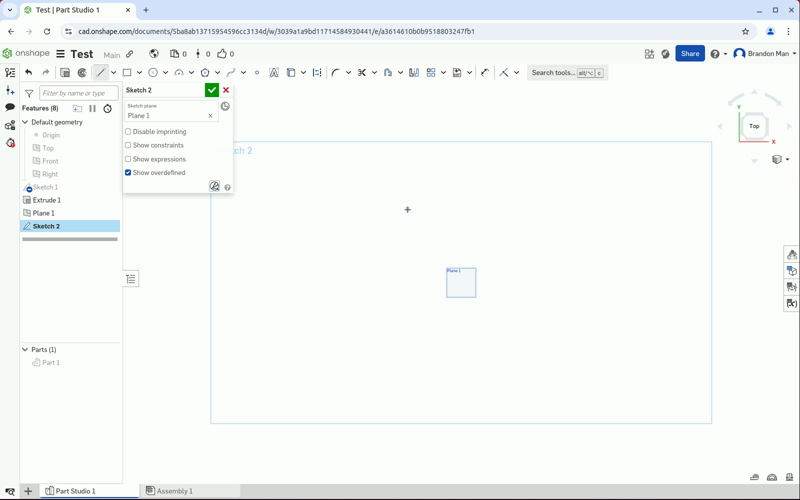
key_down(shift)
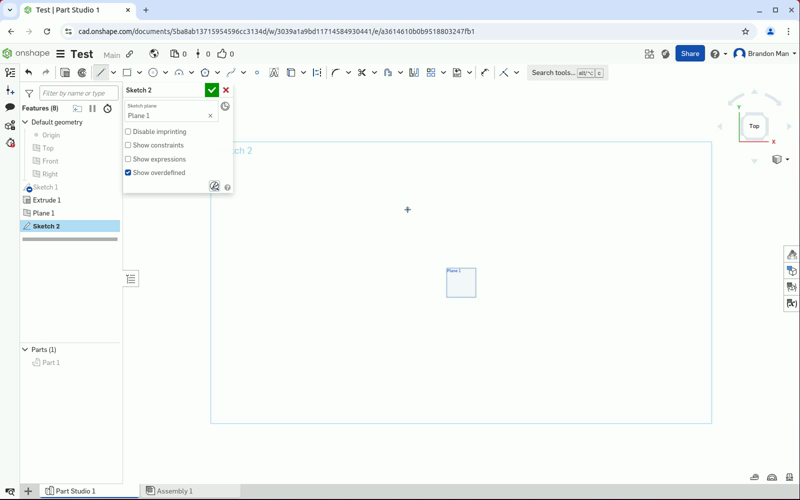
mouse_move(513, 209)
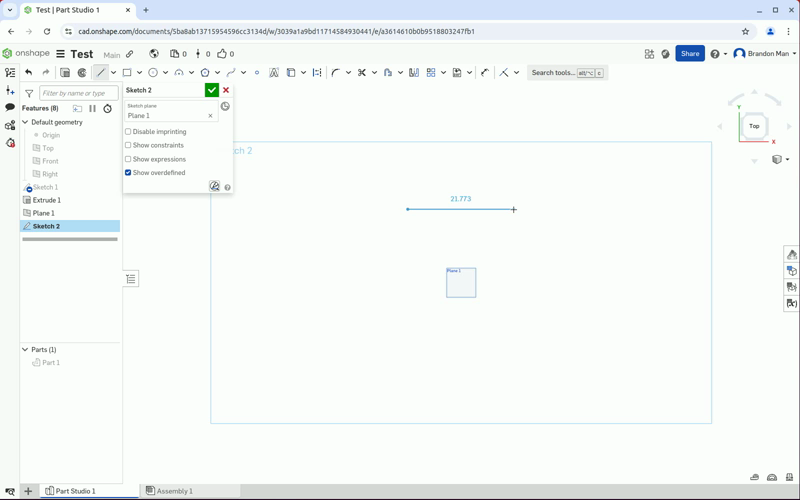
click(513, 209)
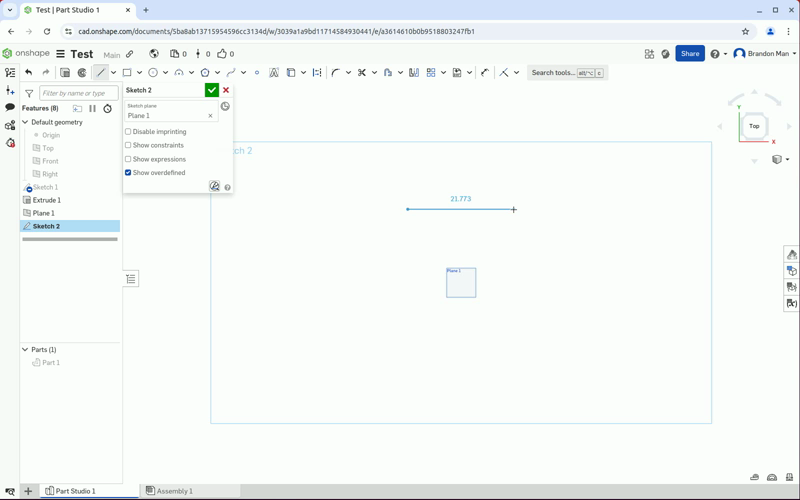
key_up(shift)
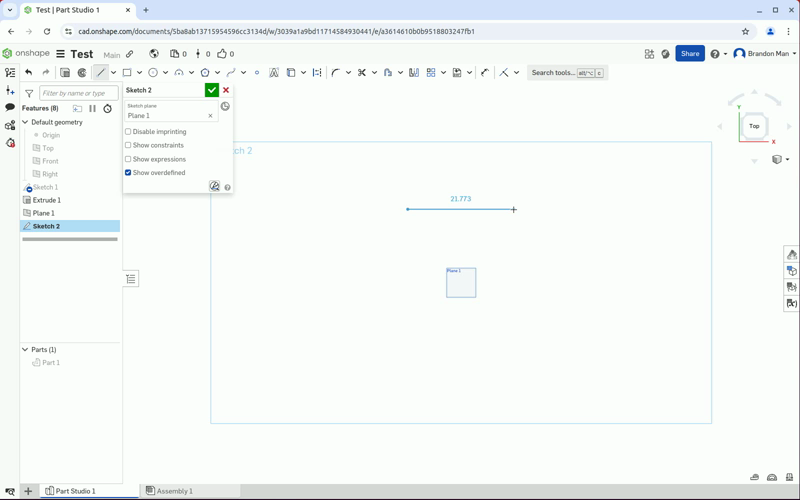
key_down(shift)
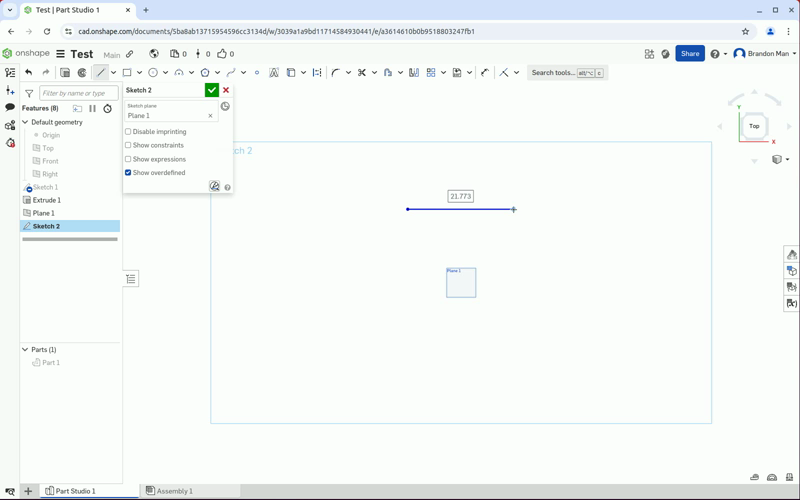
mouse_move(543, 209)
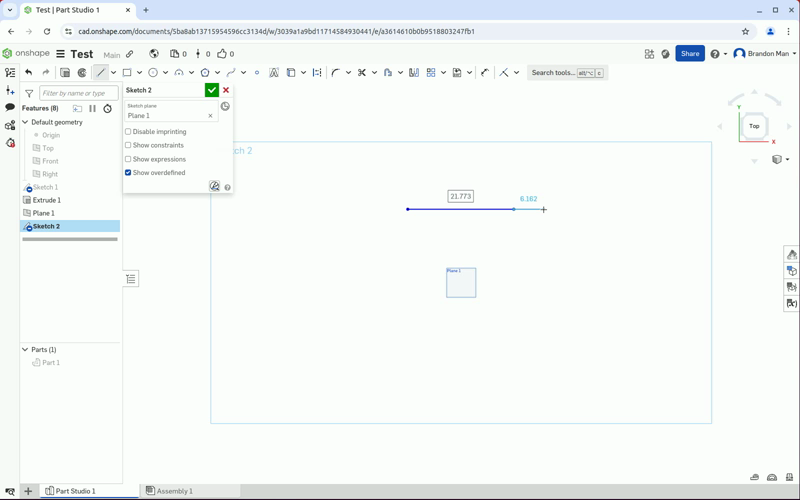
mouse_move(513, 171)
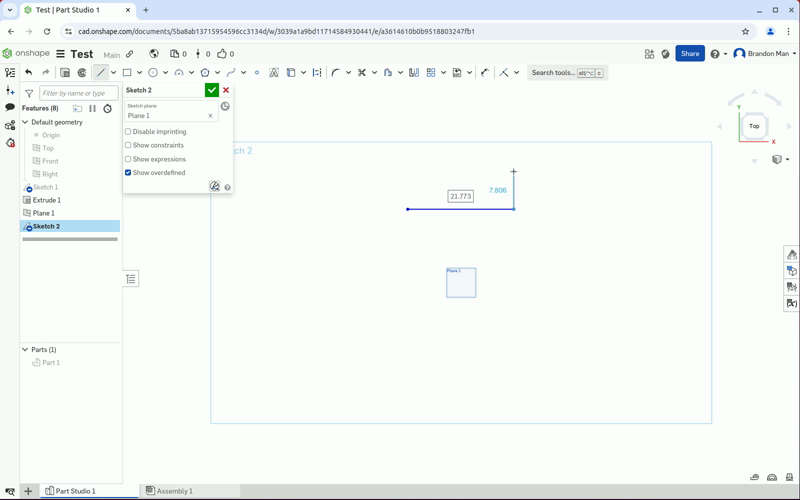
click(513, 171)
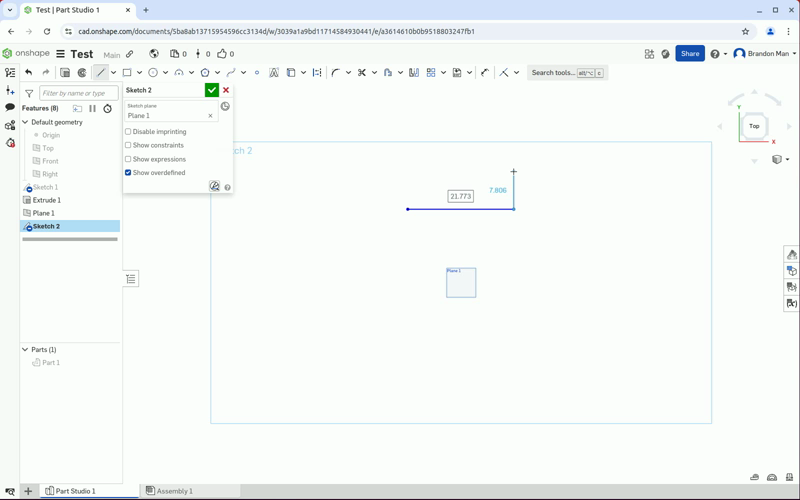
key_up(shift)
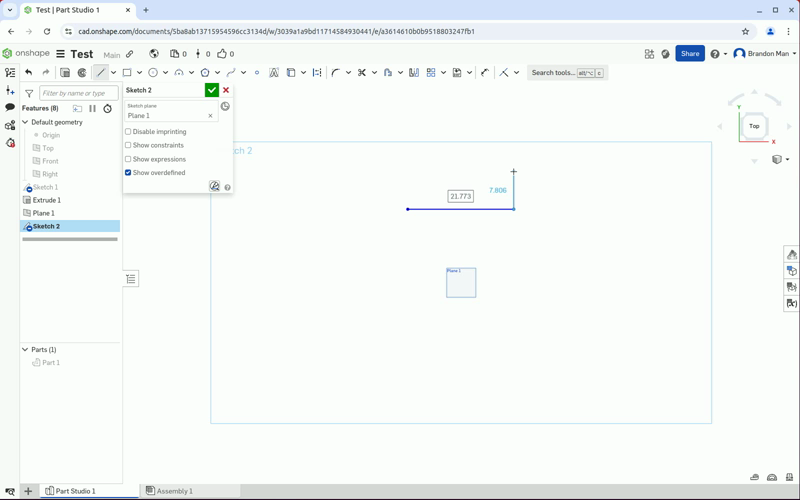
key_down(shift)
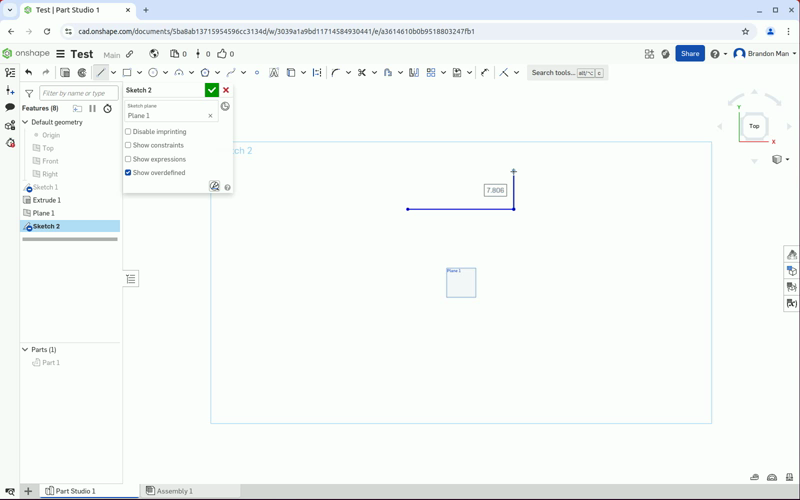
mouse_move(407, 171)
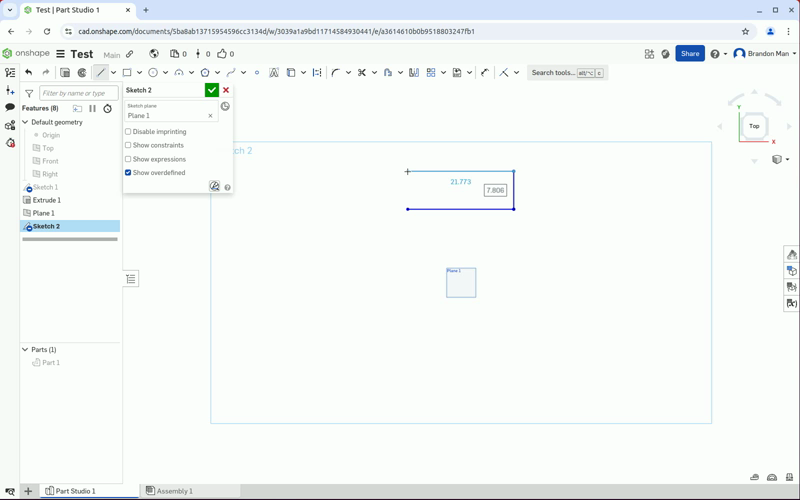
click(407, 171)
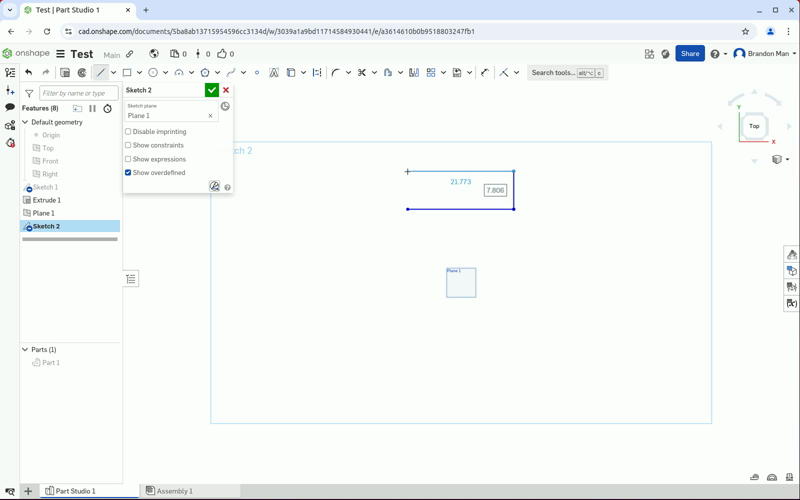
key_up(shift)
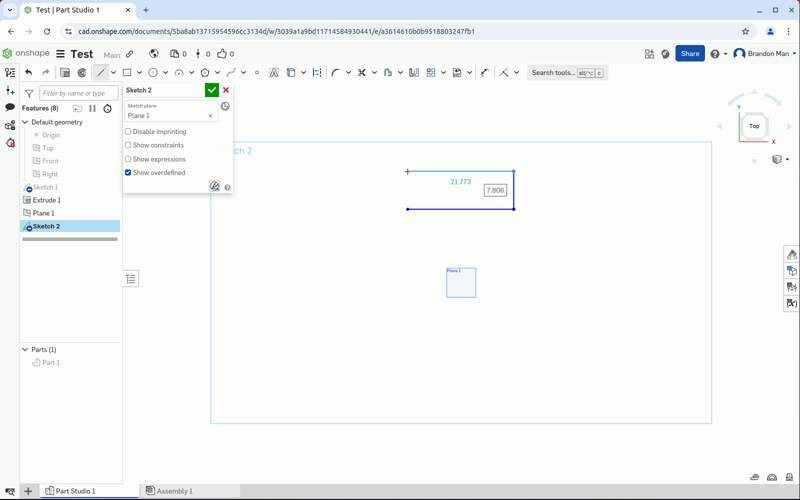
mouse_move(437, 171)
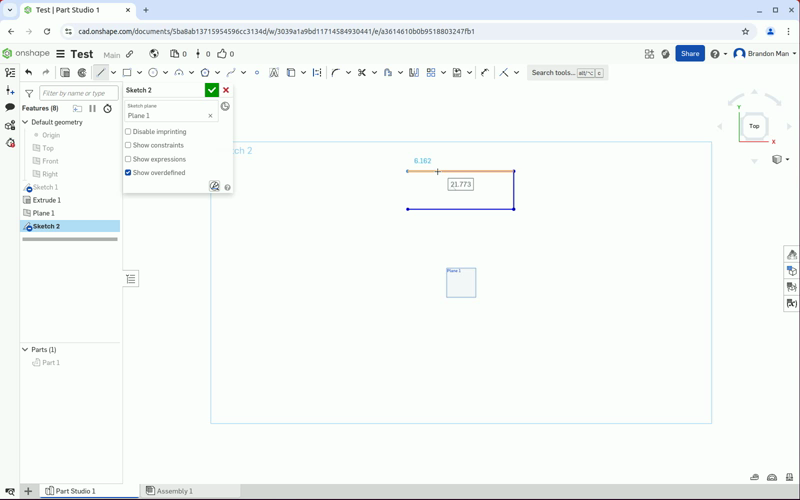
key_down(shift)
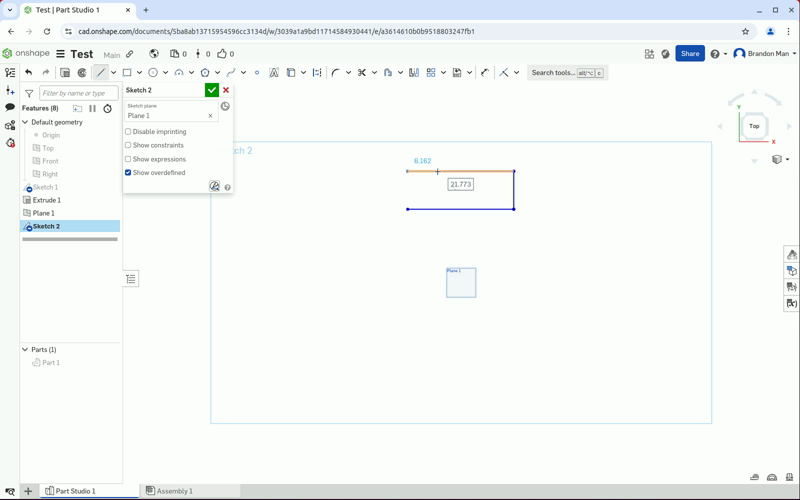
mouse_move(407, 209)
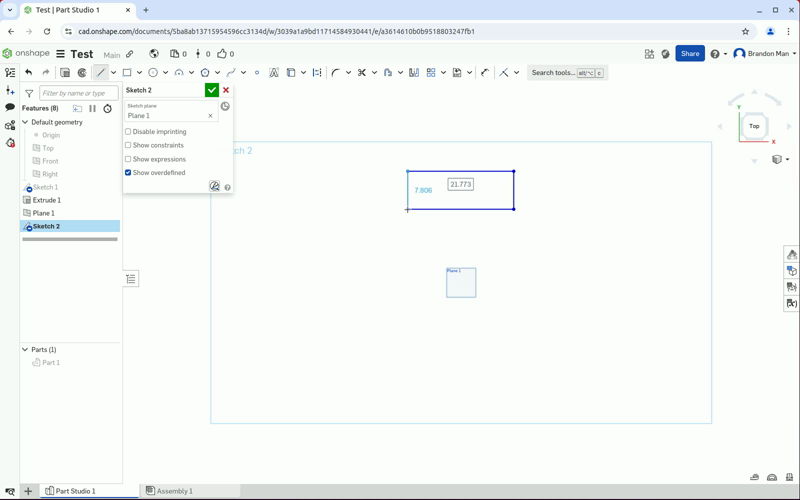
key_up(shift)
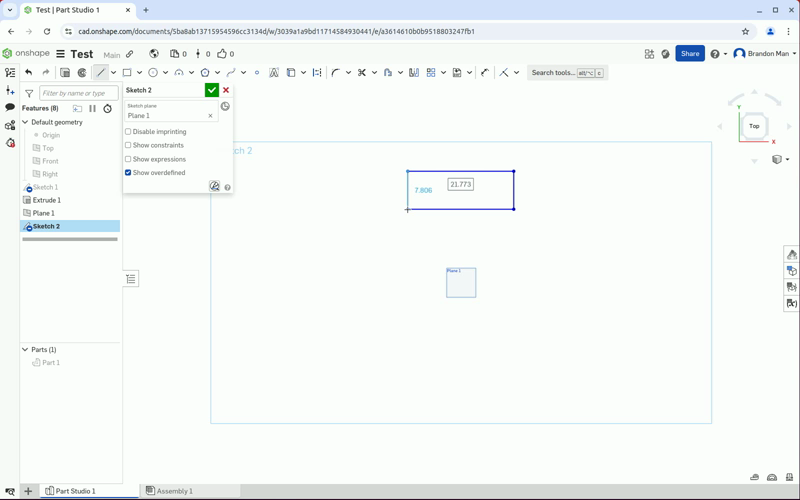
click(407, 209)
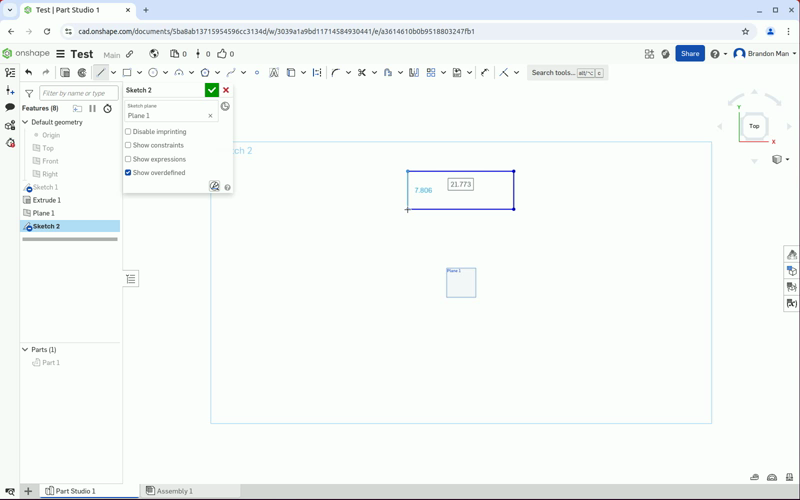
key(esc)
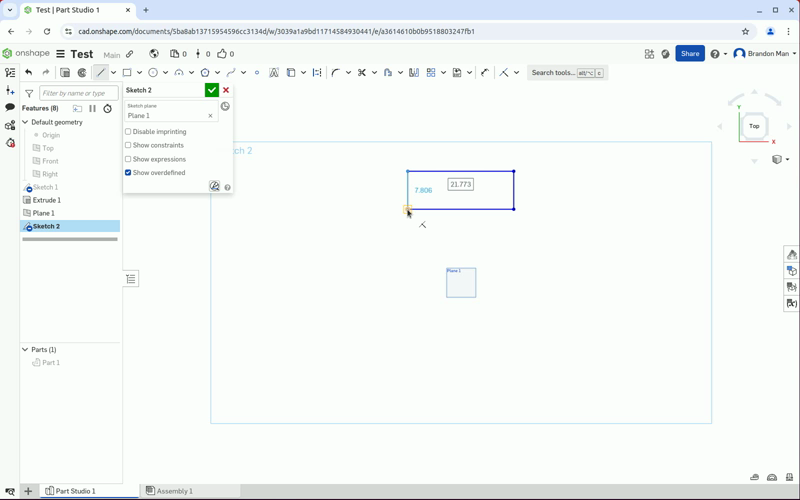
mouse_move(469, 194)
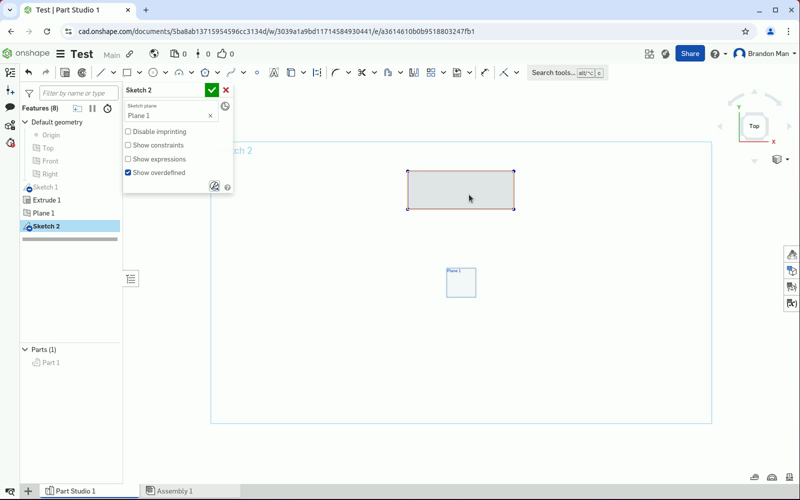
click(469, 194)
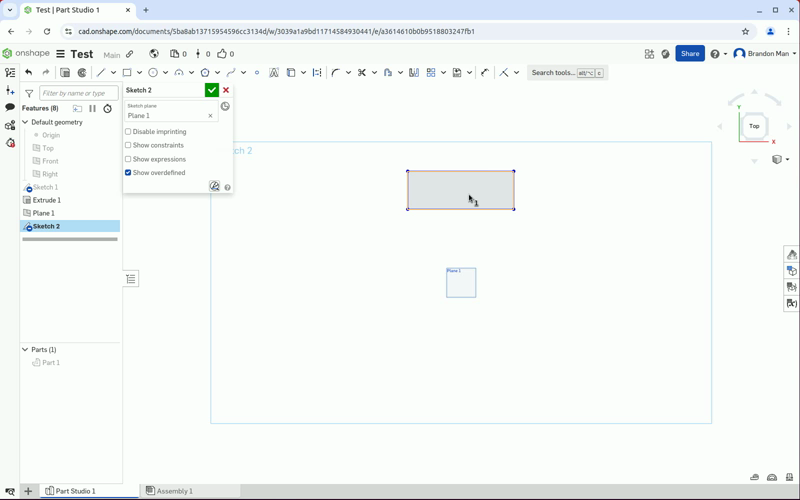
mouse_move(73, 352)
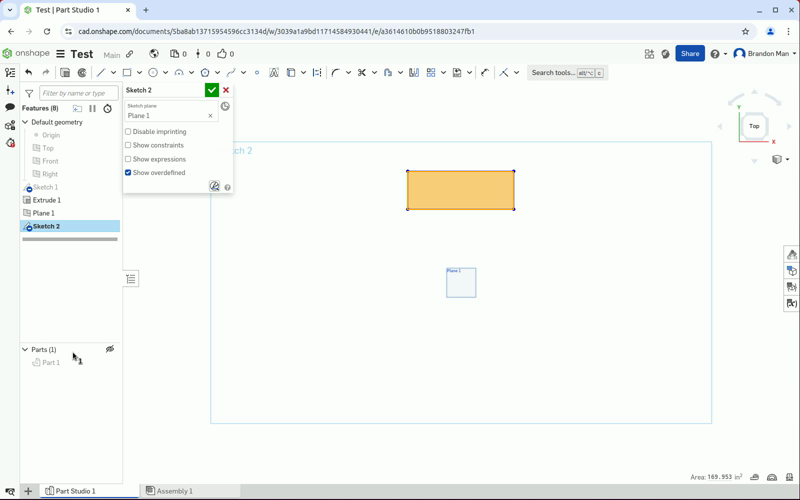
key(shift+y)
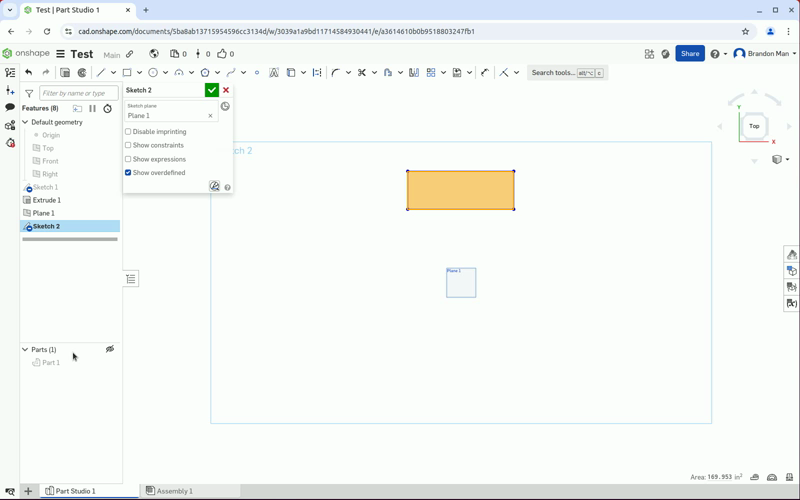
key(shift+e)
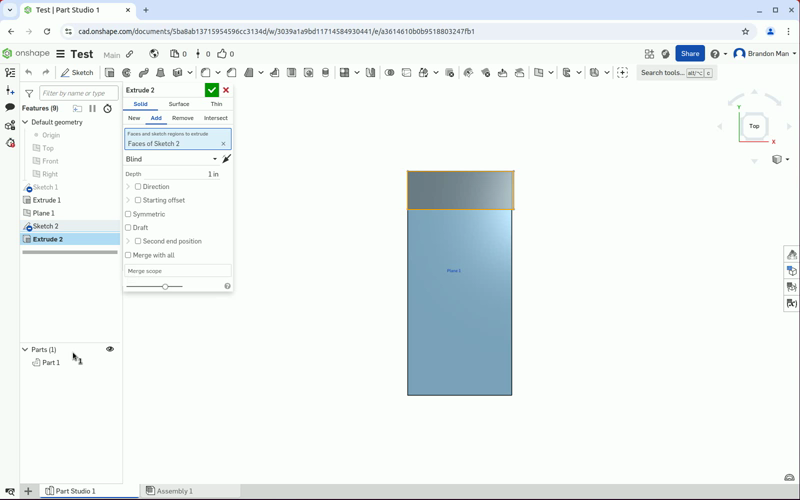
mouse_move(143, 106)
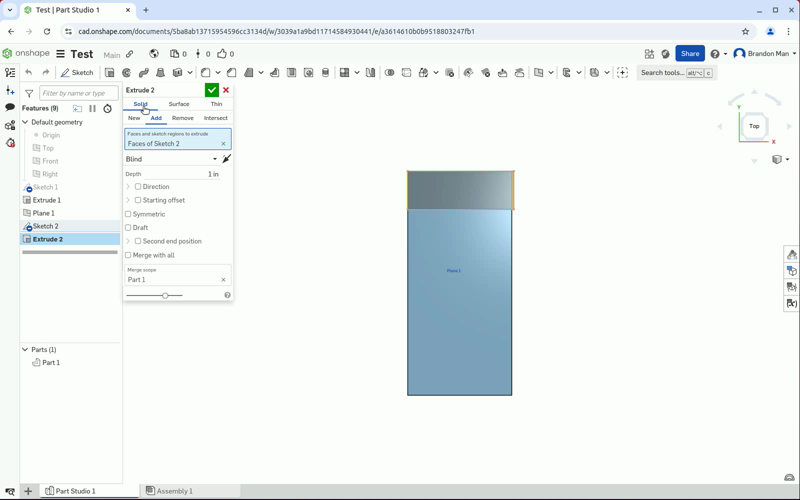
click(143, 106)
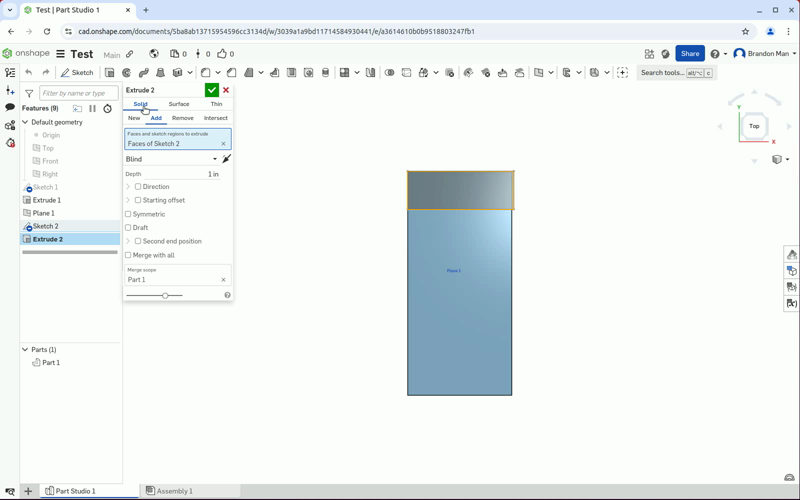
mouse_move(137, 120)
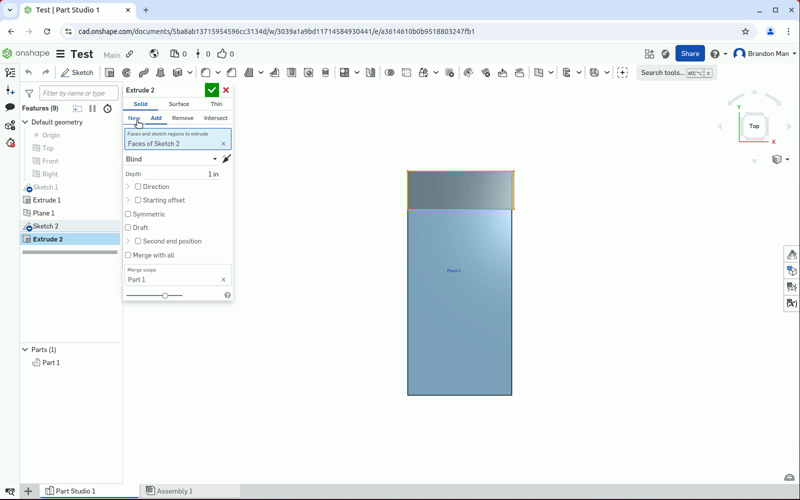
click(137, 120)
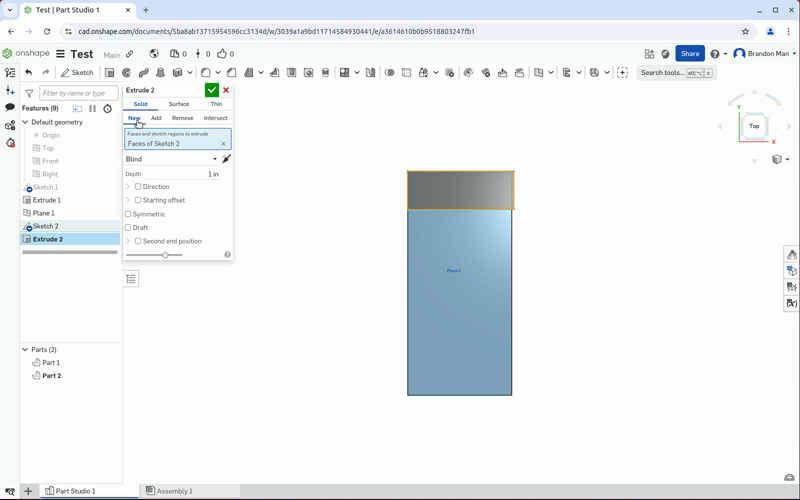
key(tab, 4)
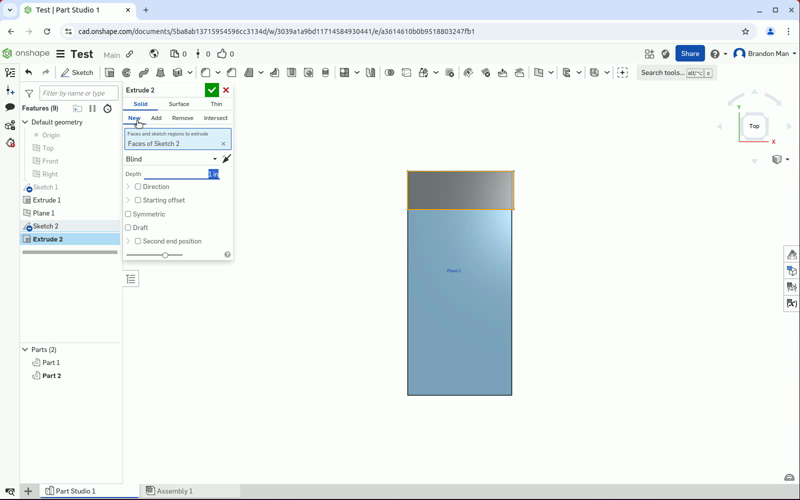
text(4.333)
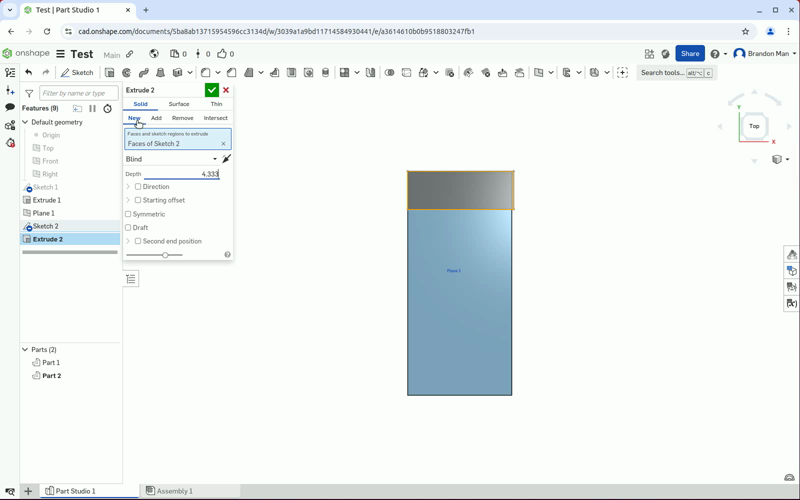
key(enter)
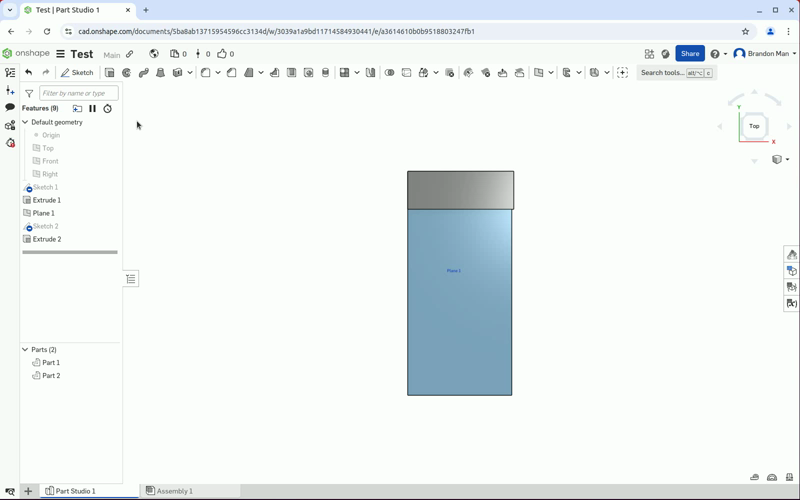
key(shift+h)
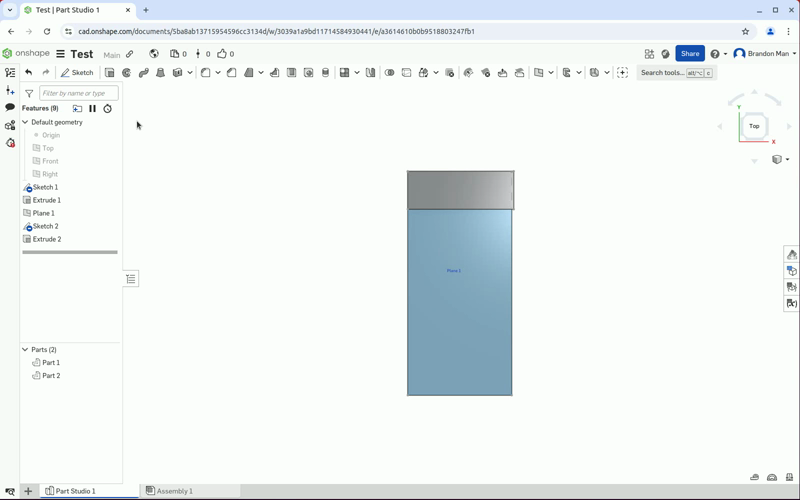
key(shift+h)
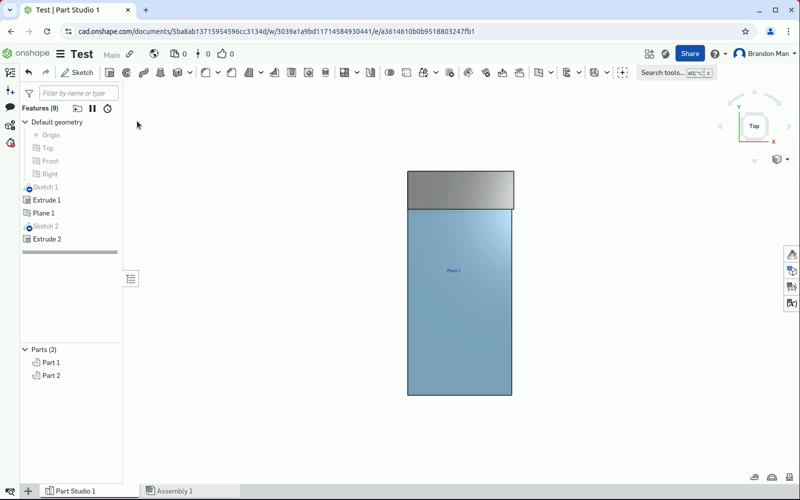
mouse_move(73, 189)
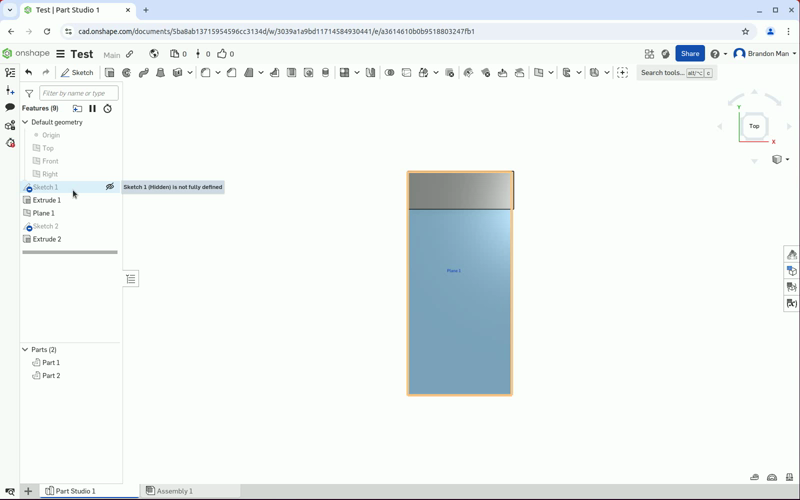
click(73, 189)
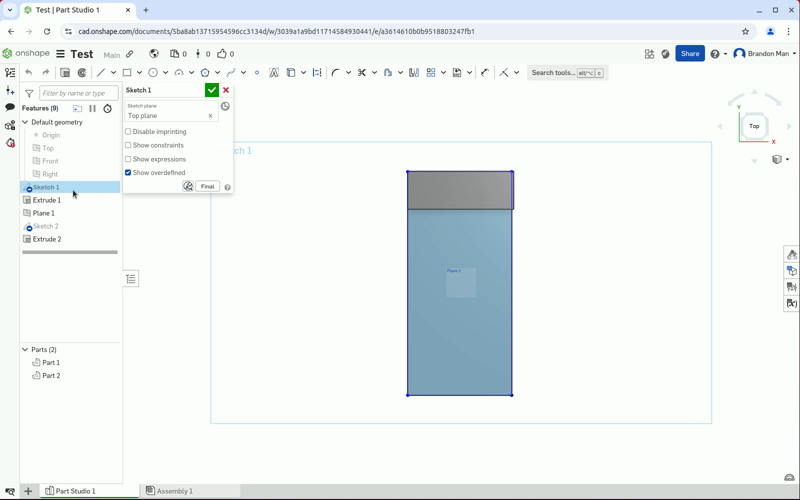
mouse_move(229, 92)
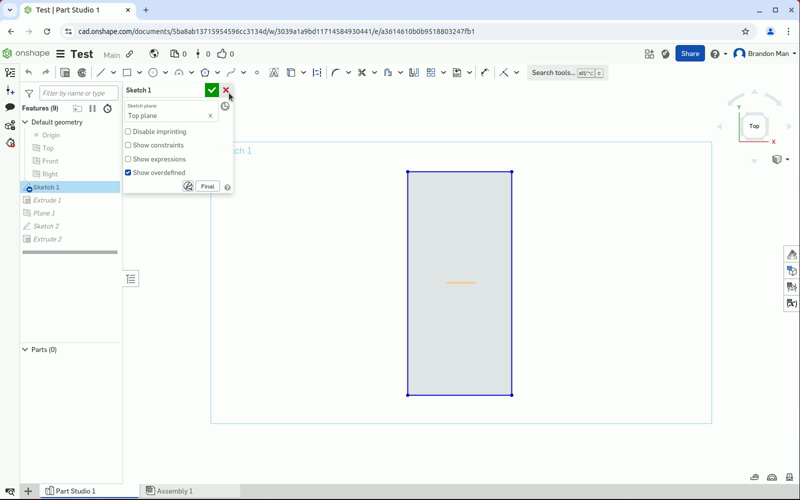
click(229, 92)
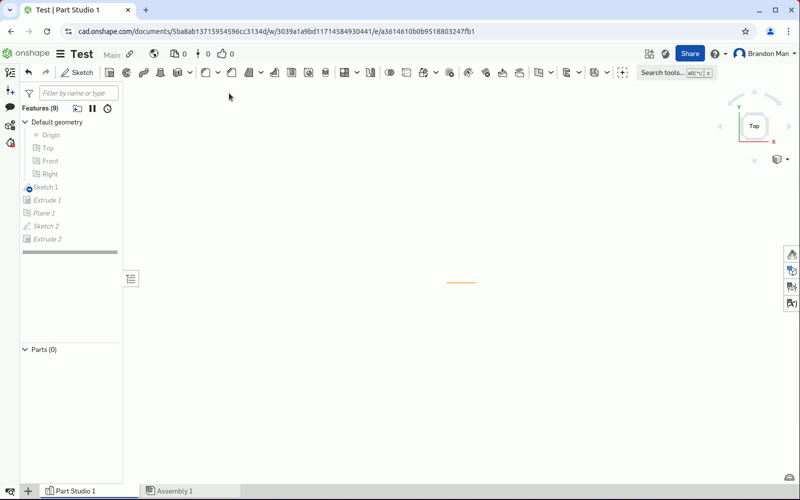
key(shift+s)
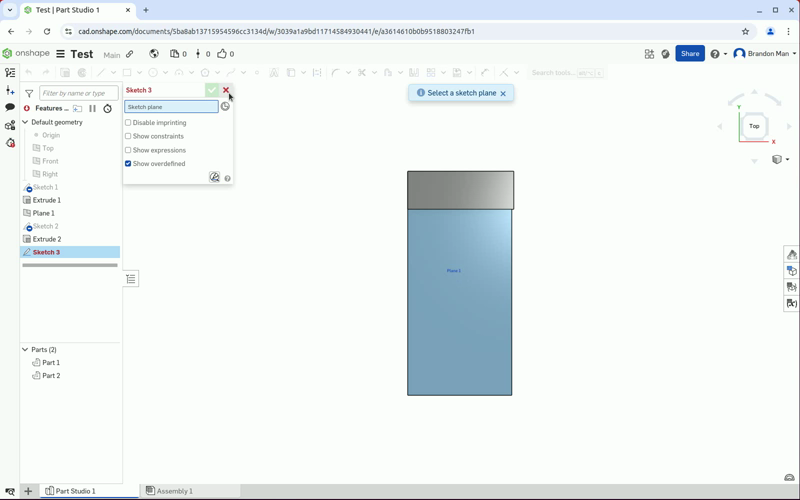
mouse_move(73, 215)
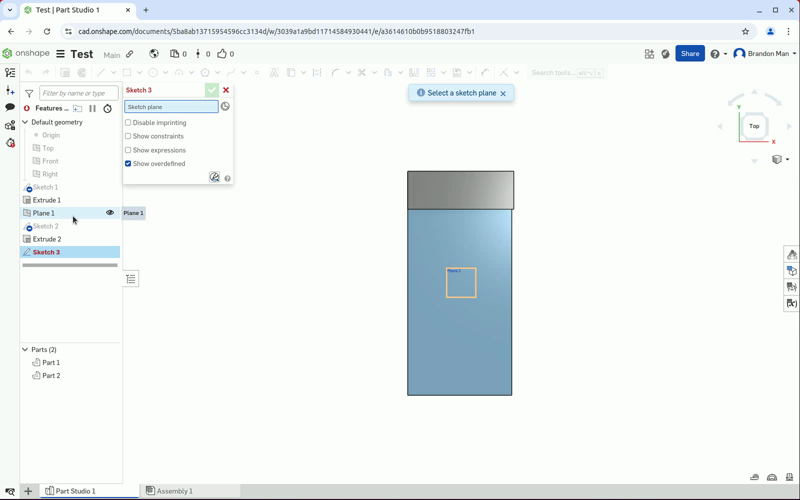
click(73, 215)
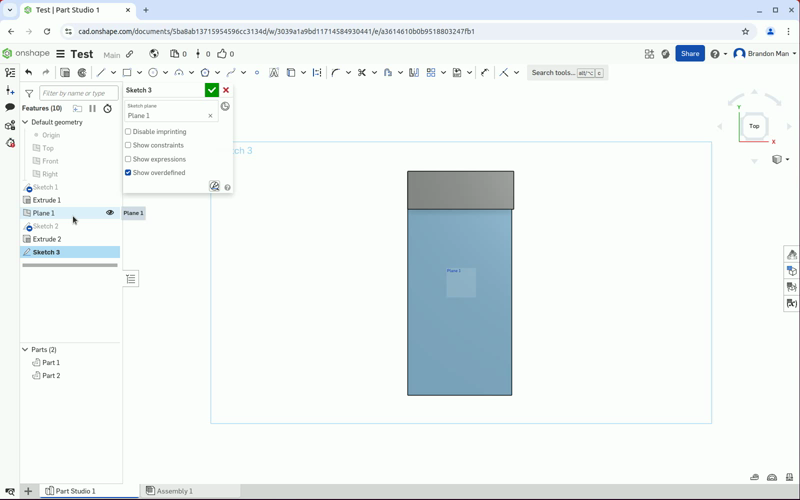
mouse_move(73, 352)
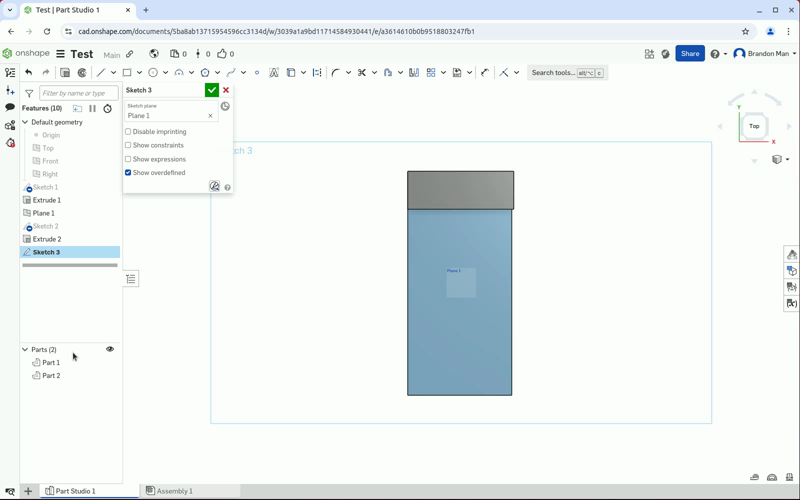
key(y)
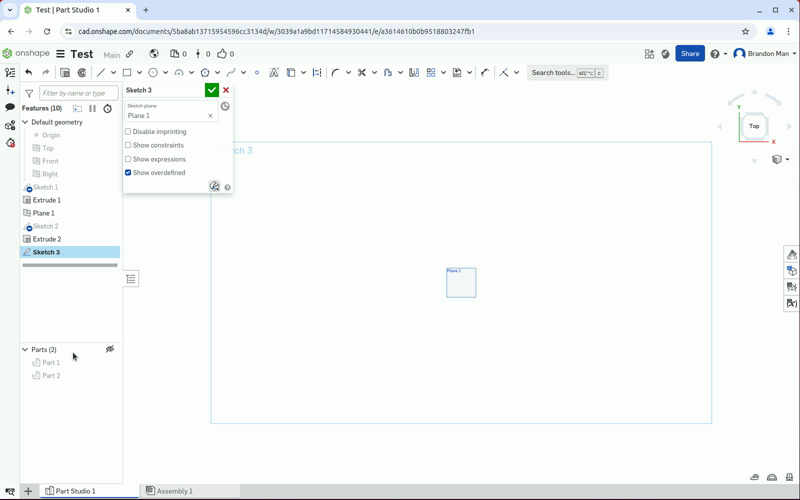
key(l)
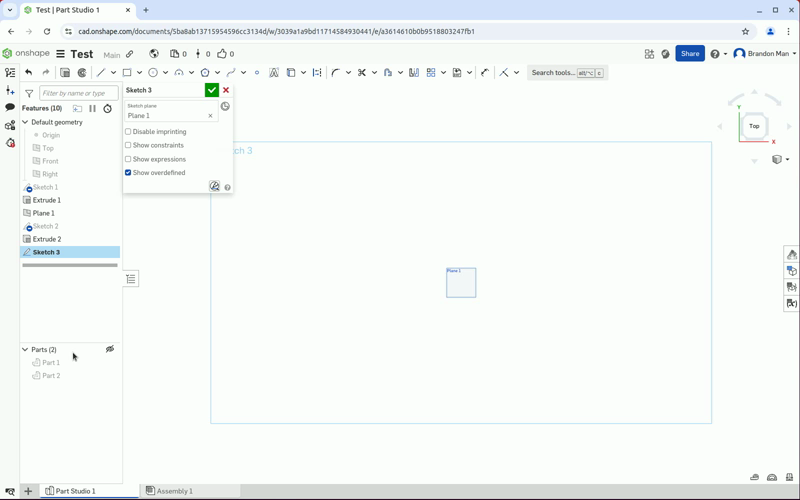
key_down(shift)
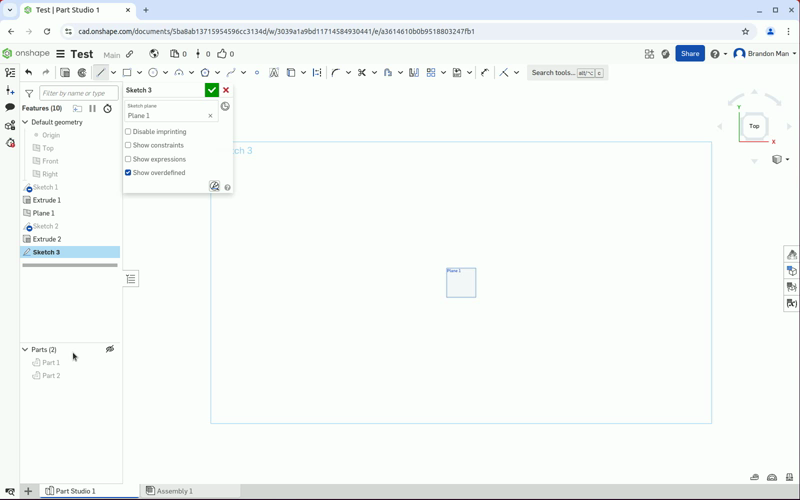
mouse_move(452, 395)
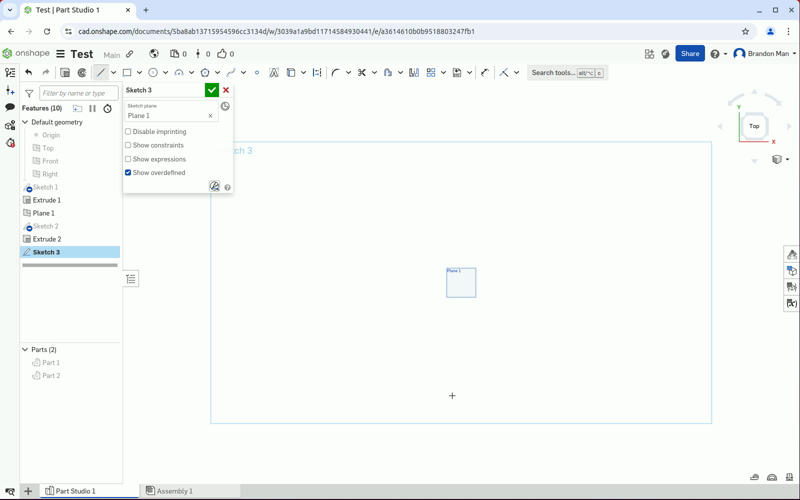
click(452, 395)
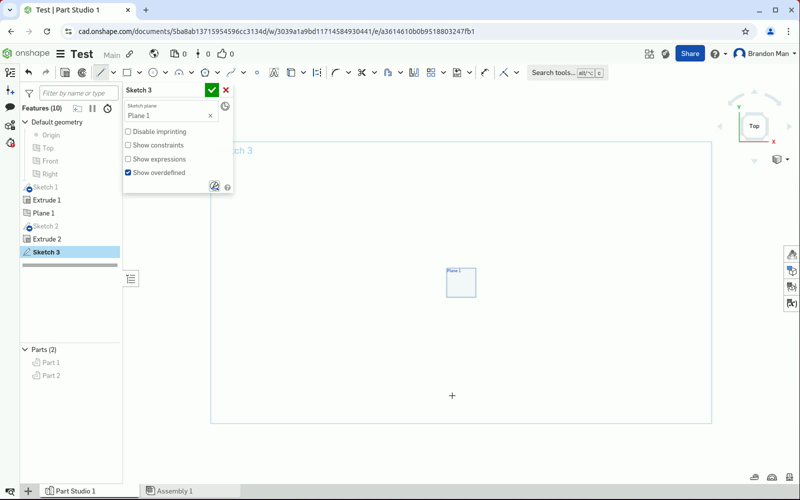
key_up(shift)
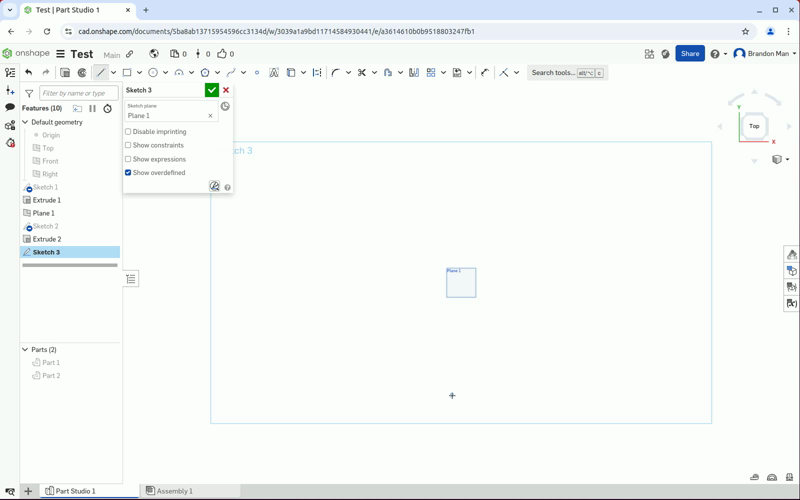
key_down(shift)
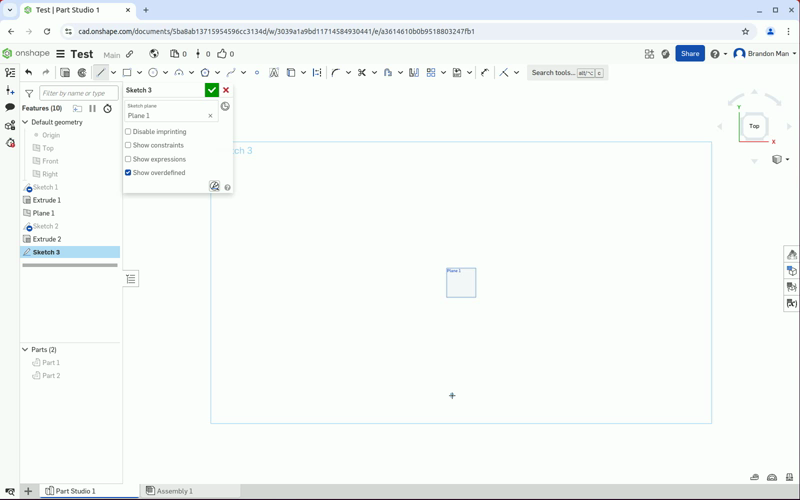
mouse_move(513, 395)
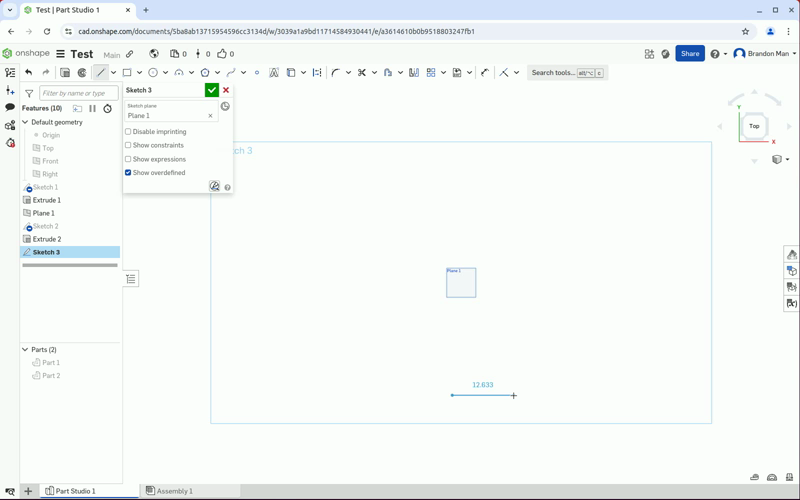
click(513, 395)
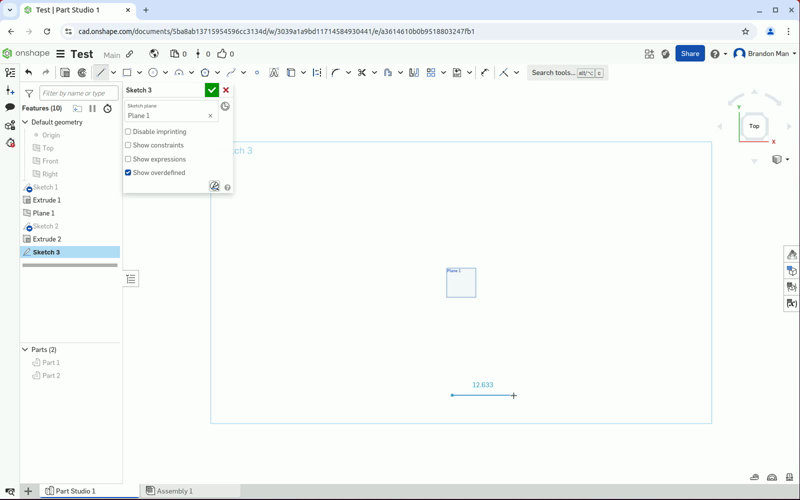
key_up(shift)
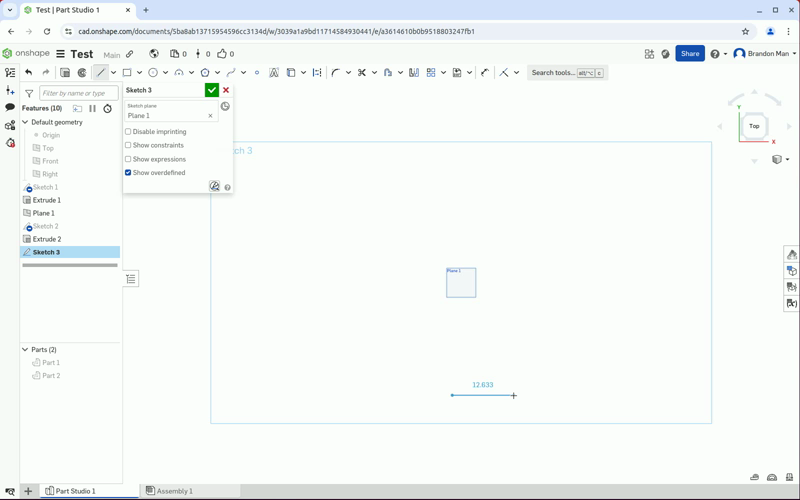
key_down(shift)
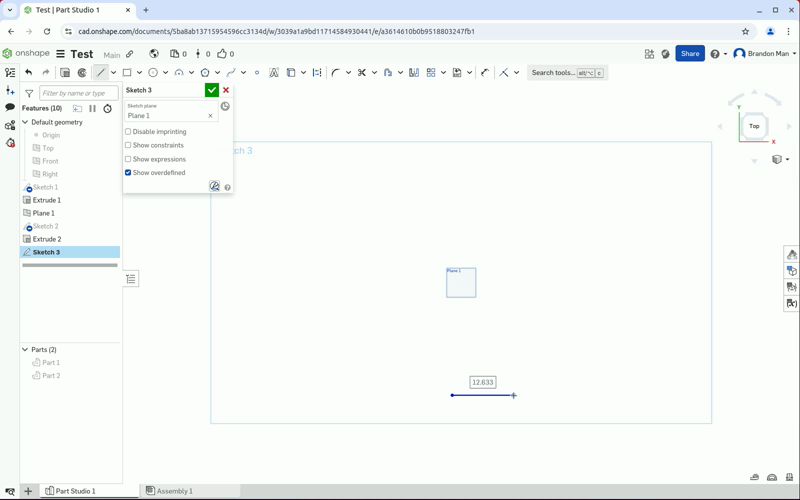
mouse_move(543, 395)
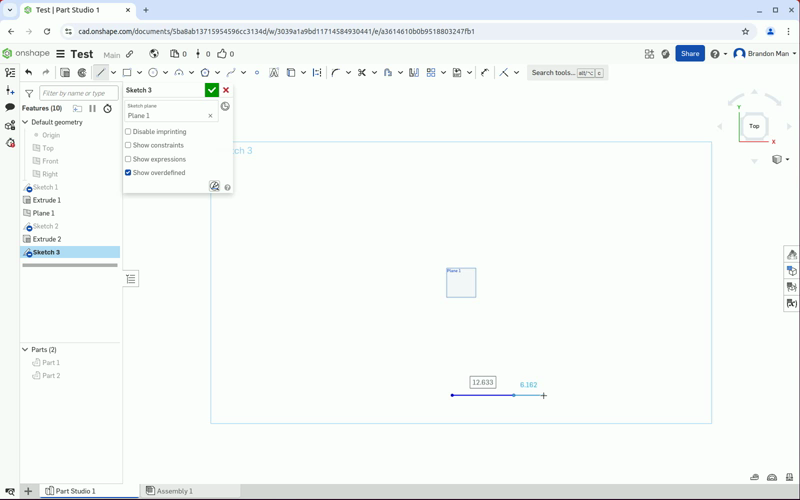
mouse_move(513, 363)
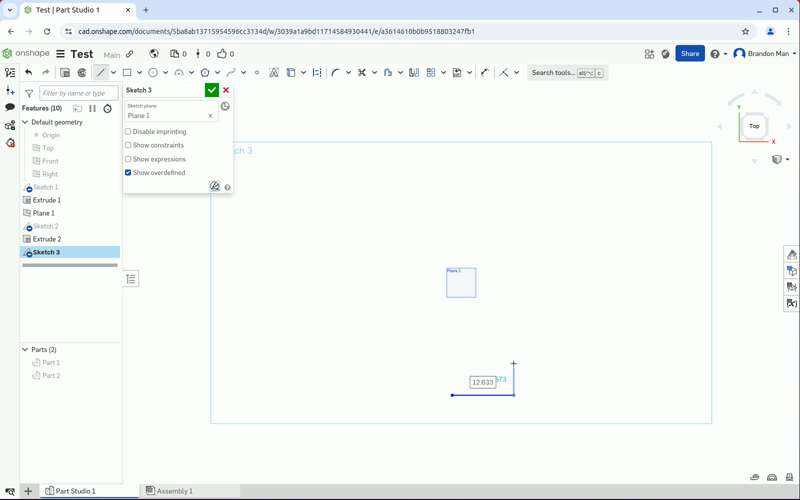
click(513, 363)
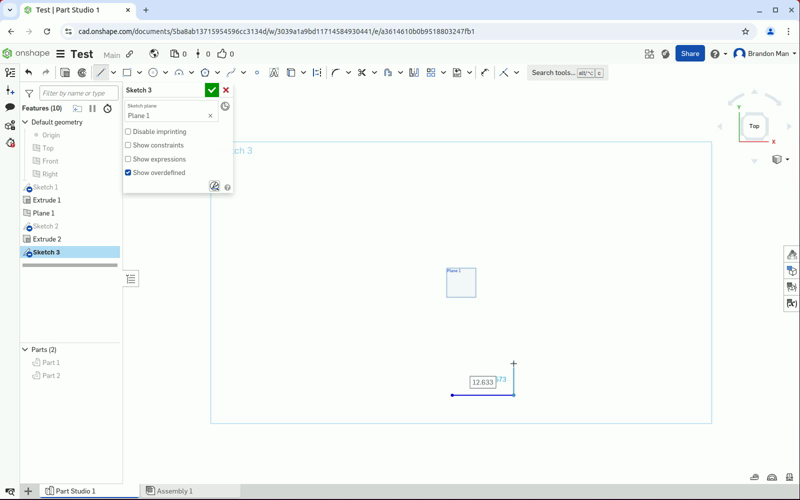
key_up(shift)
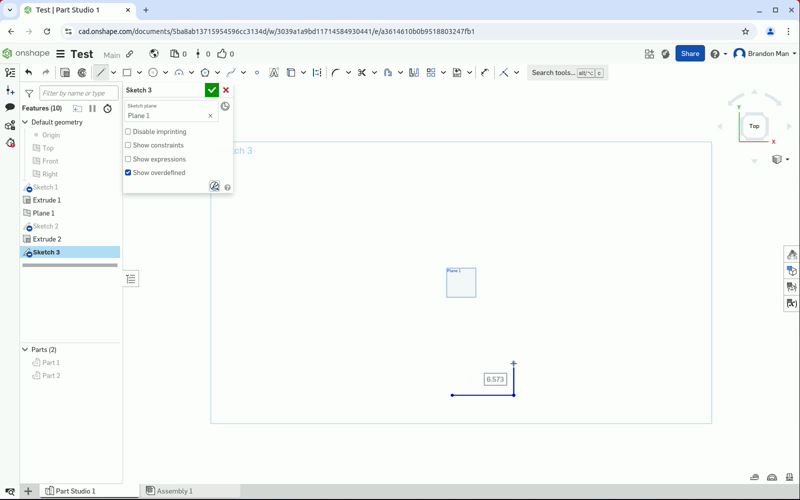
key_down(shift)
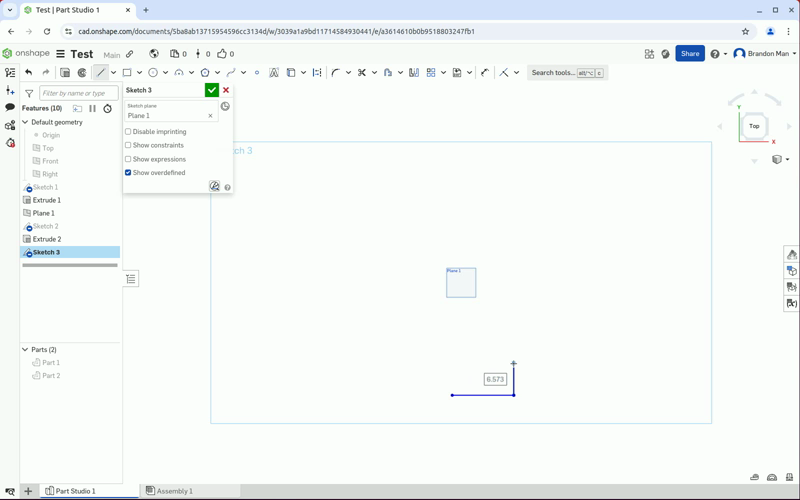
mouse_move(452, 363)
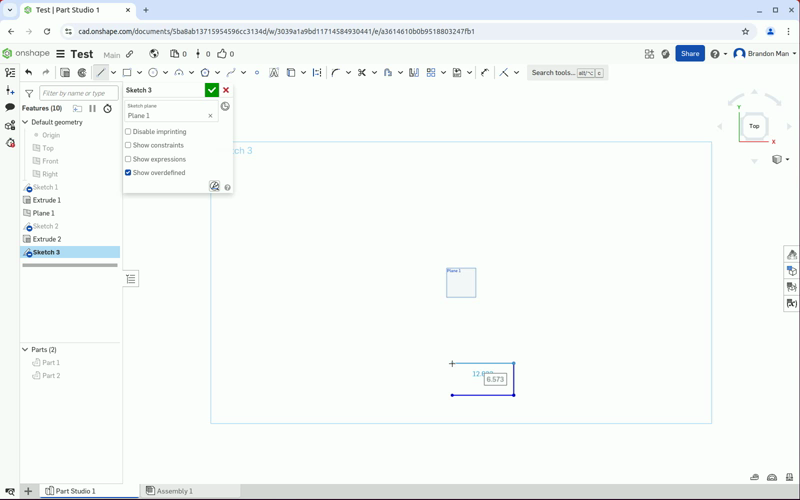
click(452, 363)
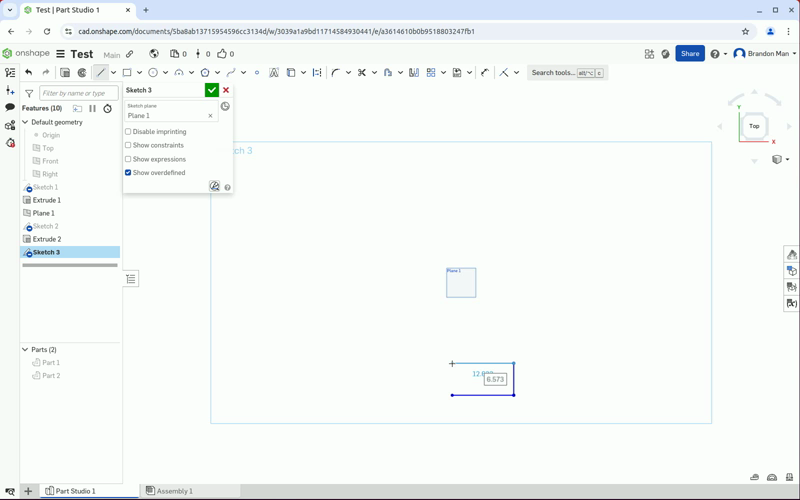
key_up(shift)
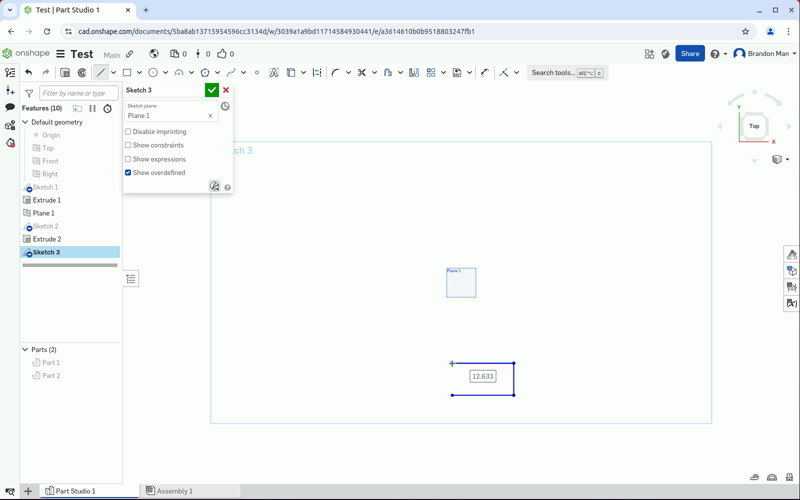
mouse_move(482, 363)
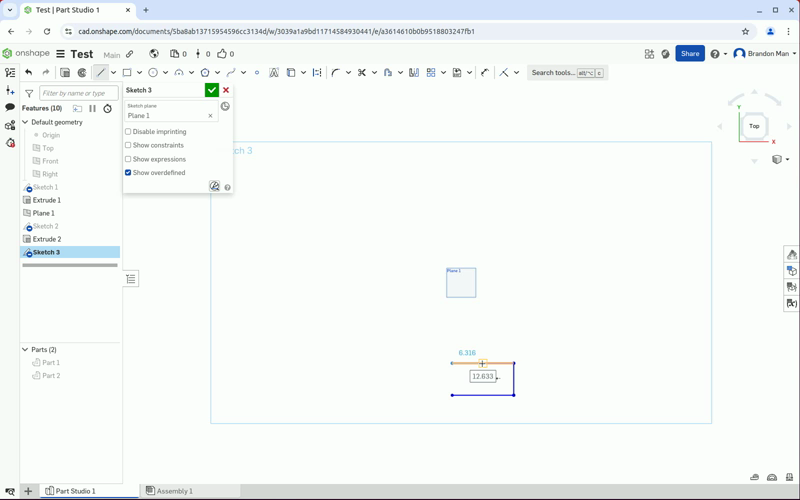
key_down(shift)
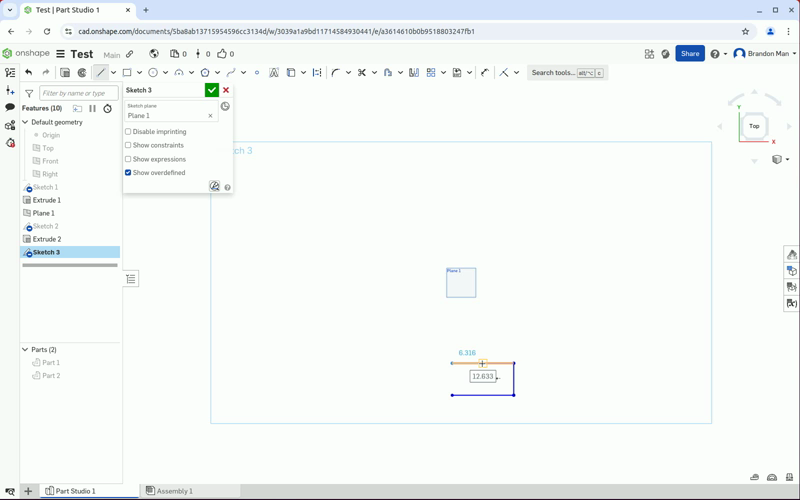
mouse_move(452, 395)
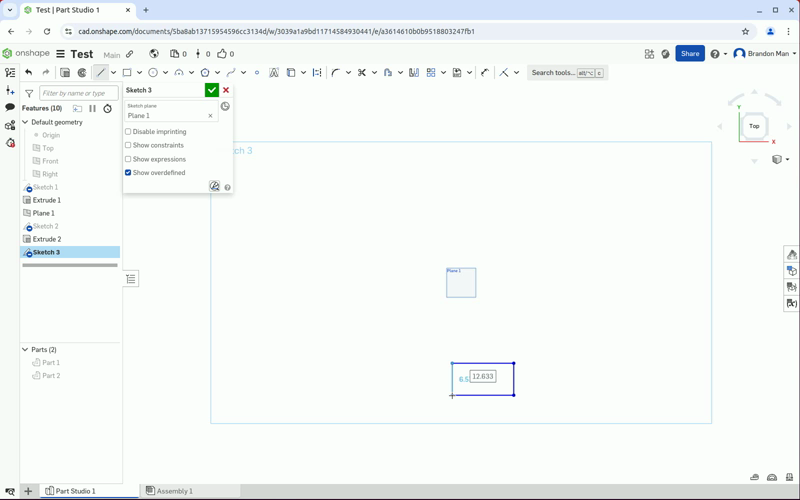
key_up(shift)
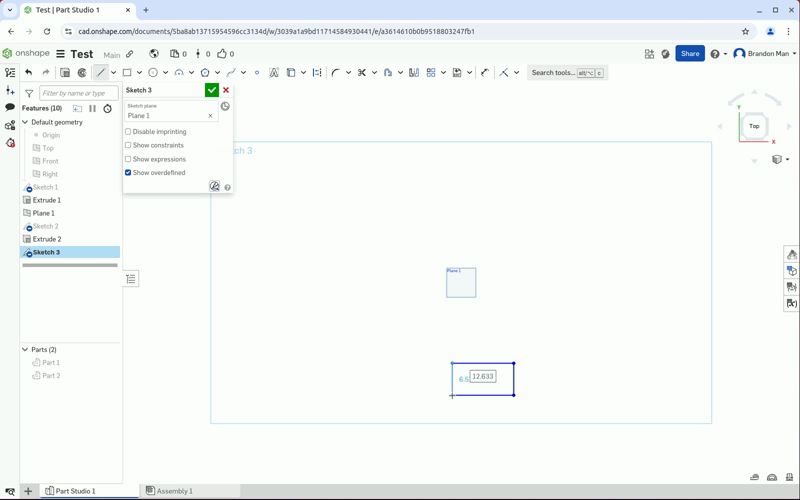
click(452, 395)
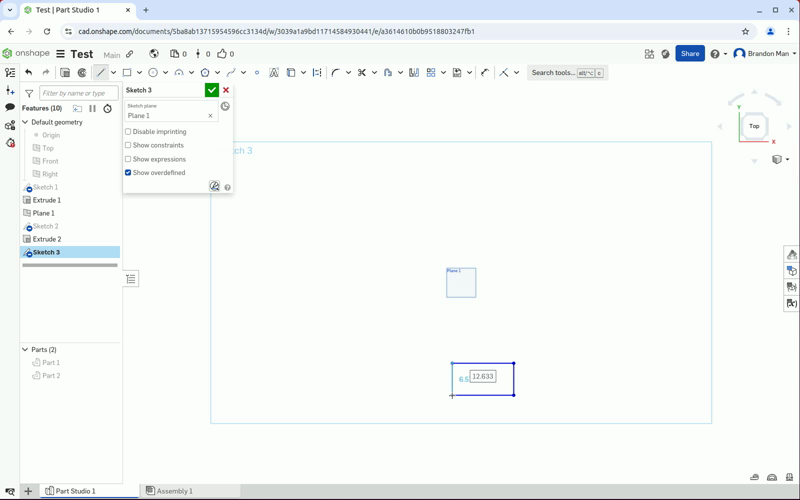
key(esc)
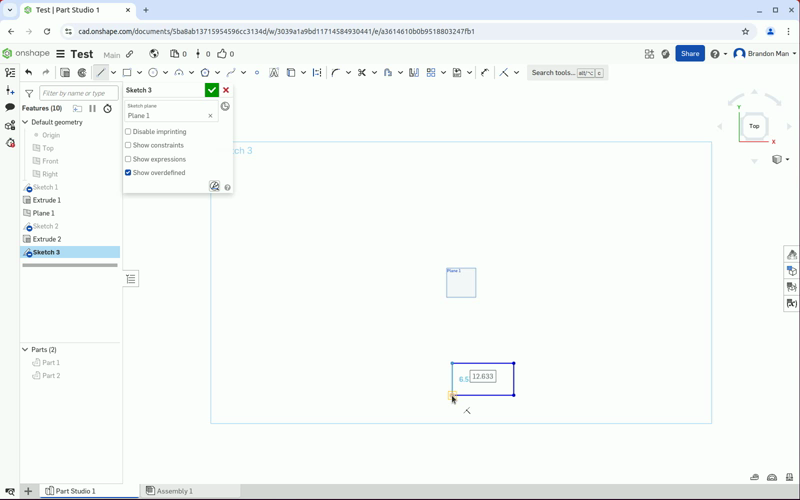
mouse_move(456, 379)
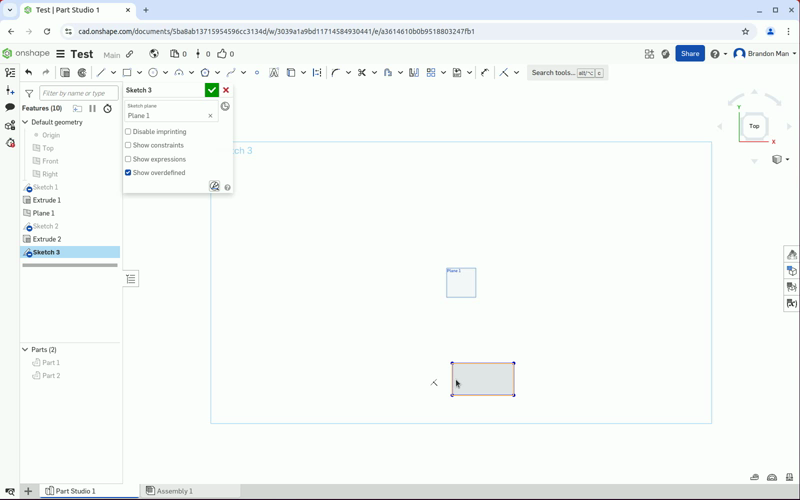
click(456, 379)
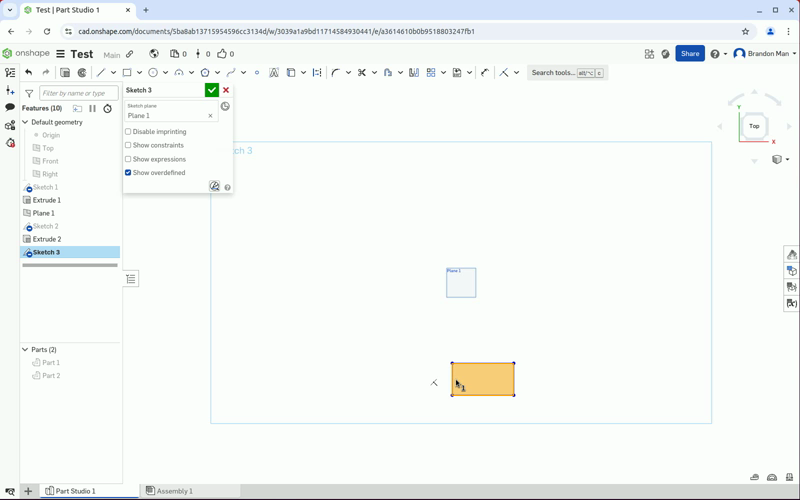
mouse_move(73, 352)
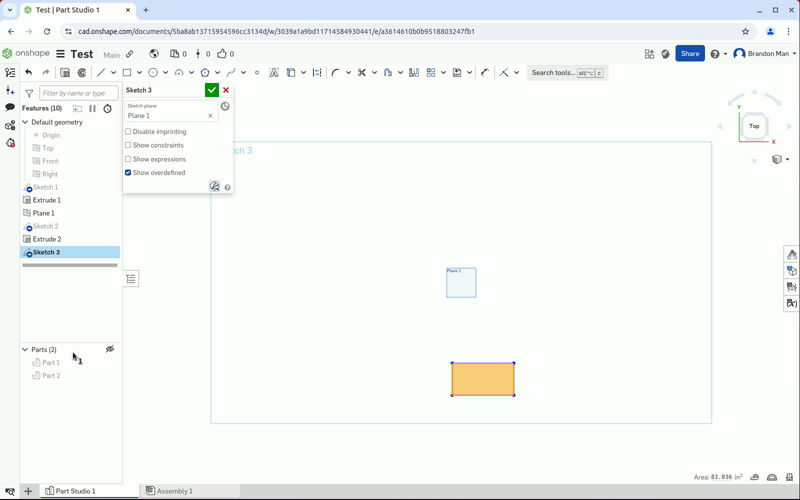
key(shift+y)
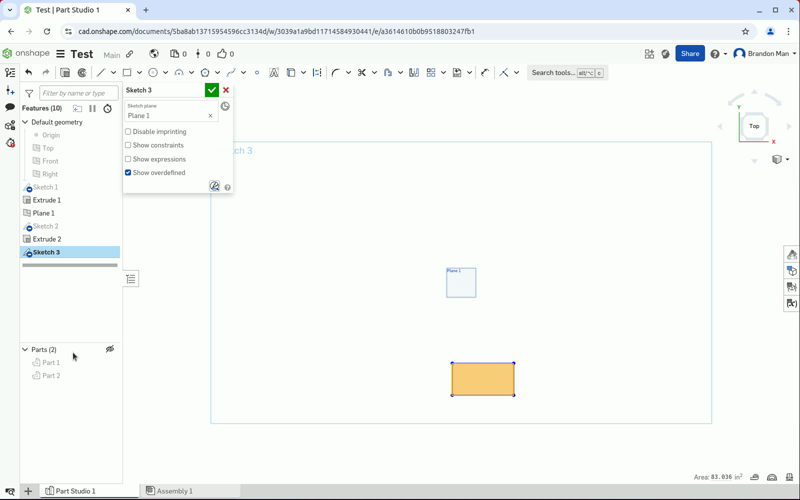
key(shift+e)
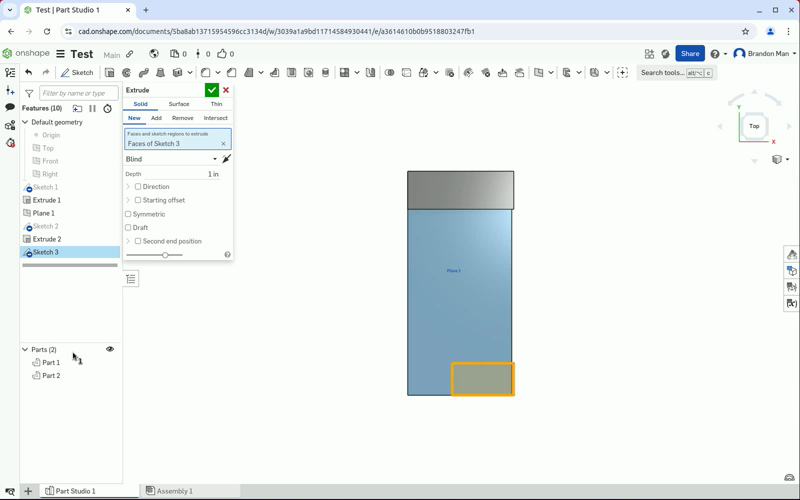
mouse_move(143, 106)
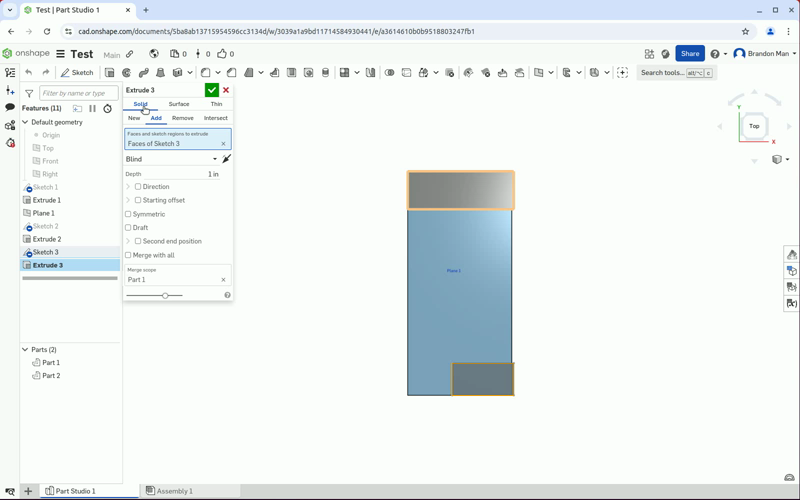
click(143, 106)
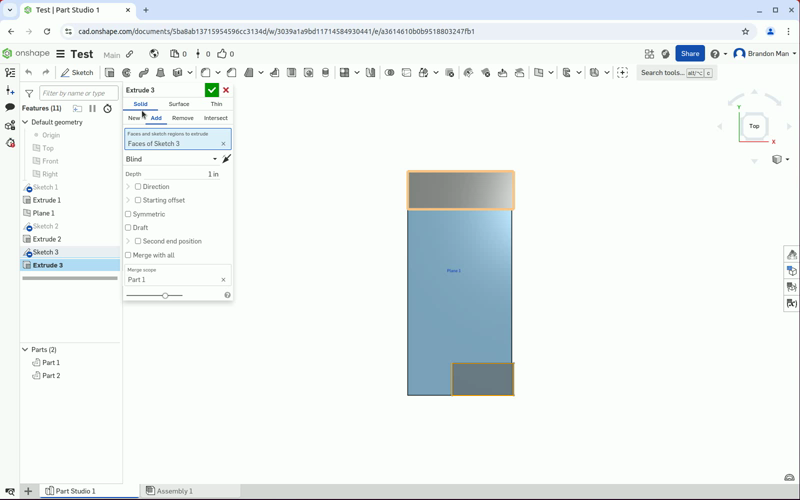
mouse_move(137, 120)
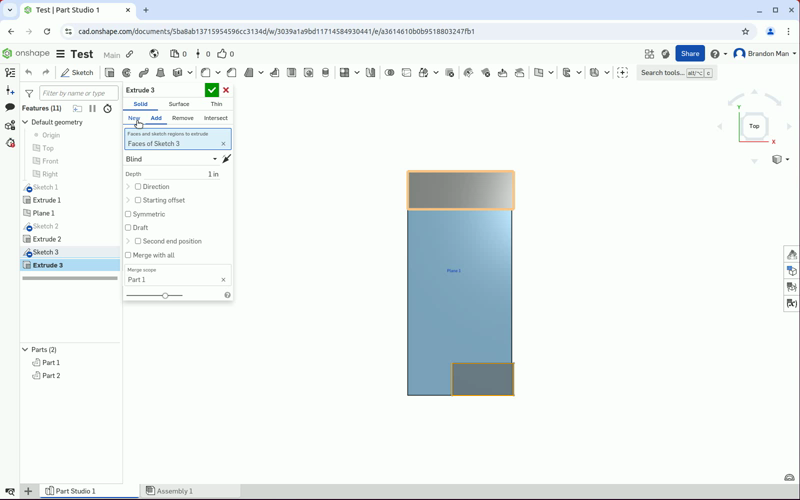
click(137, 120)
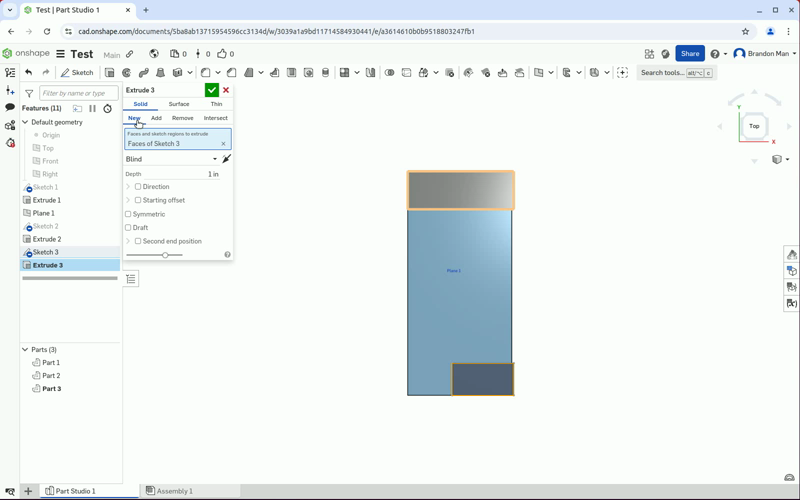
key(tab, 4)
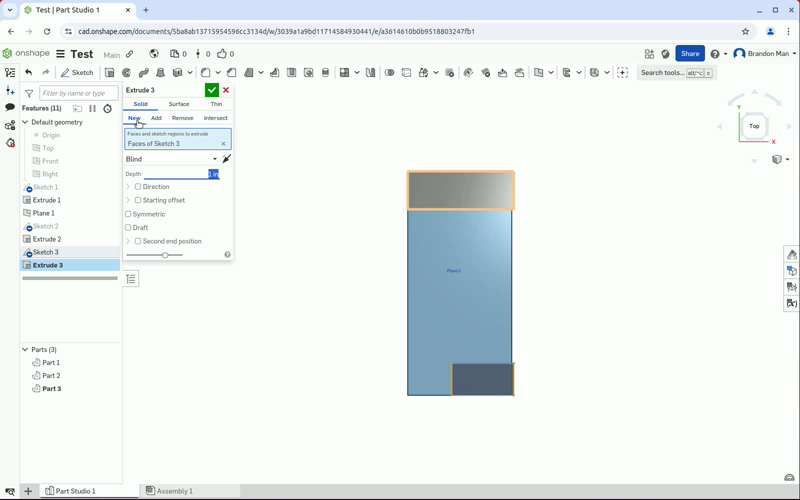
text(4.333)
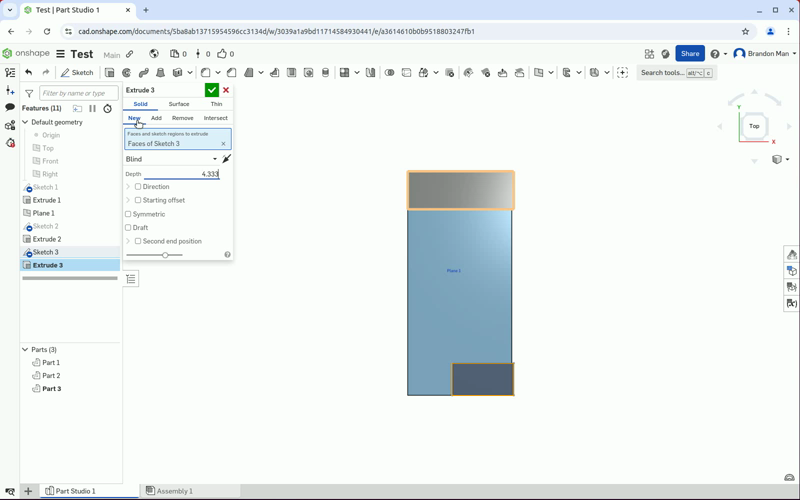
key(enter)
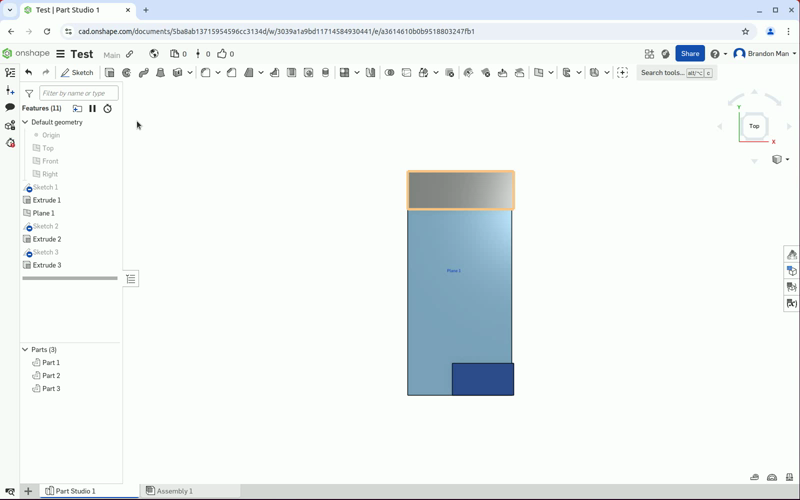
key(shift+h)
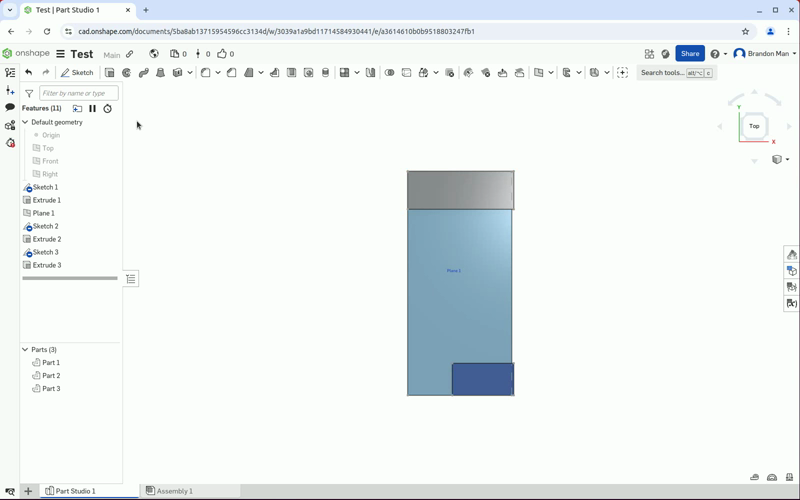
key(shift+h)
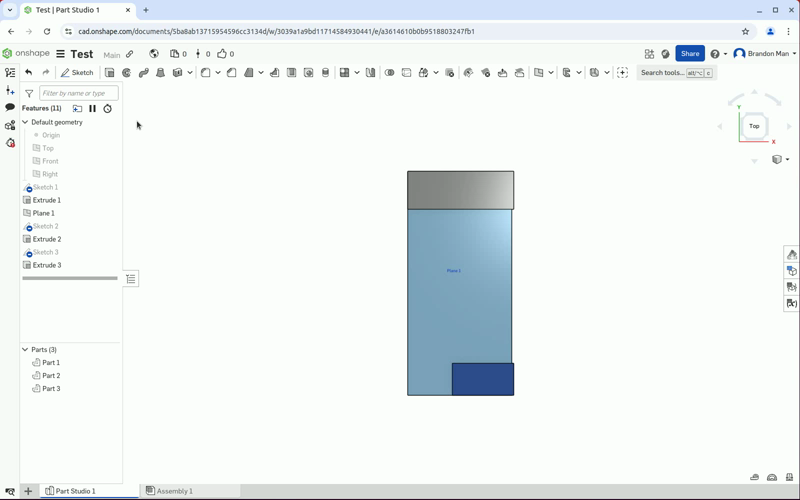
mouse_move(73, 189)
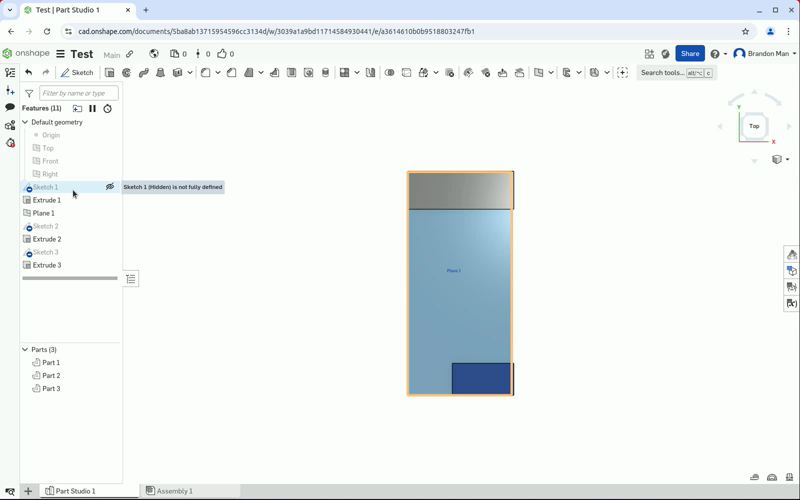
click(73, 189)
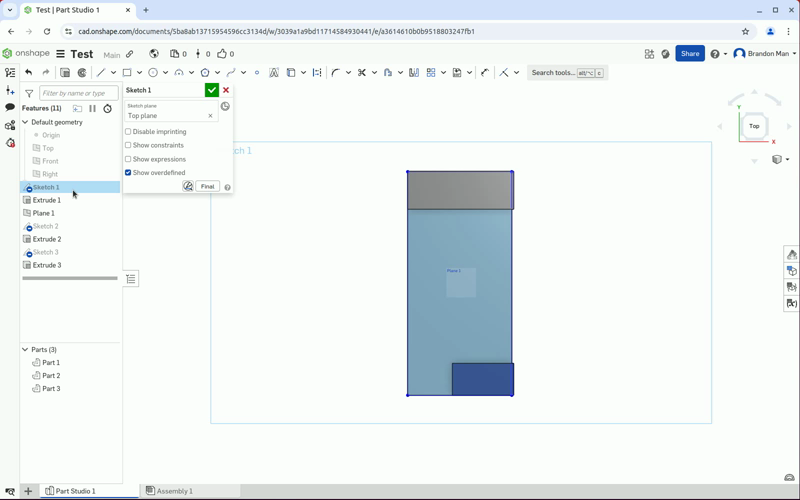
mouse_move(229, 92)
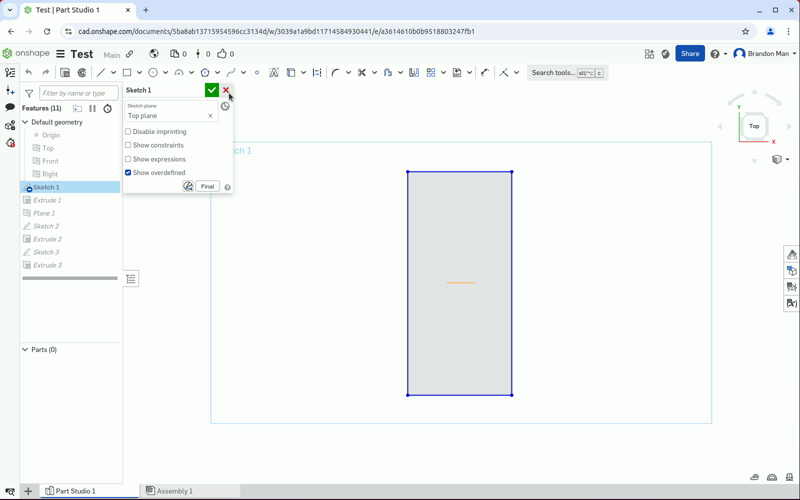
click(229, 92)
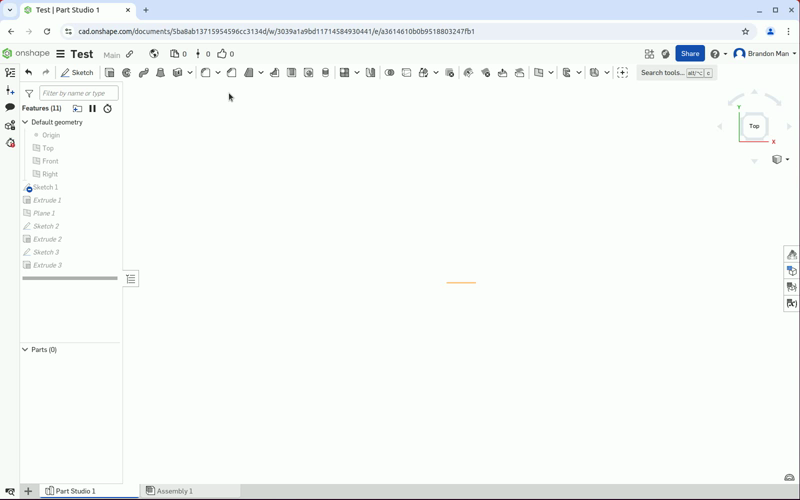
key(shift+s)
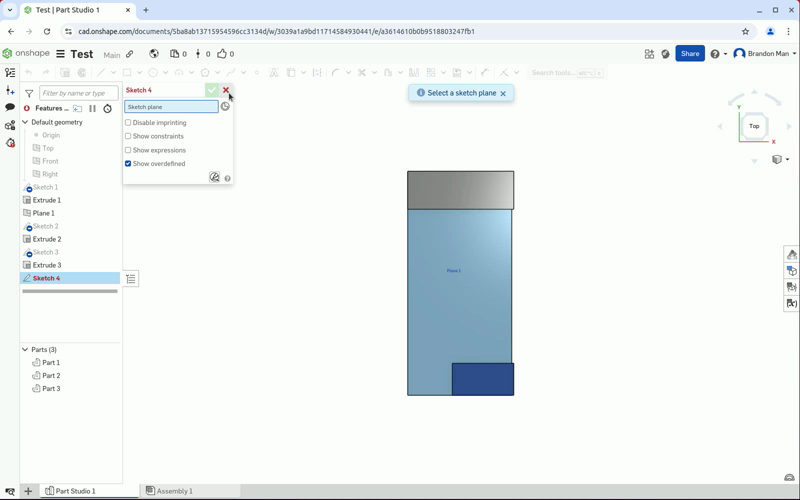
mouse_move(73, 215)
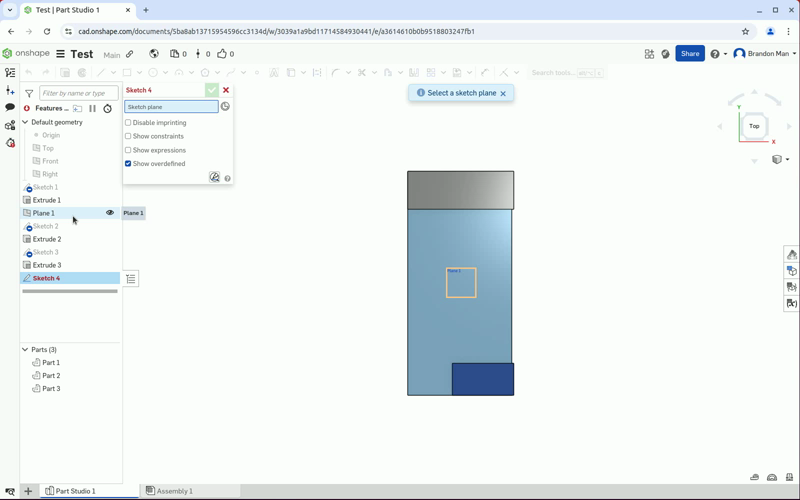
click(73, 215)
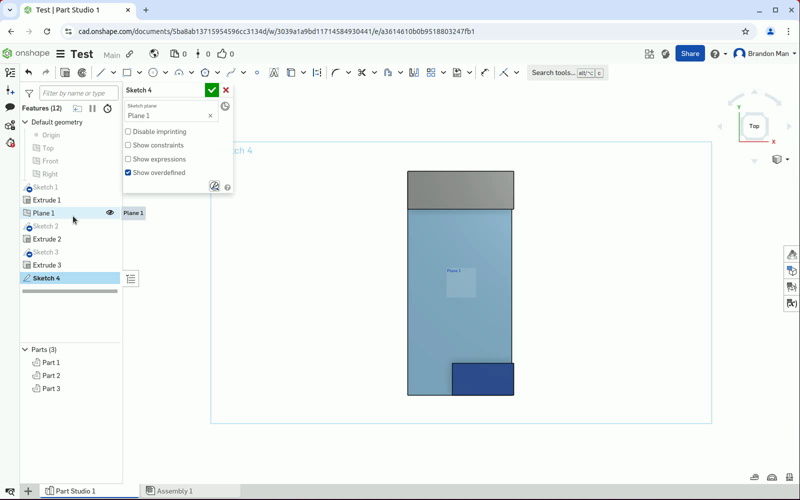
mouse_move(73, 352)
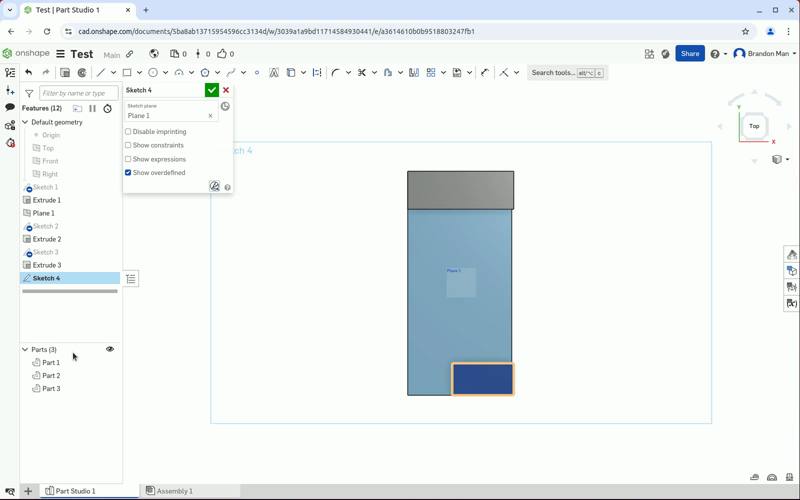
key(y)
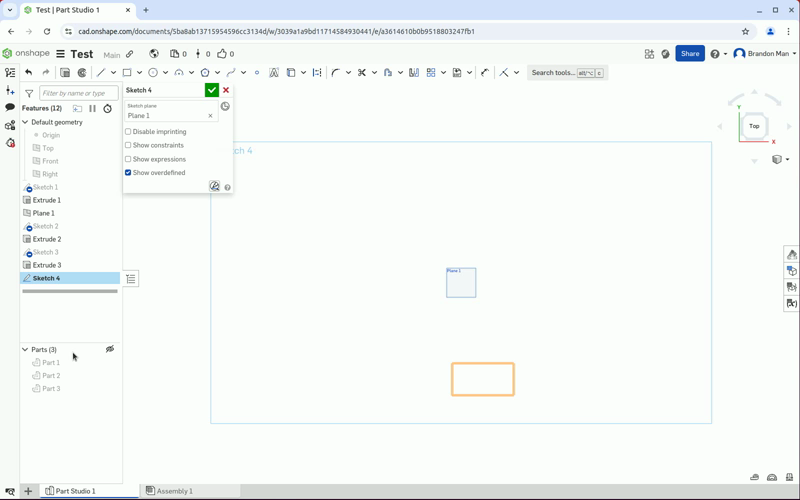
key(l)
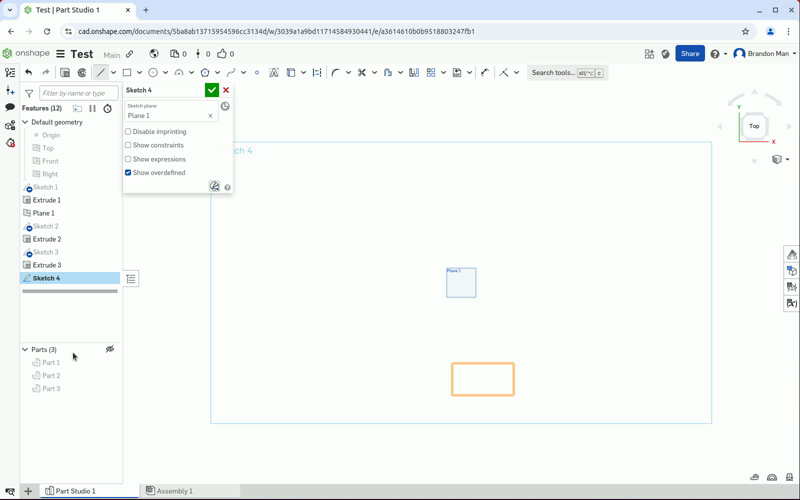
key_down(shift)
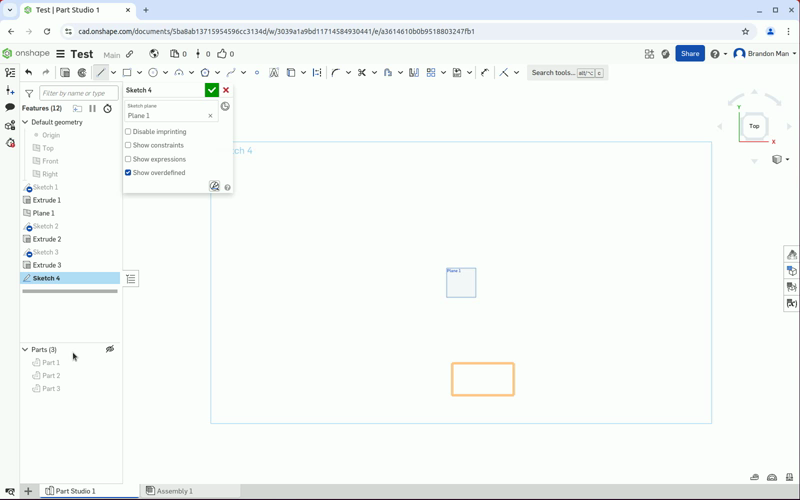
mouse_move(407, 395)
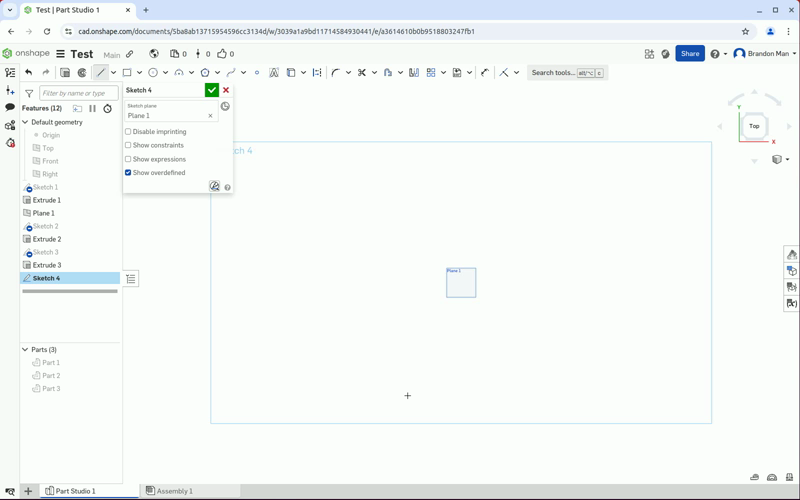
click(407, 395)
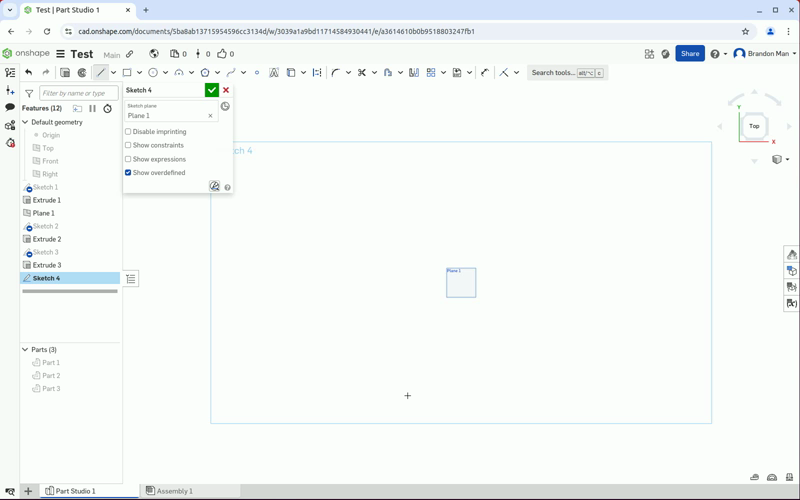
key_up(shift)
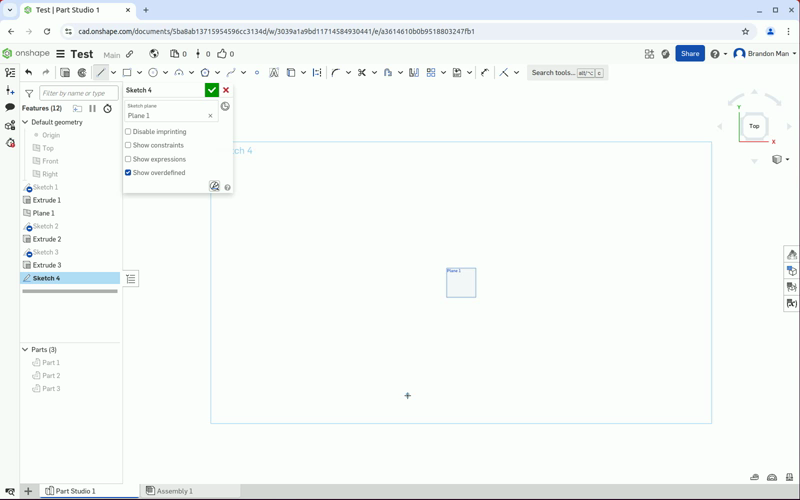
key_down(shift)
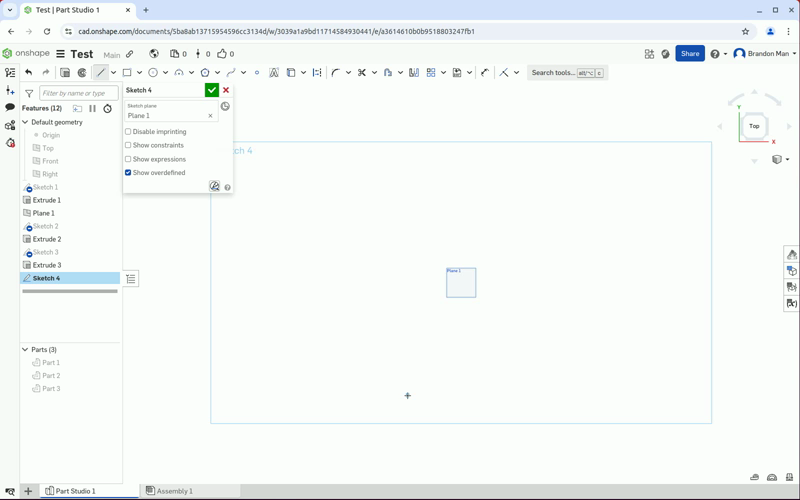
mouse_move(437, 395)
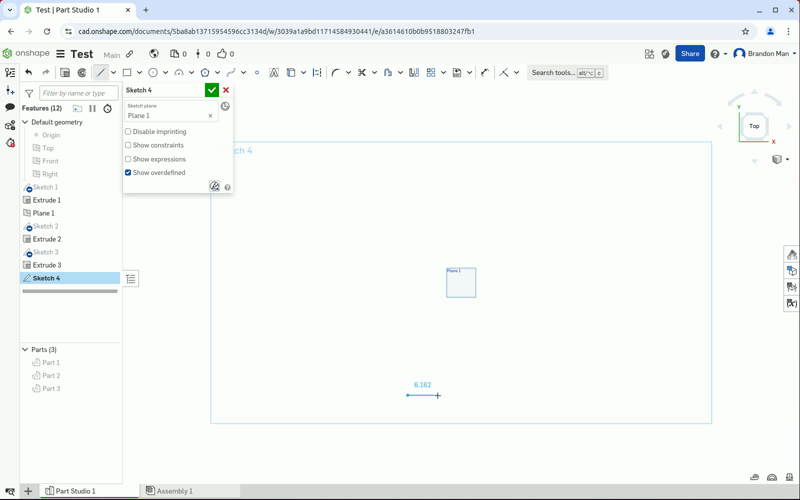
mouse_move(435, 395)
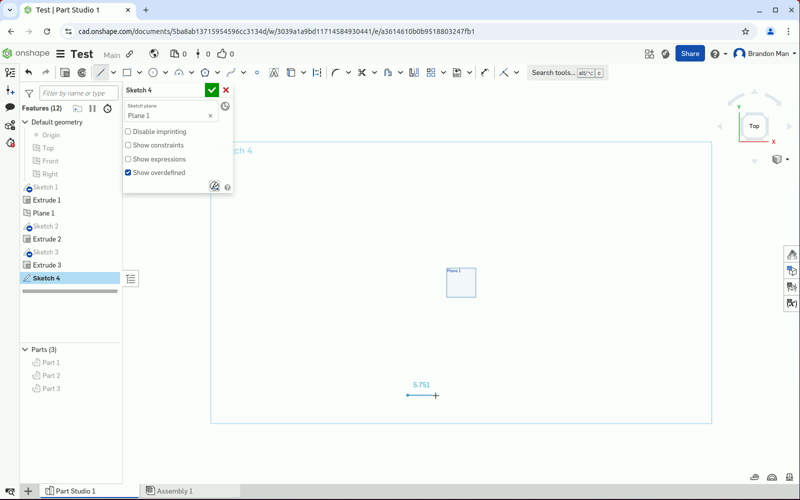
click(435, 395)
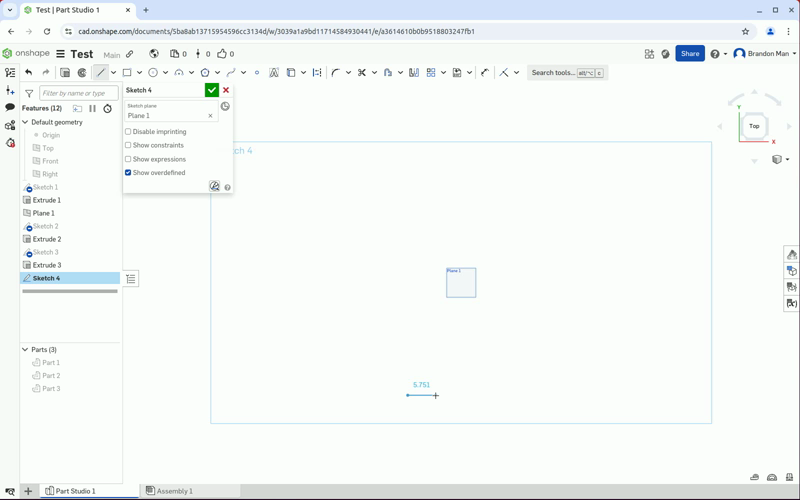
key_up(shift)
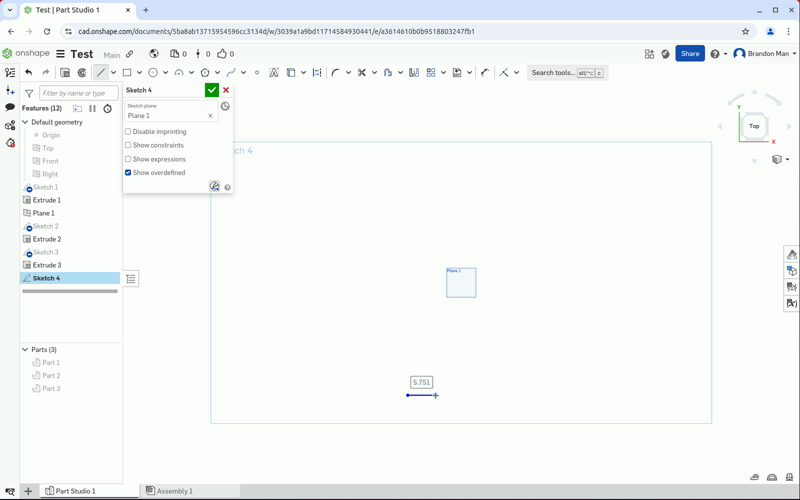
key_down(shift)
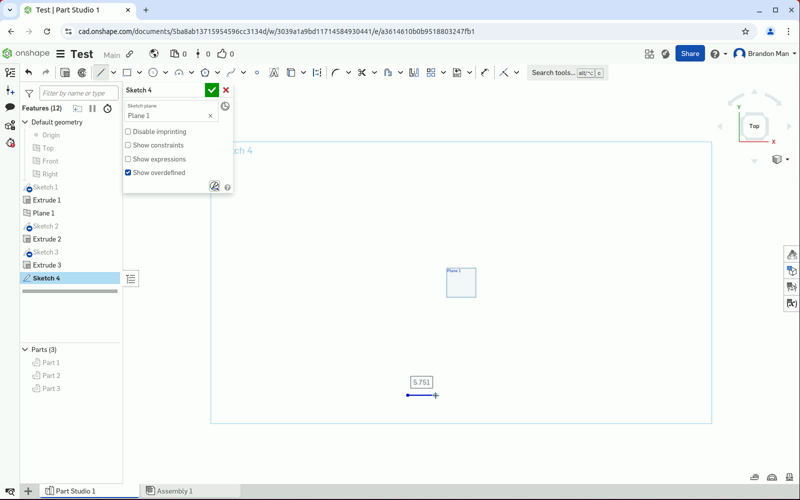
mouse_move(465, 395)
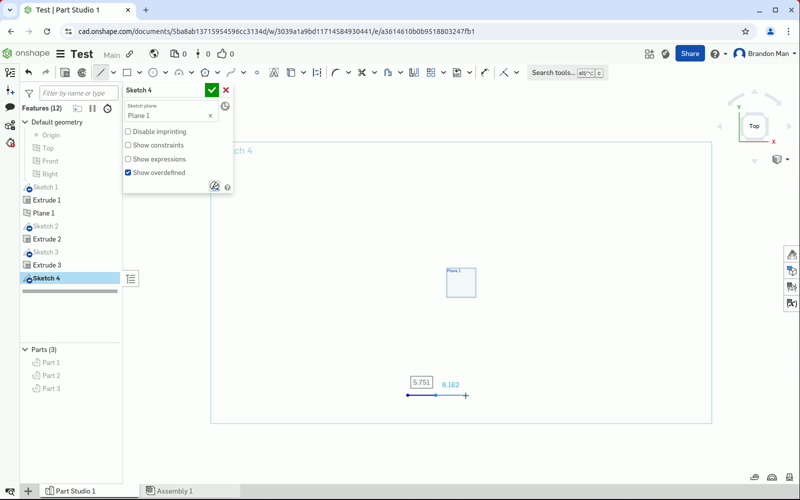
mouse_move(435, 340)
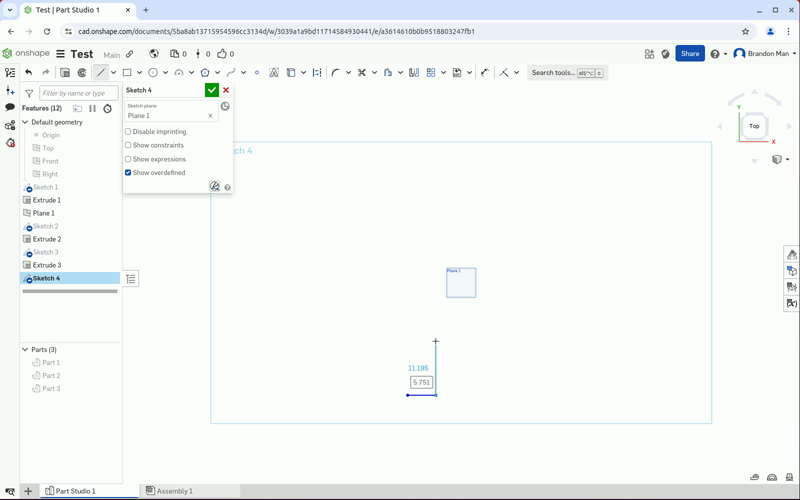
click(435, 340)
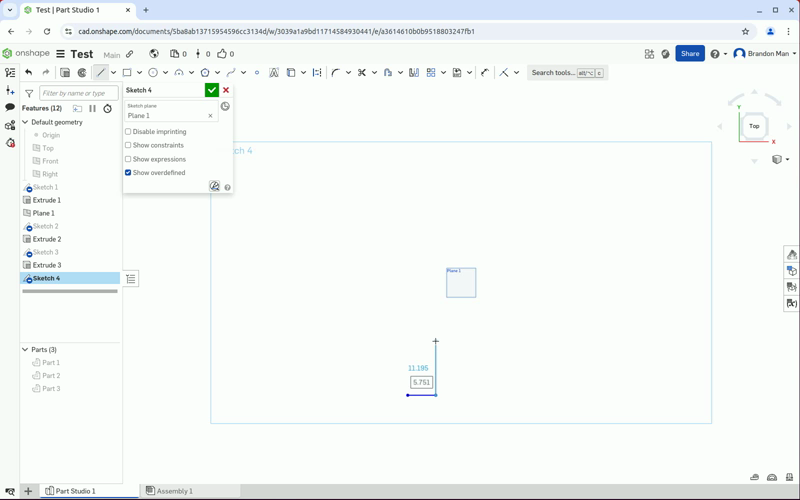
key_up(shift)
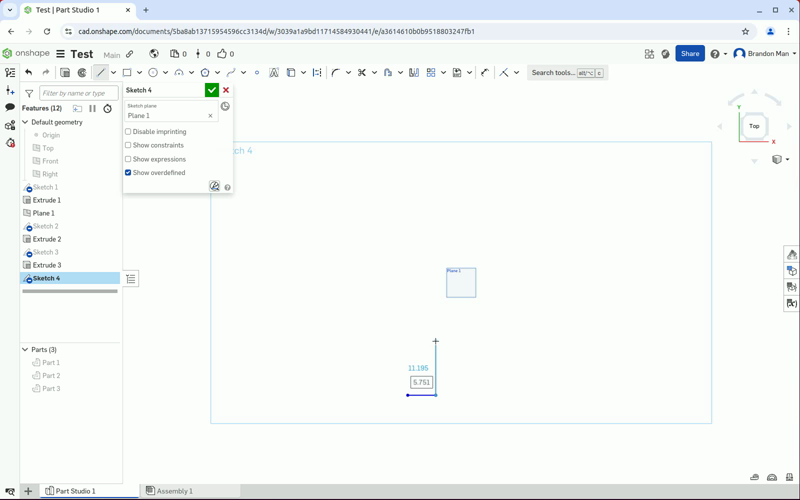
key_down(shift)
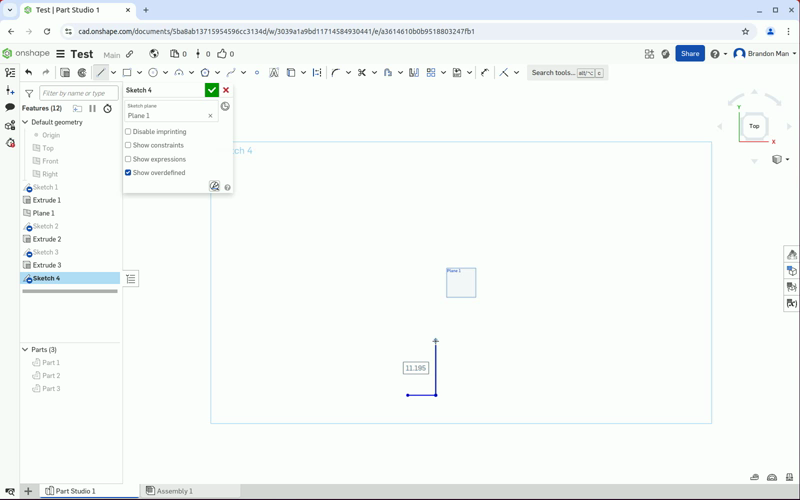
mouse_move(465, 340)
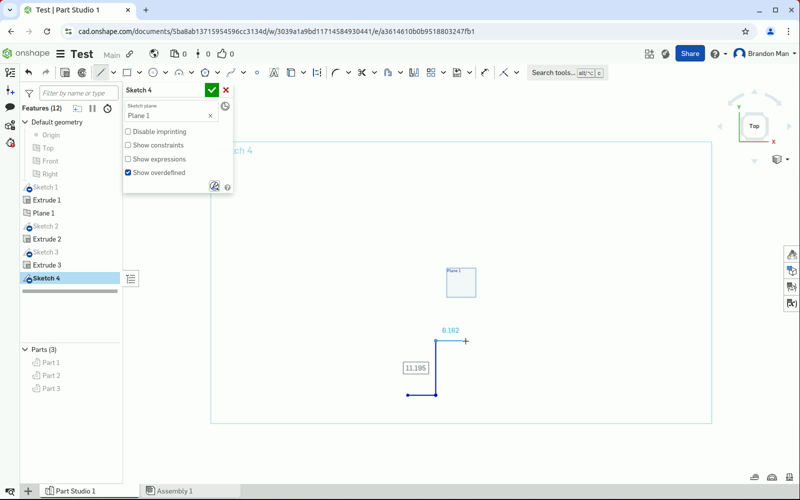
mouse_move(407, 340)
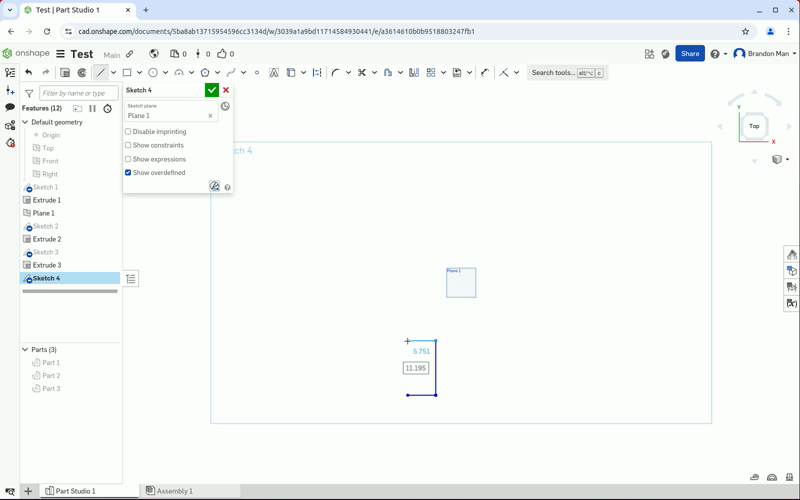
click(407, 340)
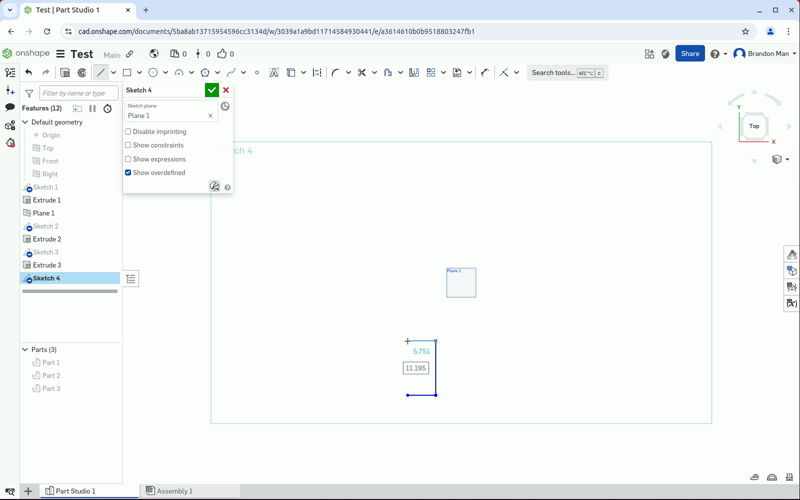
key_up(shift)
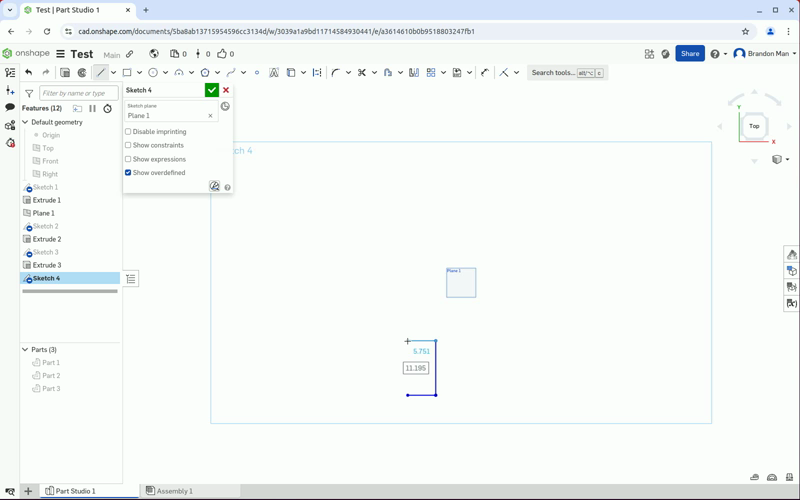
mouse_move(437, 340)
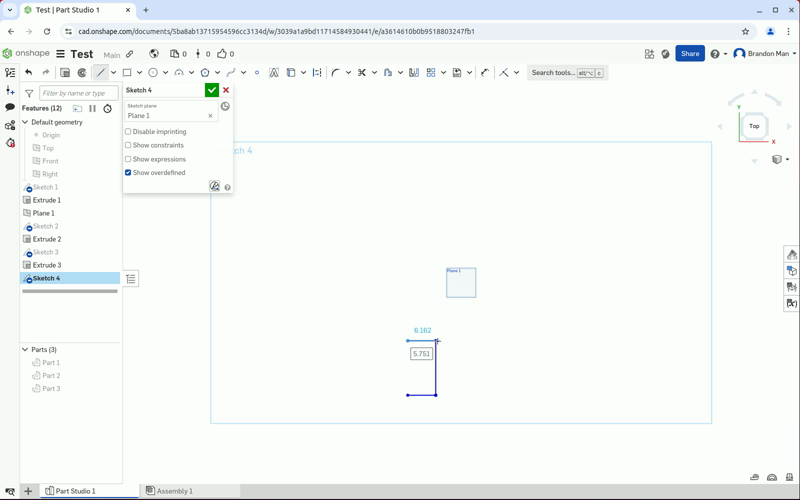
key_down(shift)
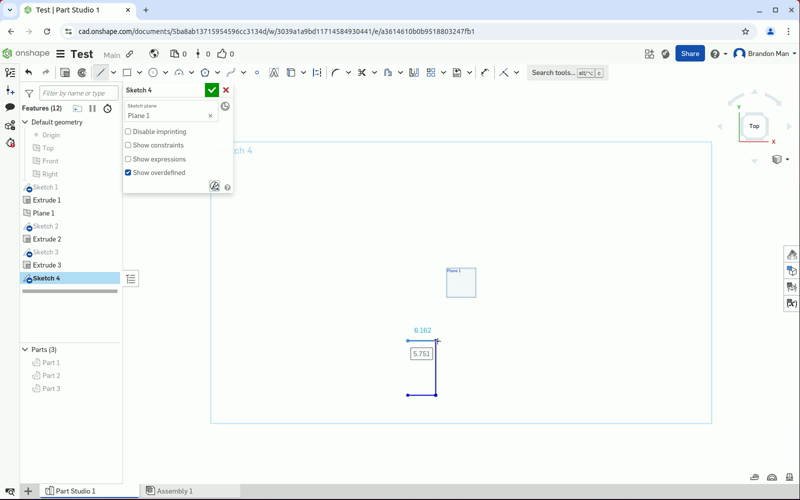
mouse_move(407, 395)
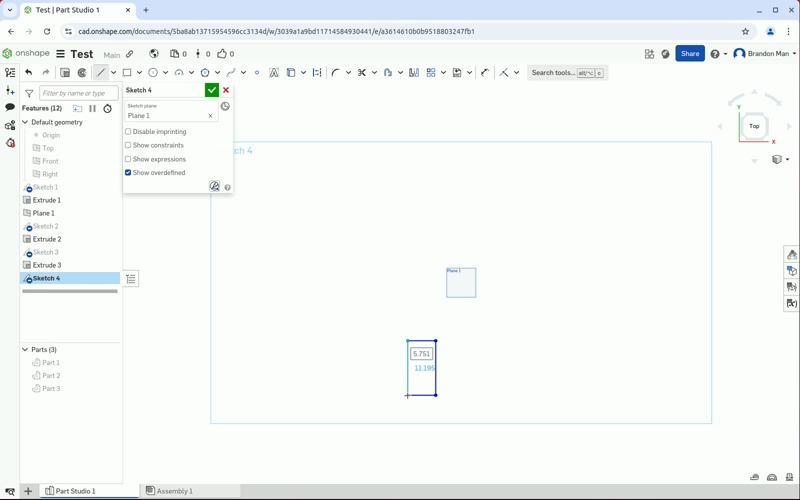
key_up(shift)
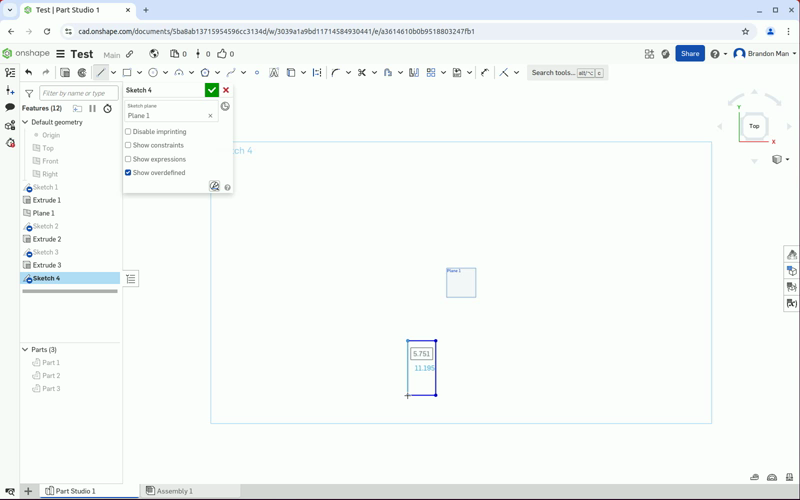
click(407, 395)
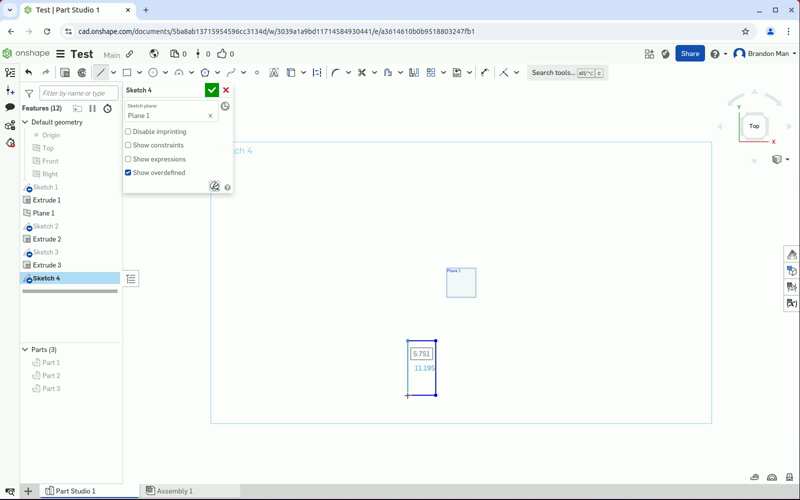
key(esc)
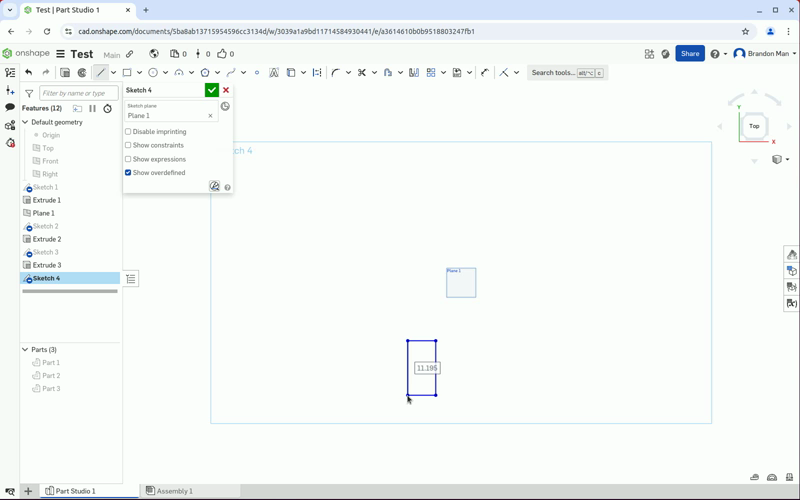
mouse_move(426, 383)
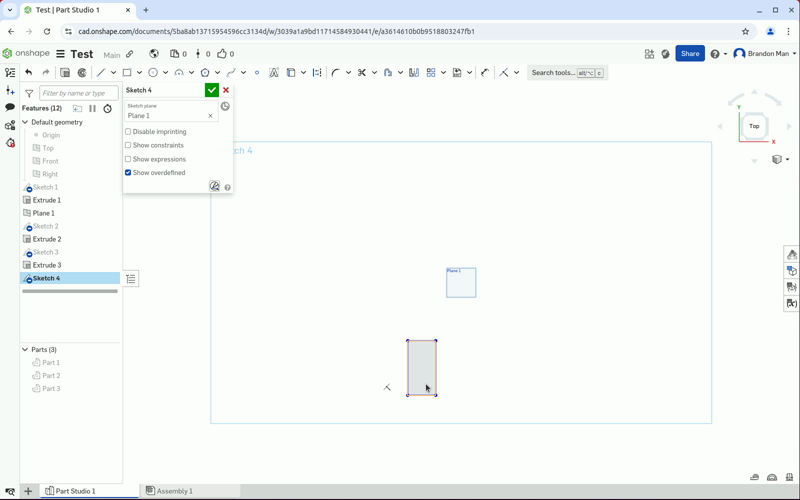
scroll(6)
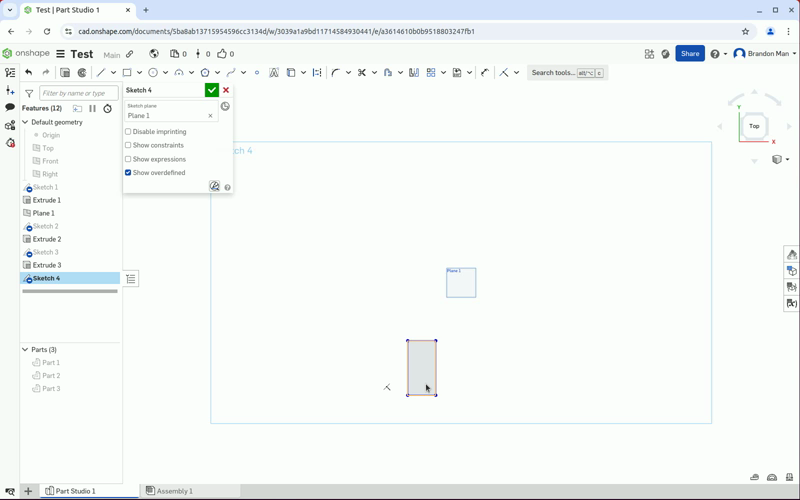
scroll(6)
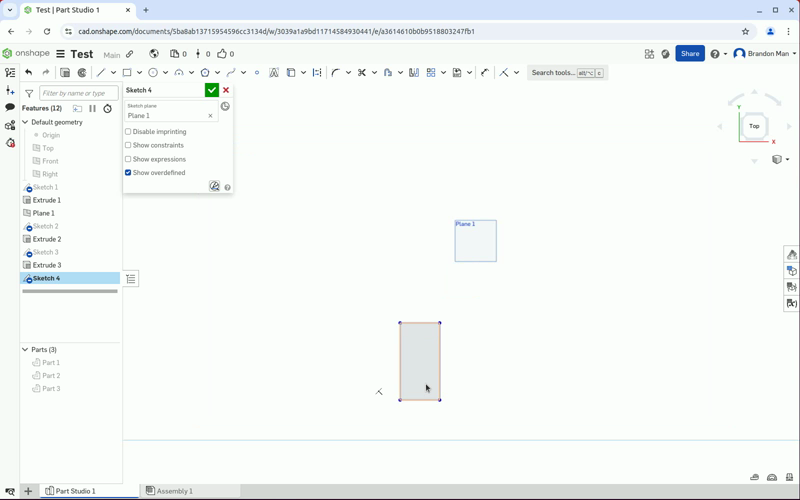
scroll(6)
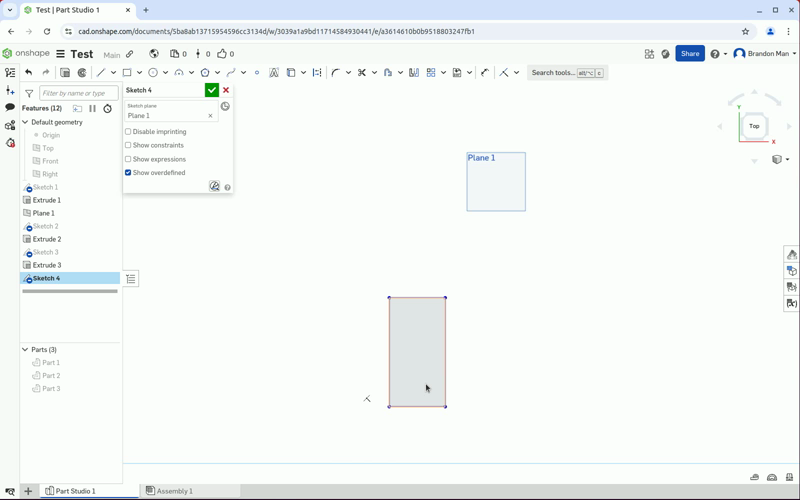
scroll(6)
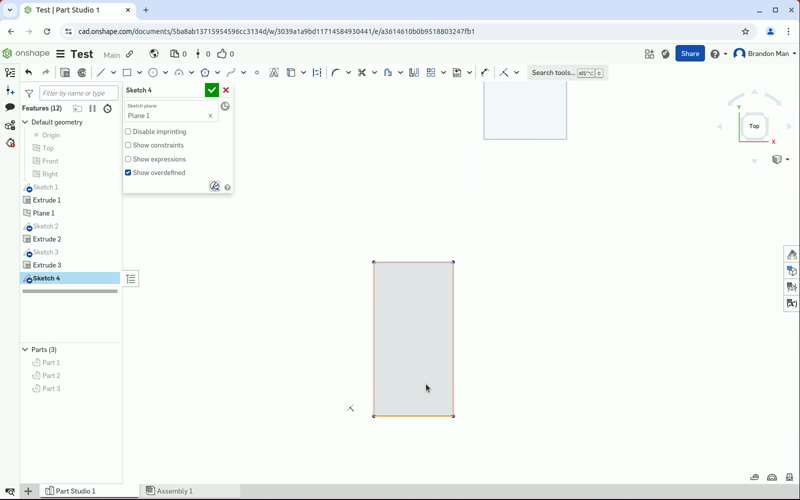
scroll(6)
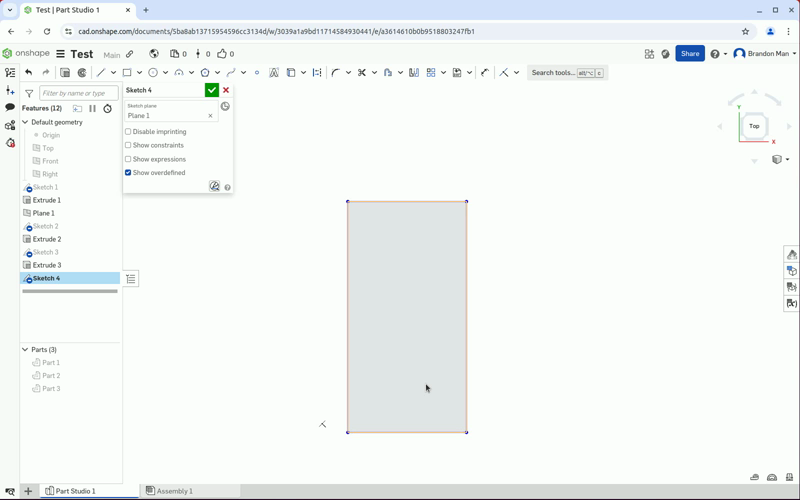
scroll(6)
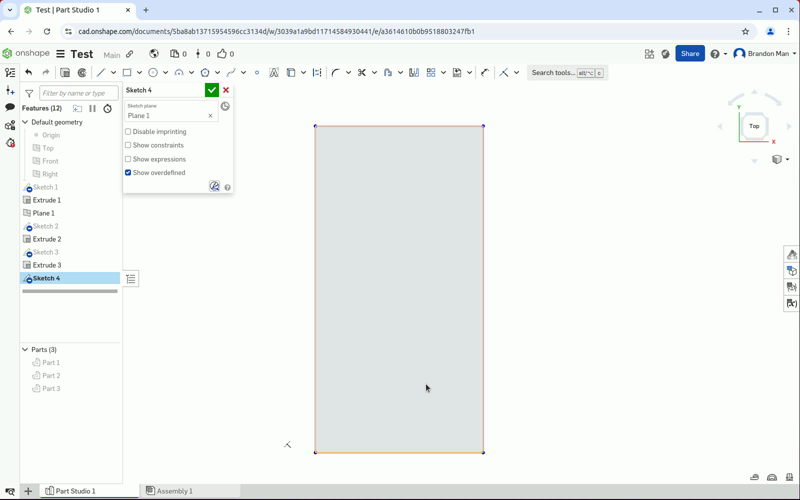
scroll(6)
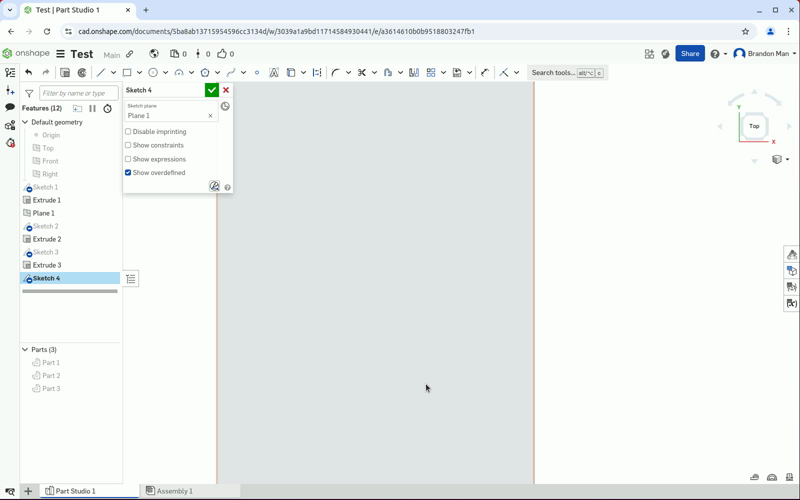
click(426, 383)
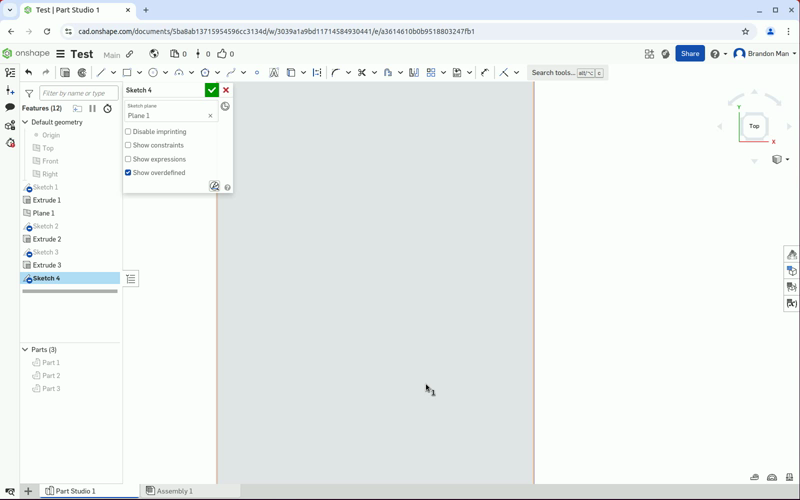
scroll(-6)
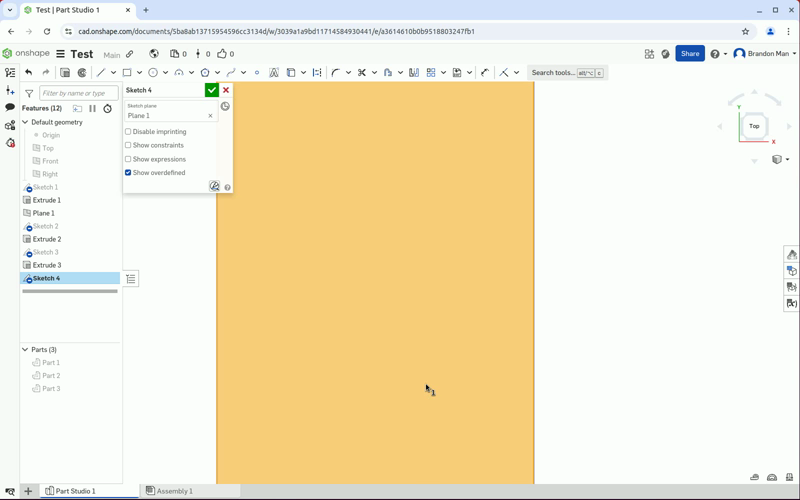
scroll(-6)
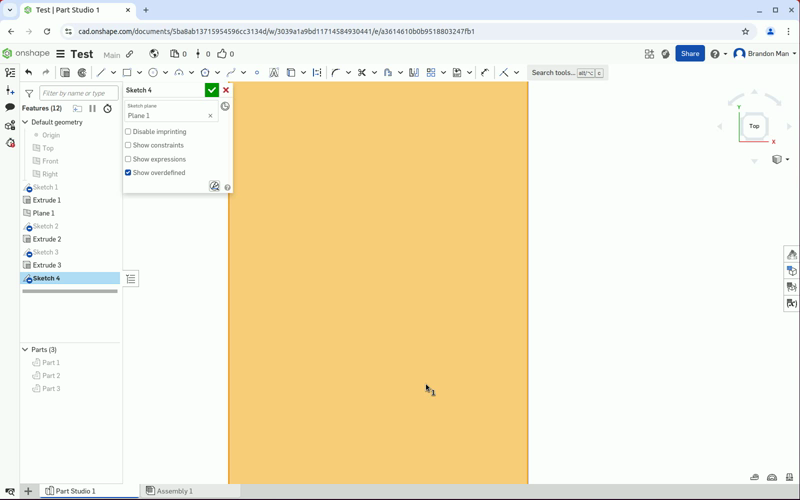
scroll(-6)
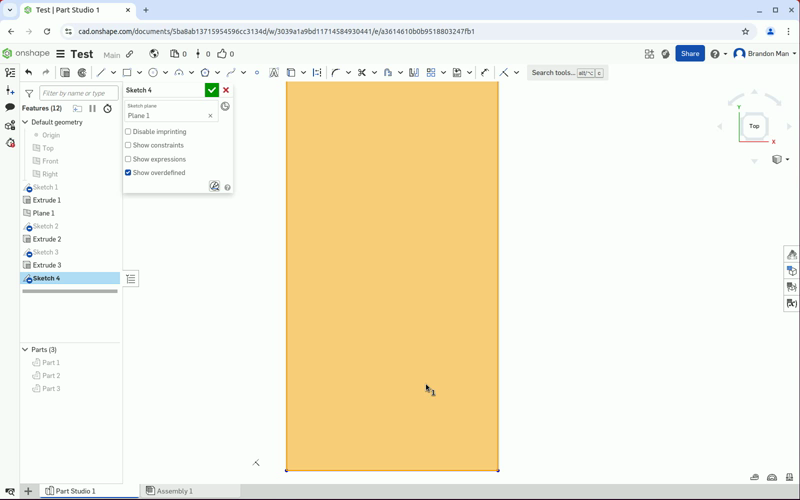
scroll(-6)
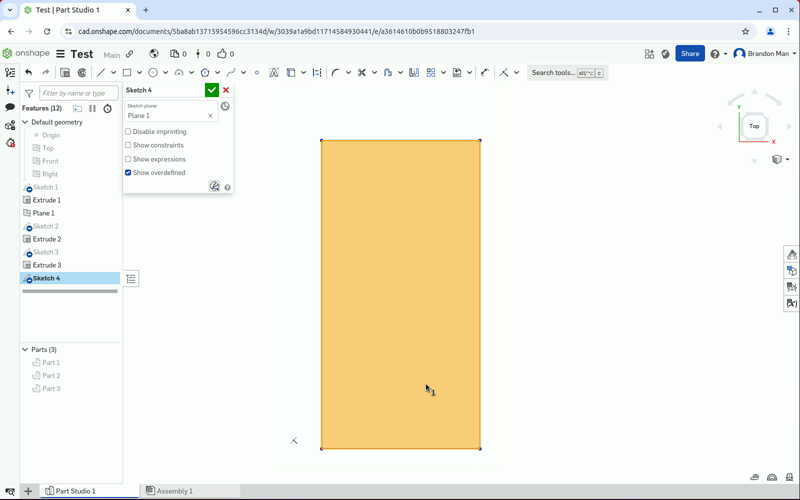
scroll(-6)
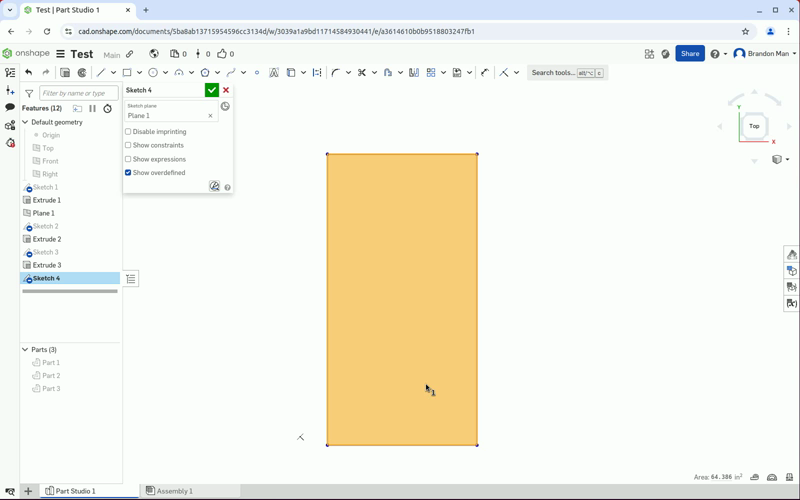
scroll(-6)
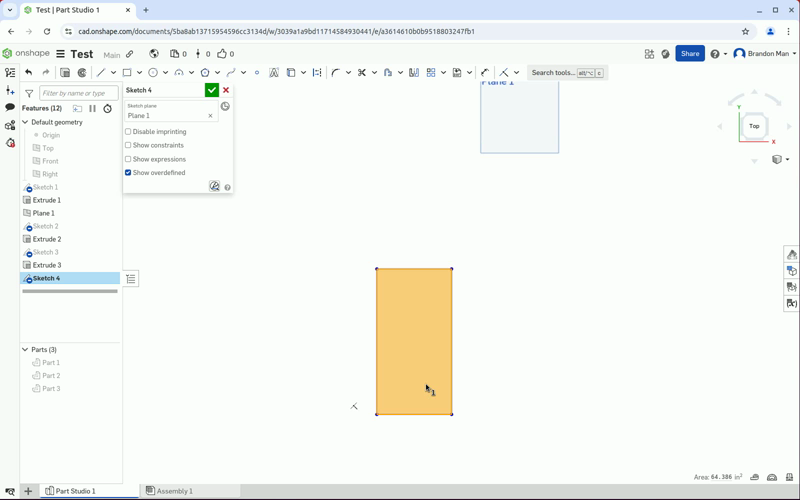
scroll(-6)
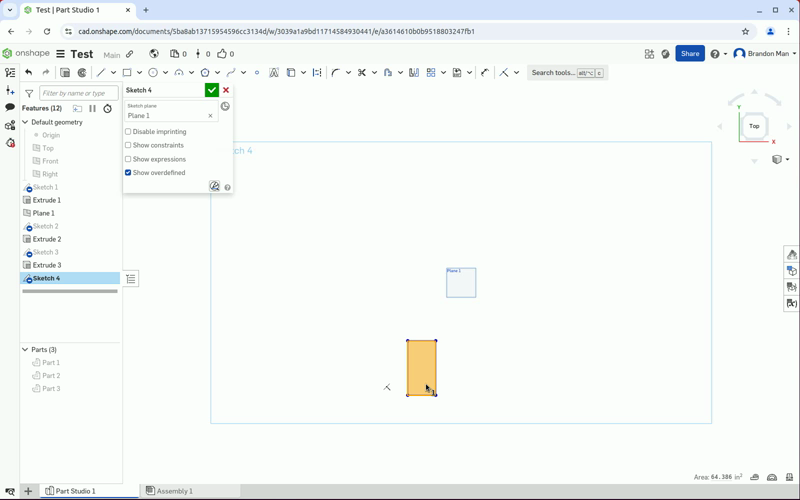
mouse_move(73, 352)
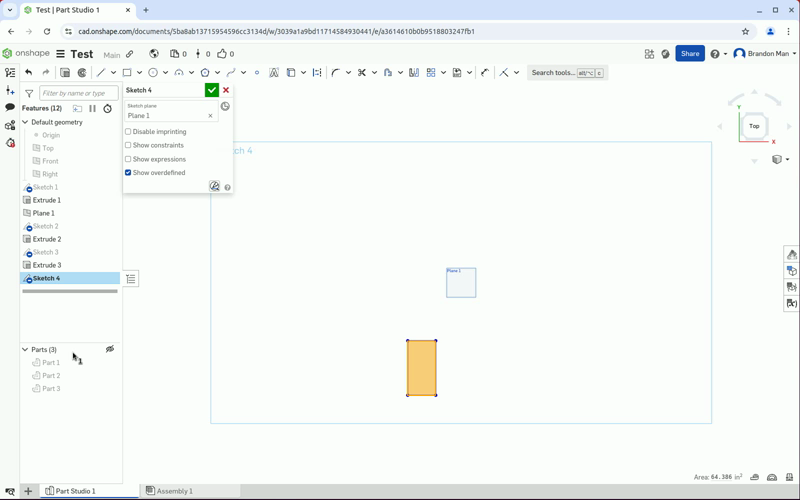
key(shift+y)
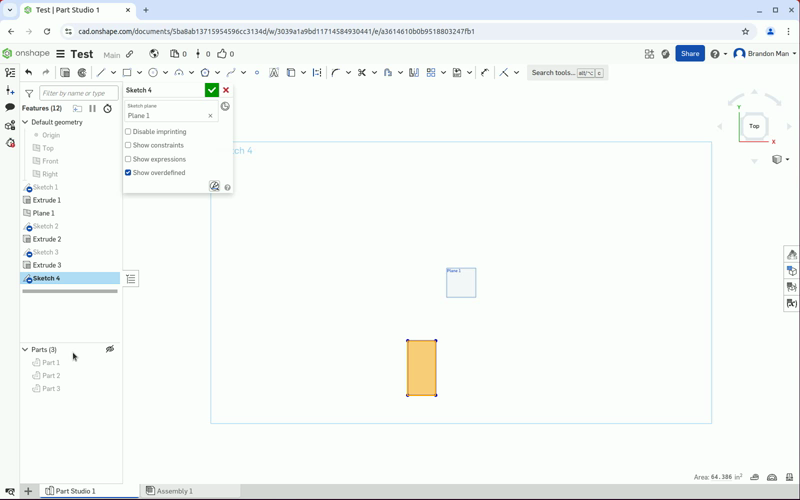
key(shift+e)
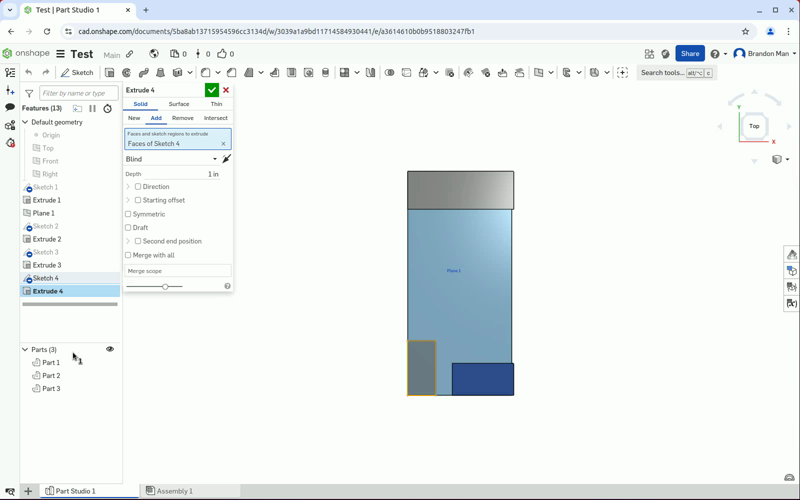
mouse_move(143, 106)
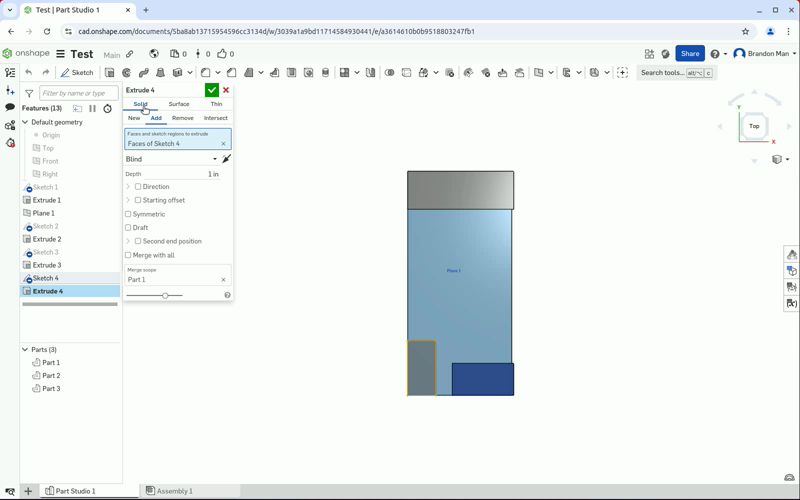
click(143, 106)
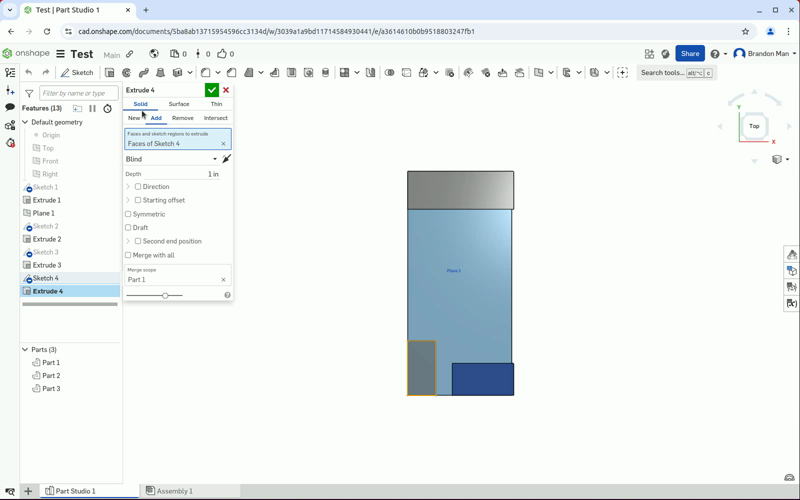
mouse_move(137, 120)
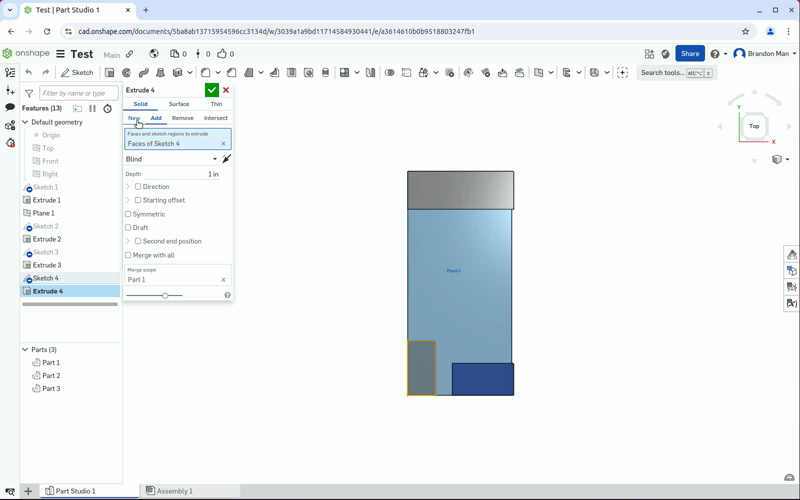
click(137, 120)
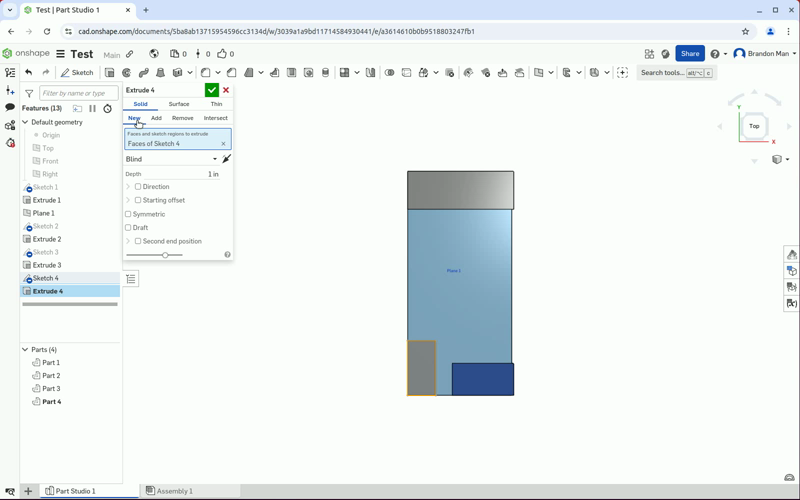
key(tab, 4)
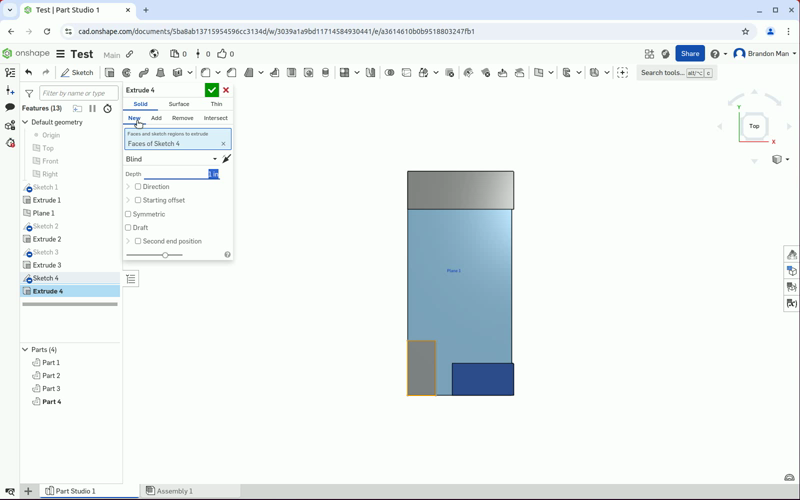
text(4.333)
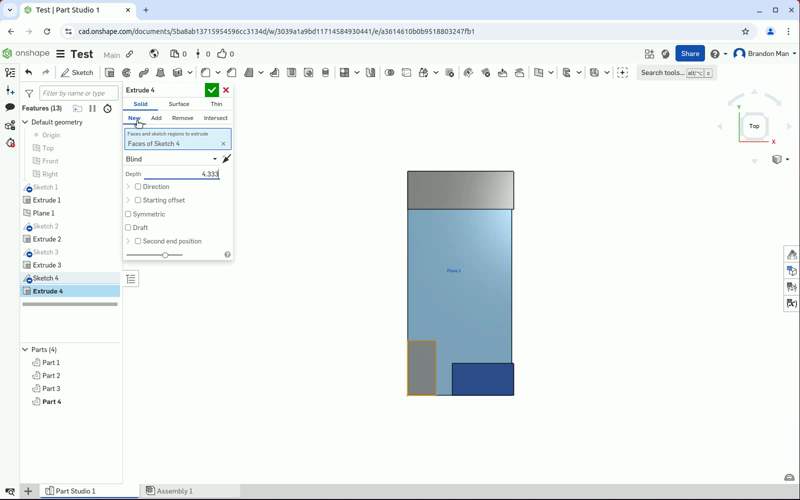
key(enter)
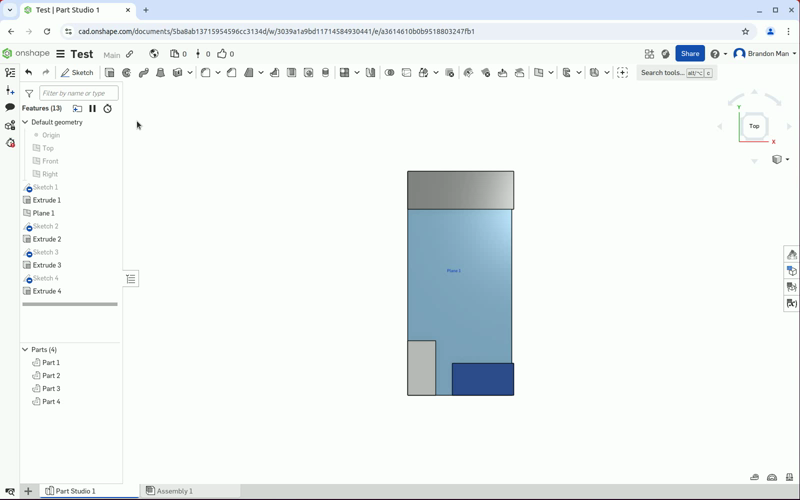
key(shift+h)
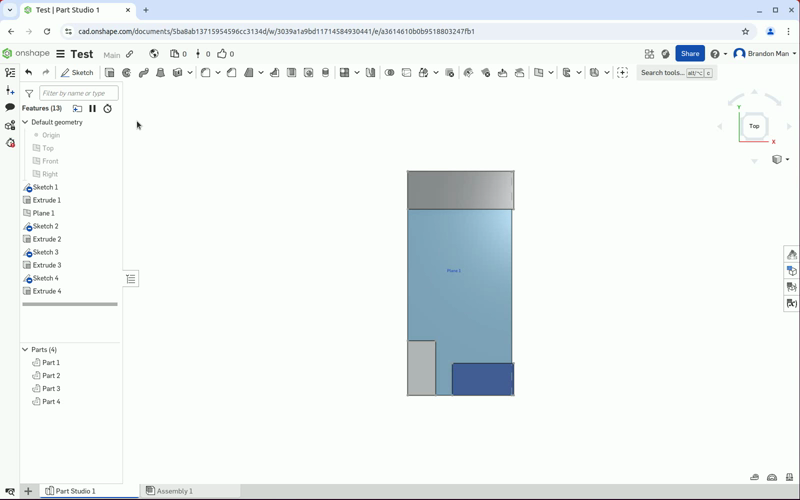
key(shift+h)
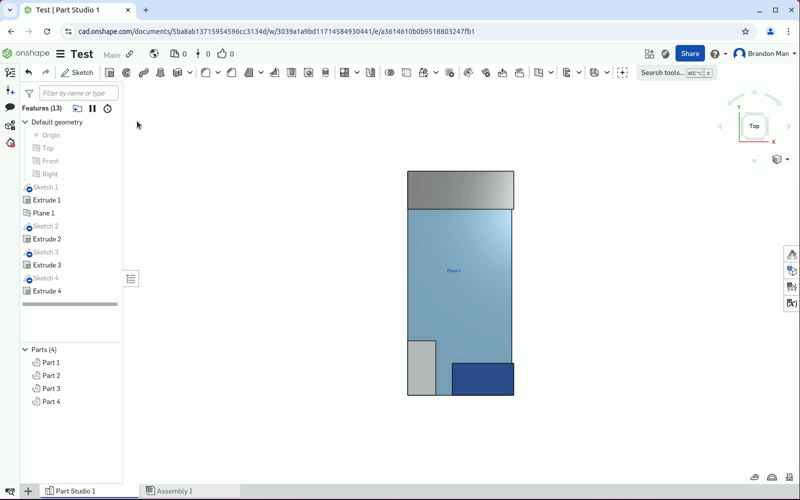
mouse_move(73, 189)
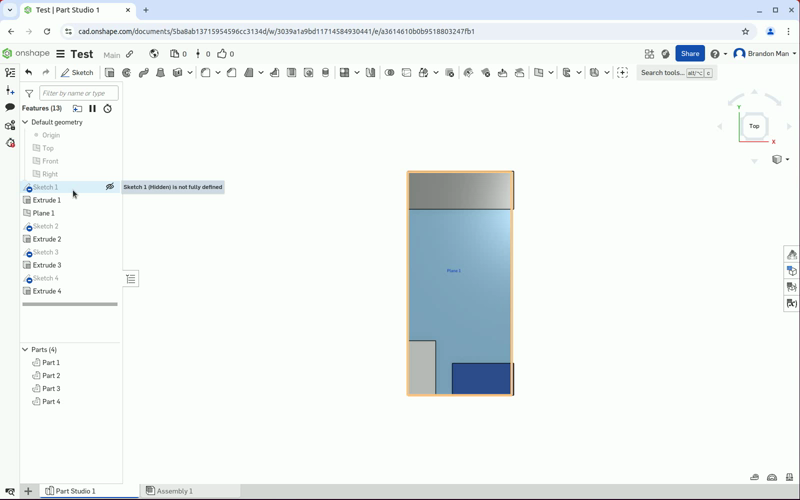
click(73, 189)
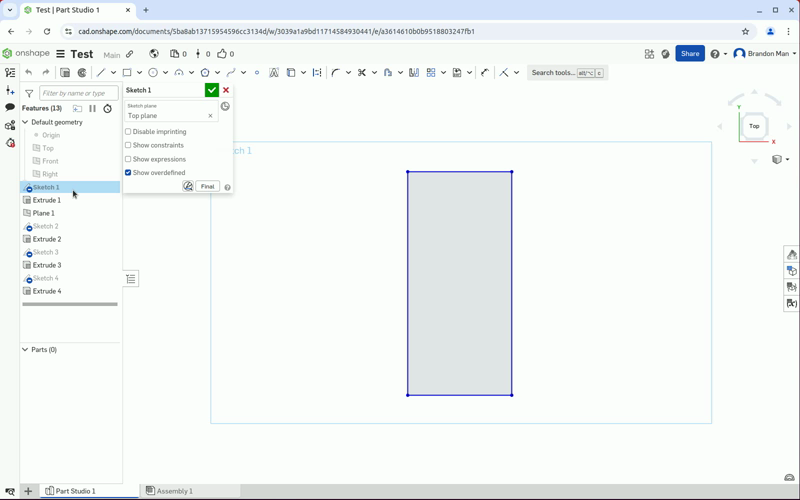
mouse_move(229, 92)
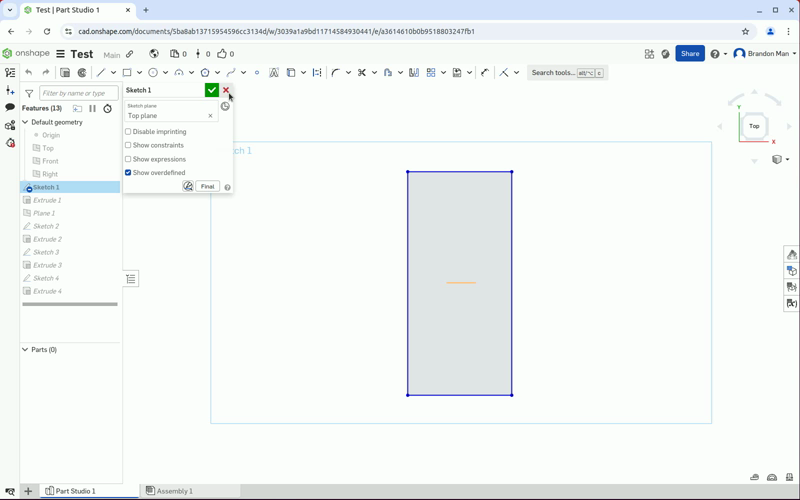
click(229, 92)
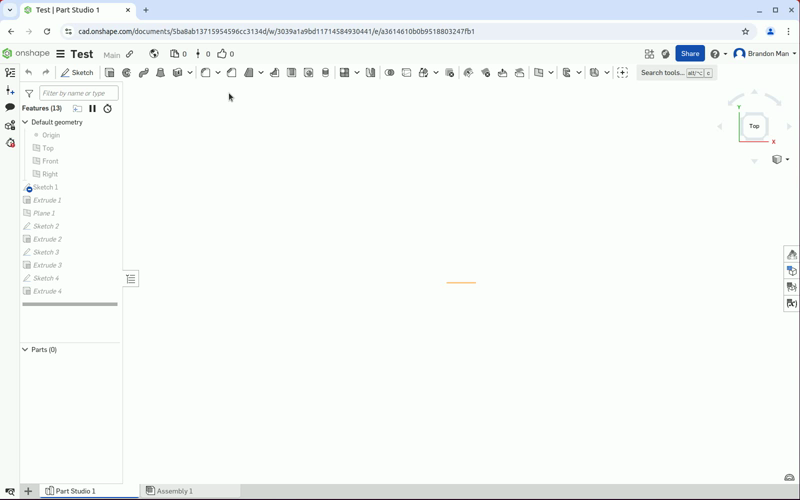
key(shift+s)
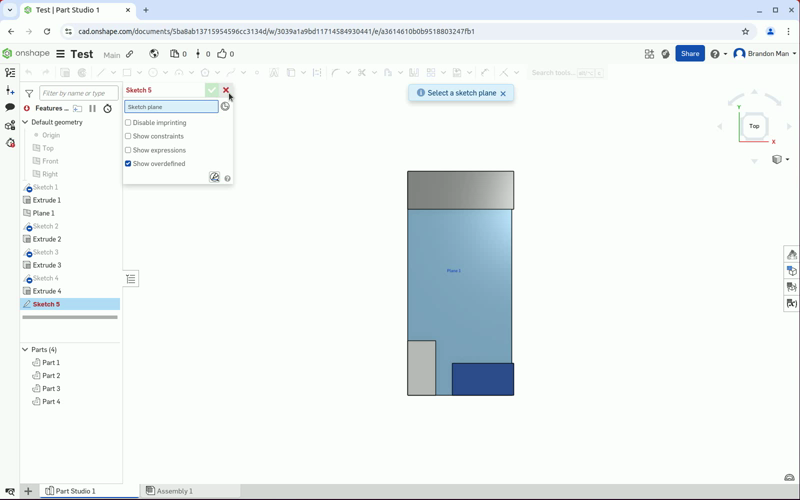
mouse_move(73, 215)
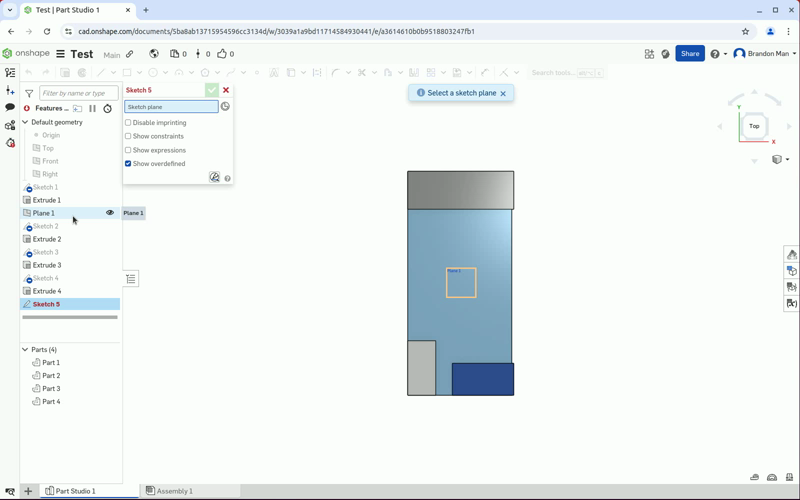
click(73, 215)
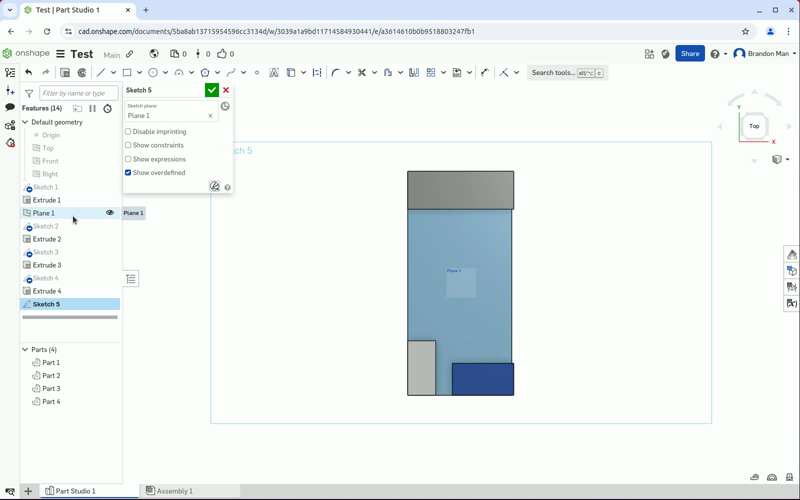
mouse_move(73, 352)
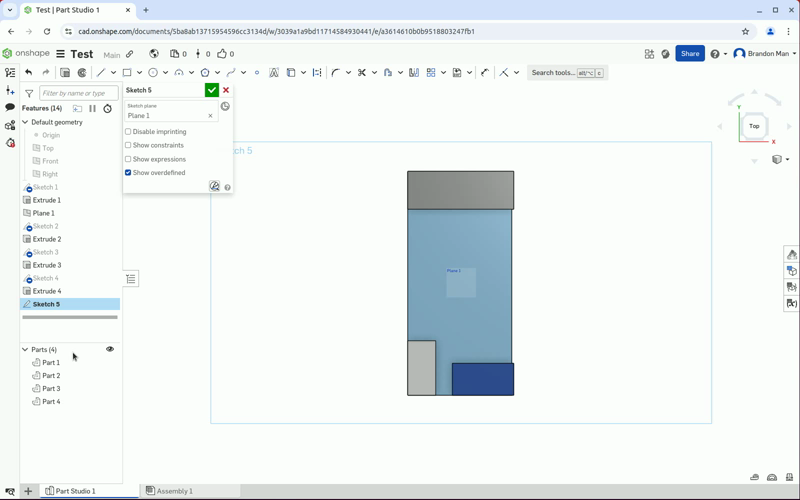
key(y)
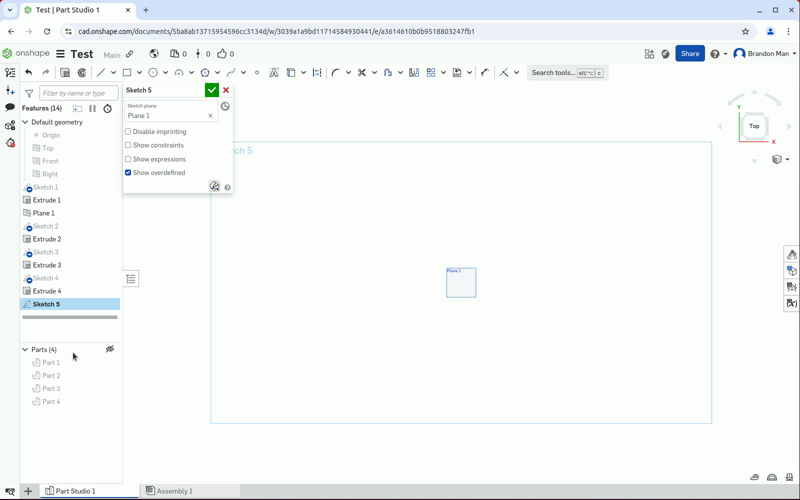
key(l)
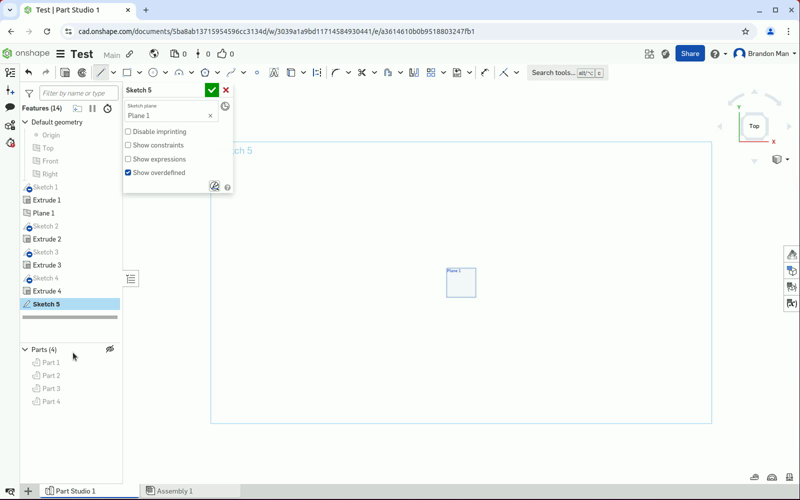
key_down(shift)
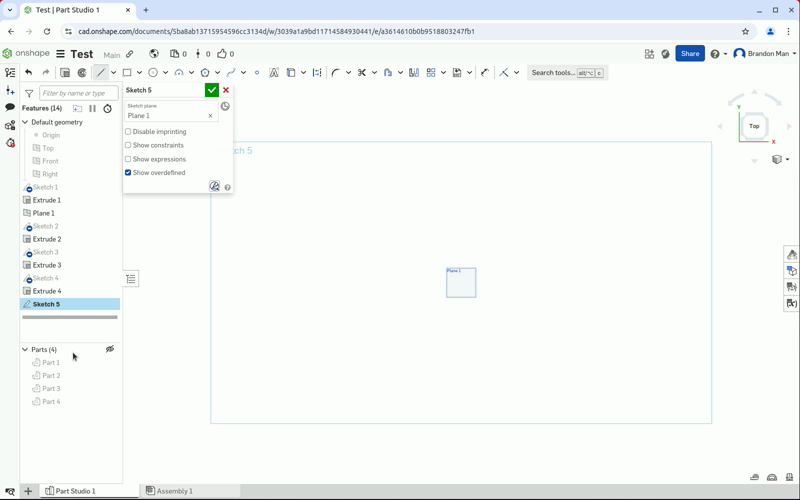
mouse_move(479, 337)
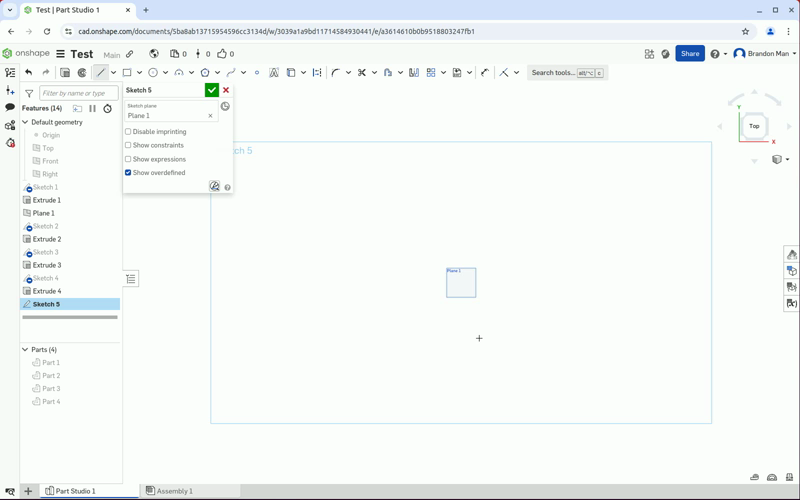
click(479, 337)
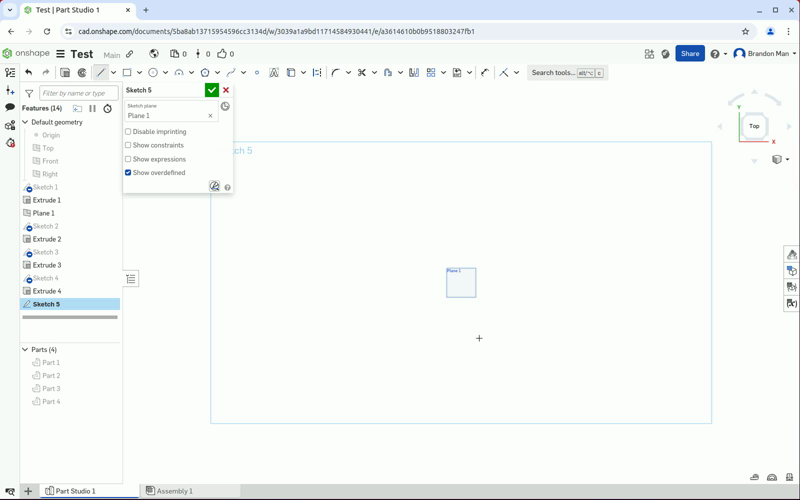
key_up(shift)
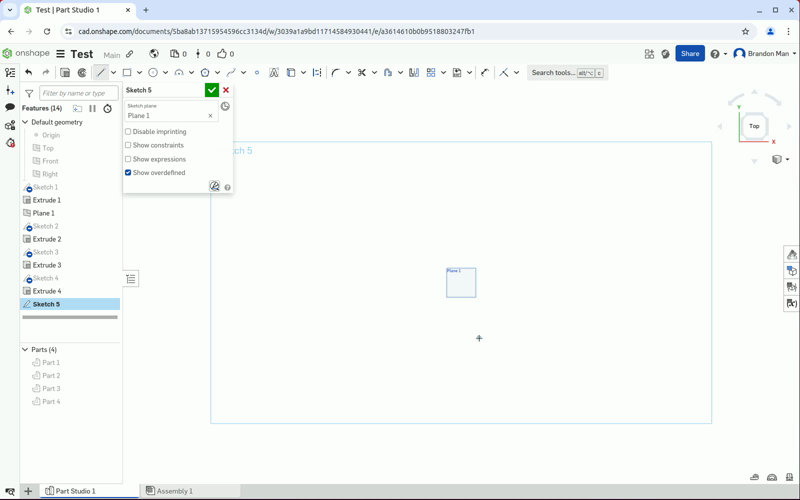
key_down(shift)
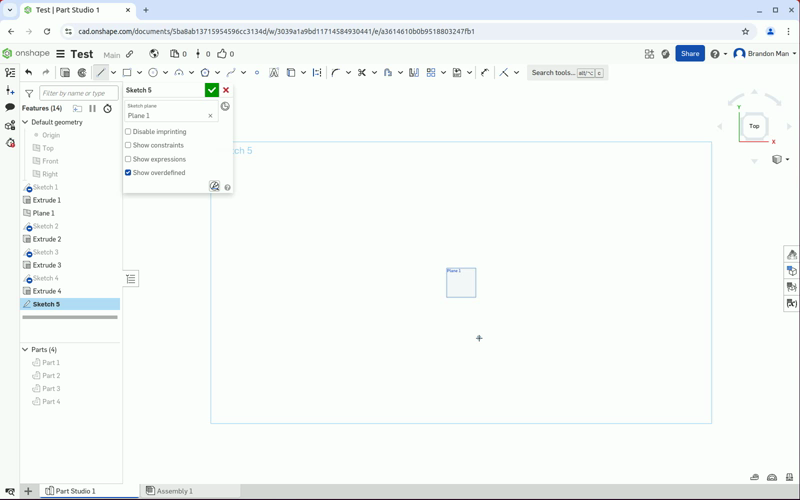
mouse_move(509, 337)
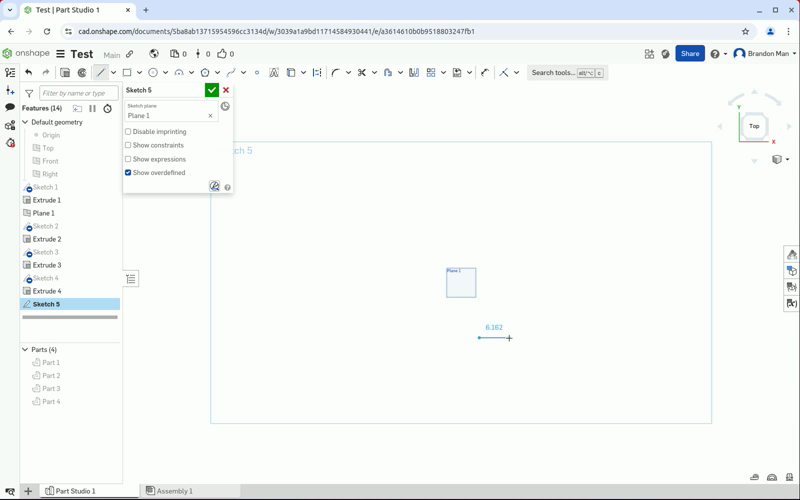
mouse_move(513, 337)
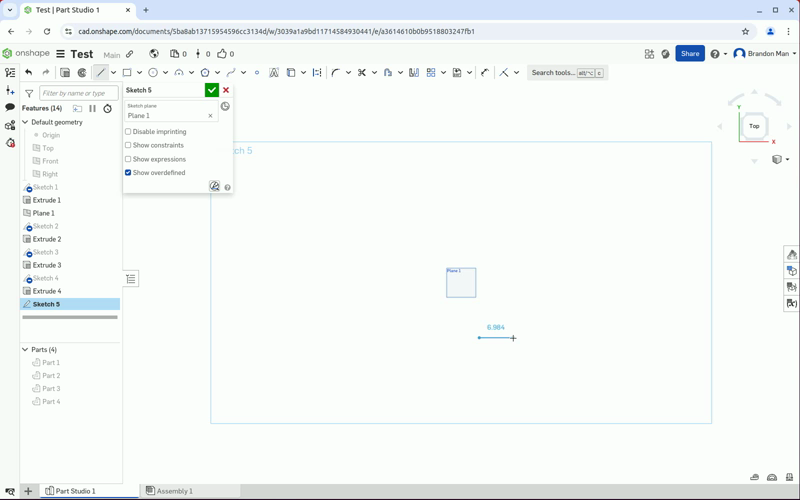
click(513, 337)
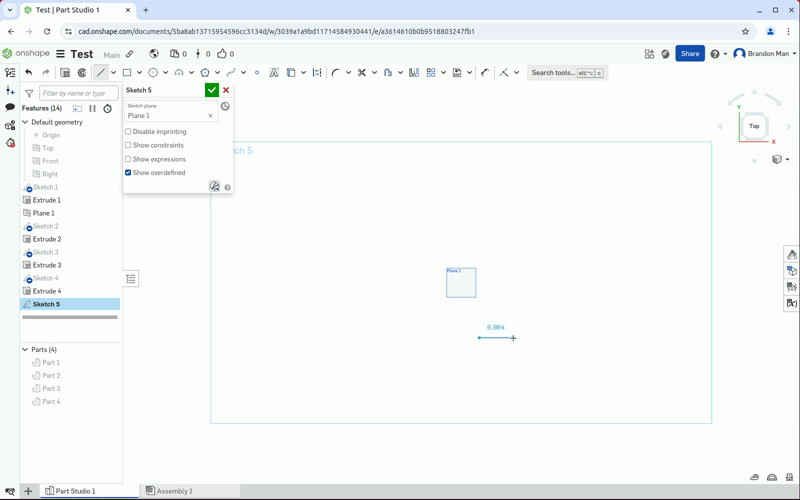
key_up(shift)
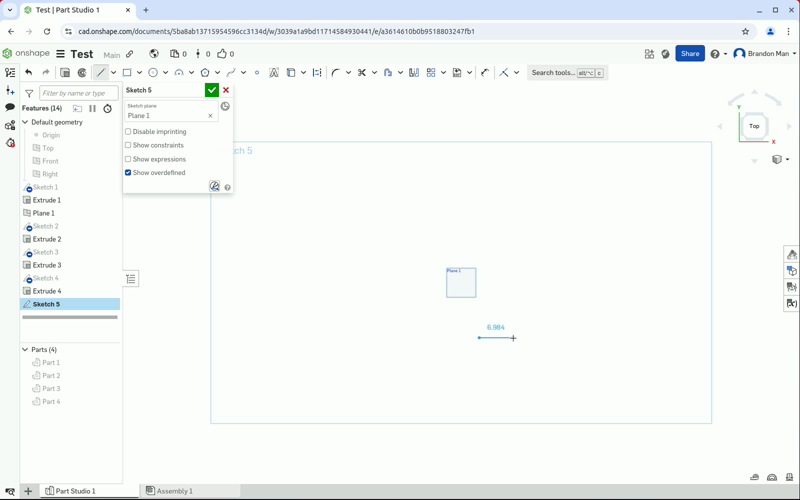
key_down(shift)
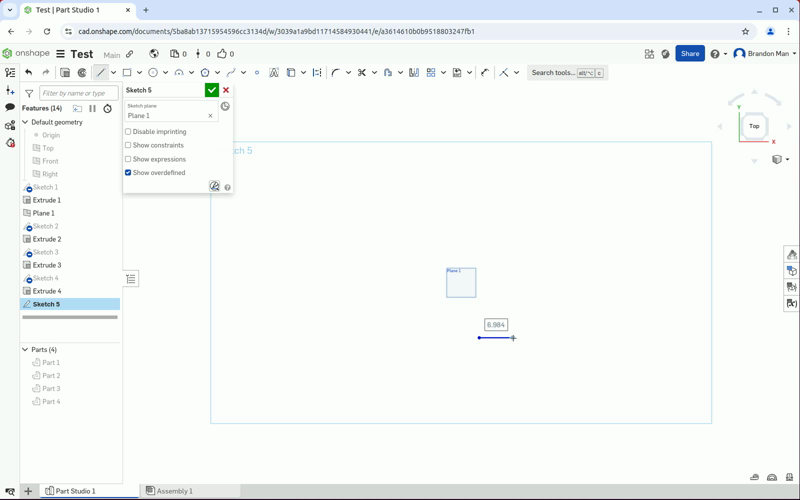
mouse_move(543, 337)
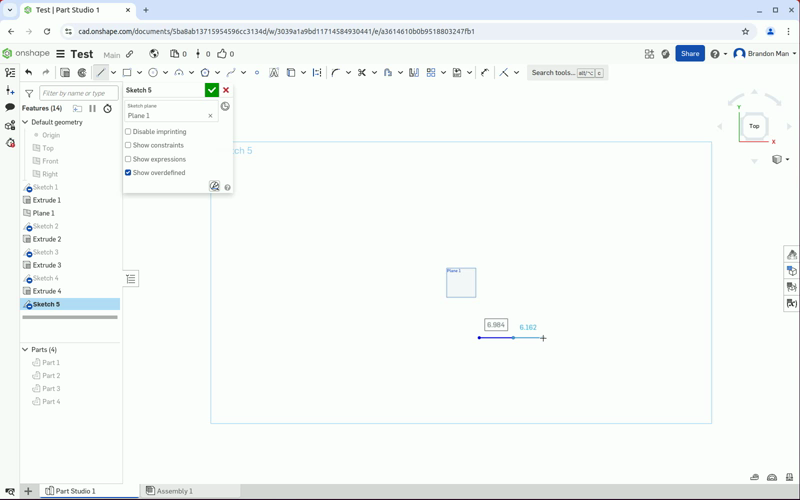
mouse_move(513, 283)
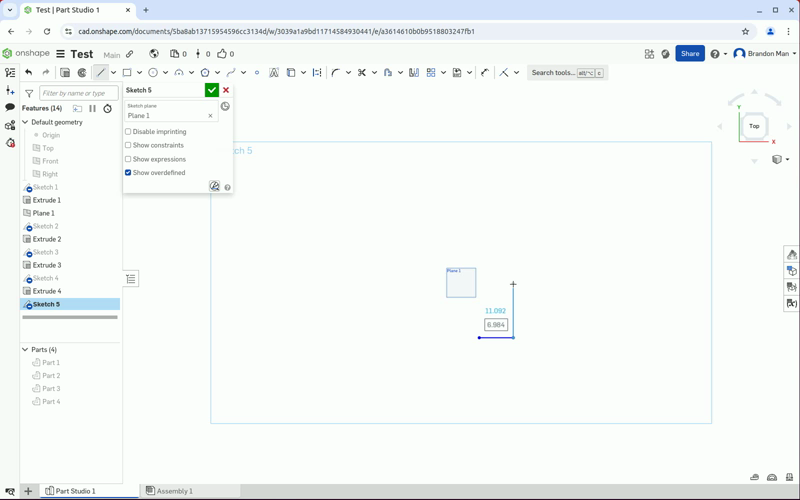
click(513, 283)
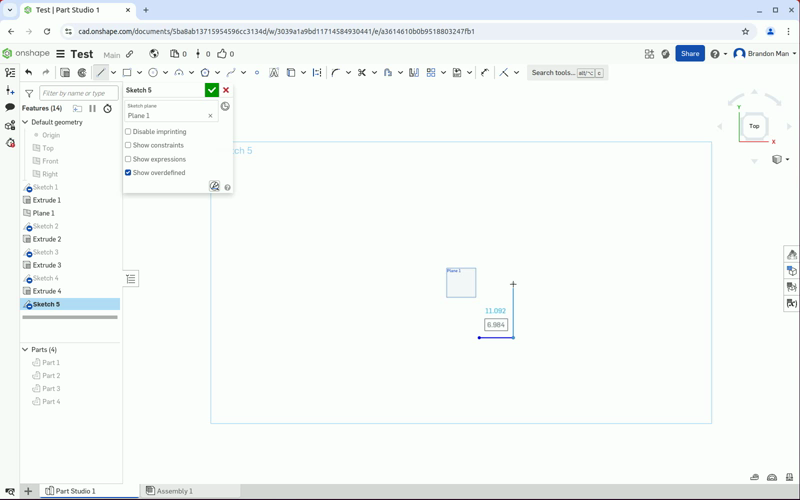
key_up(shift)
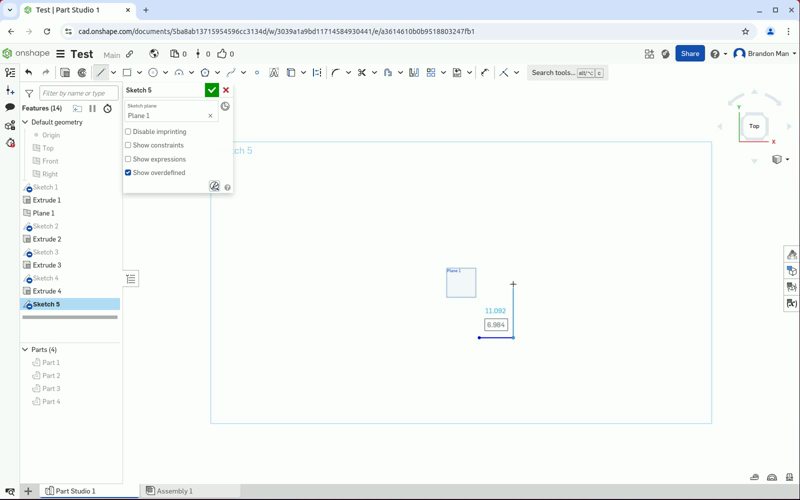
key_down(shift)
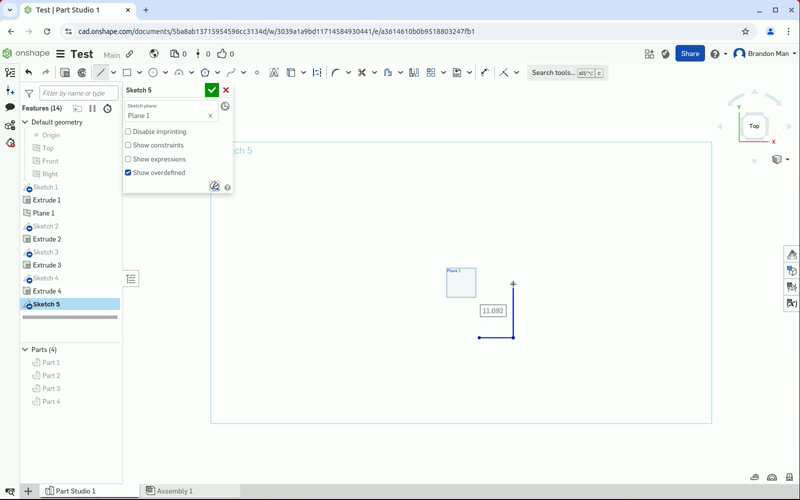
mouse_move(543, 283)
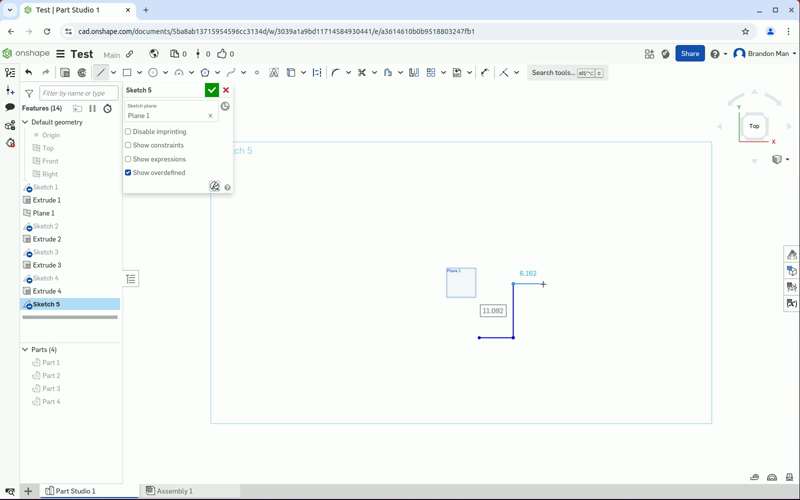
mouse_move(479, 283)
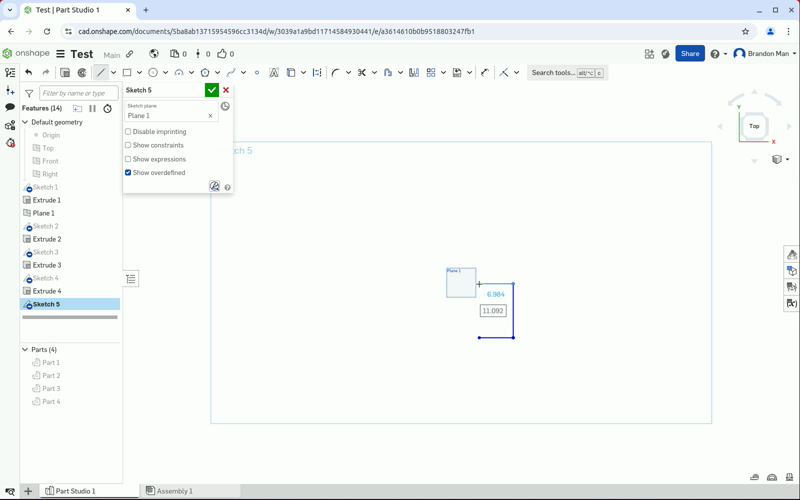
click(479, 283)
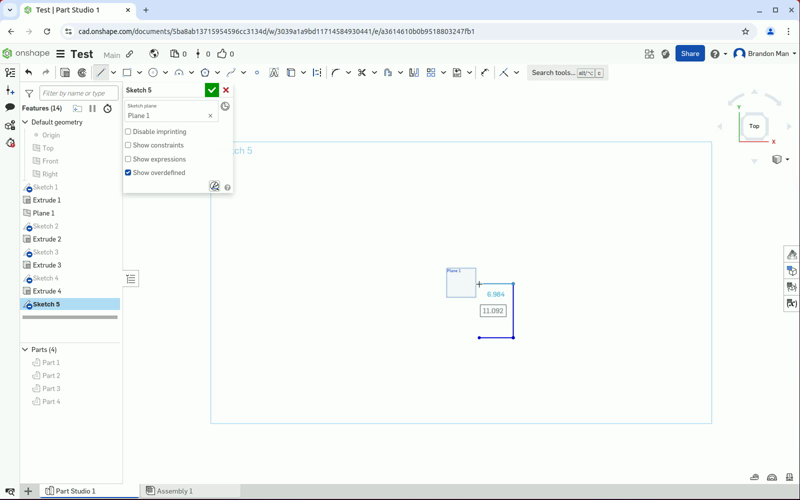
key_up(shift)
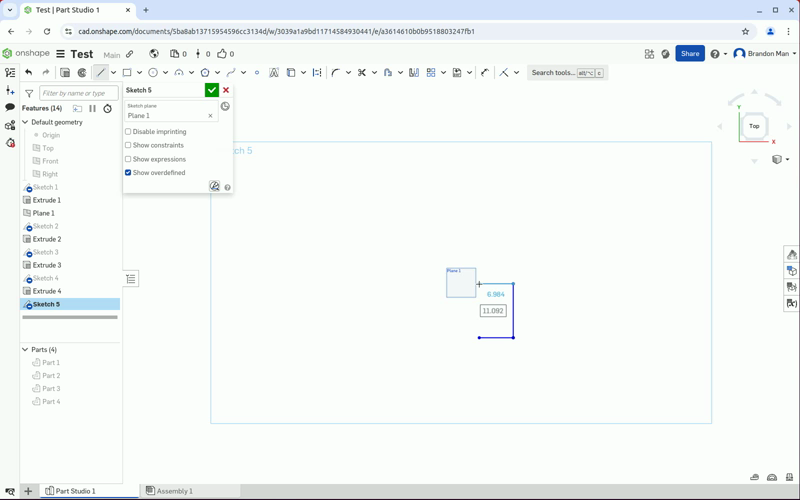
mouse_move(509, 283)
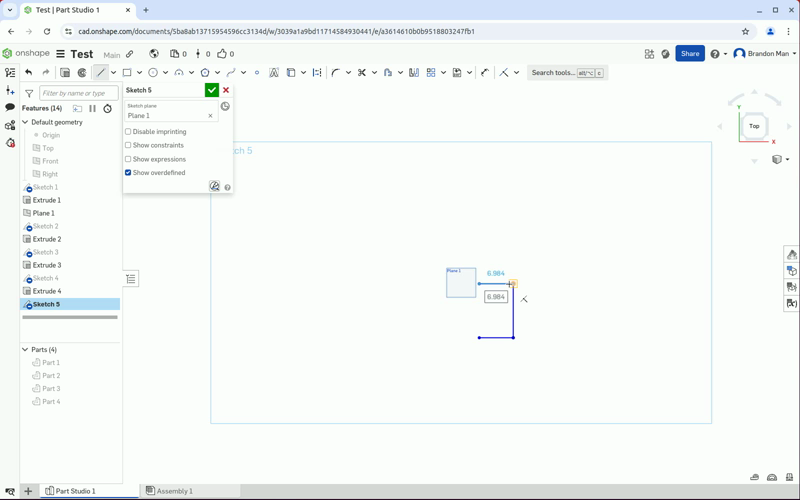
key_down(shift)
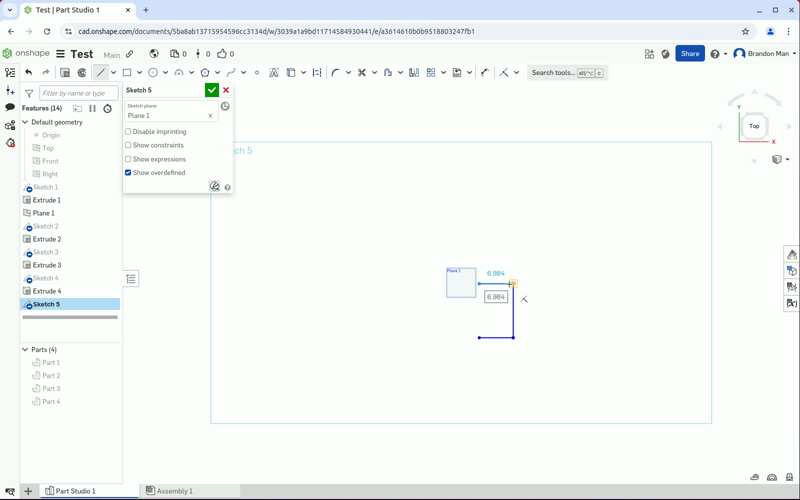
mouse_move(479, 337)
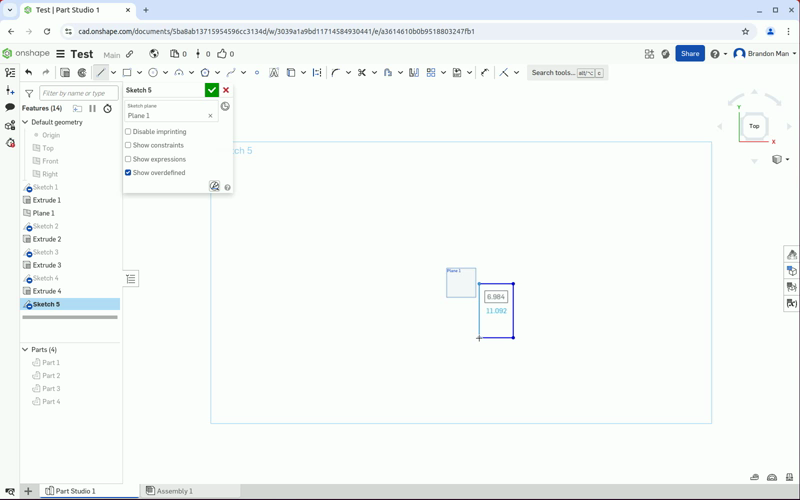
key_up(shift)
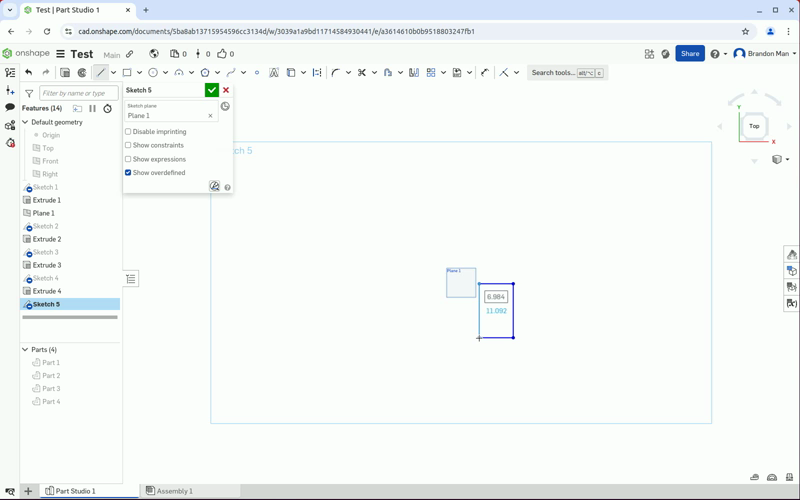
click(479, 337)
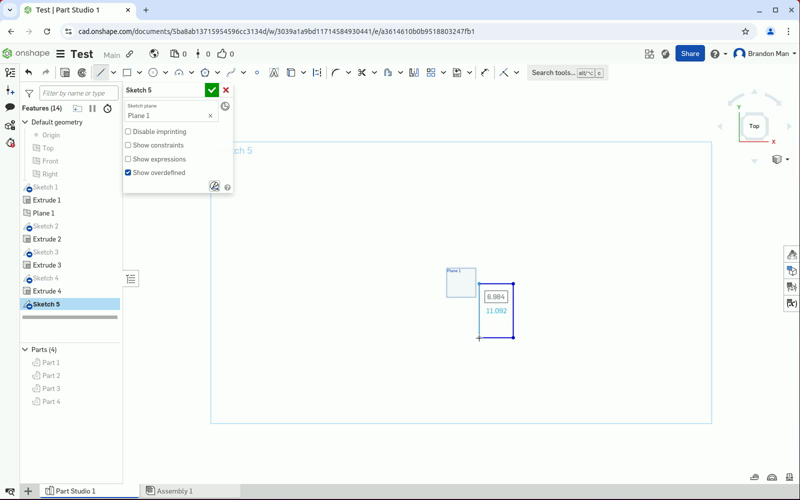
key(esc)
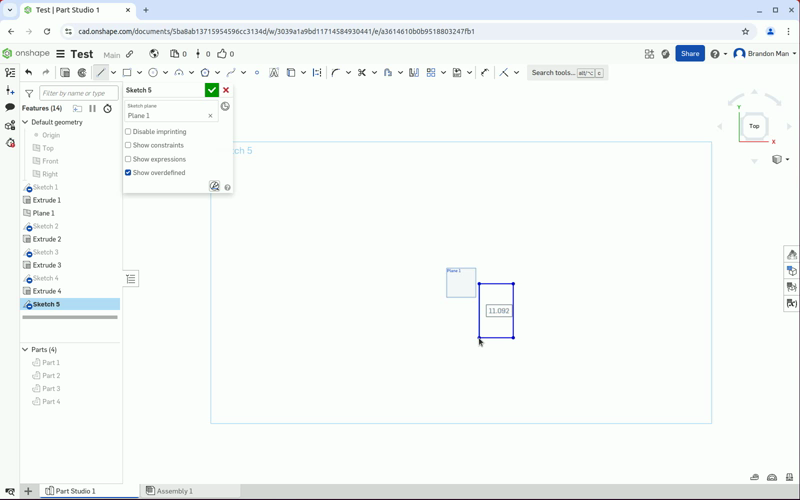
mouse_move(492, 322)
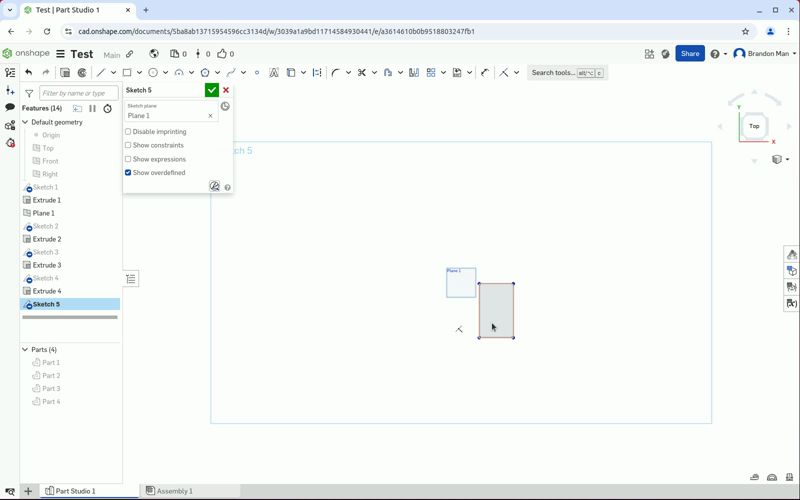
click(492, 322)
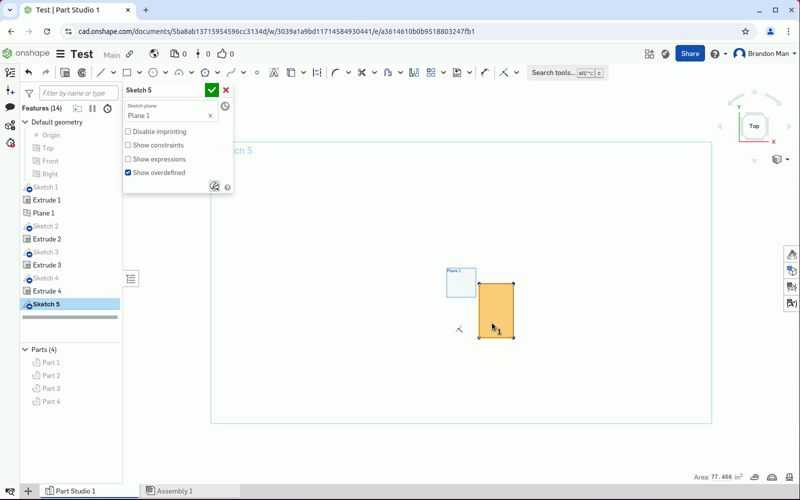
mouse_move(73, 352)
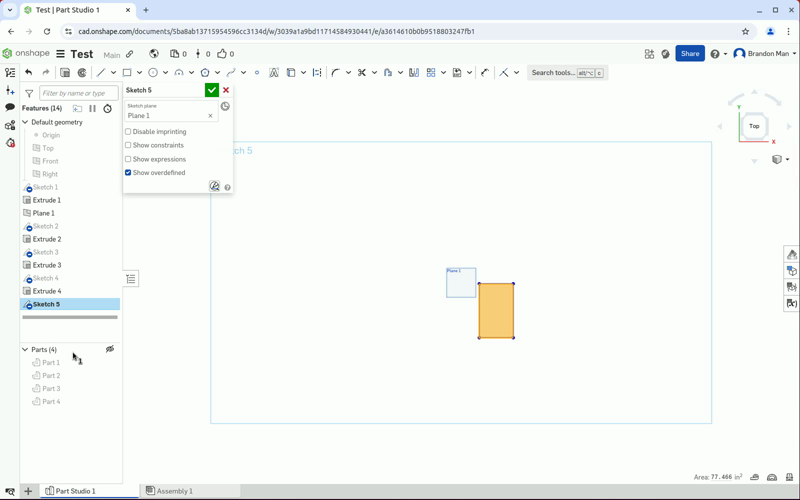
key(shift+y)
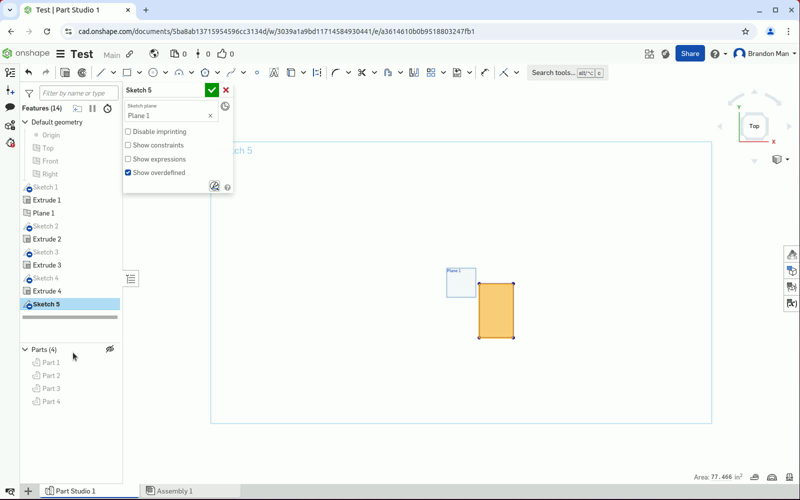
key(shift+e)
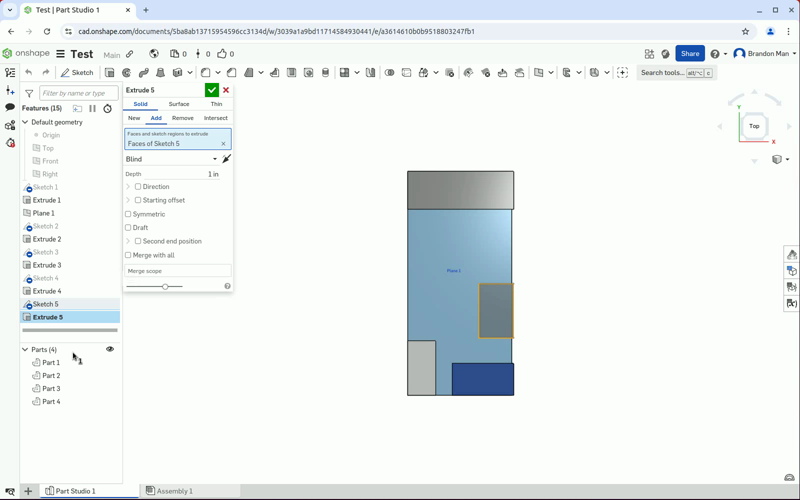
mouse_move(143, 106)
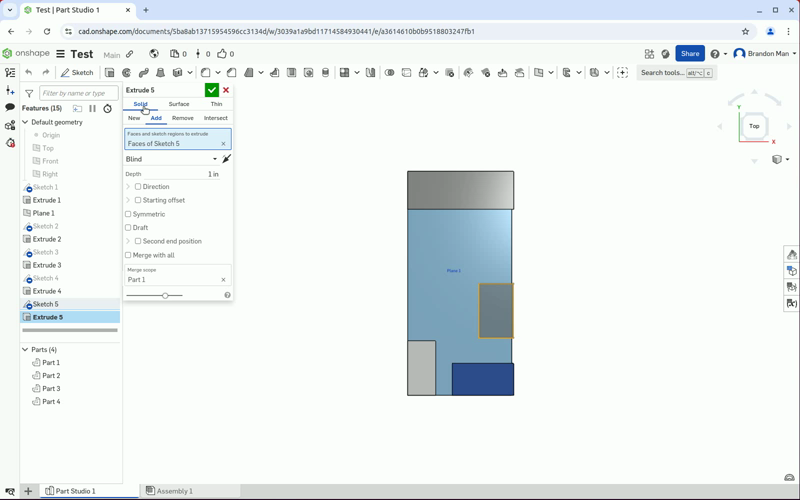
click(143, 106)
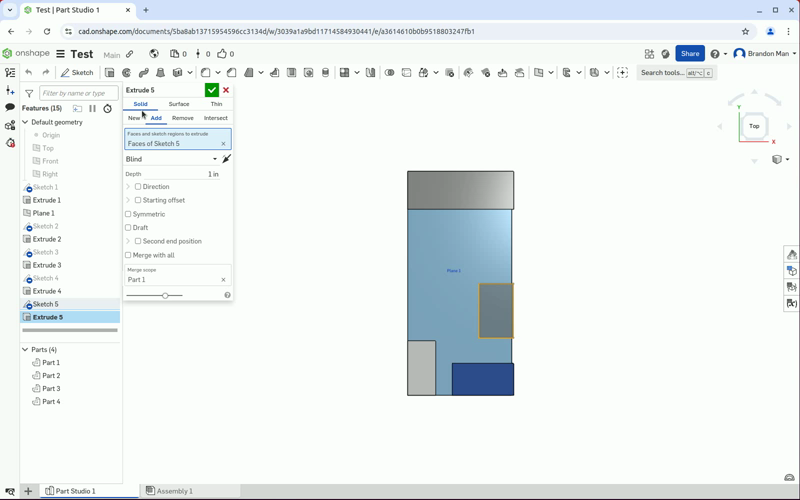
mouse_move(137, 120)
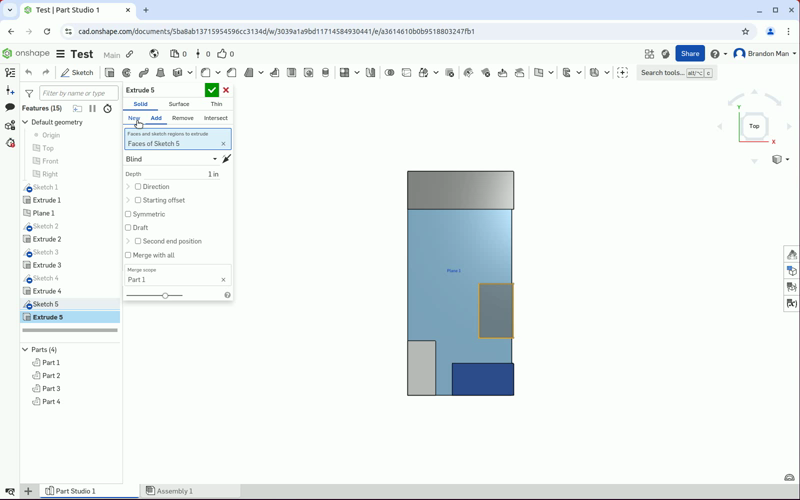
click(137, 120)
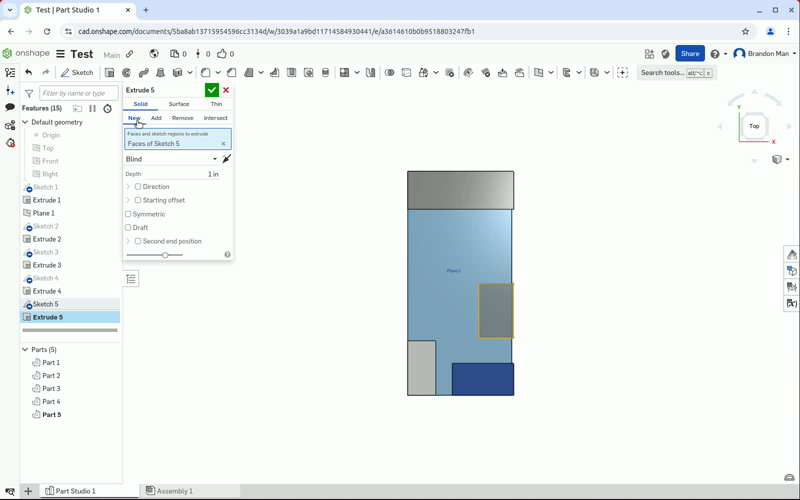
key(tab, 4)
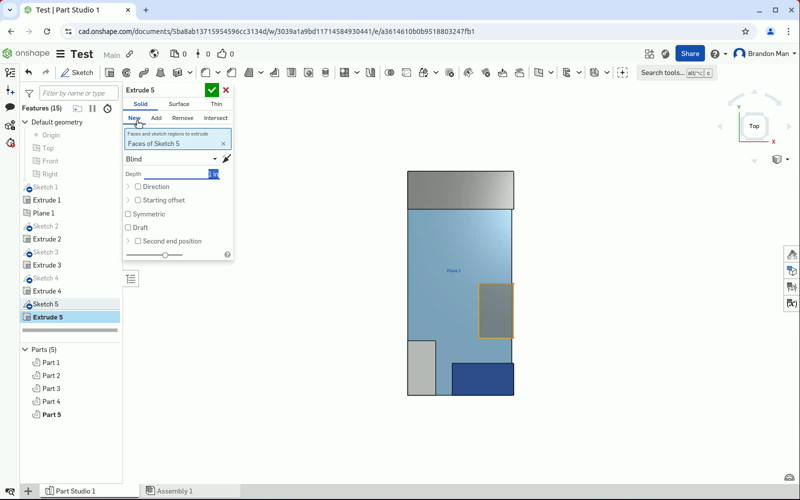
text(4.333)
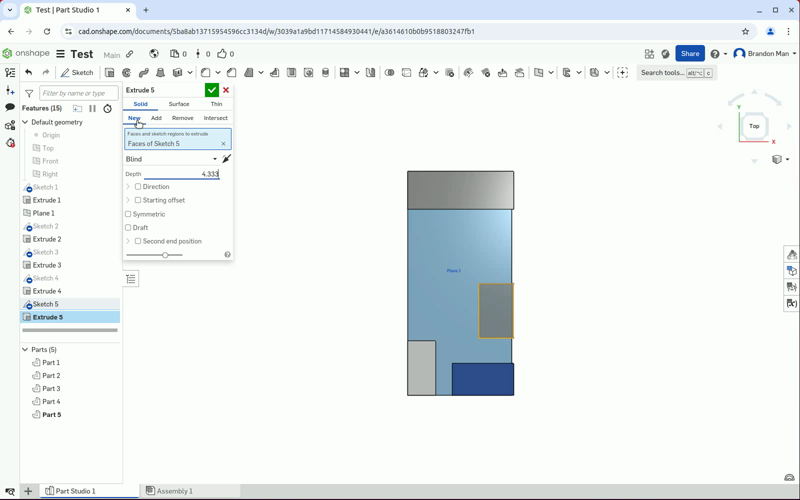
key(enter)
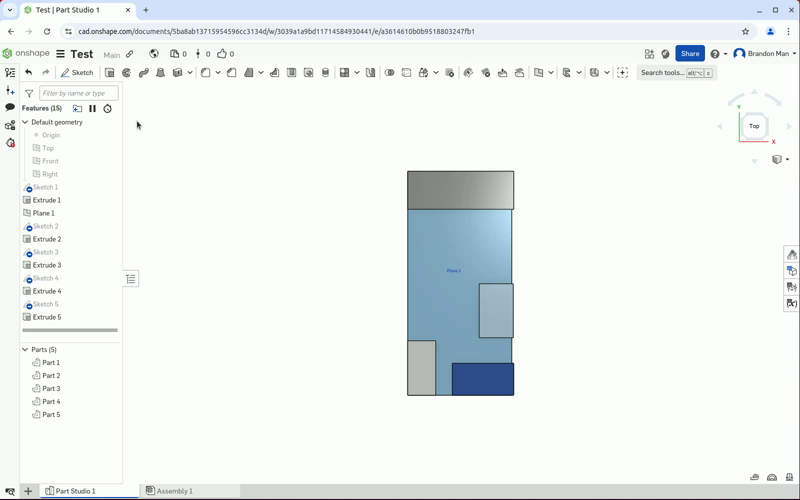
key(shift+h)
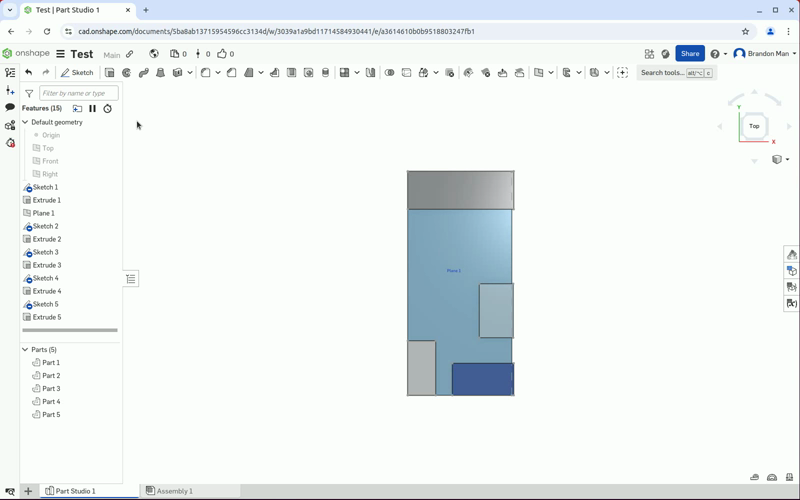
key(shift+h)
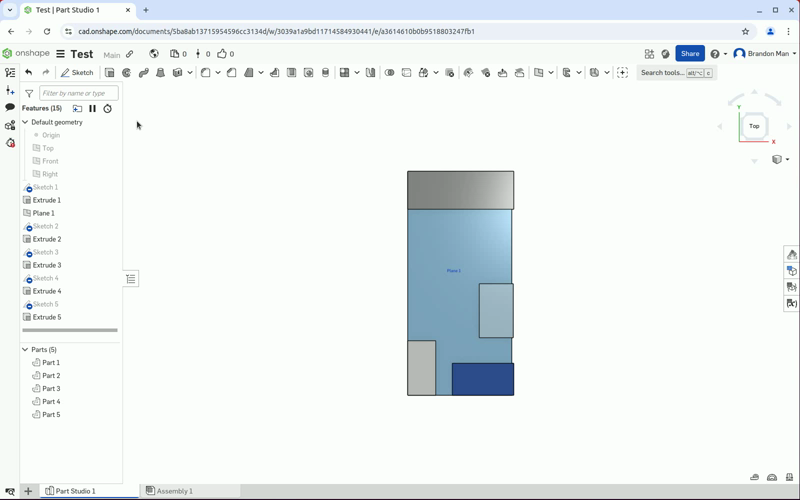
mouse_move(73, 189)
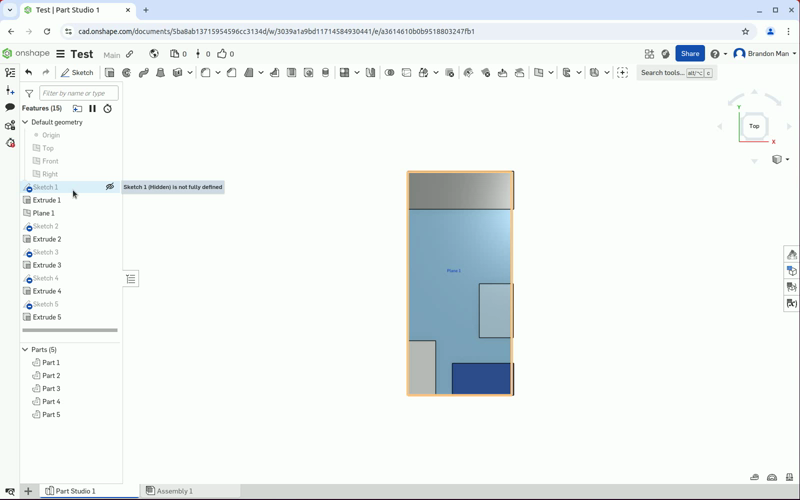
click(73, 189)
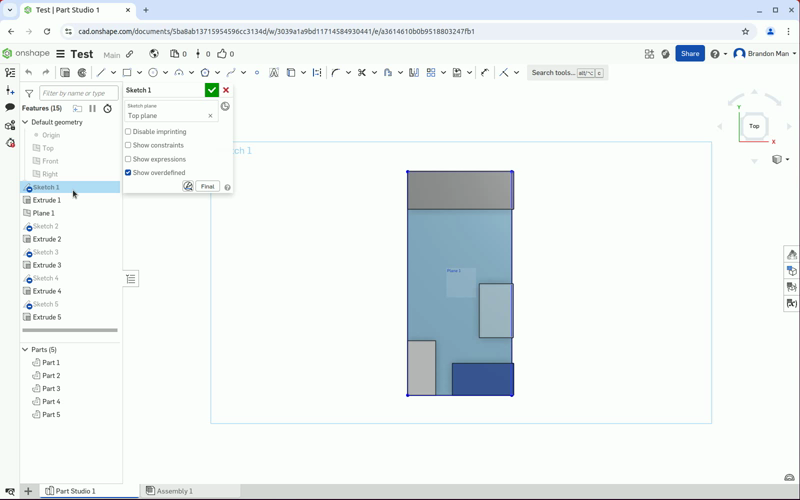
mouse_move(229, 92)
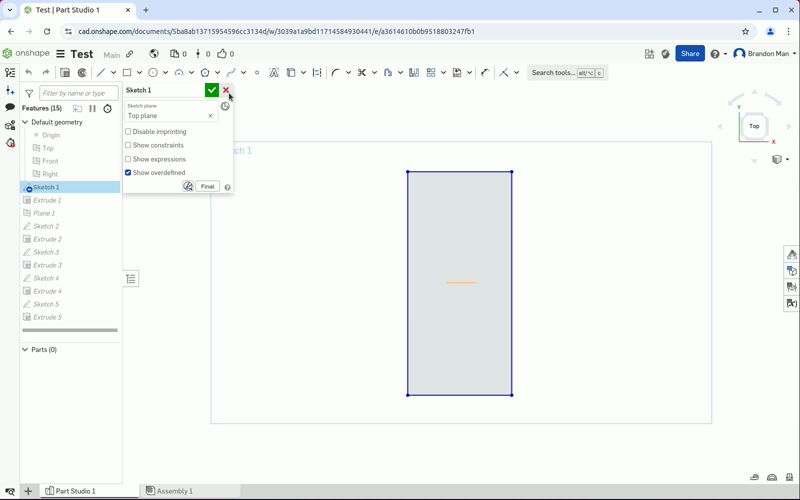
click(229, 92)
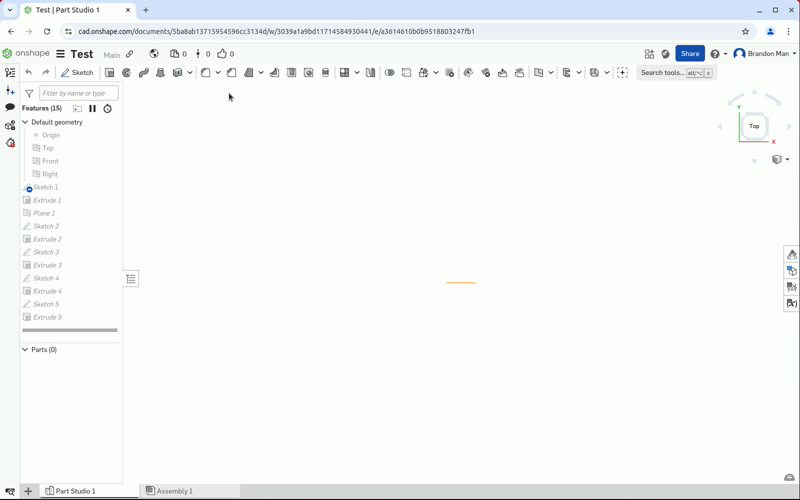
key(shift+s)
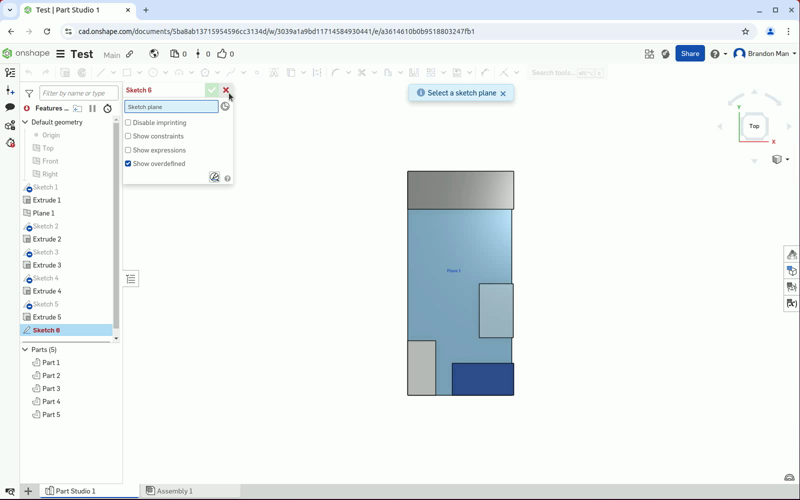
mouse_move(69, 215)
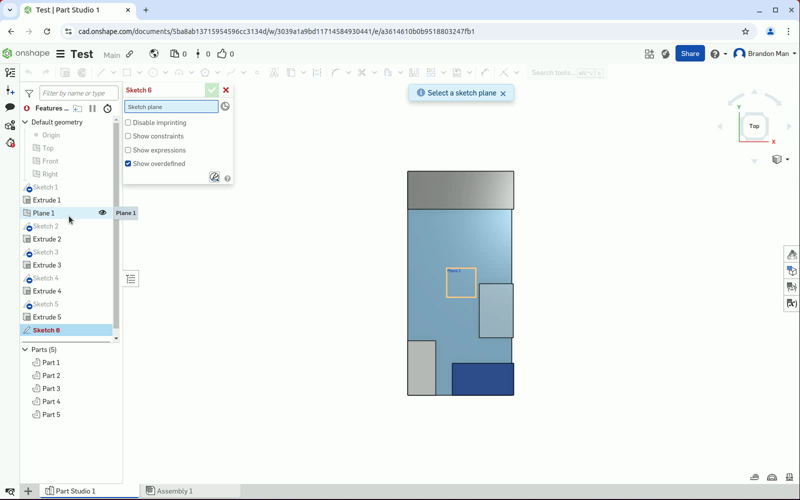
click(69, 215)
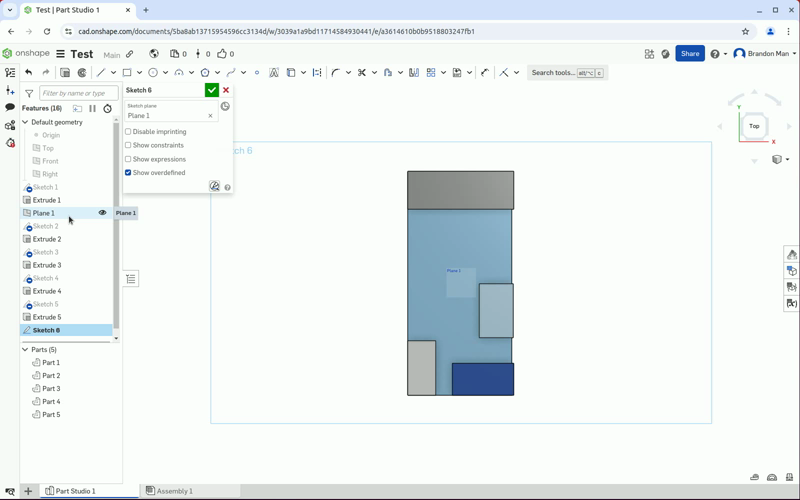
mouse_move(73, 352)
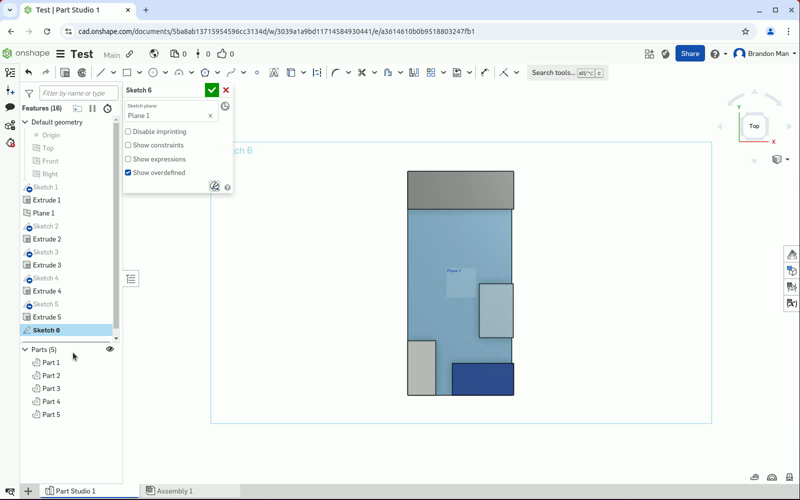
key(y)
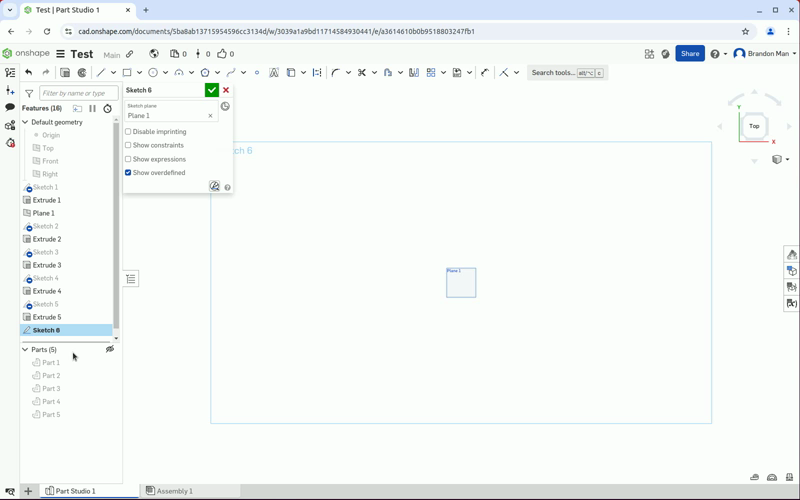
key(l)
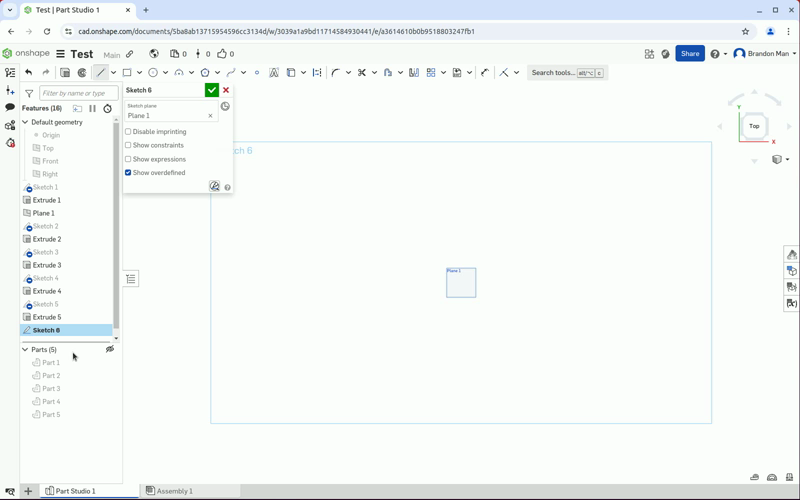
key_down(shift)
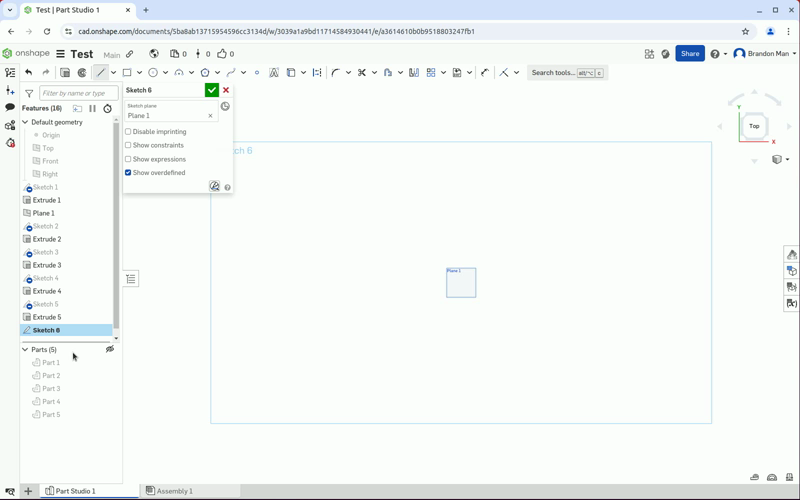
mouse_move(447, 332)
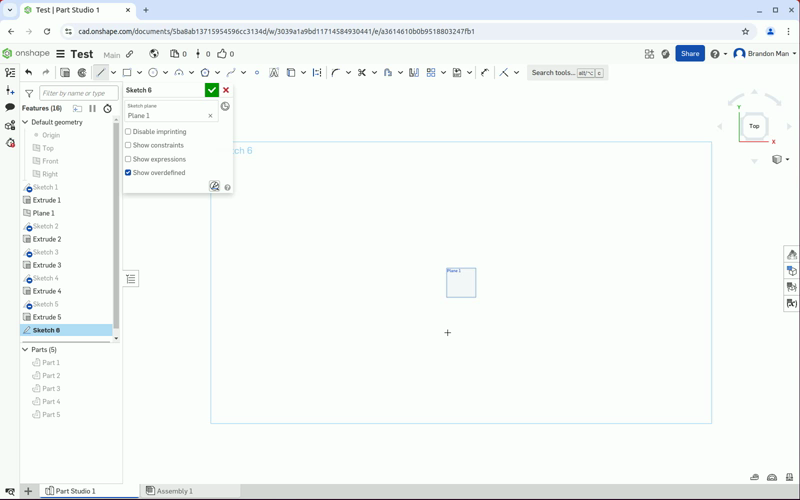
click(447, 332)
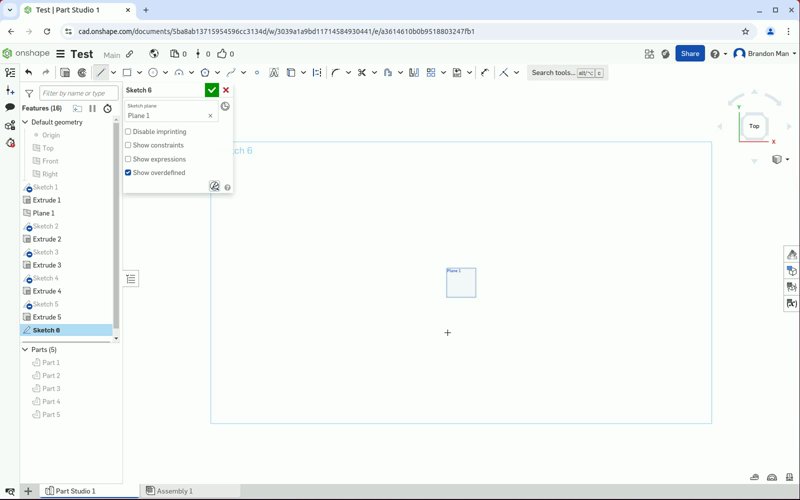
key_up(shift)
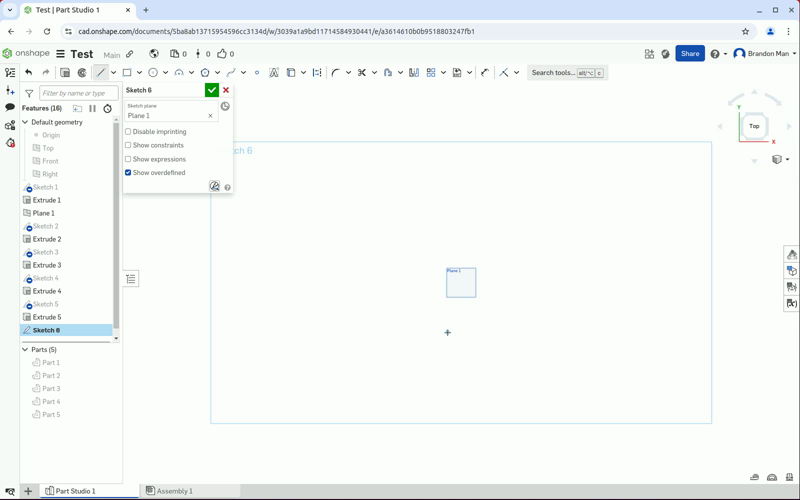
key_down(shift)
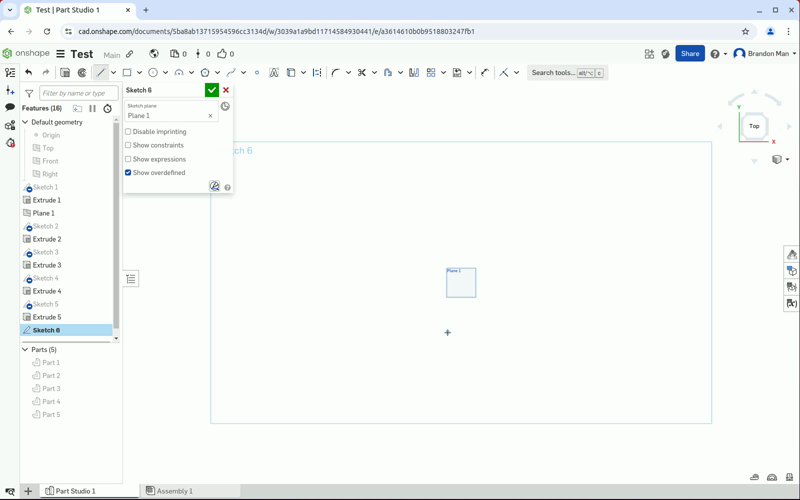
mouse_move(477, 332)
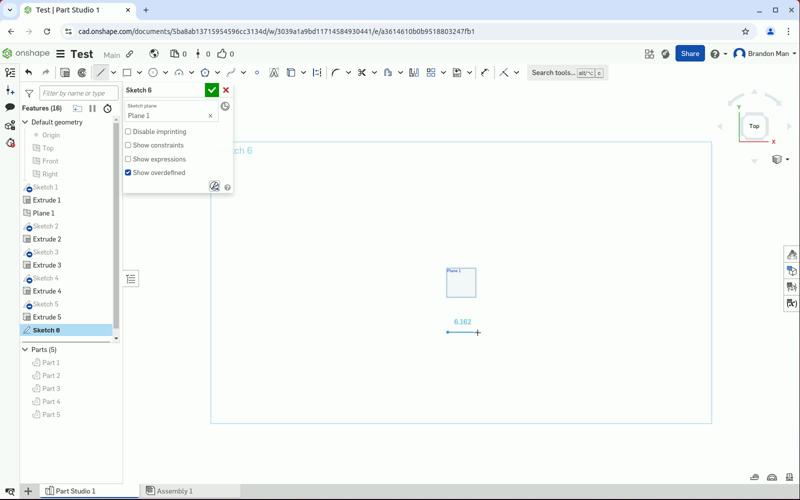
mouse_move(461, 354)
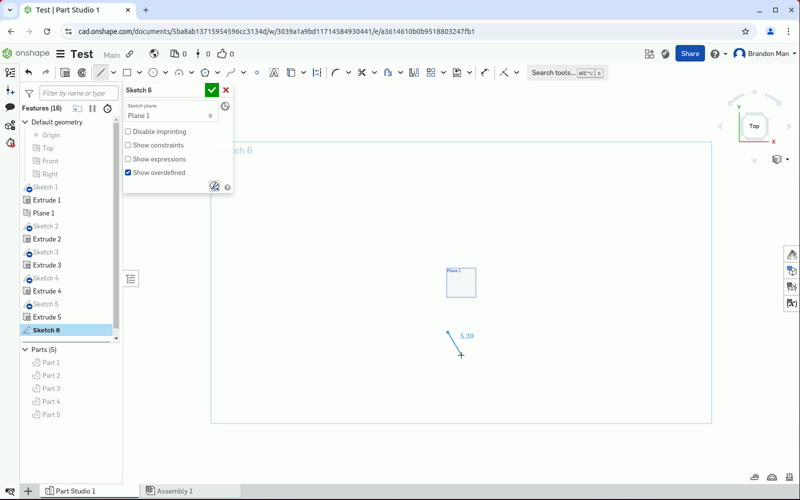
click(461, 354)
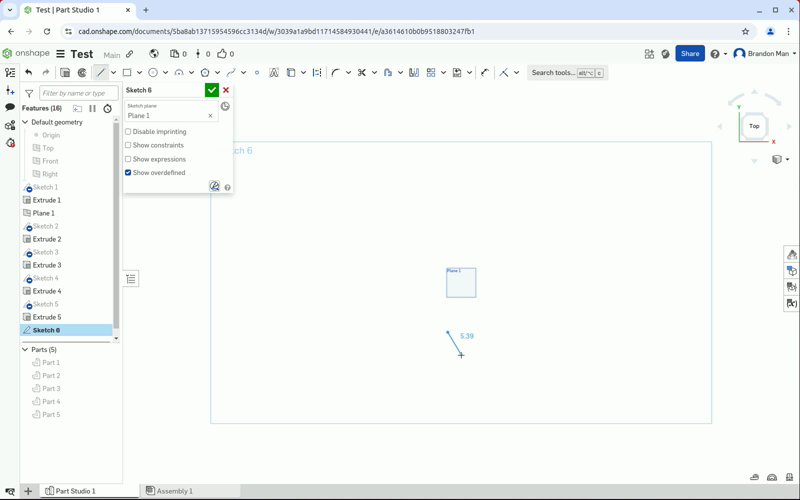
key_up(shift)
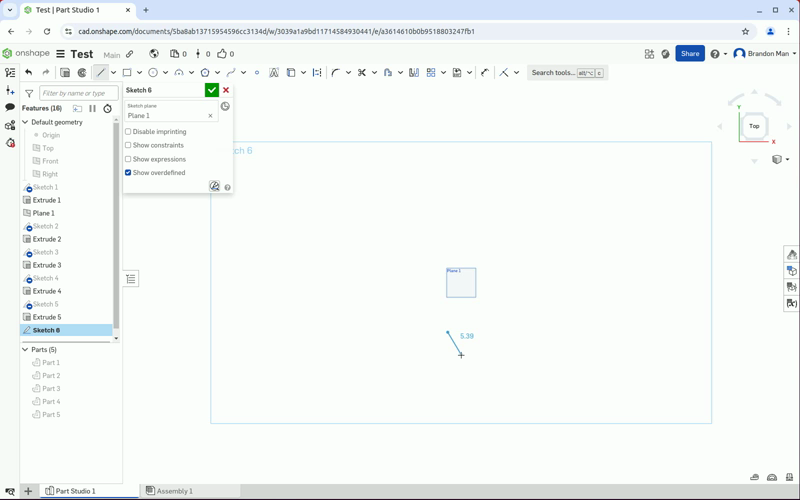
key_down(shift)
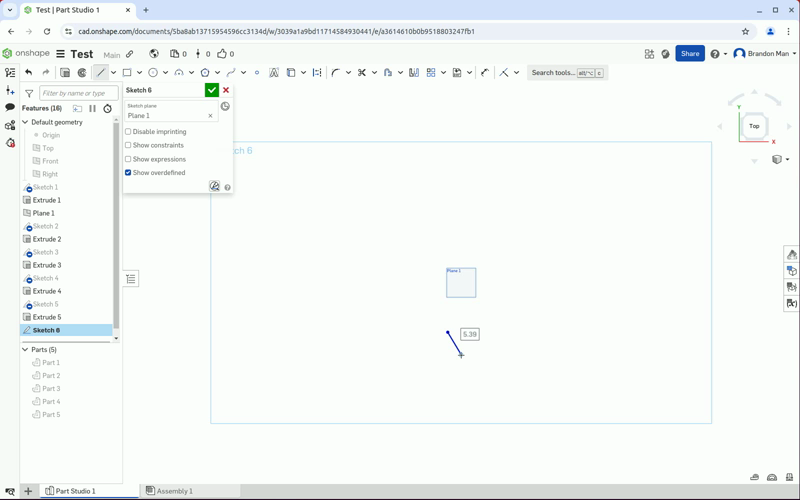
mouse_move(491, 354)
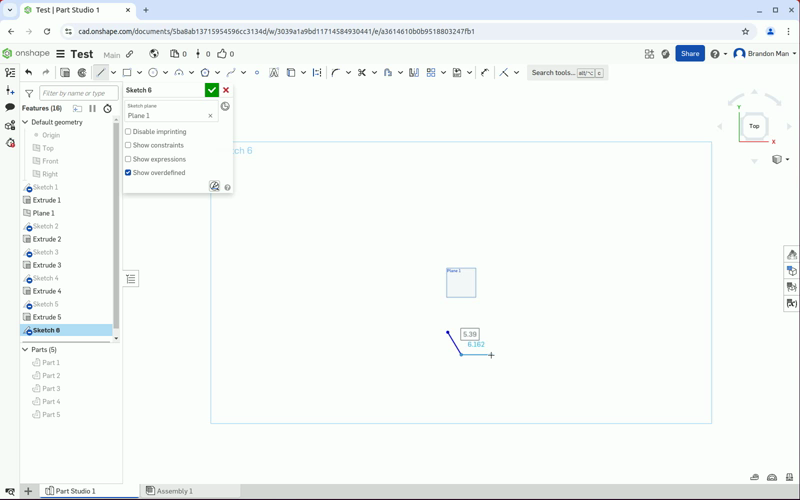
mouse_move(474, 332)
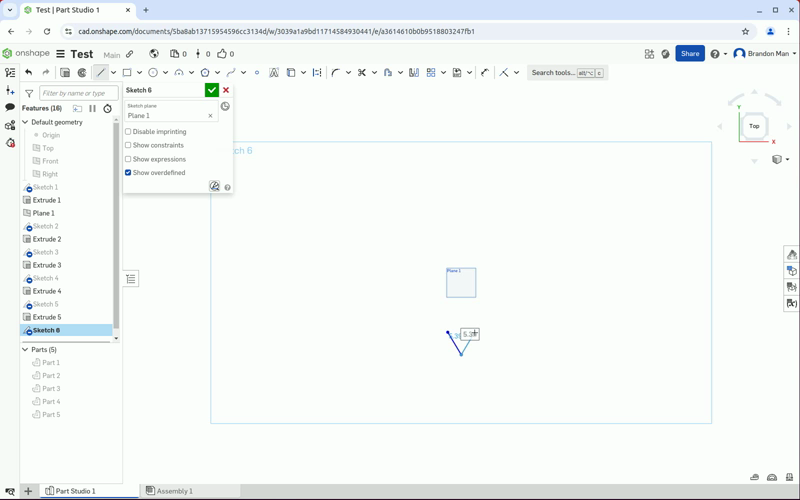
click(474, 332)
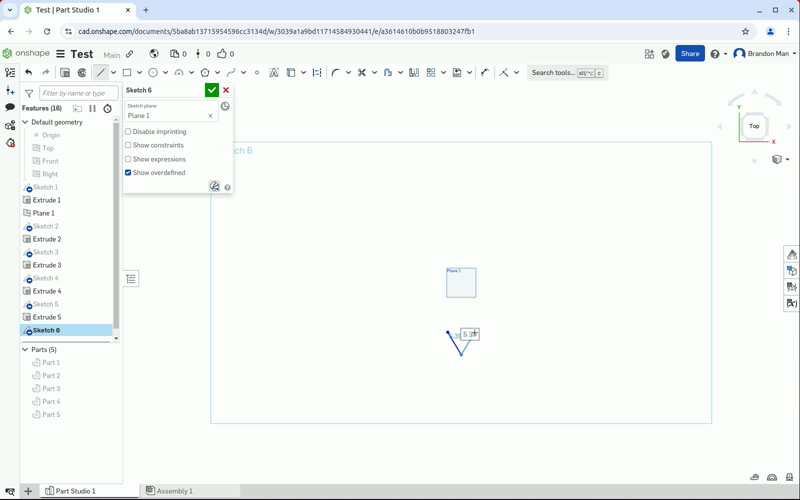
key_up(shift)
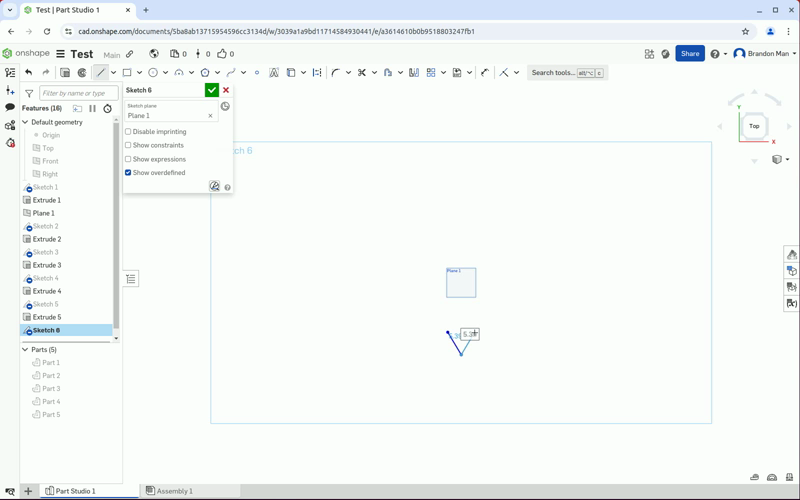
key_down(shift)
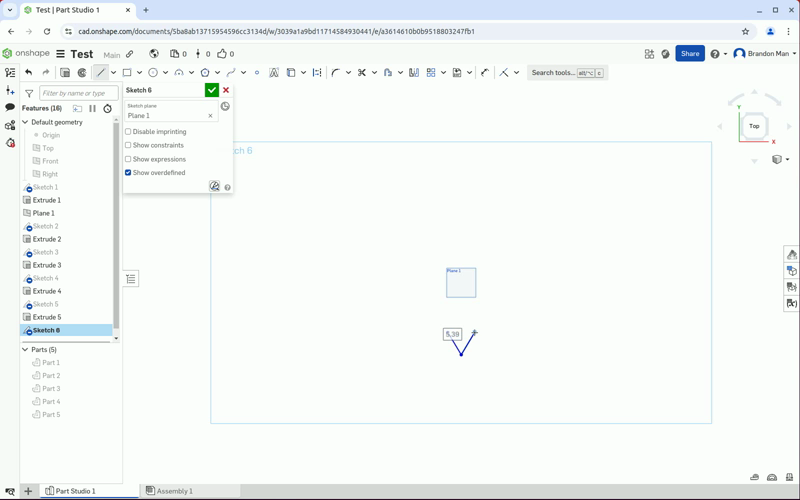
mouse_move(504, 332)
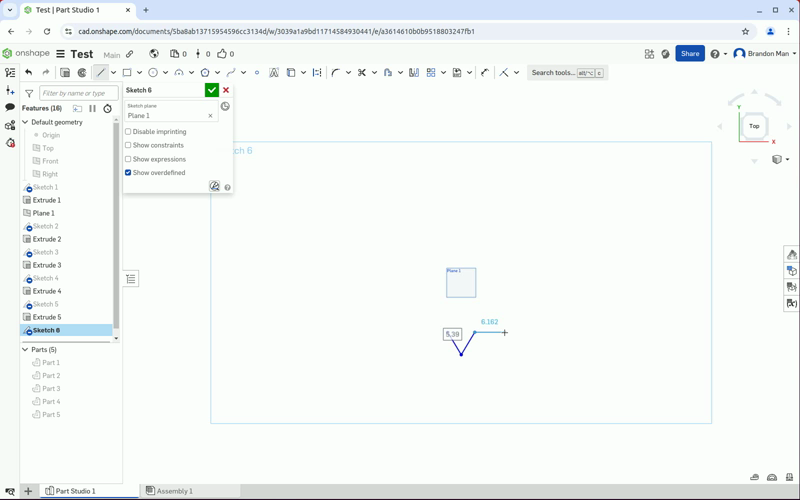
mouse_move(467, 332)
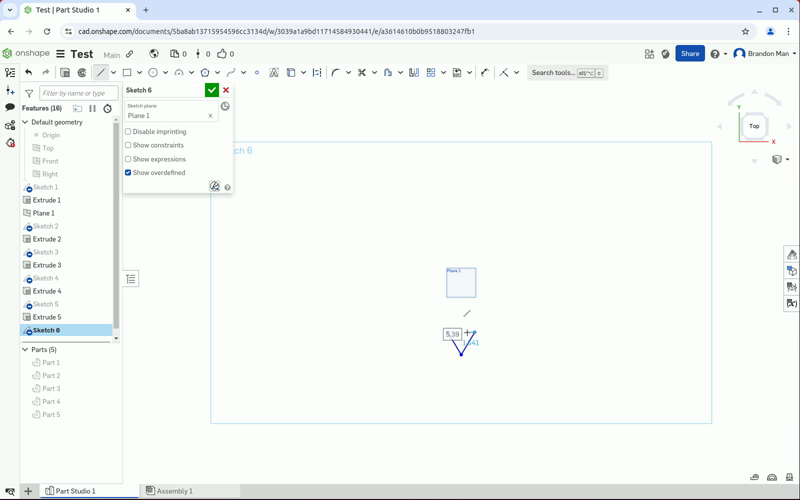
click(467, 332)
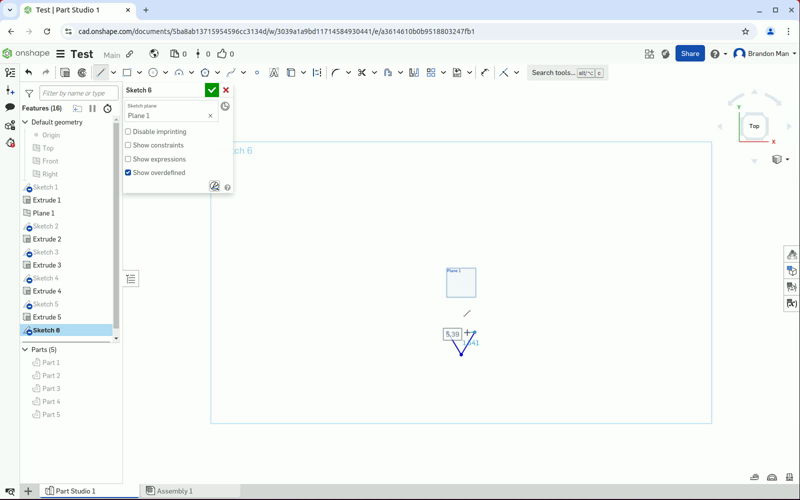
key_up(shift)
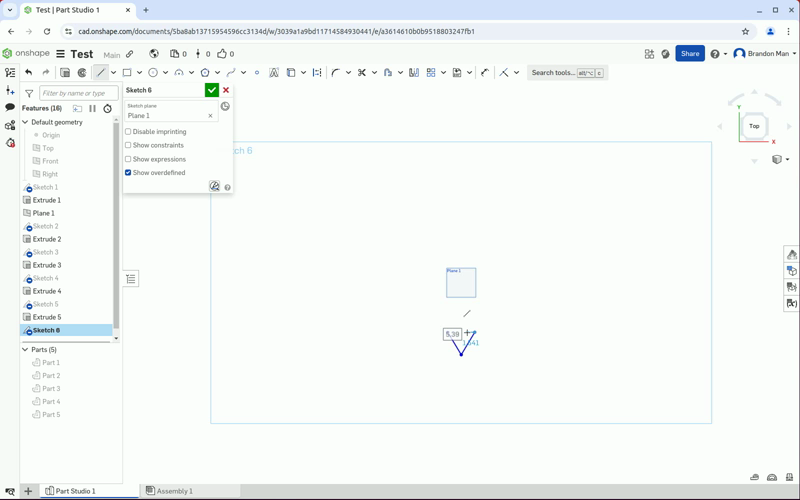
key_down(shift)
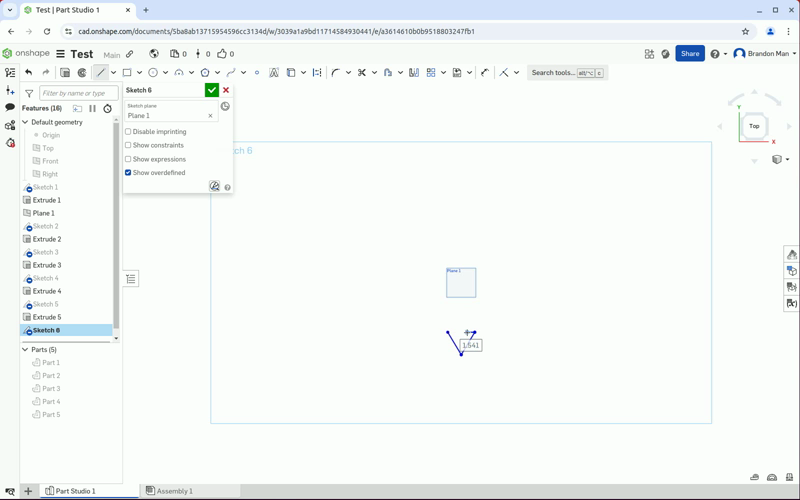
mouse_move(497, 332)
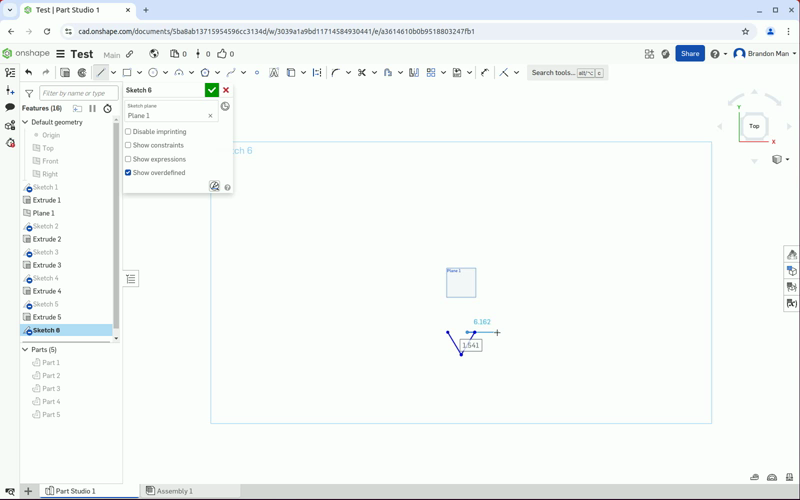
mouse_move(467, 309)
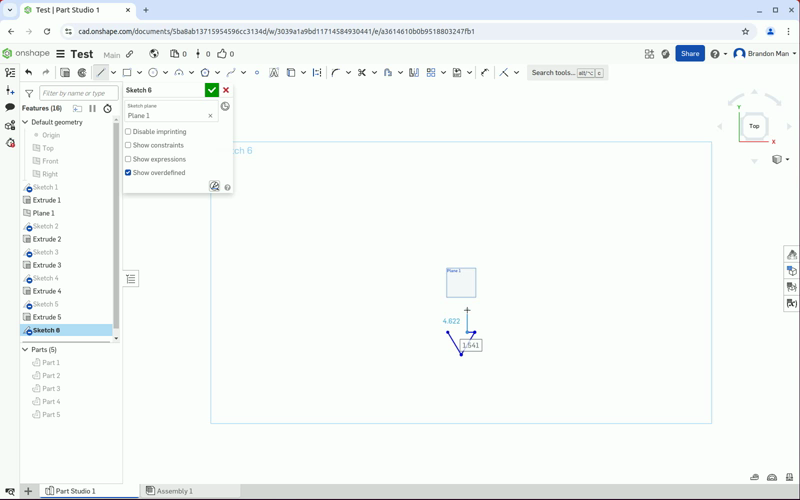
click(467, 309)
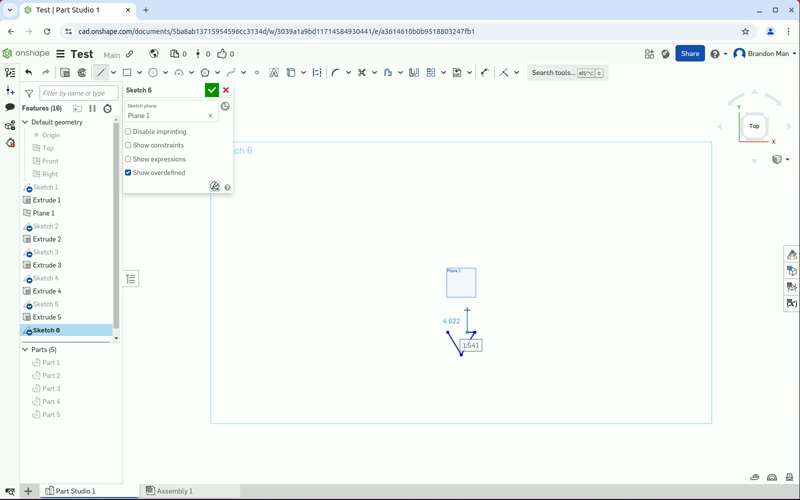
key_up(shift)
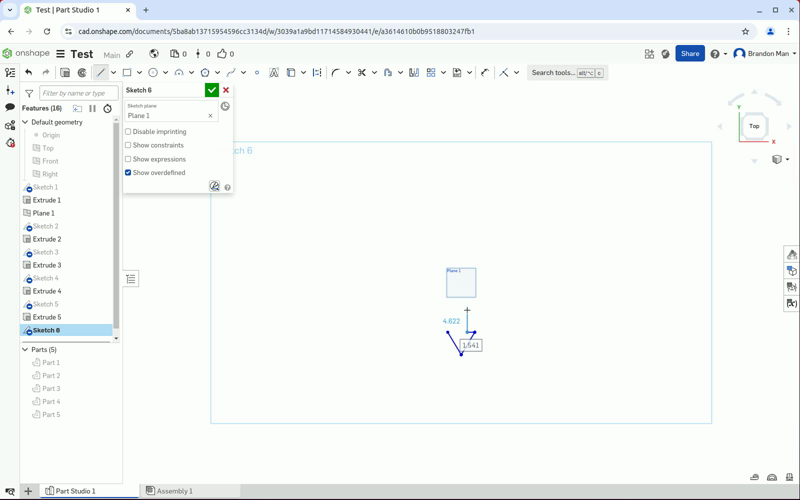
key_down(shift)
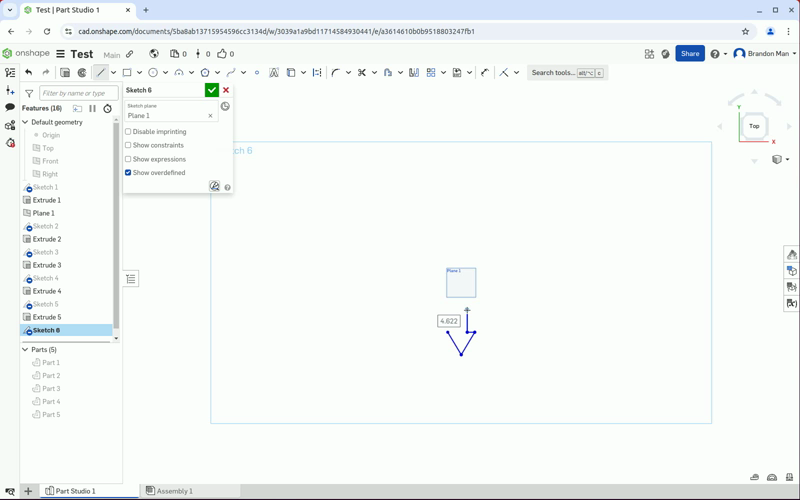
mouse_move(497, 309)
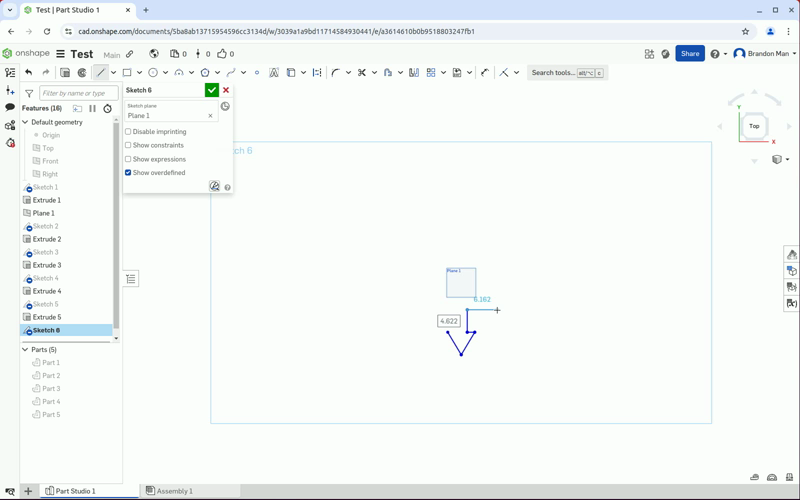
mouse_move(461, 309)
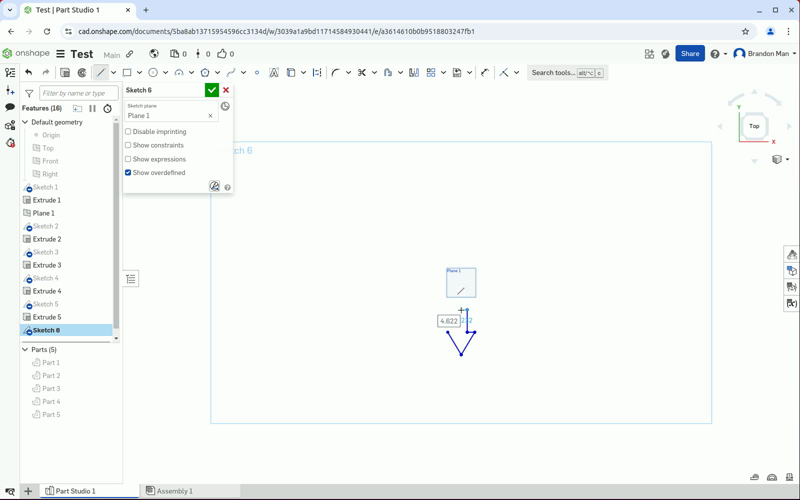
scroll(6)
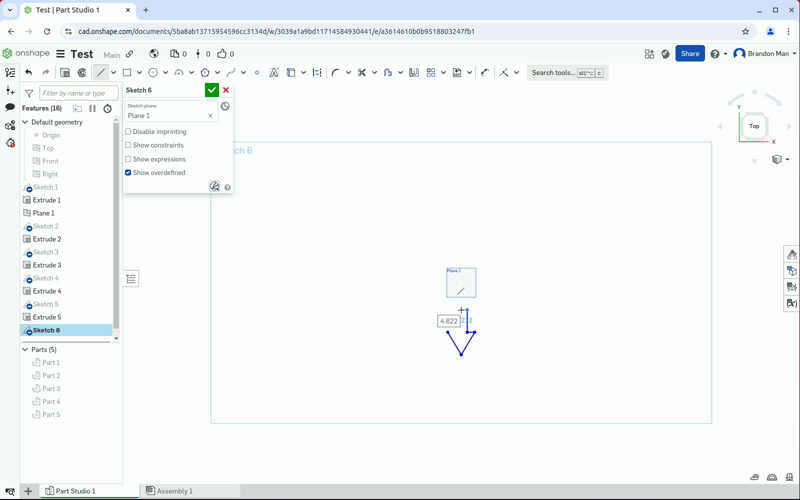
scroll(6)
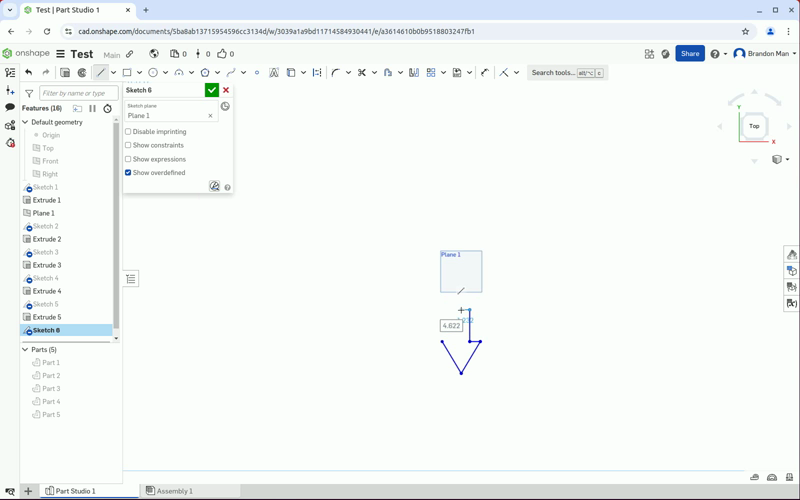
scroll(6)
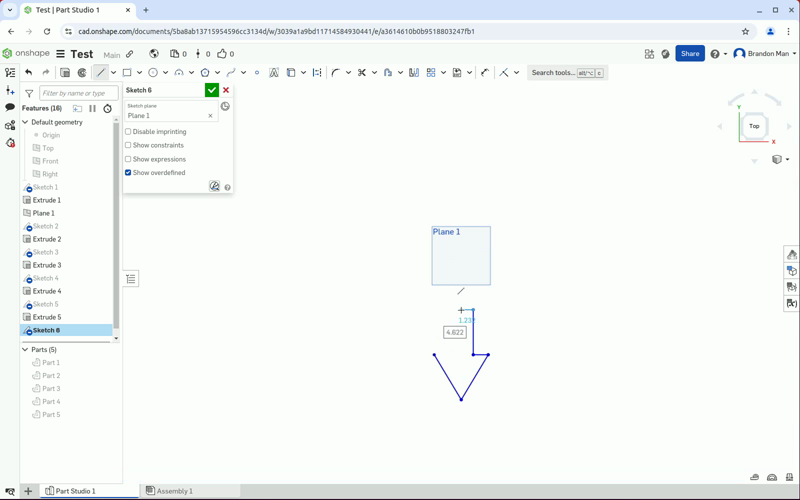
scroll(6)
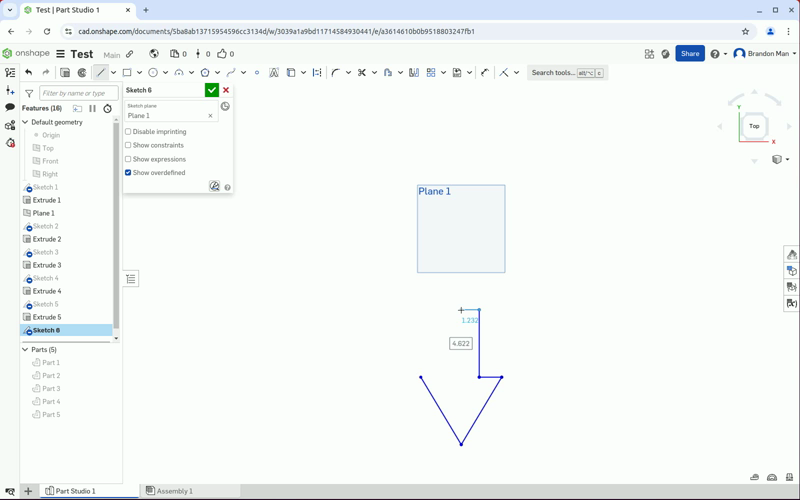
scroll(6)
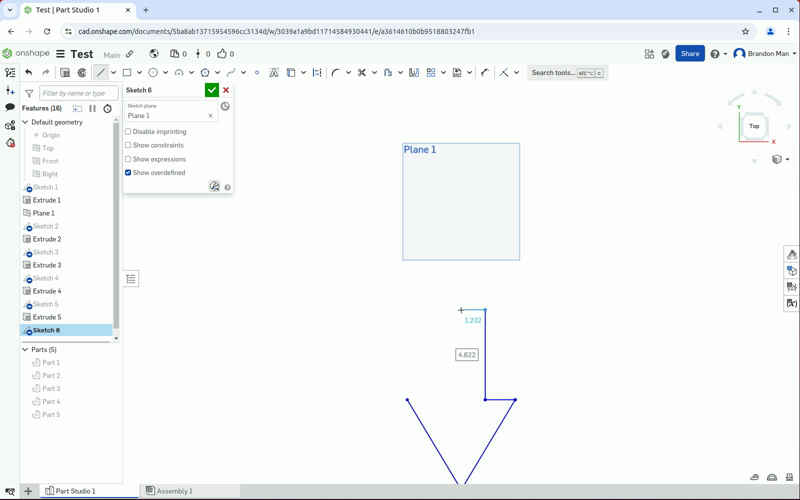
scroll(6)
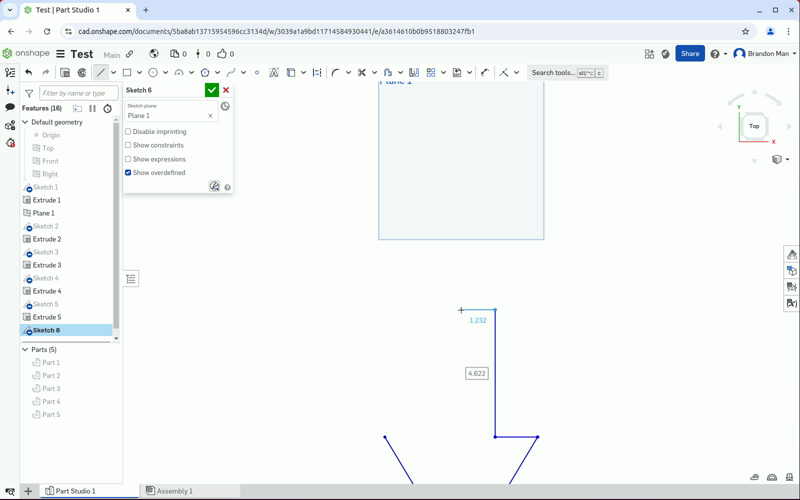
scroll(6)
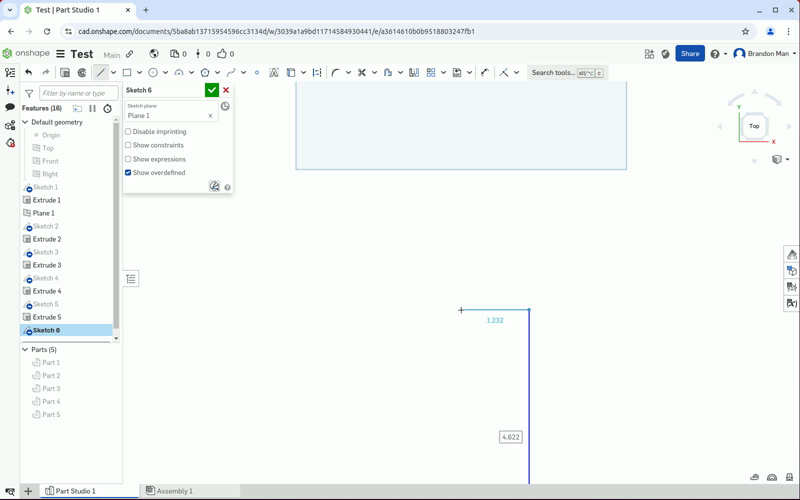
click(461, 309)
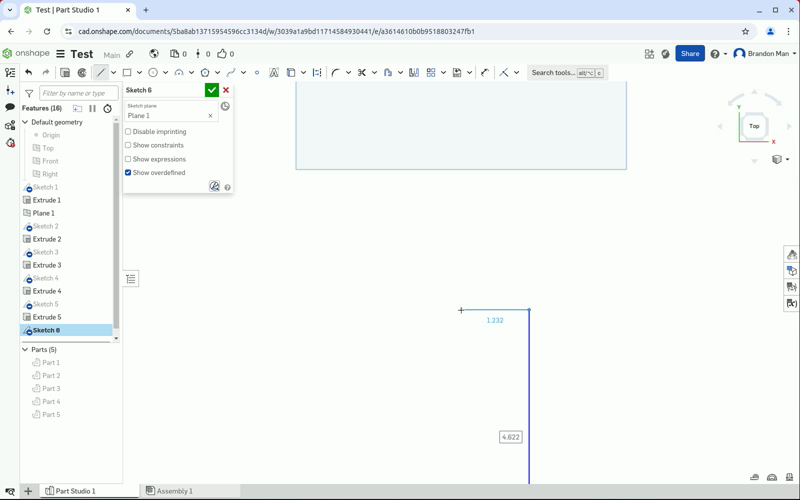
scroll(-6)
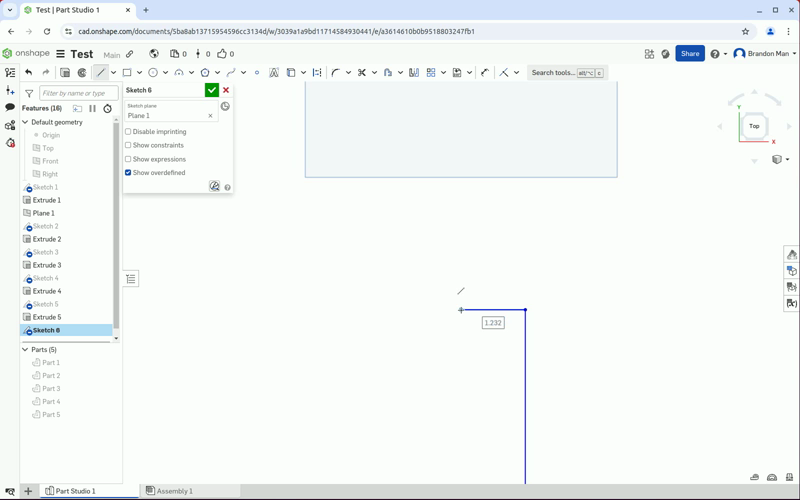
scroll(-6)
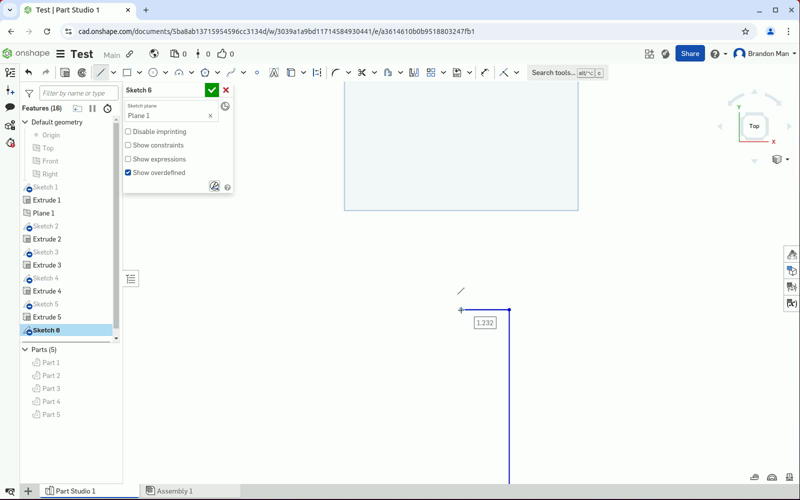
scroll(-6)
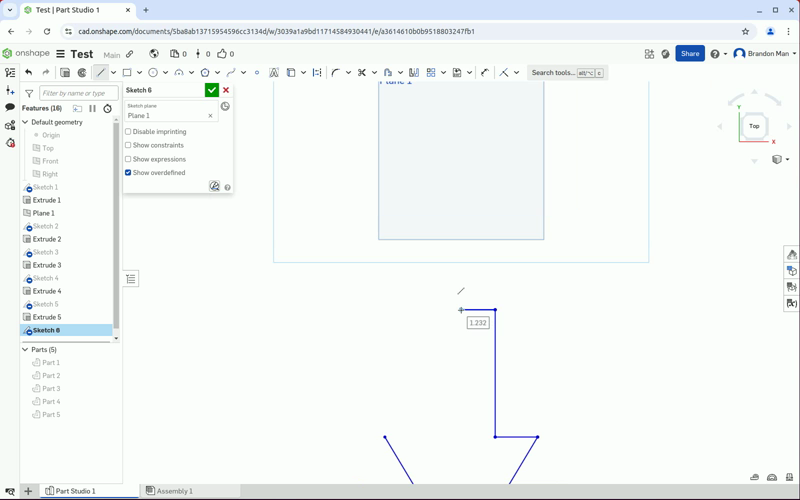
scroll(-6)
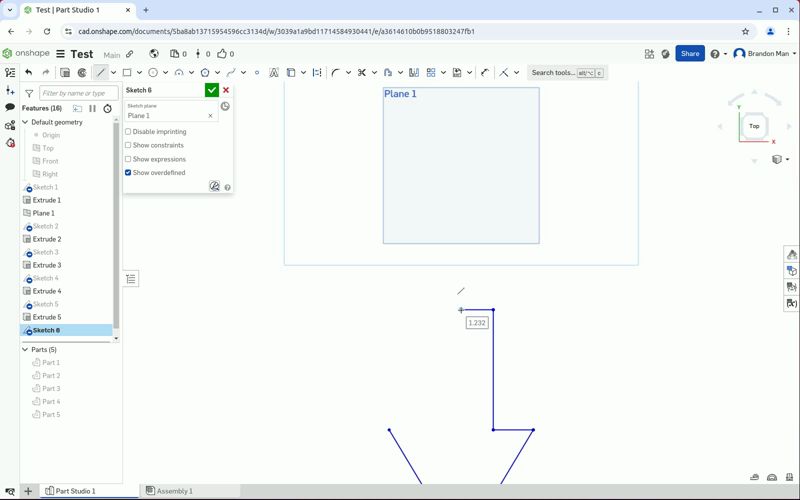
scroll(-6)
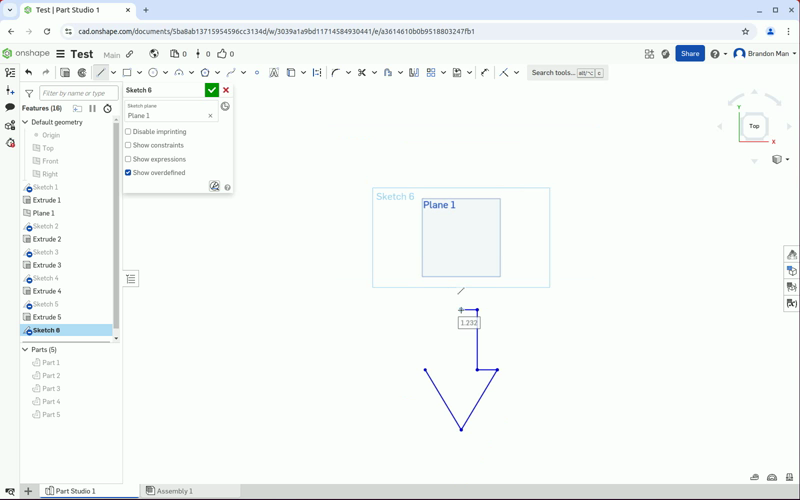
scroll(-6)
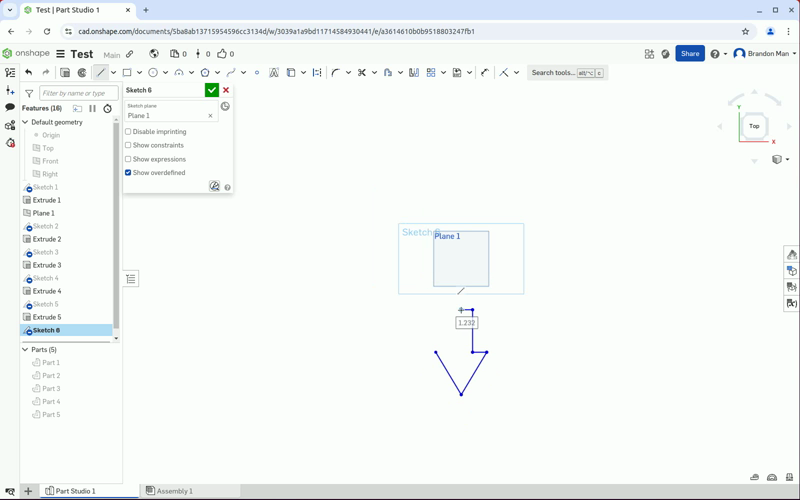
scroll(-6)
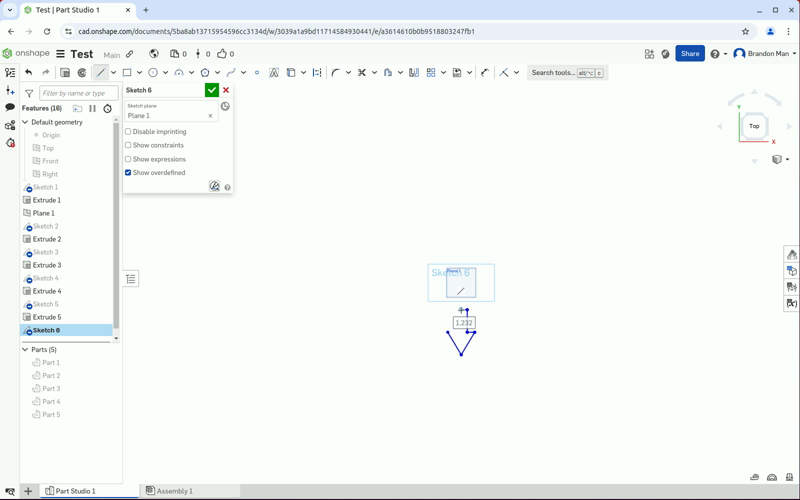
key_up(shift)
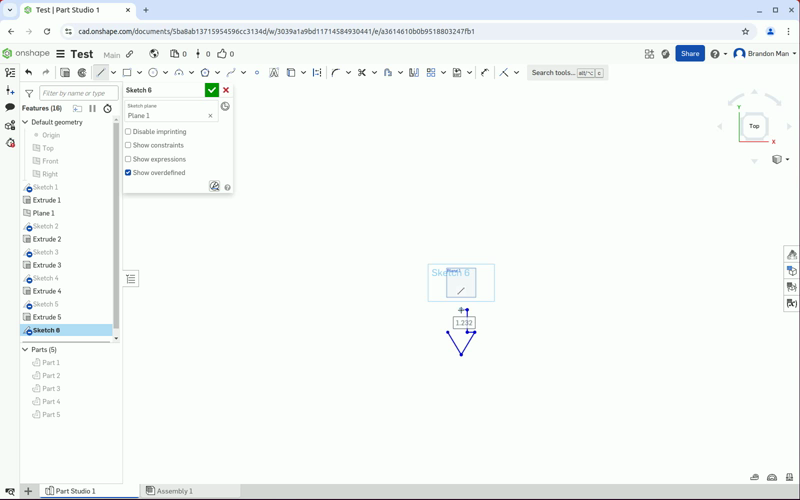
key_down(shift)
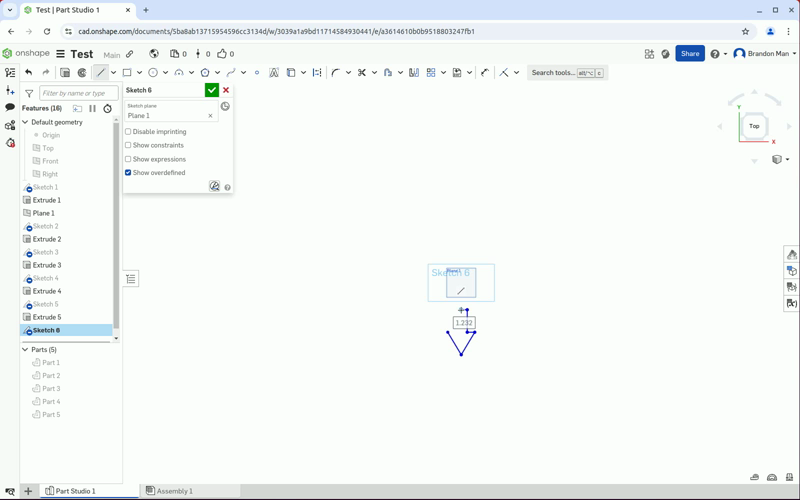
mouse_move(491, 309)
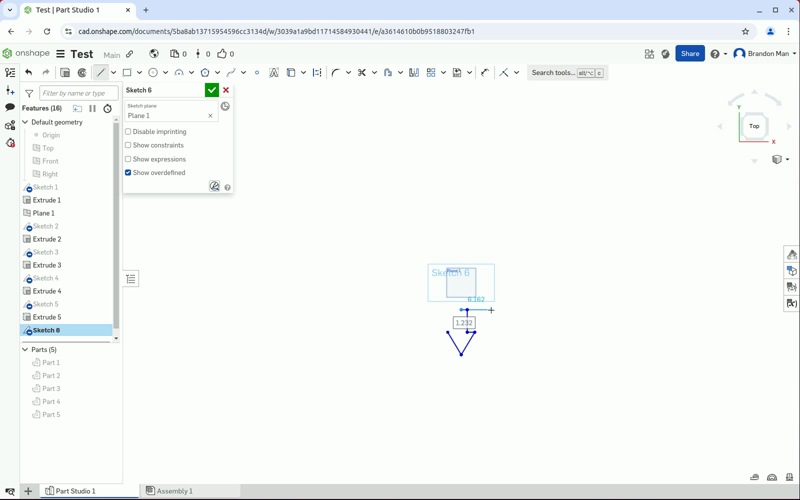
mouse_move(455, 309)
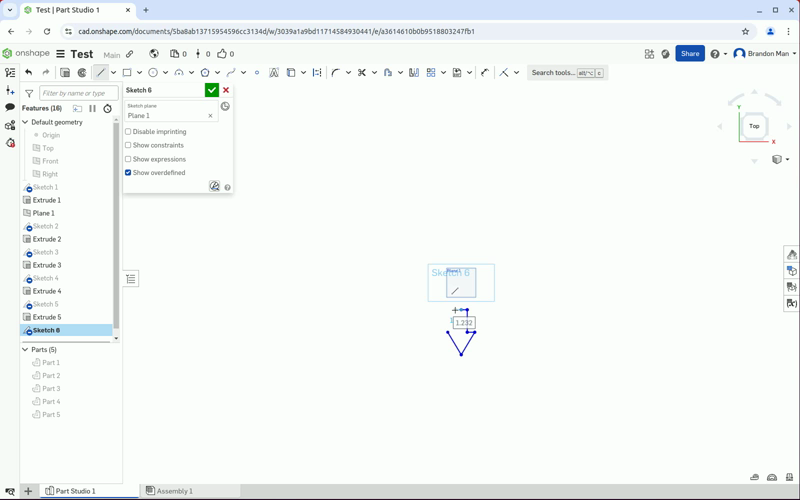
scroll(6)
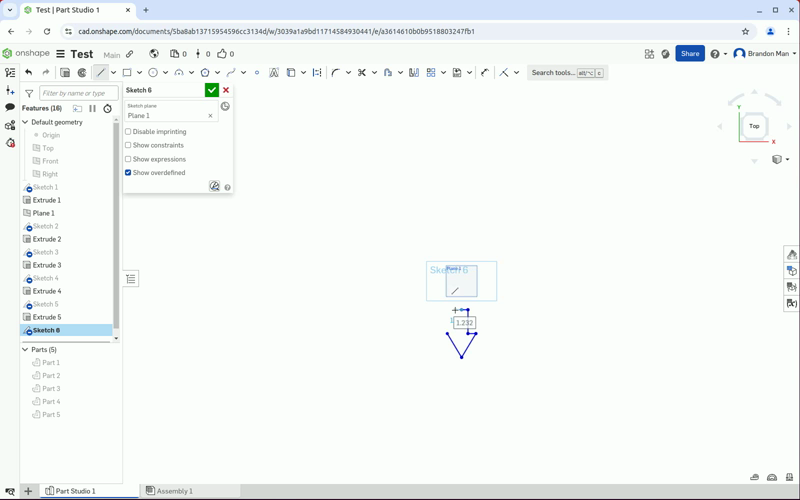
scroll(6)
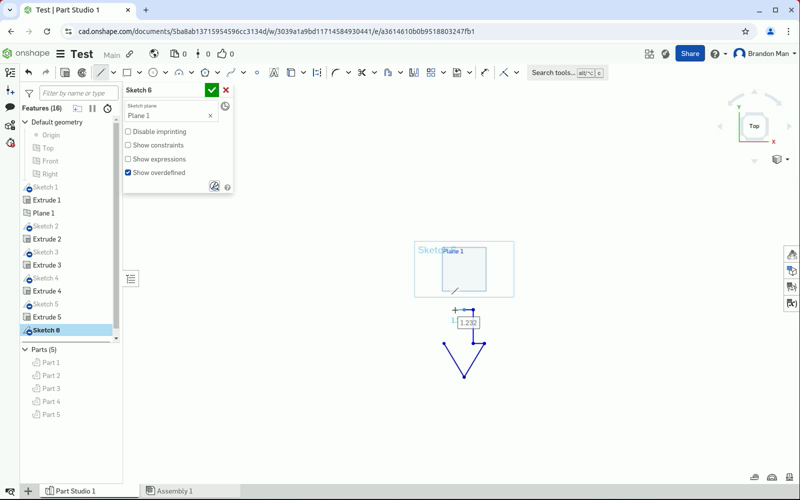
scroll(6)
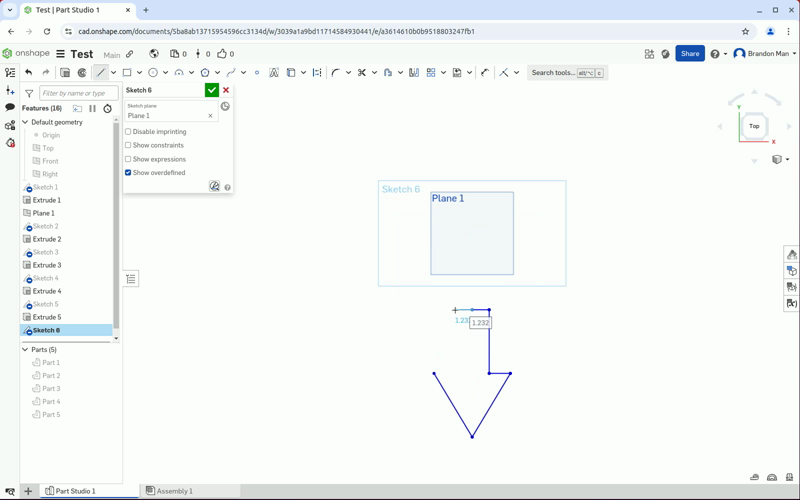
scroll(6)
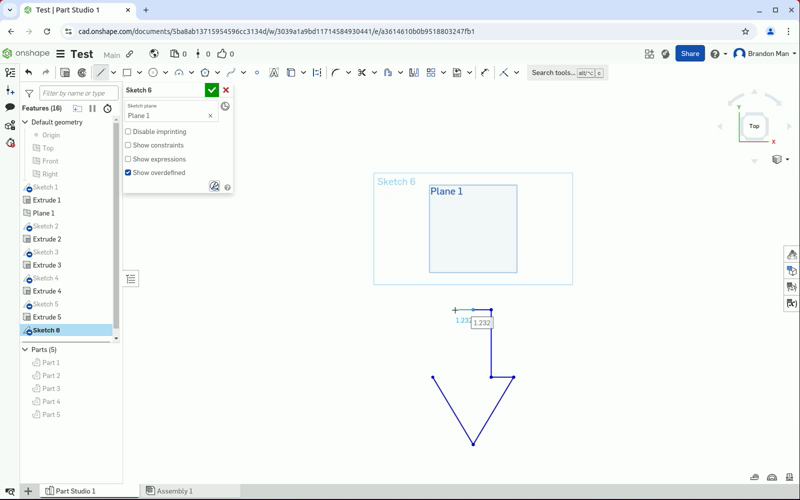
scroll(6)
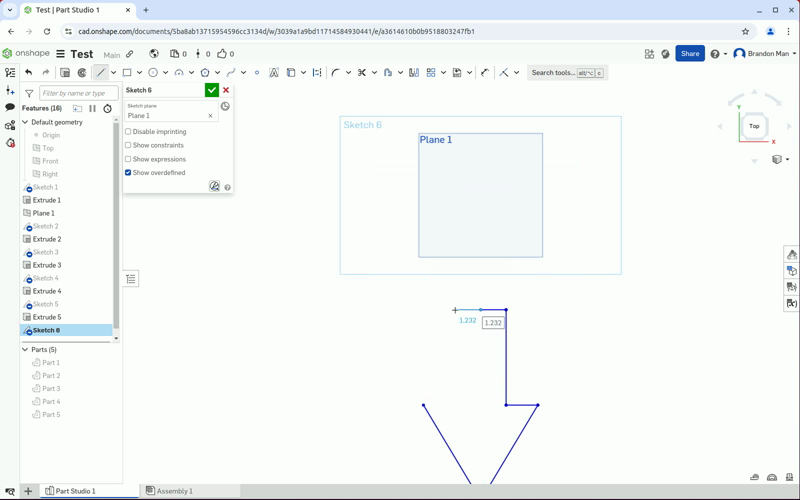
scroll(6)
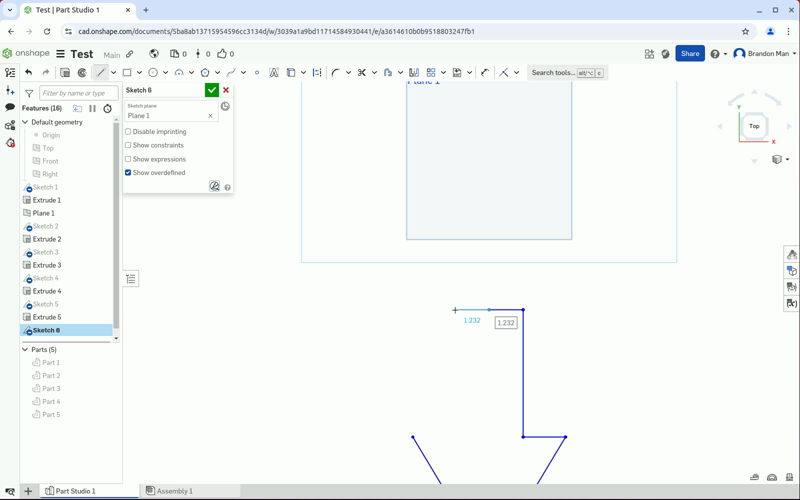
scroll(6)
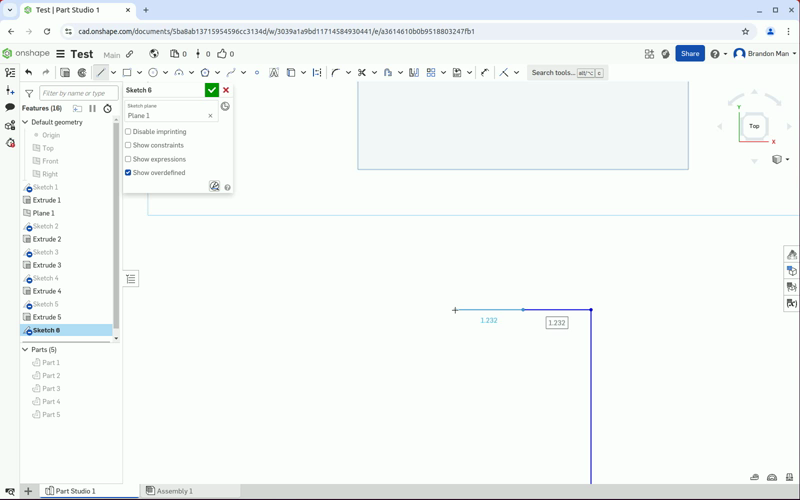
click(455, 309)
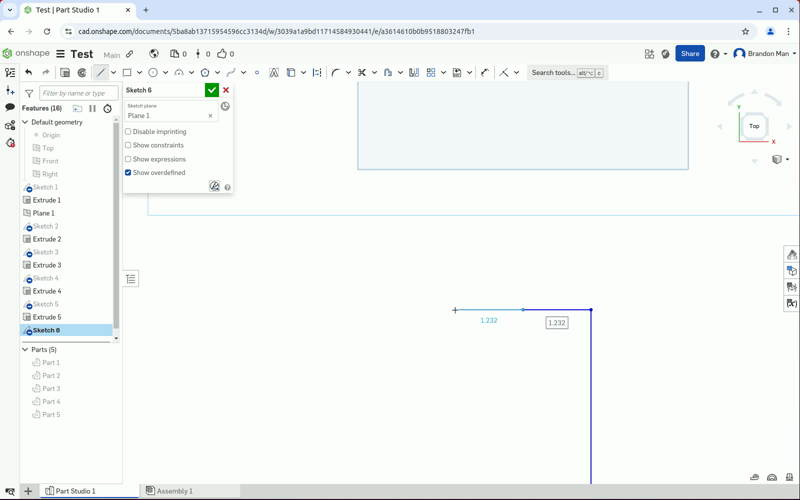
scroll(-6)
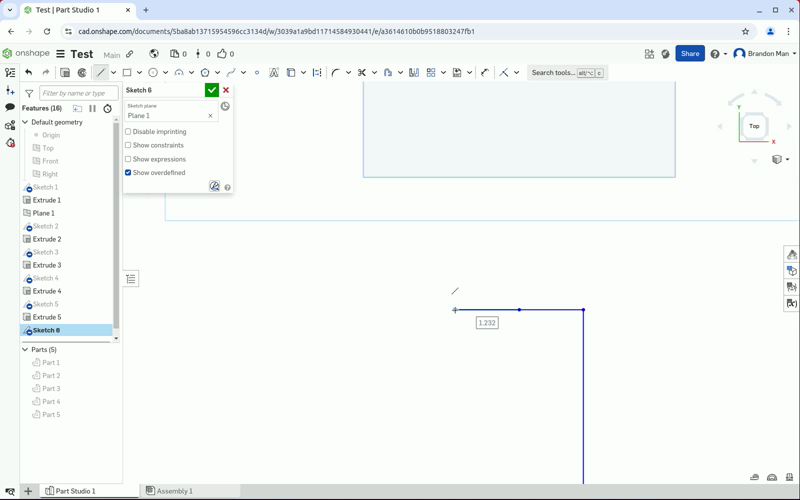
scroll(-6)
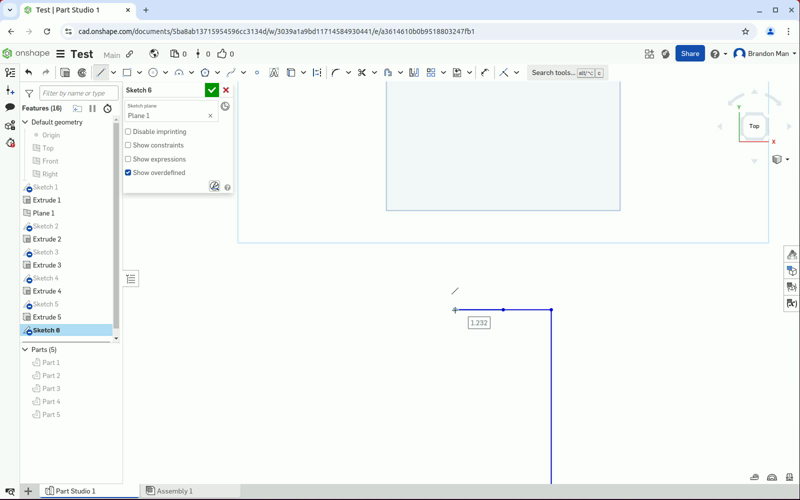
scroll(-6)
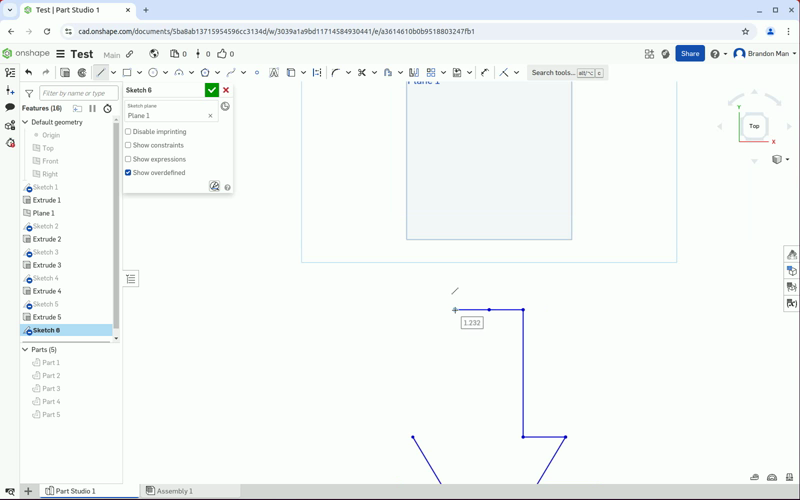
scroll(-6)
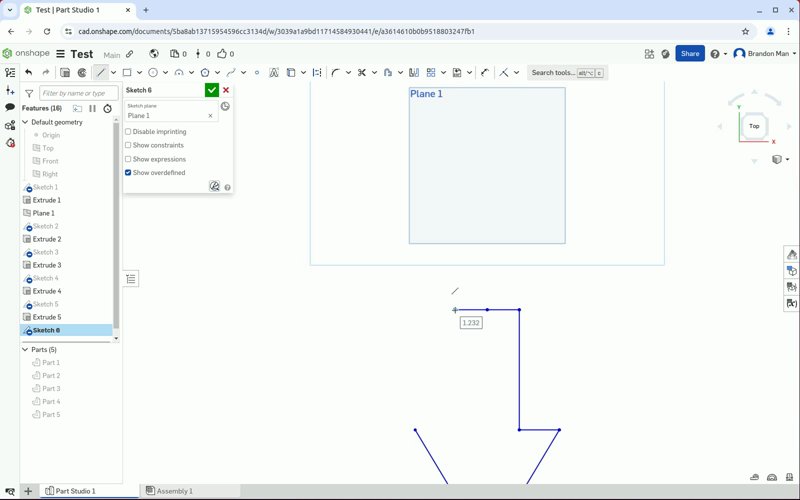
scroll(-6)
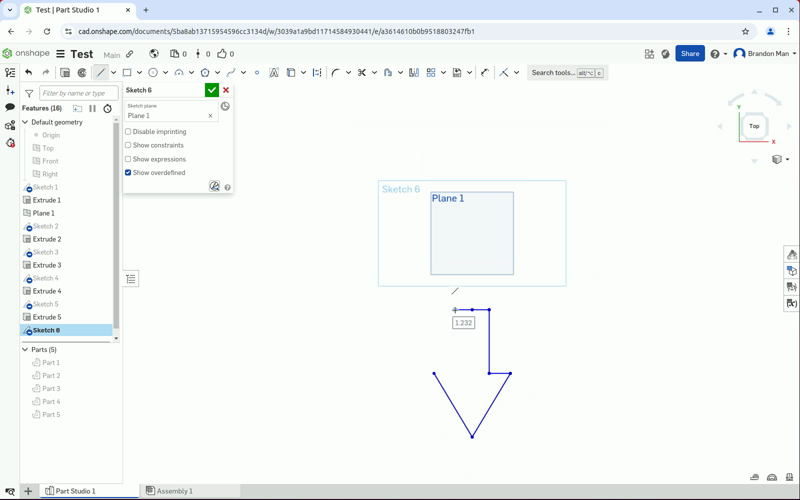
scroll(-6)
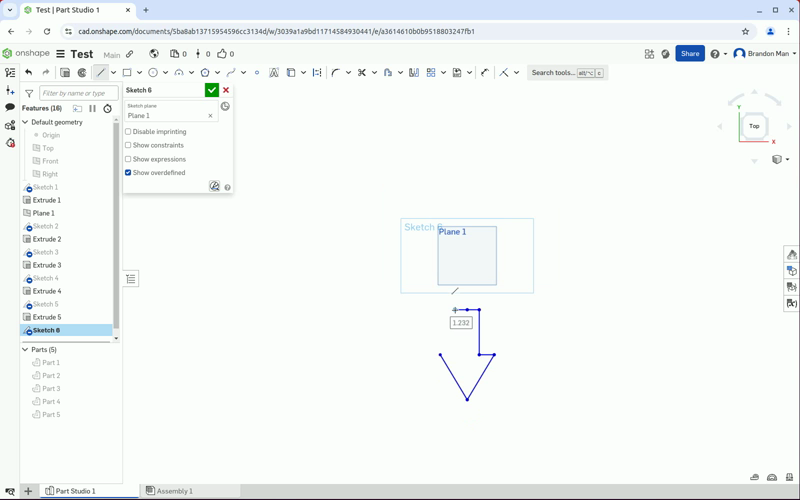
scroll(-6)
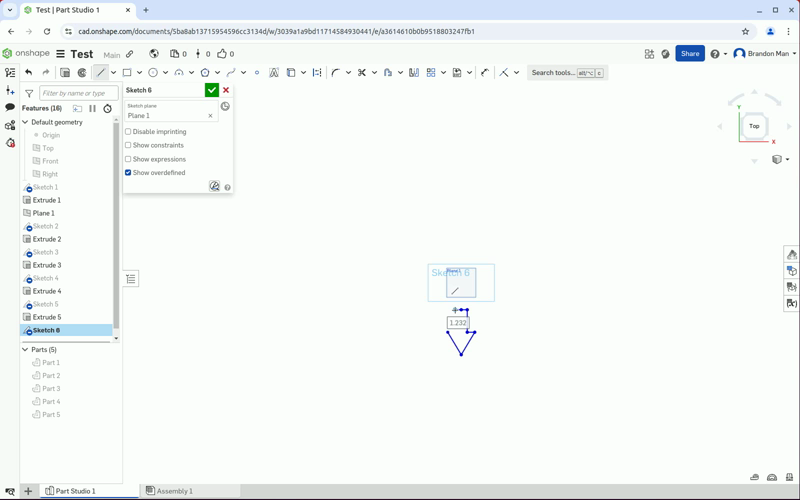
key_up(shift)
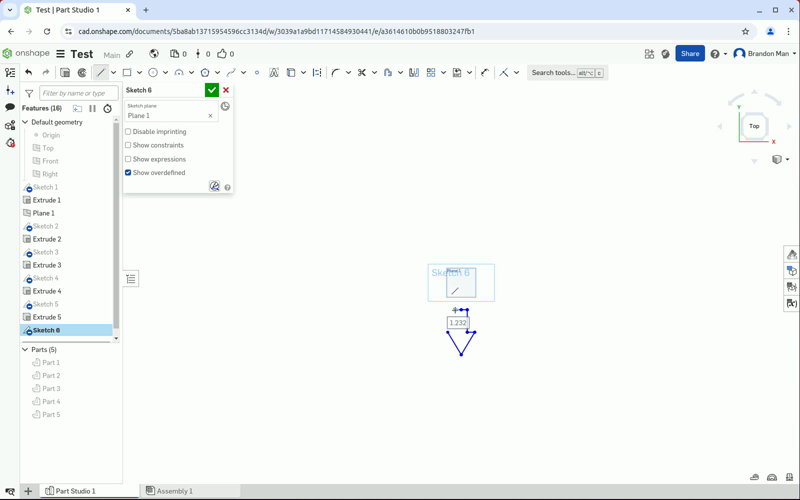
key_down(shift)
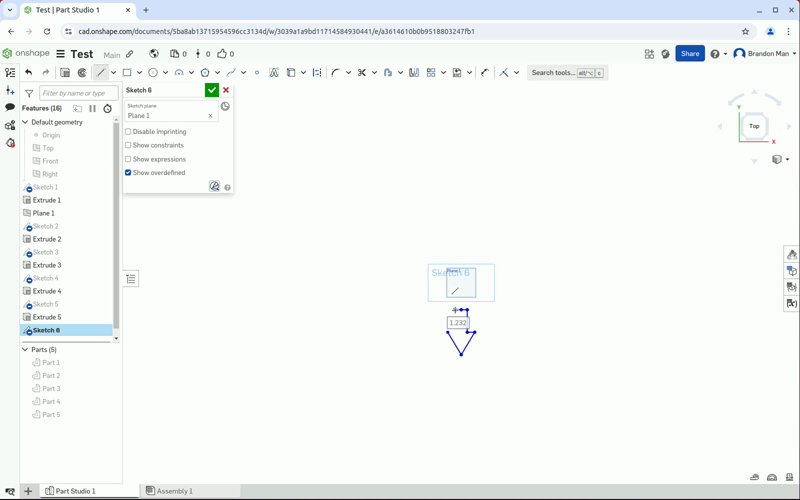
mouse_move(485, 309)
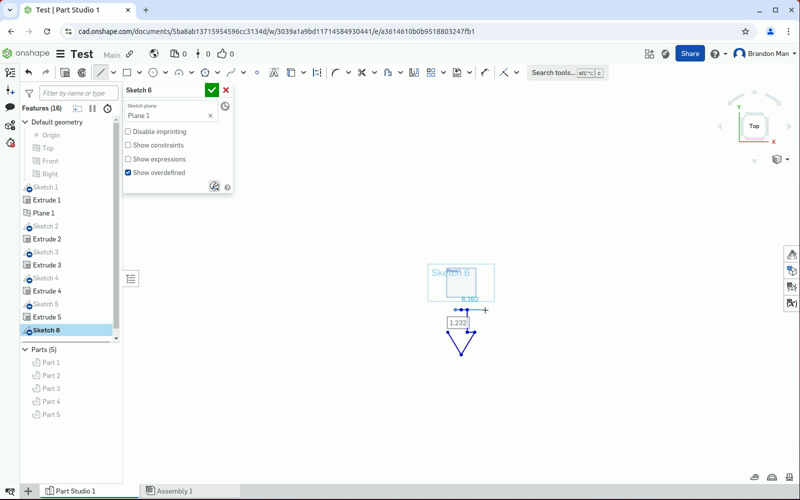
mouse_move(455, 332)
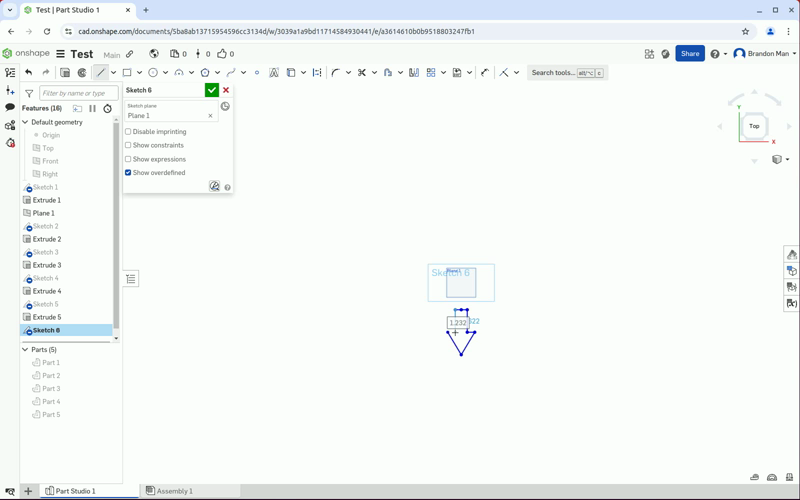
click(455, 332)
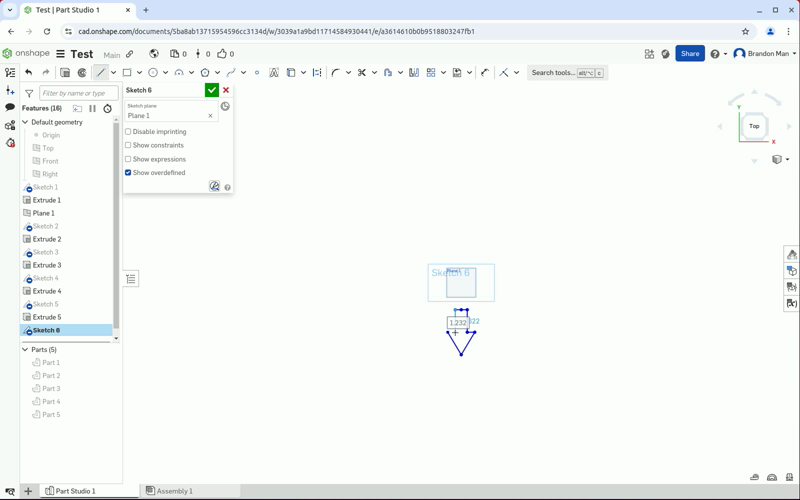
key_up(shift)
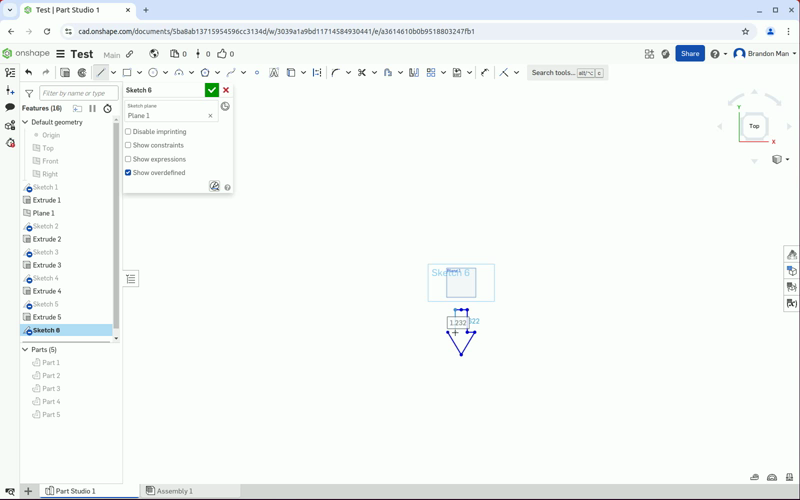
mouse_move(485, 332)
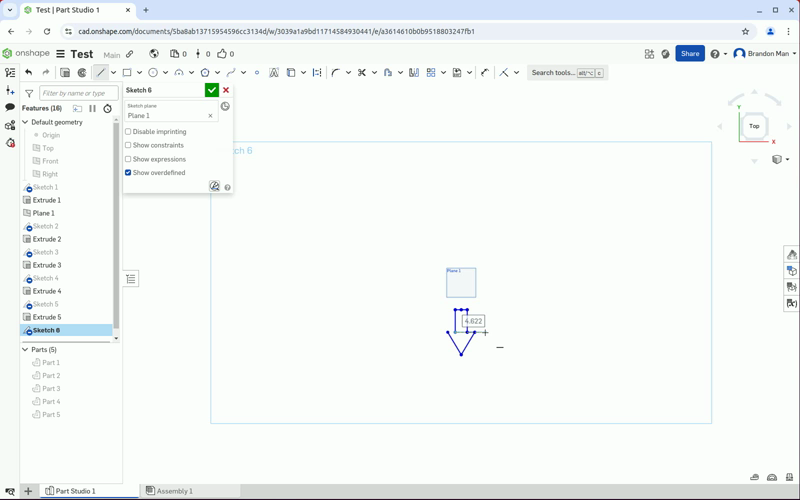
key_down(shift)
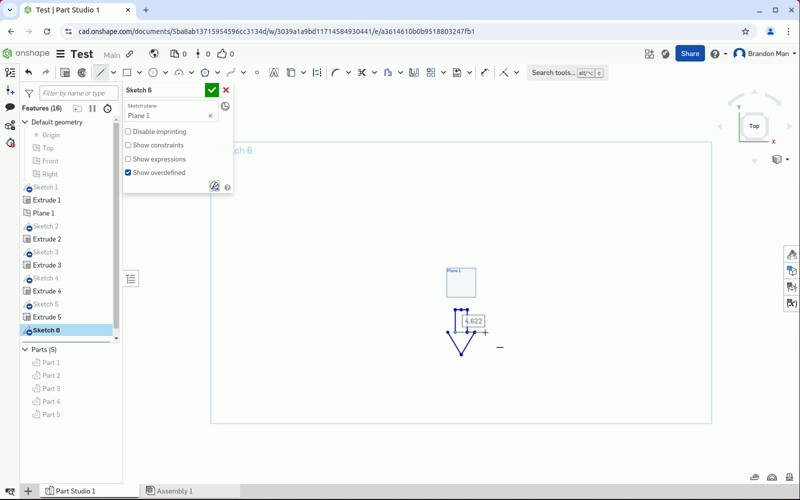
mouse_move(447, 332)
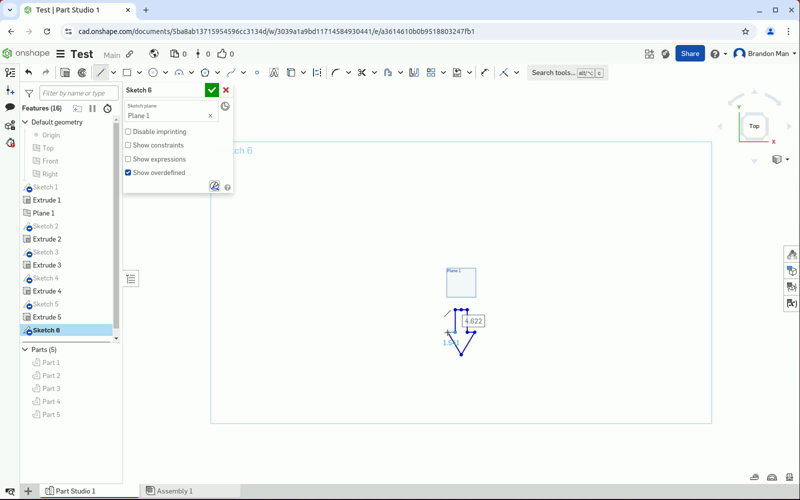
key_up(shift)
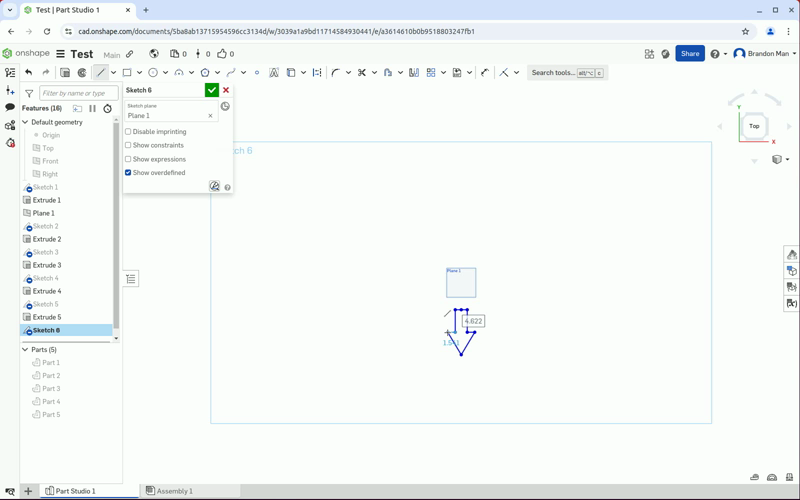
click(447, 332)
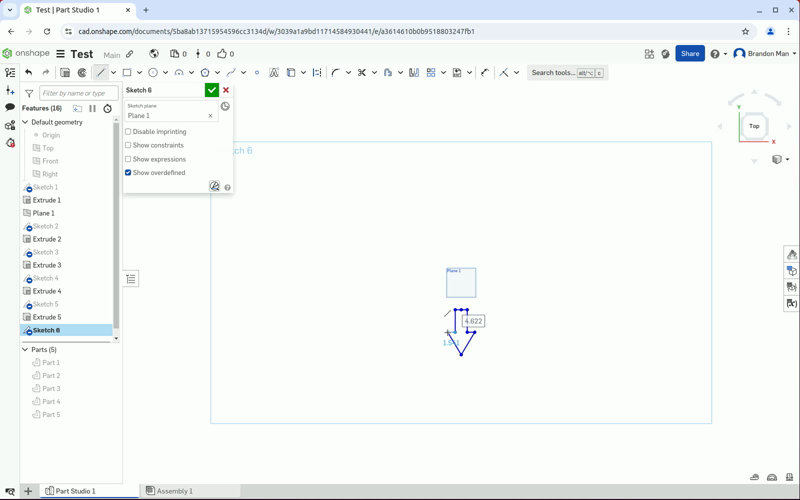
key(esc)
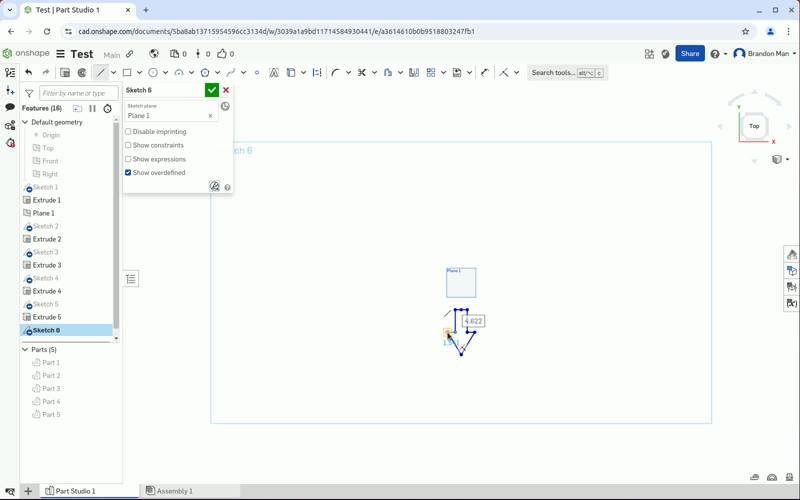
mouse_move(460, 322)
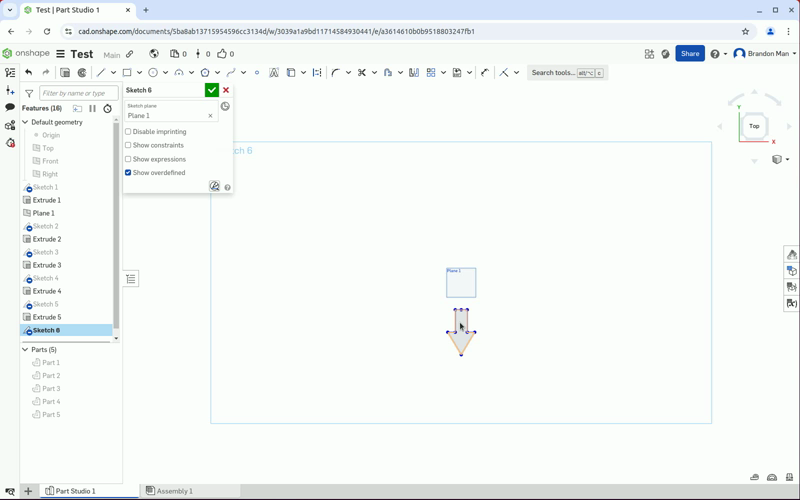
scroll(6)
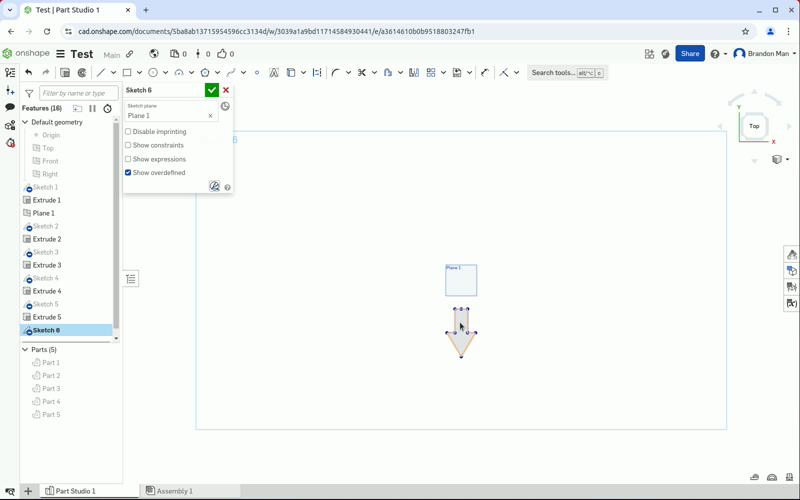
scroll(6)
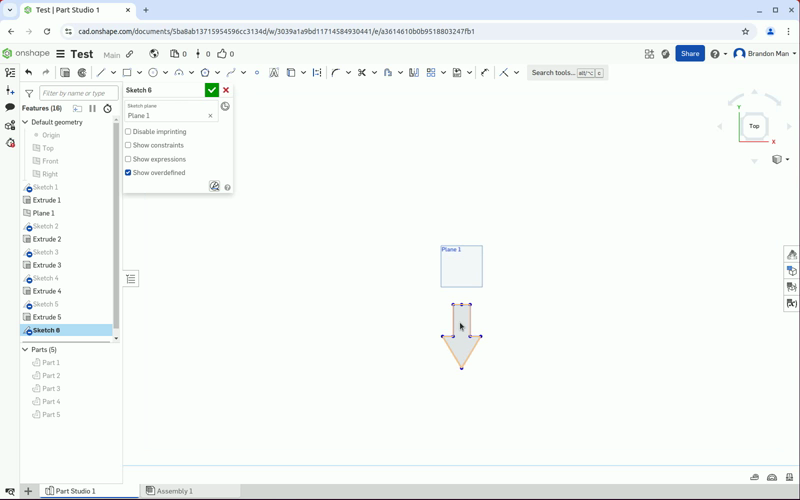
scroll(6)
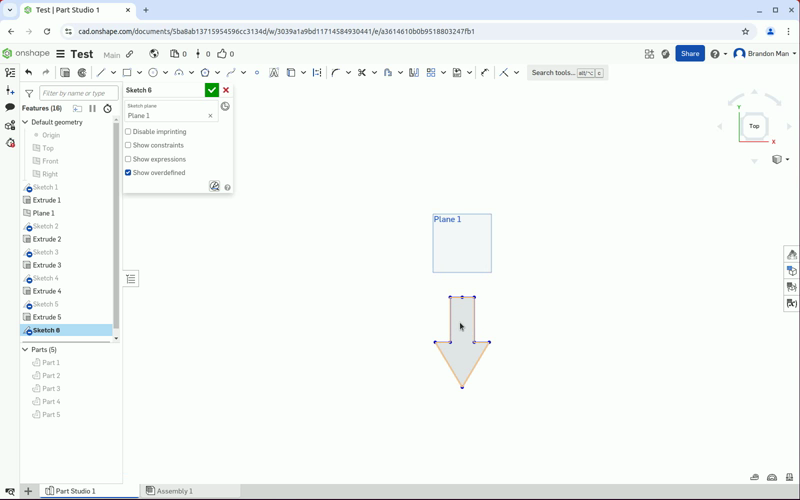
scroll(6)
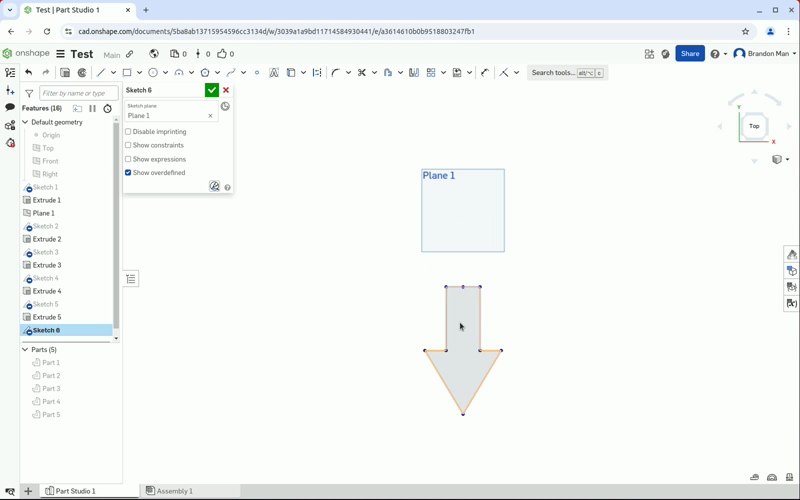
scroll(6)
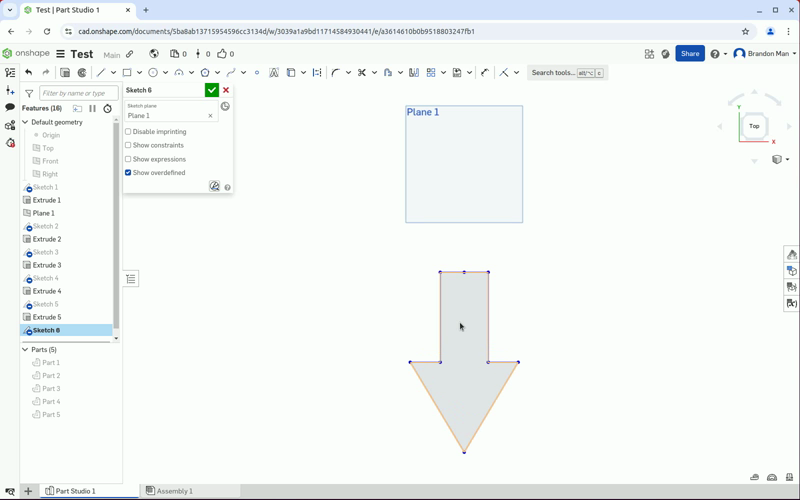
scroll(6)
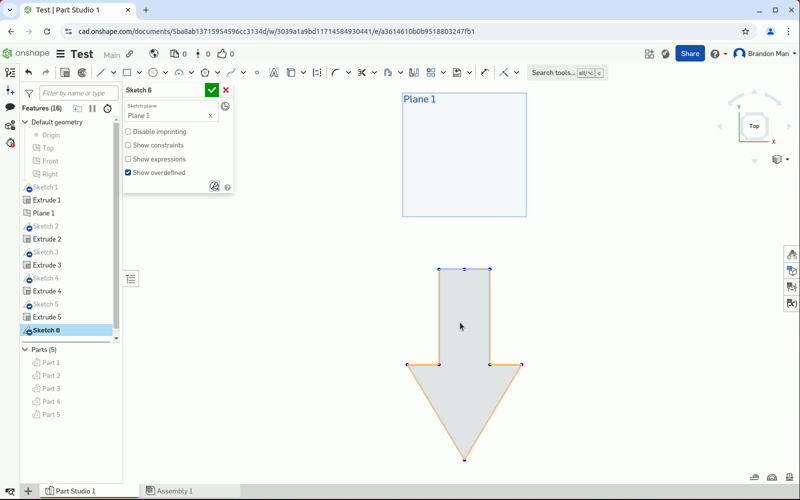
scroll(6)
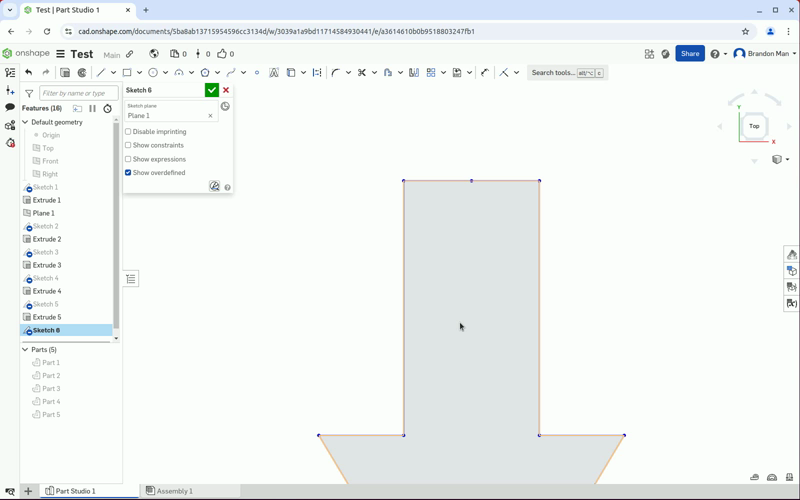
click(460, 322)
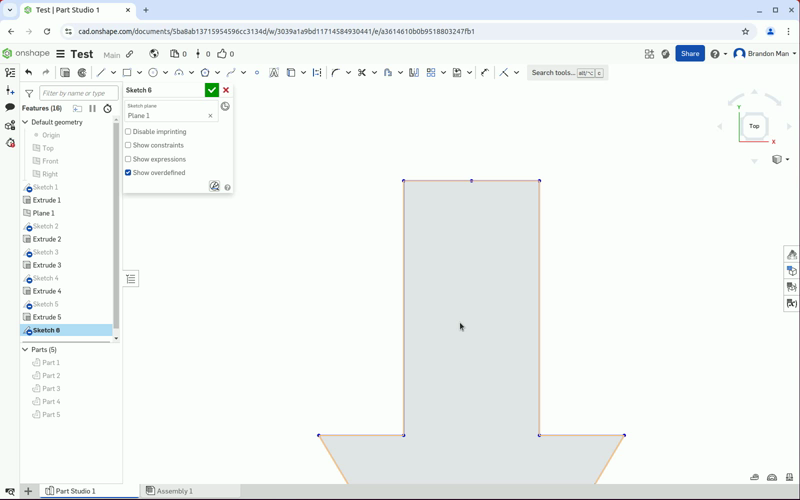
scroll(-6)
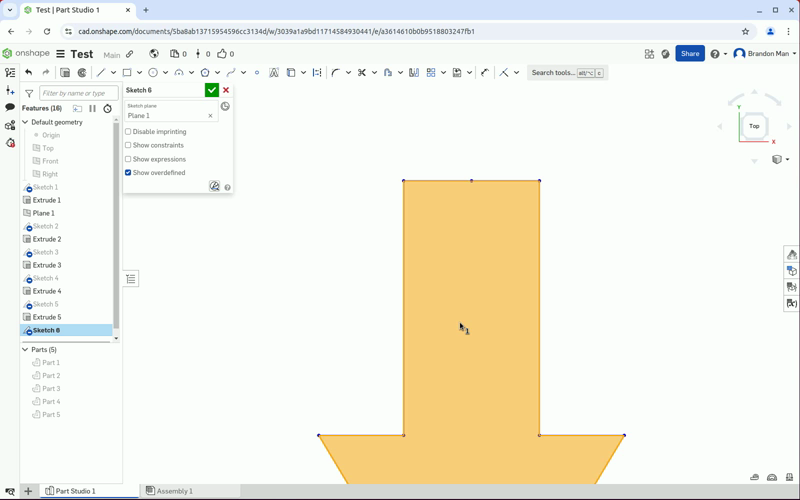
scroll(-6)
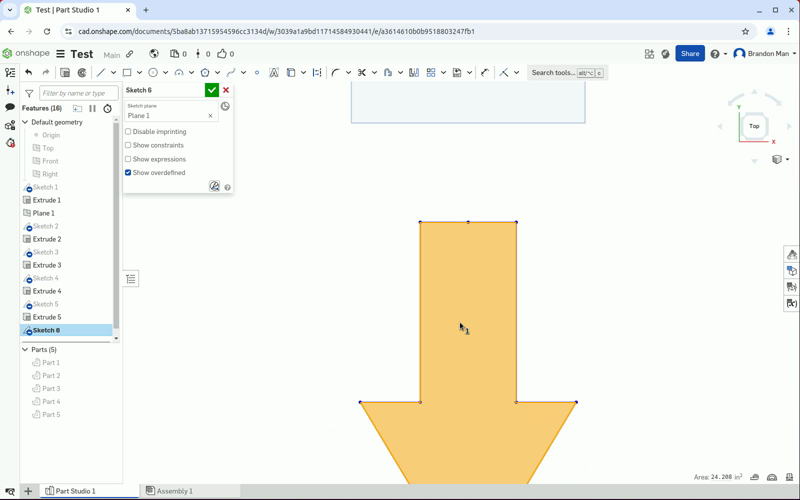
scroll(-6)
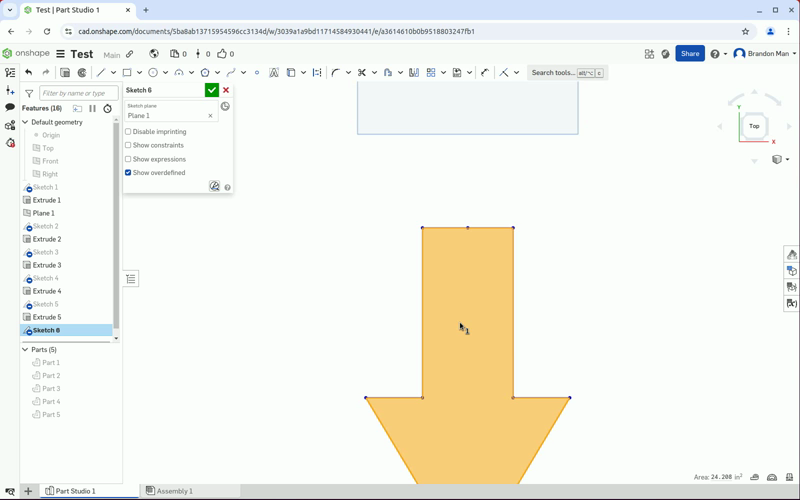
scroll(-6)
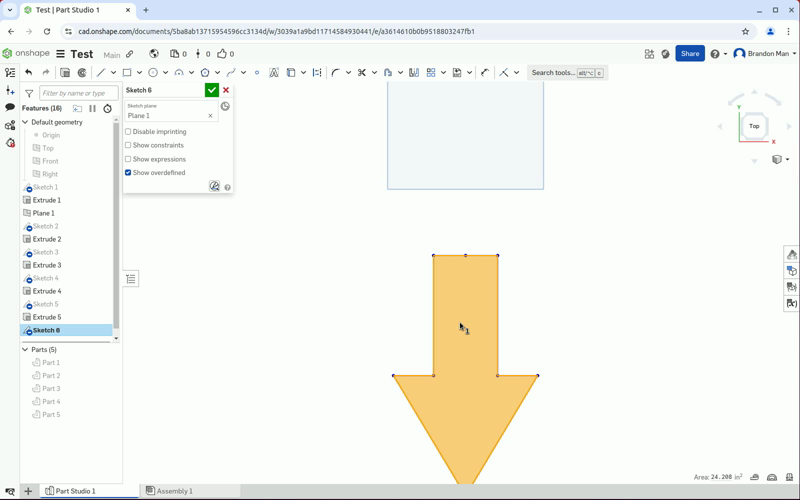
scroll(-6)
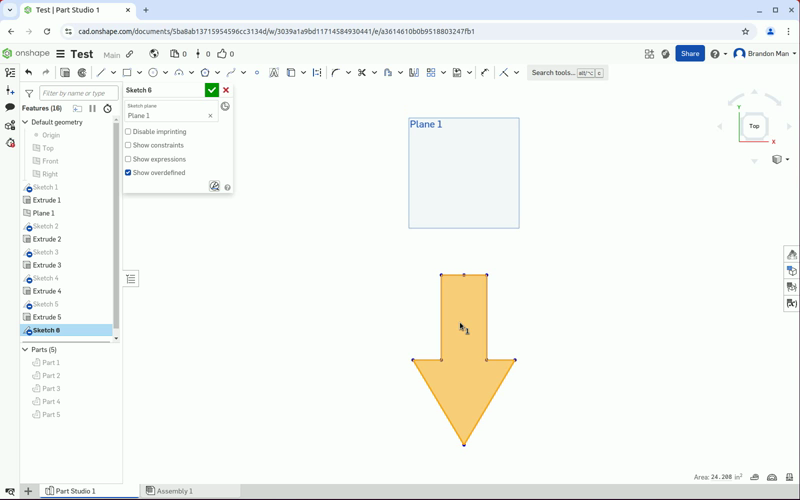
scroll(-6)
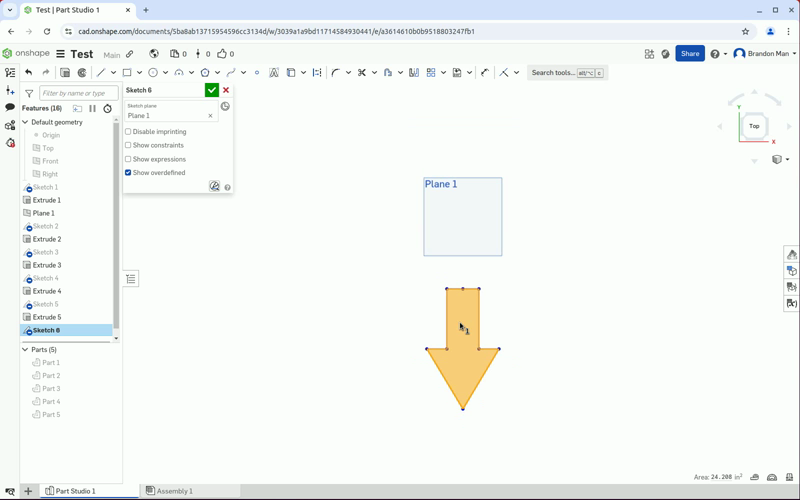
scroll(-6)
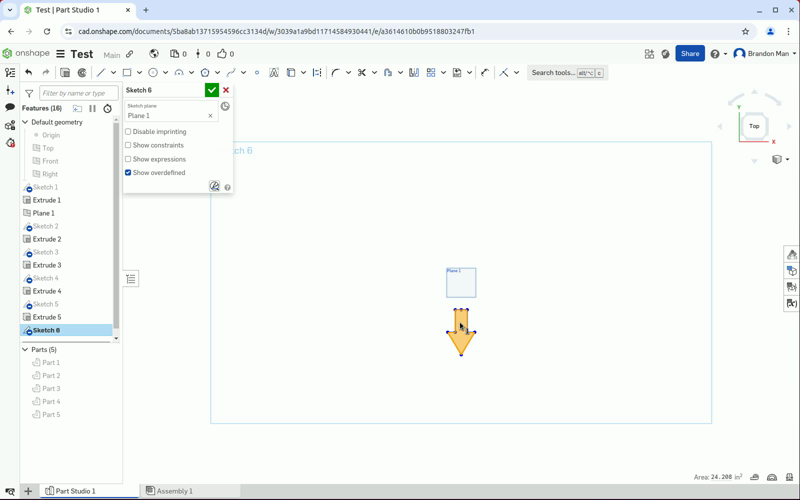
mouse_move(73, 352)
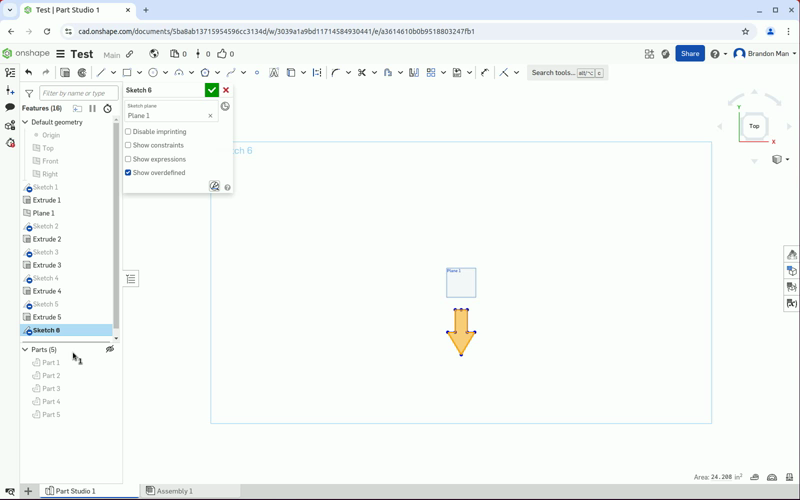
key(shift+y)
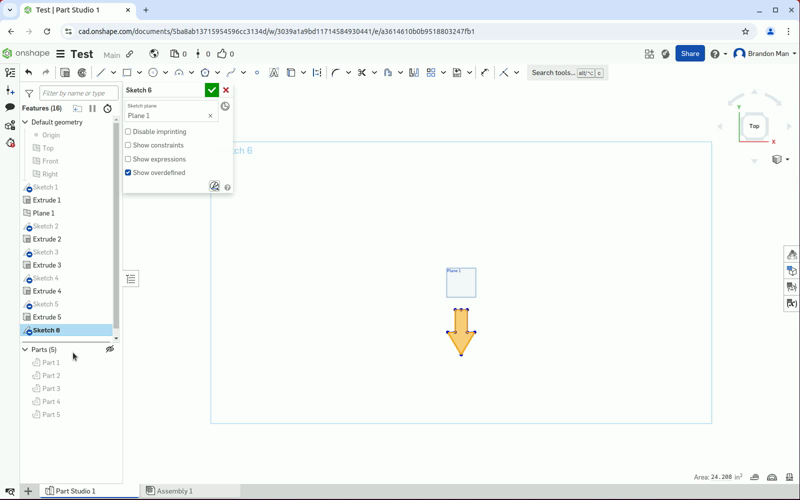
key(shift+e)
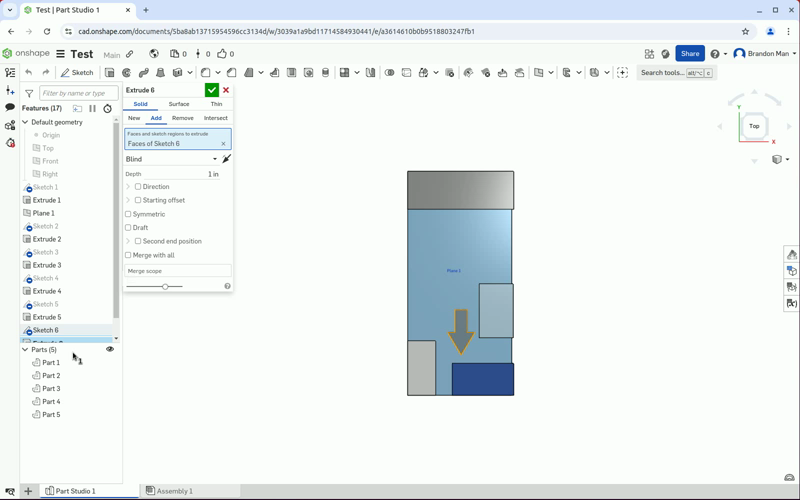
mouse_move(143, 106)
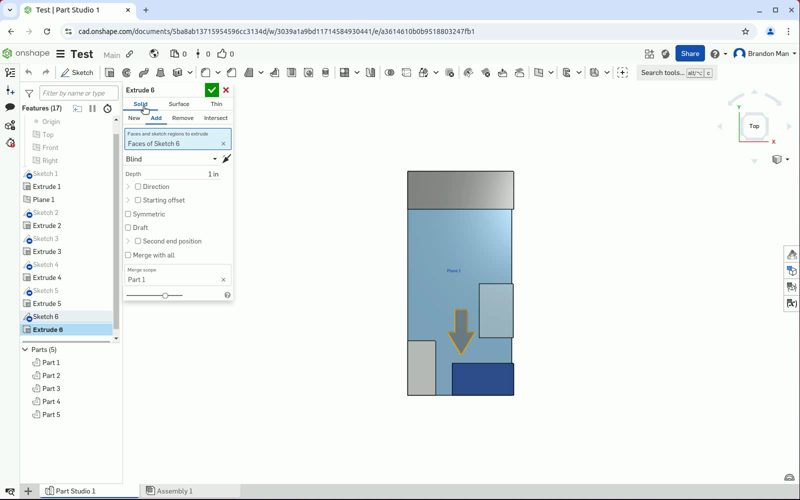
click(143, 106)
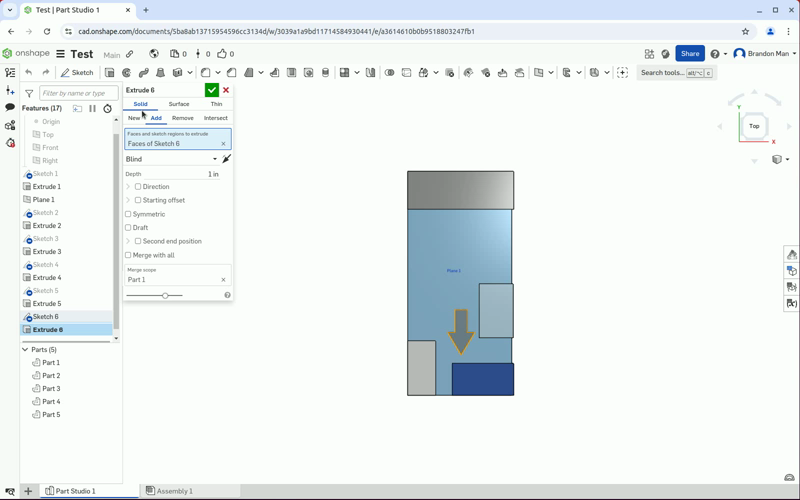
mouse_move(137, 120)
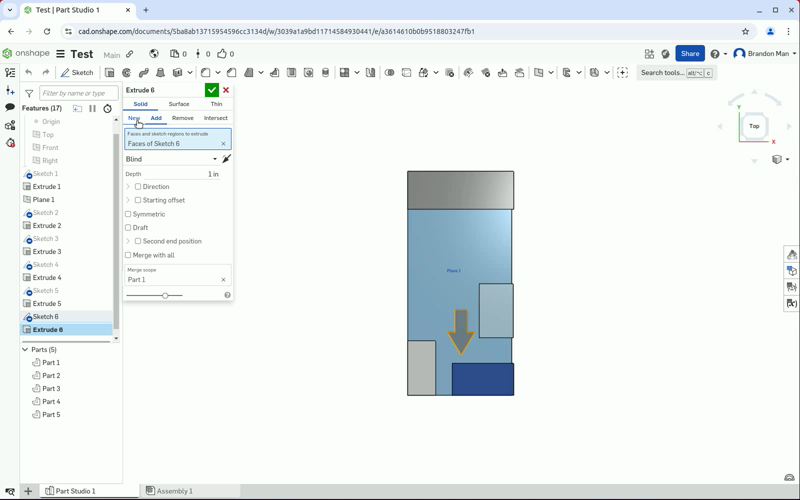
click(137, 120)
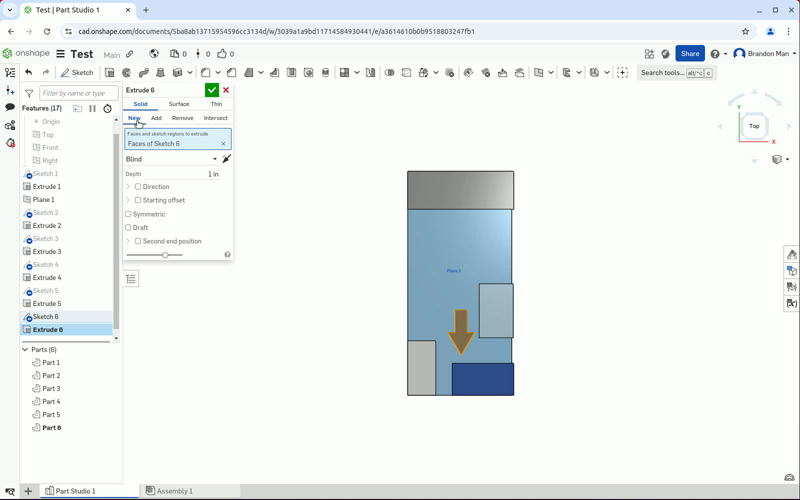
key(tab, 4)
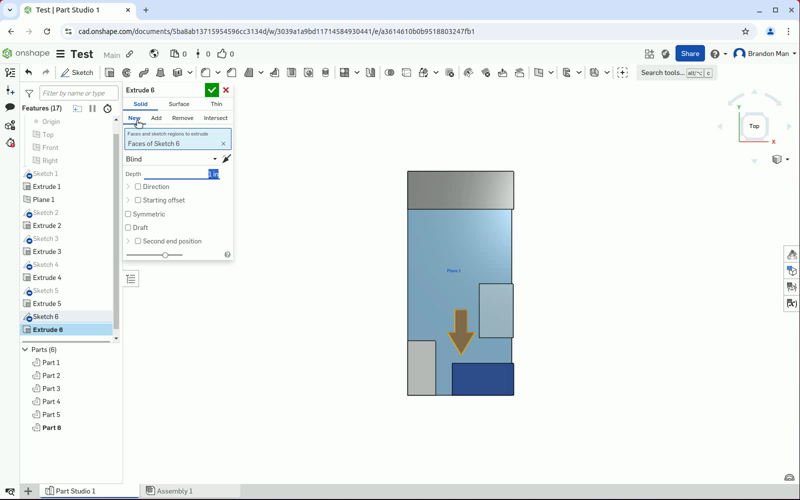
text(0.241)
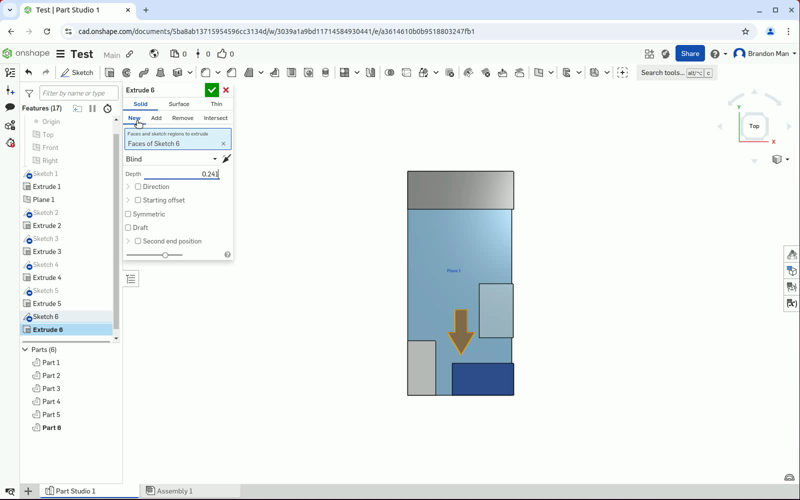
key(enter)
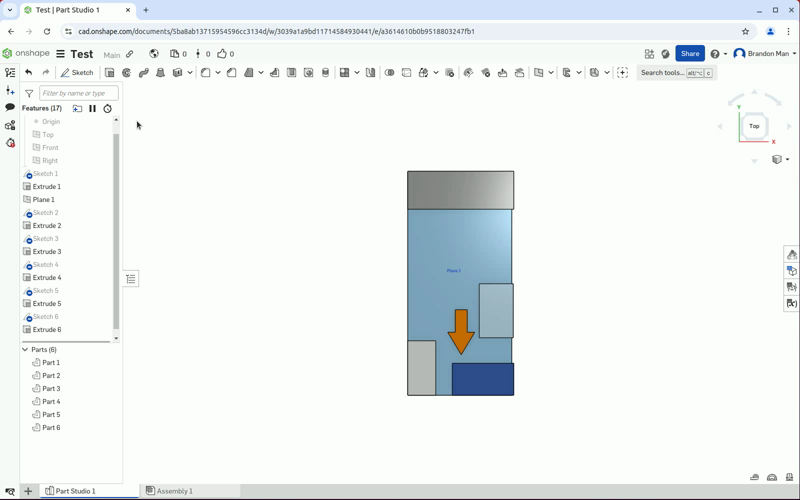
key(shift+h)
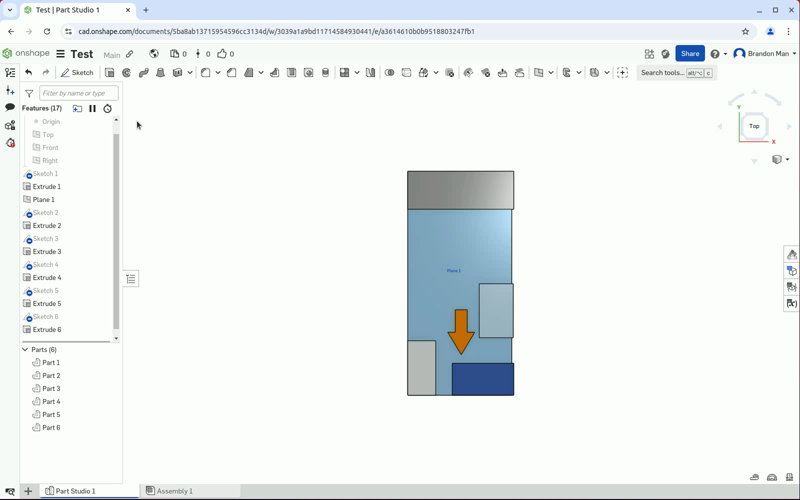
key(shift+h)
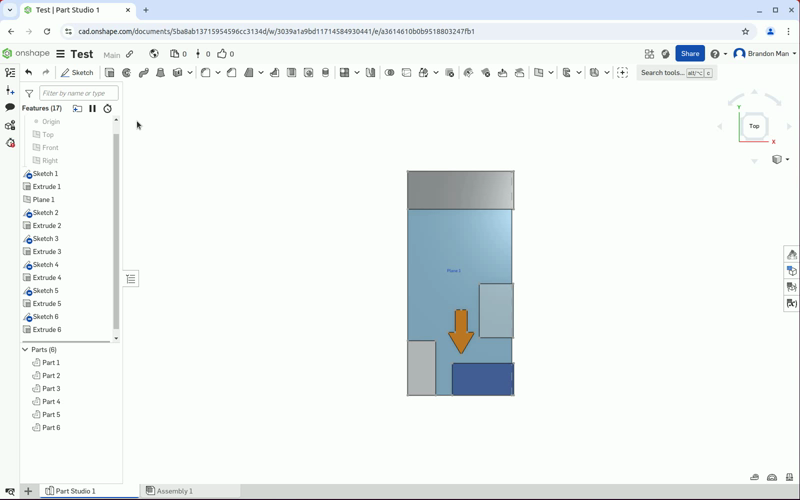
key(shift+7)
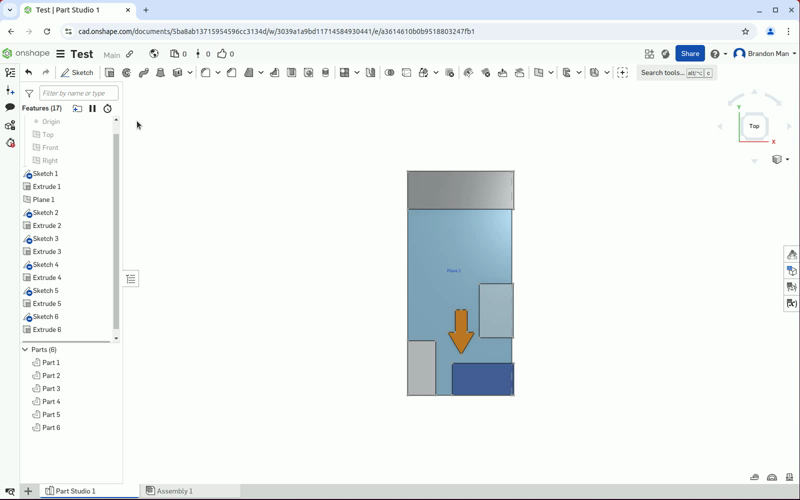
key(up, 3)
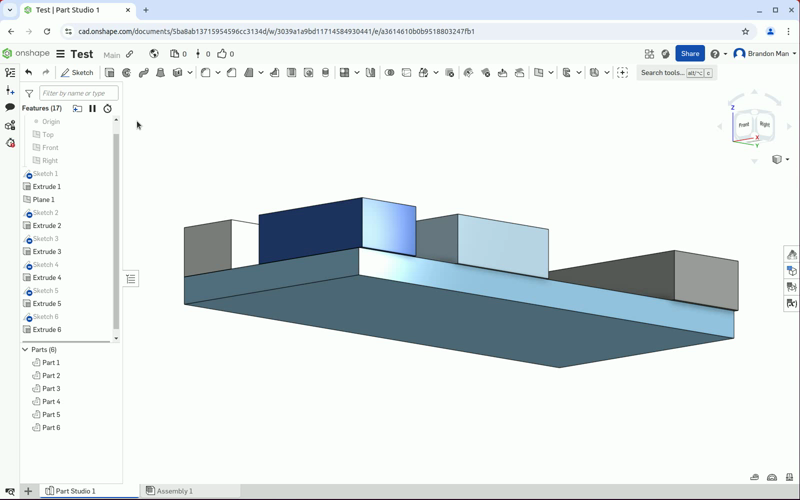
key(left, 3)
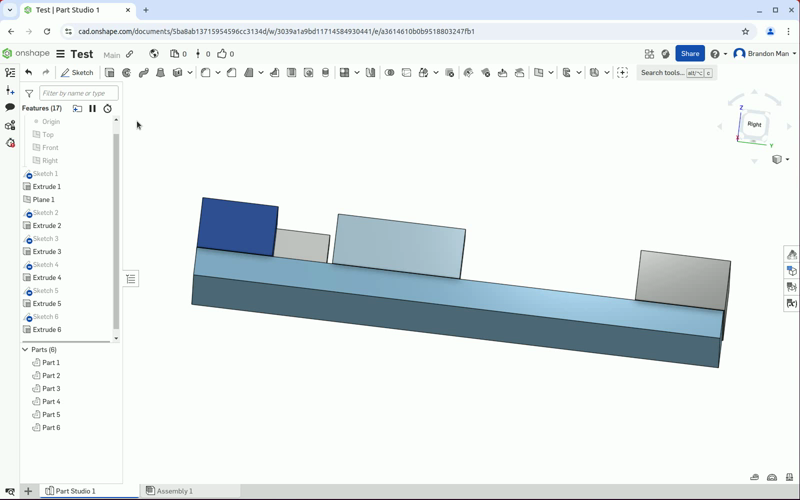
key(right, 3)
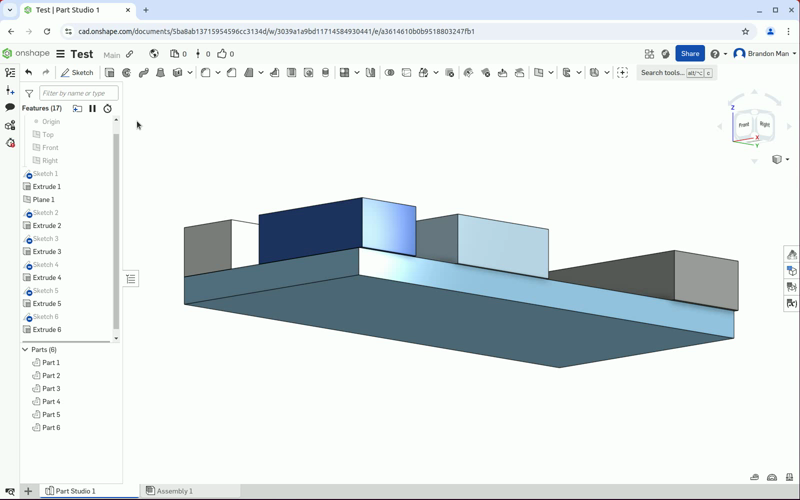
key(down, 3)
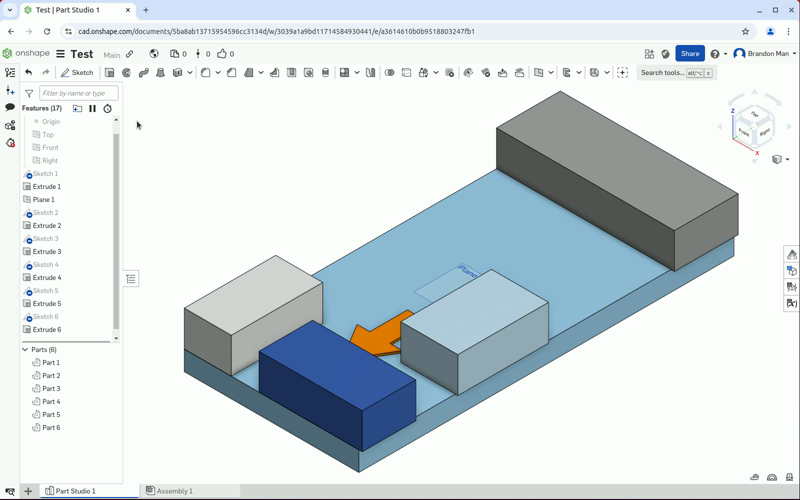
mouse_move(69, 176)
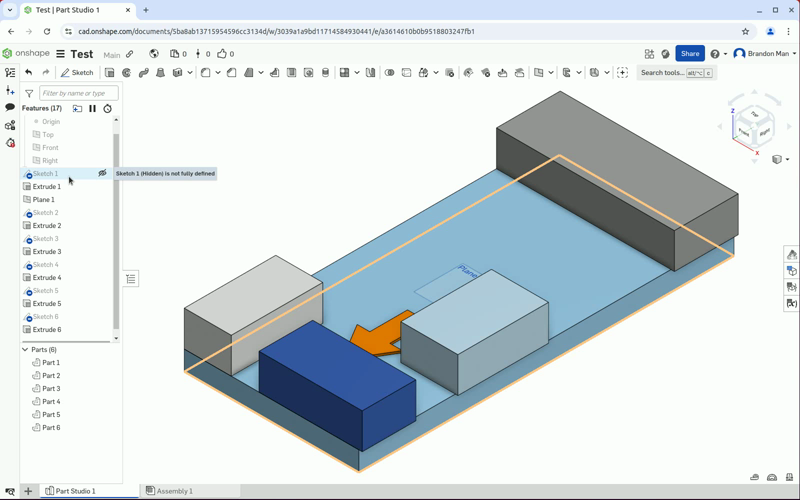
click(69, 176)